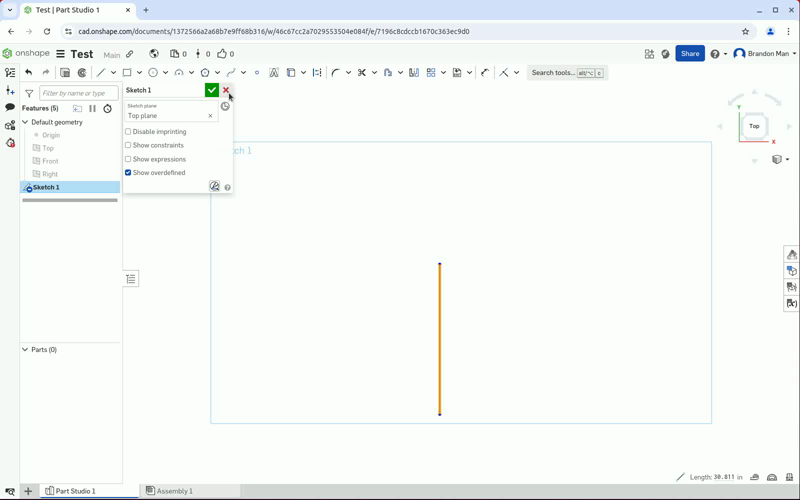
key(shift+h)
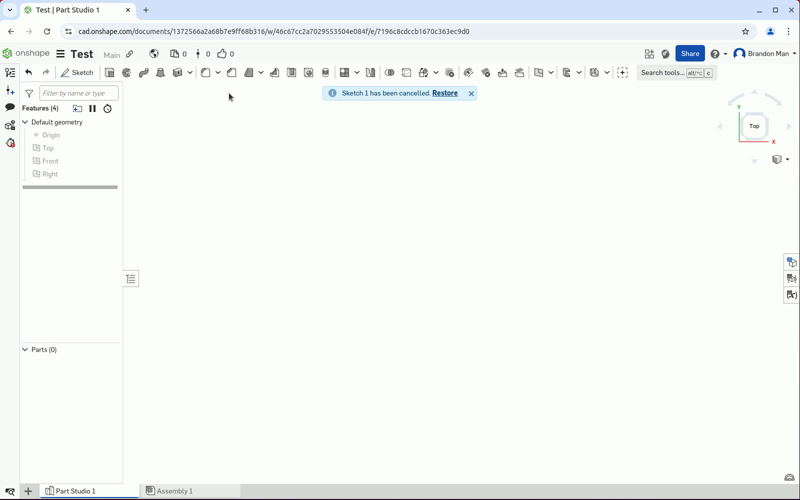
mouse_move(73, 352)
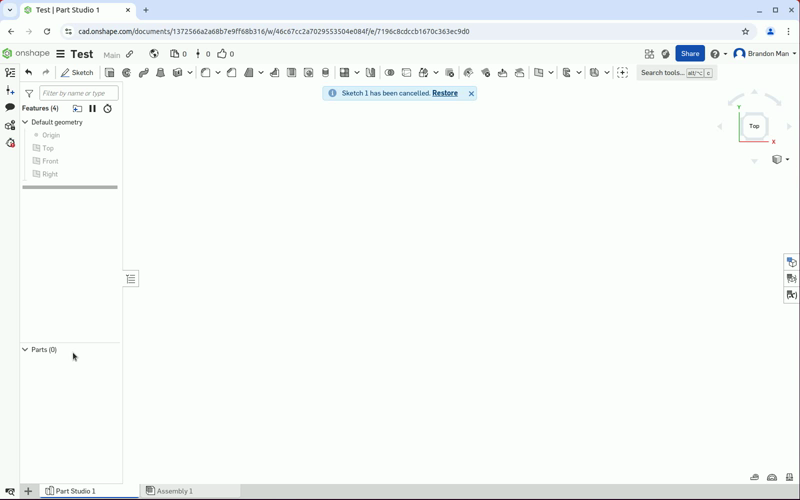
key(y)
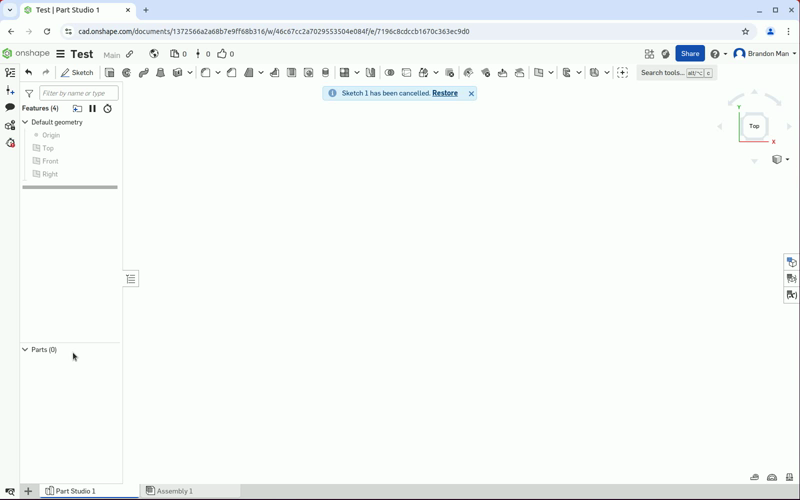
key(shift+p)
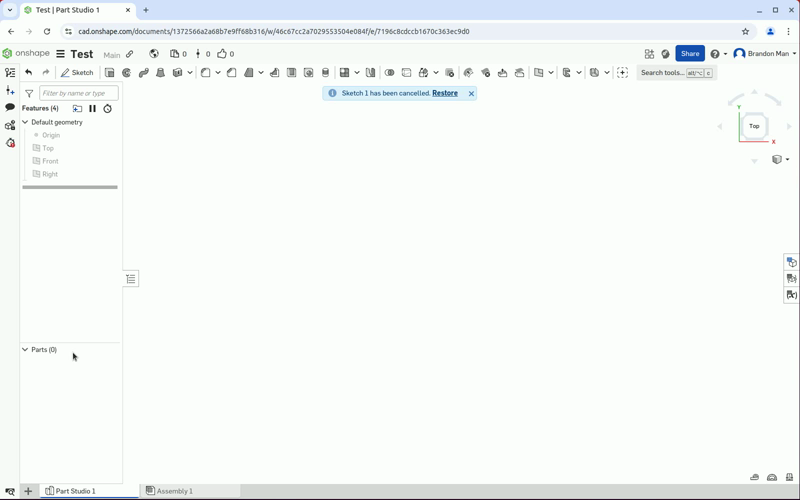
key(space)
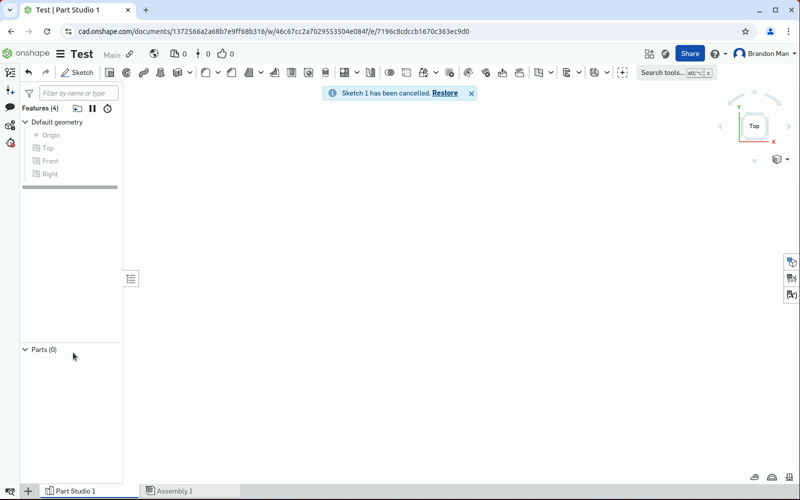
key_down(shift)
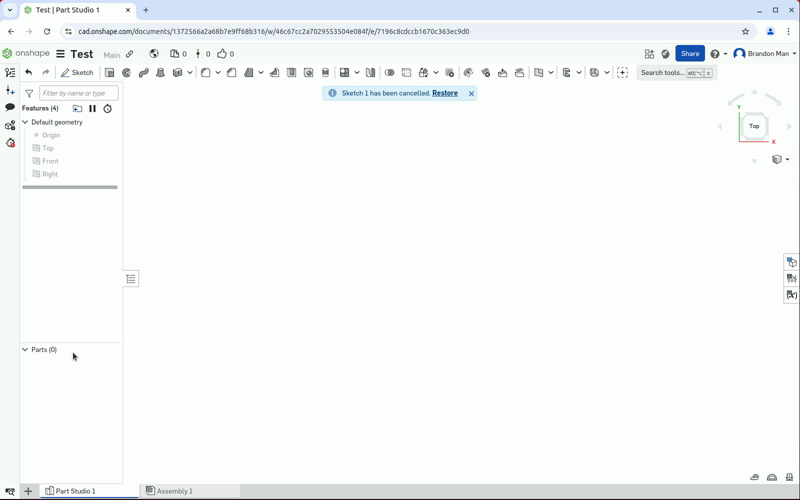
key(up)
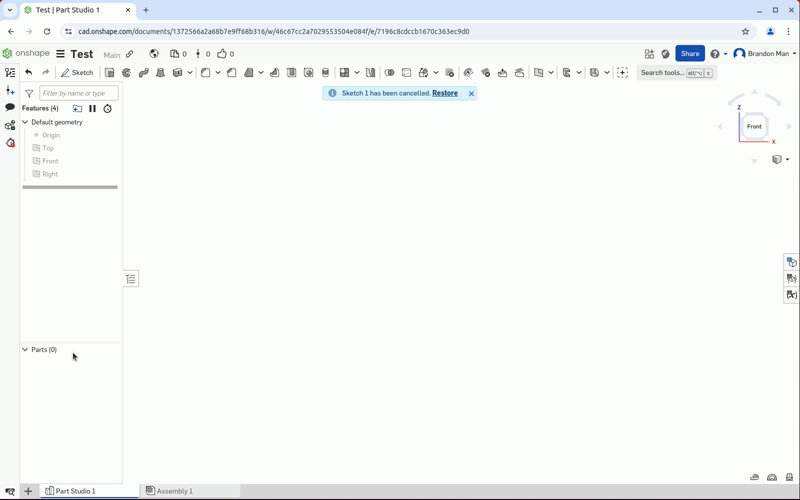
key_up(shift)
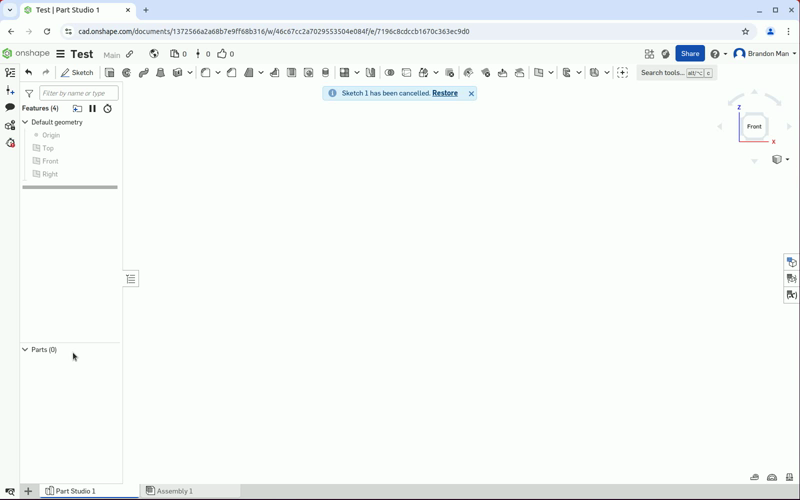
mouse_move(73, 352)
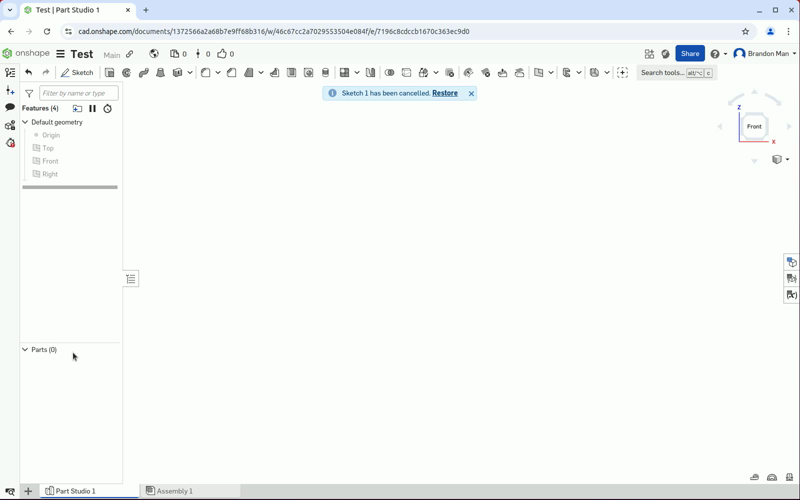
key(shift+y)
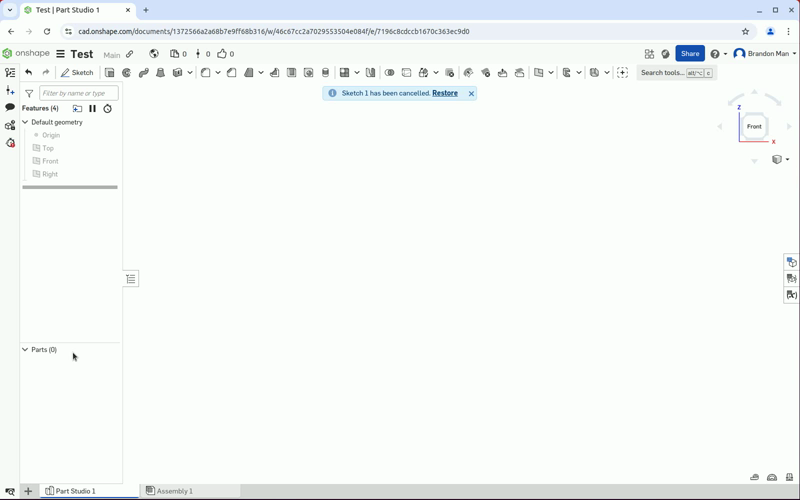
key(shift+s)
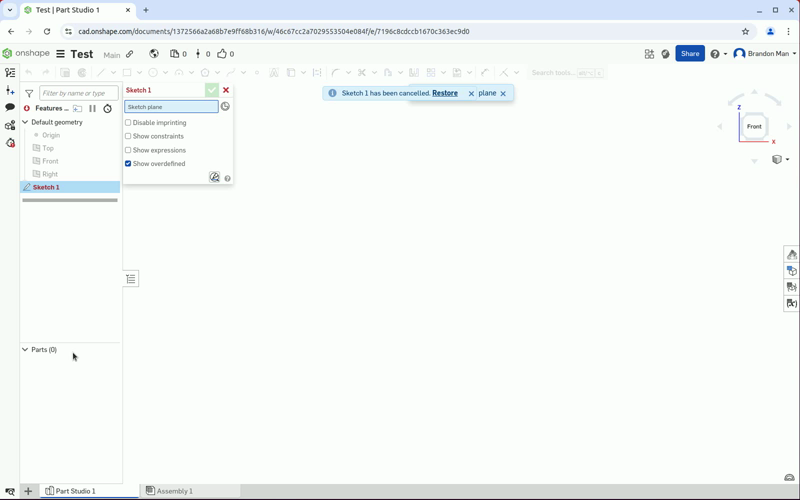
mouse_move(73, 163)
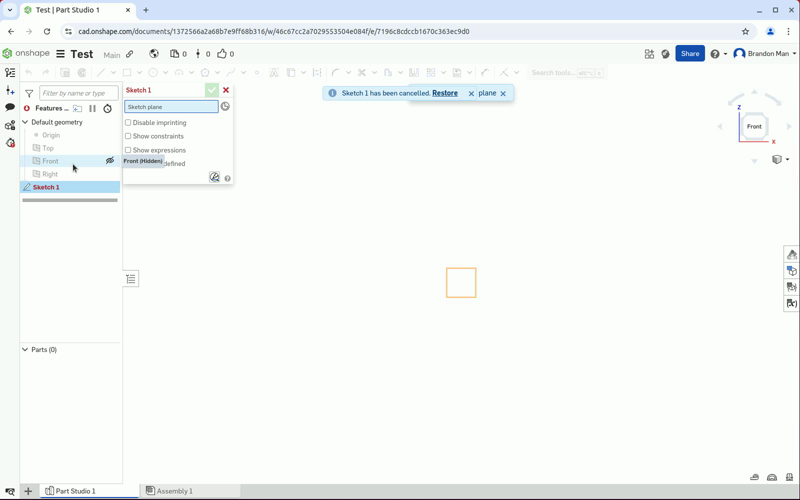
click(73, 163)
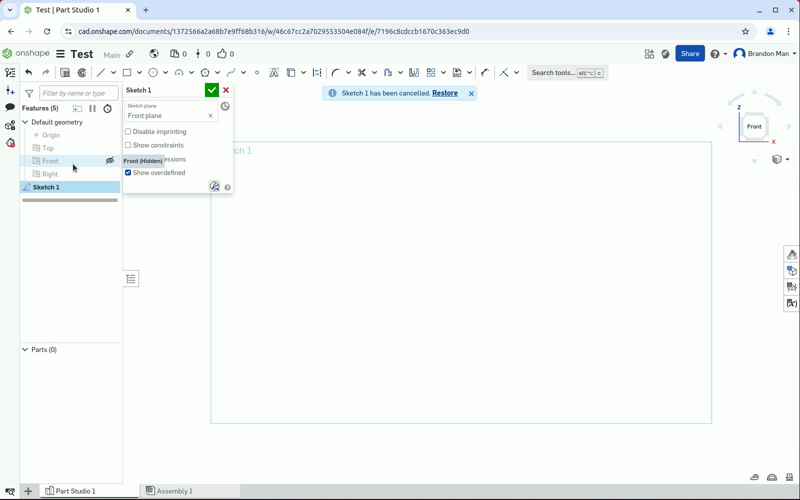
mouse_move(73, 352)
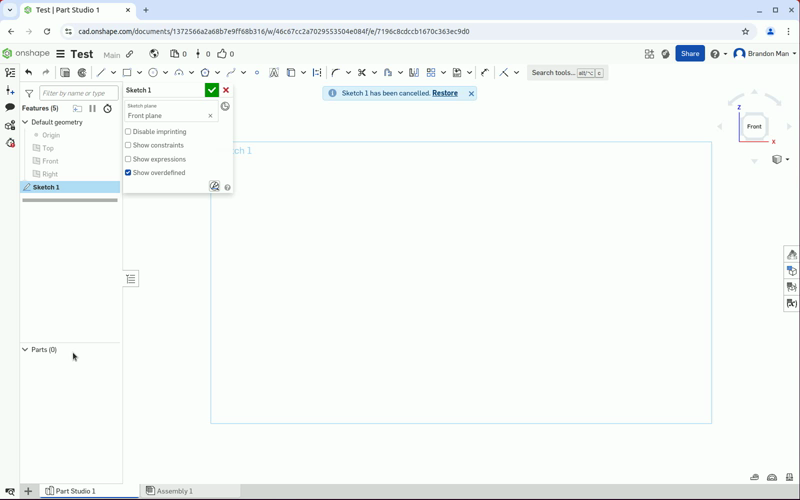
key(y)
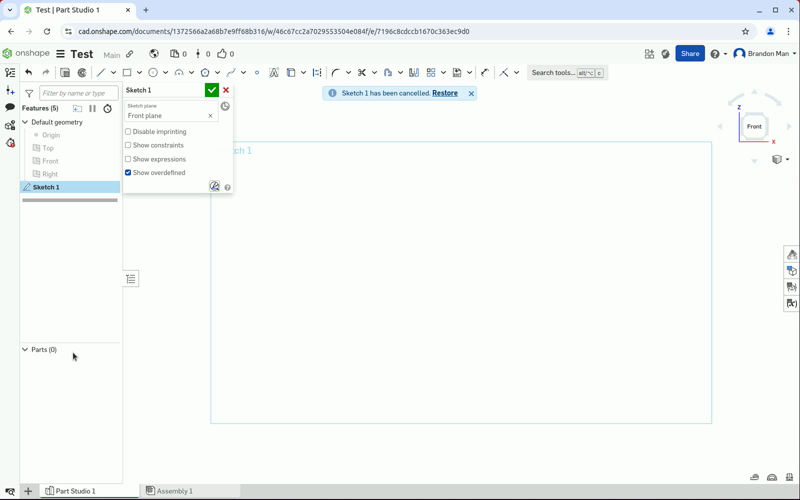
key(l)
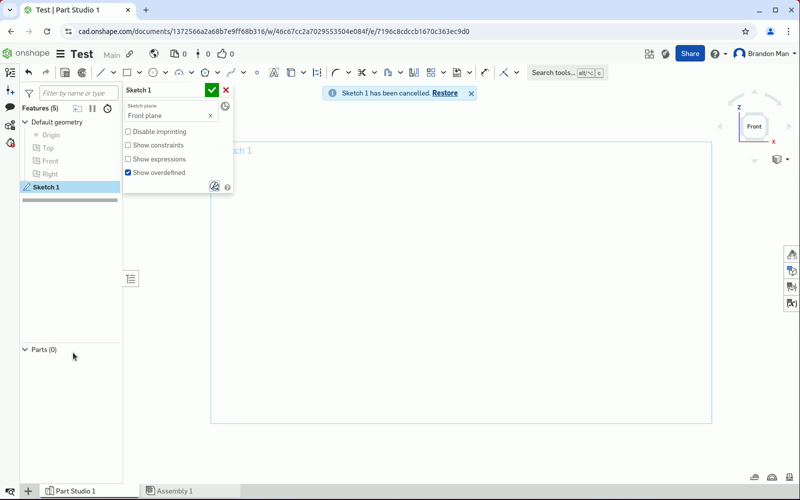
key_down(shift)
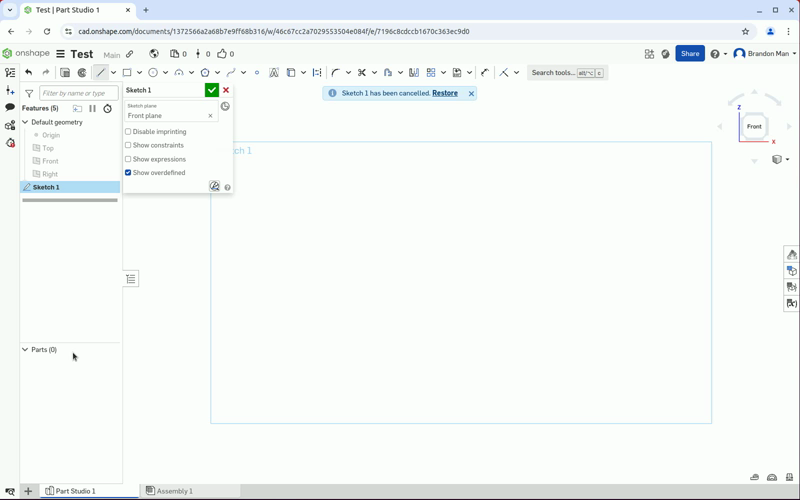
mouse_move(437, 282)
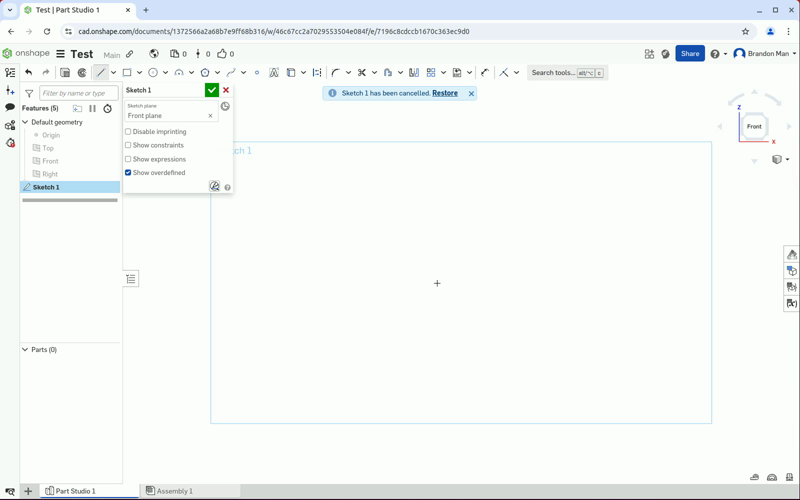
click(437, 282)
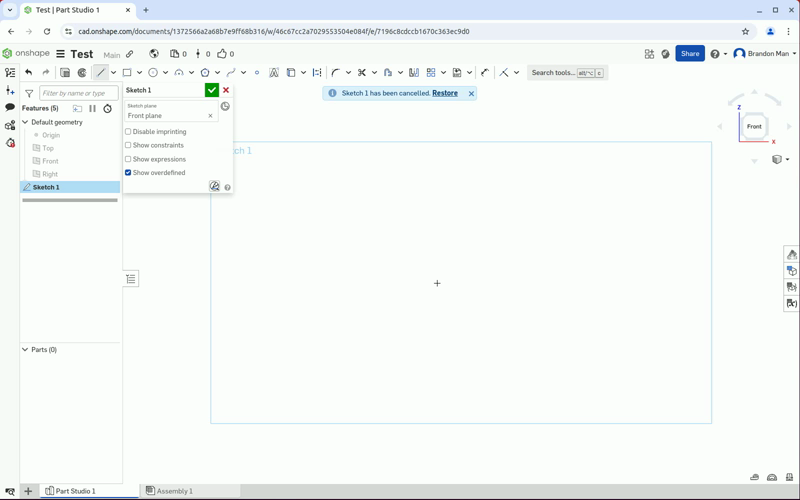
key_up(shift)
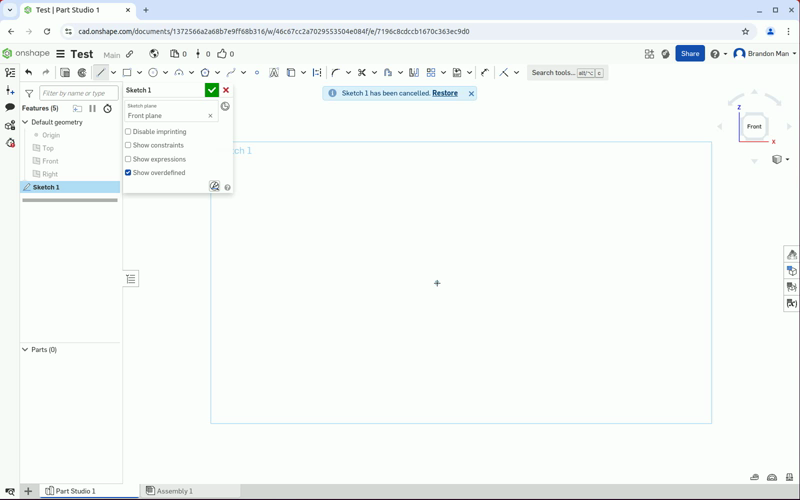
key_down(shift)
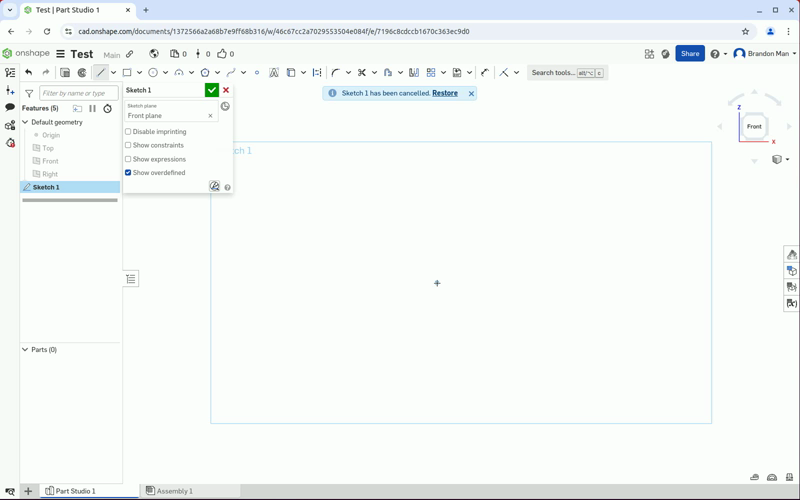
mouse_move(467, 282)
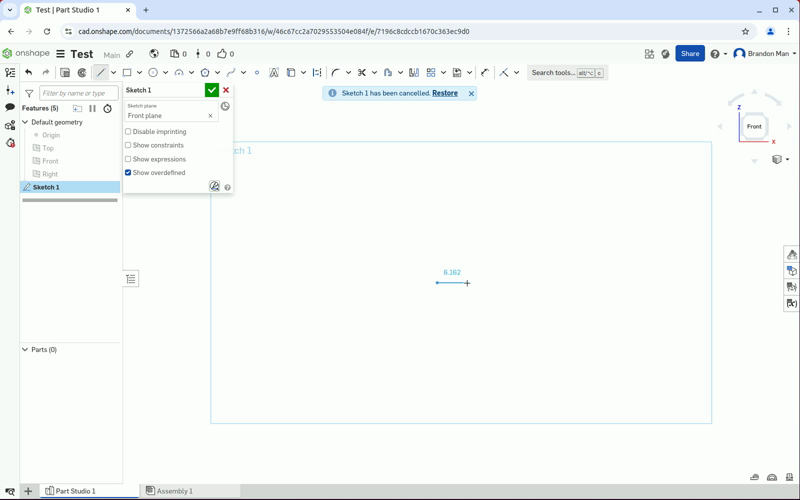
mouse_move(468, 282)
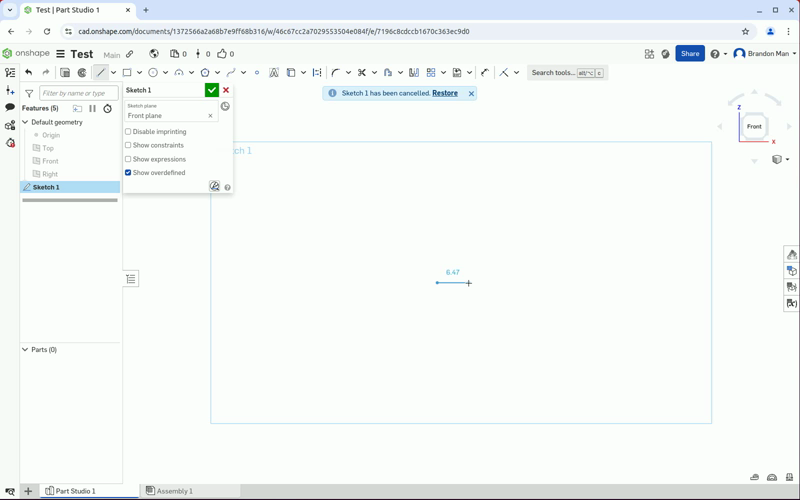
click(468, 282)
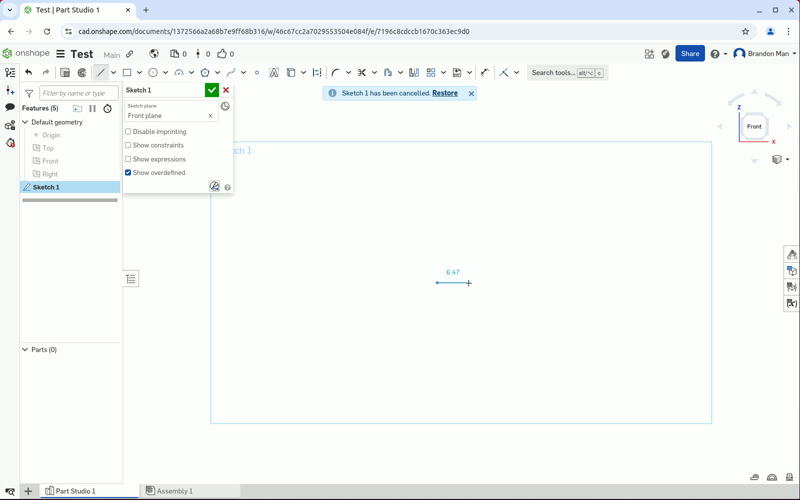
key_up(shift)
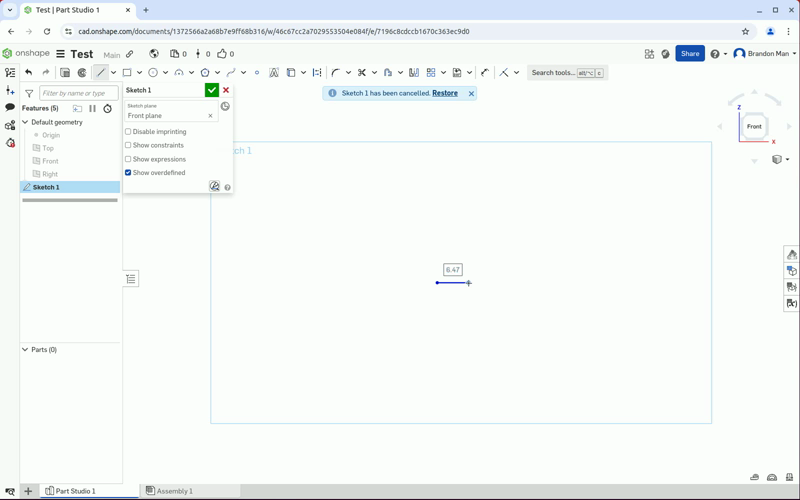
key_down(shift)
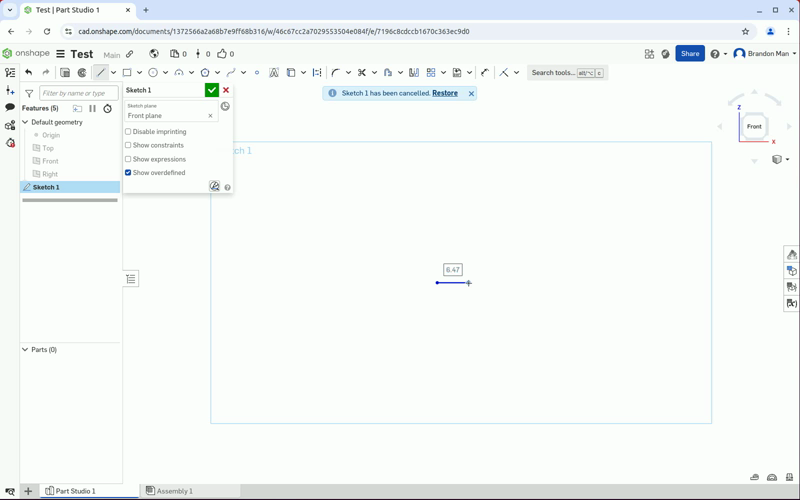
mouse_move(498, 282)
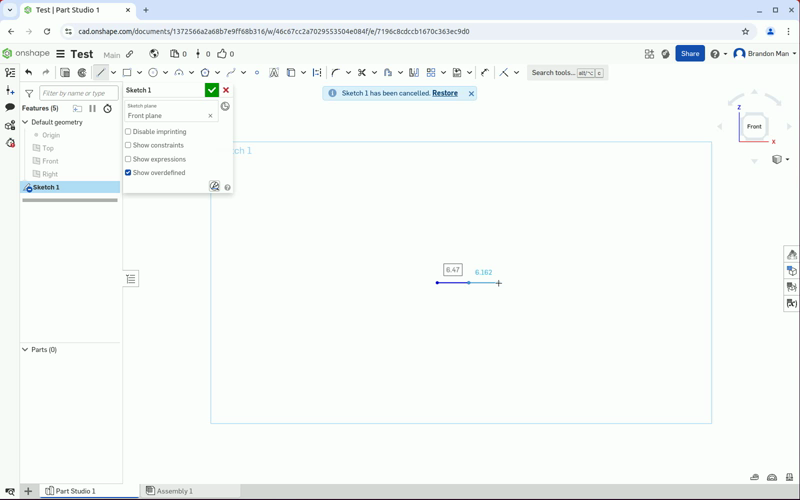
mouse_move(468, 277)
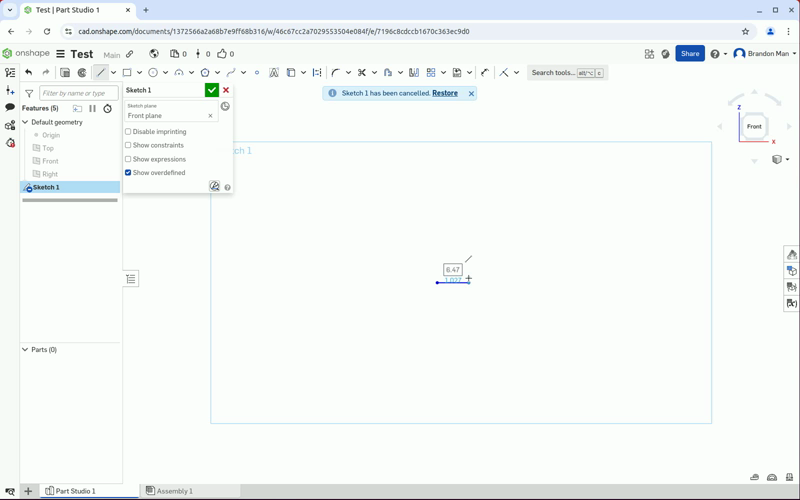
scroll(6)
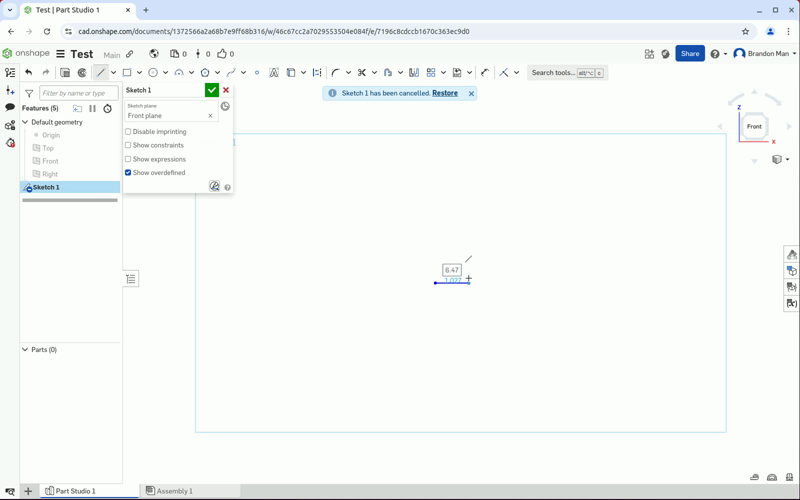
scroll(6)
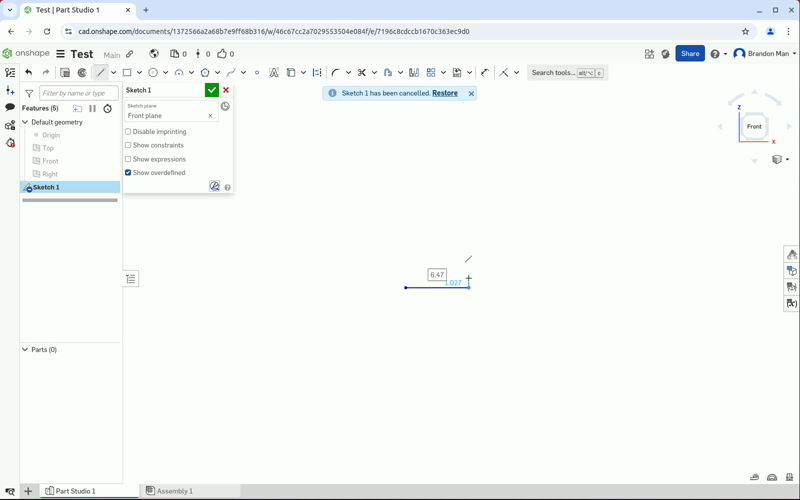
scroll(6)
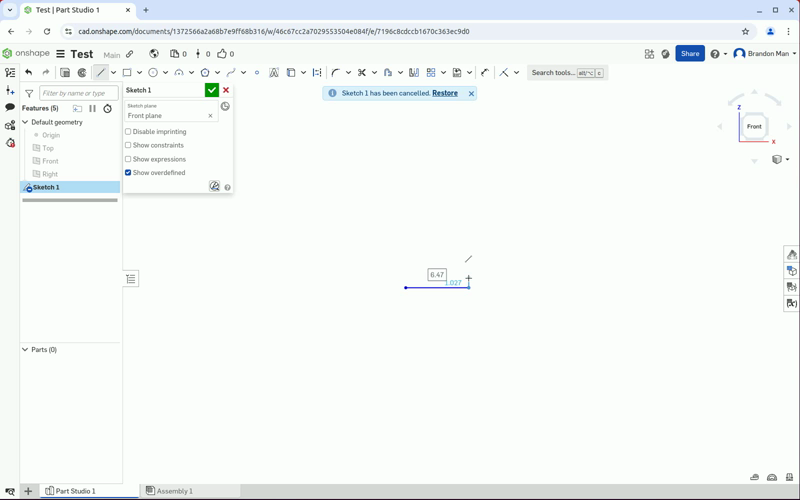
scroll(6)
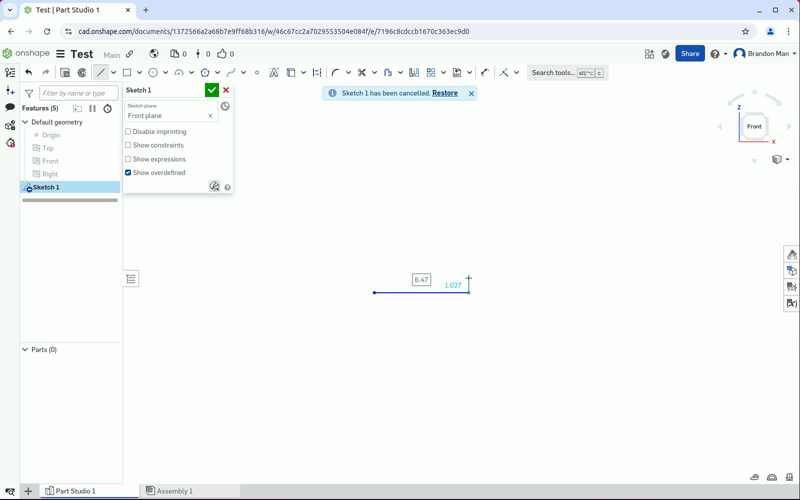
scroll(6)
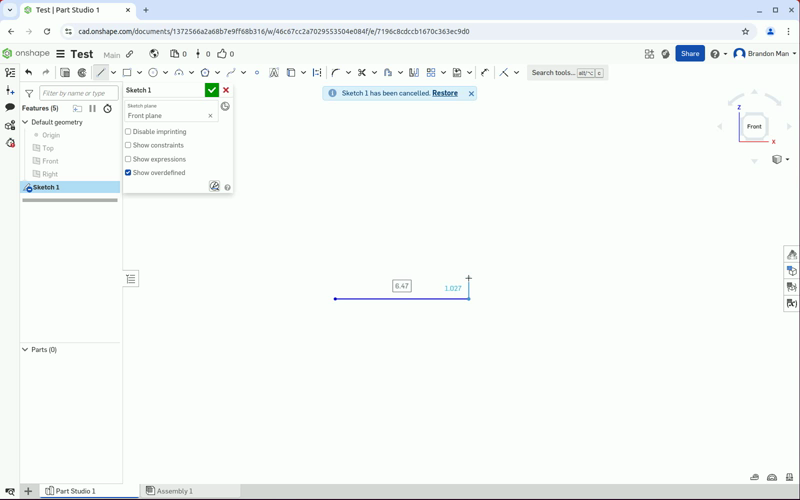
scroll(6)
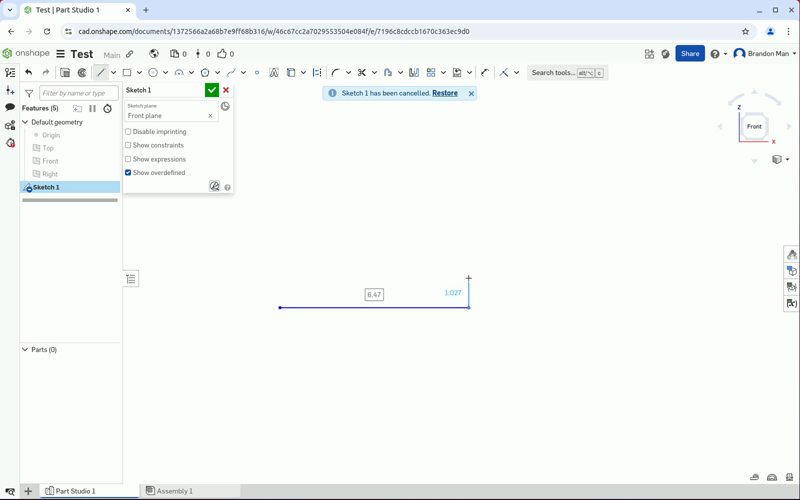
scroll(6)
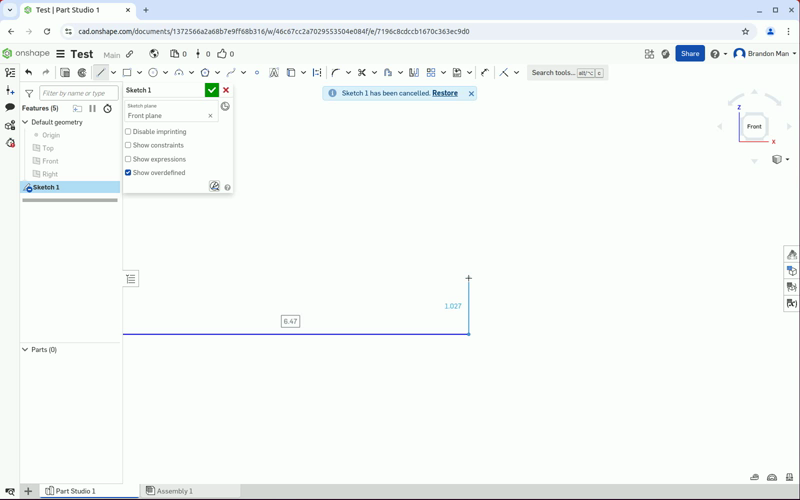
click(468, 277)
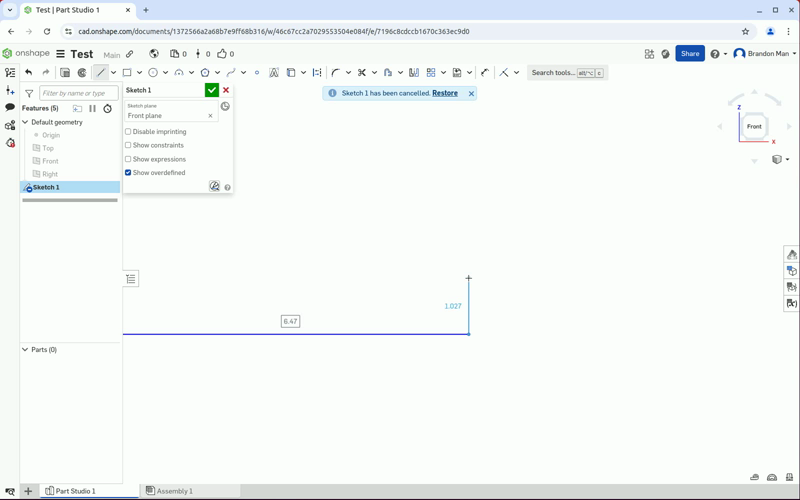
scroll(-6)
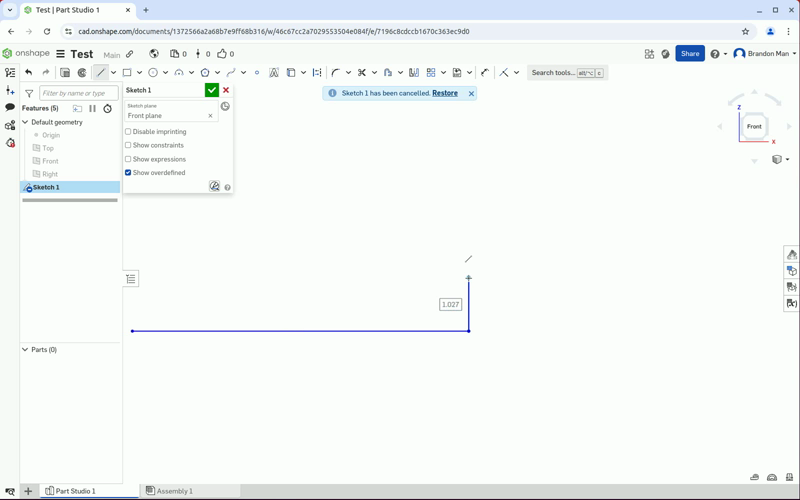
scroll(-6)
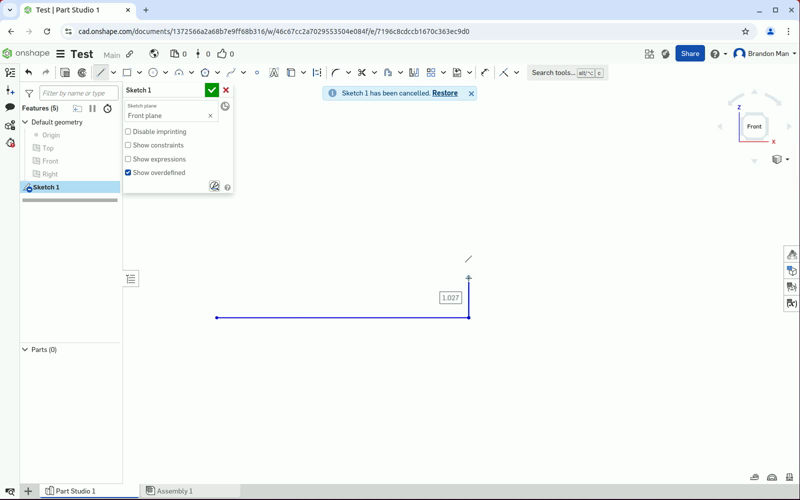
scroll(-6)
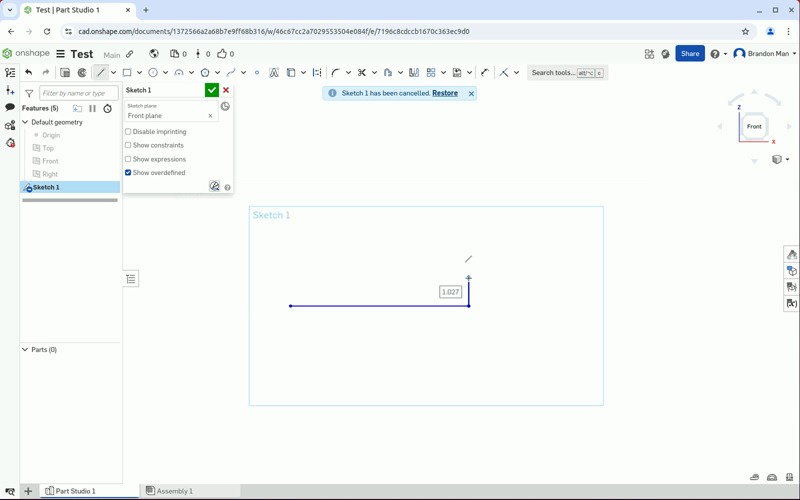
scroll(-6)
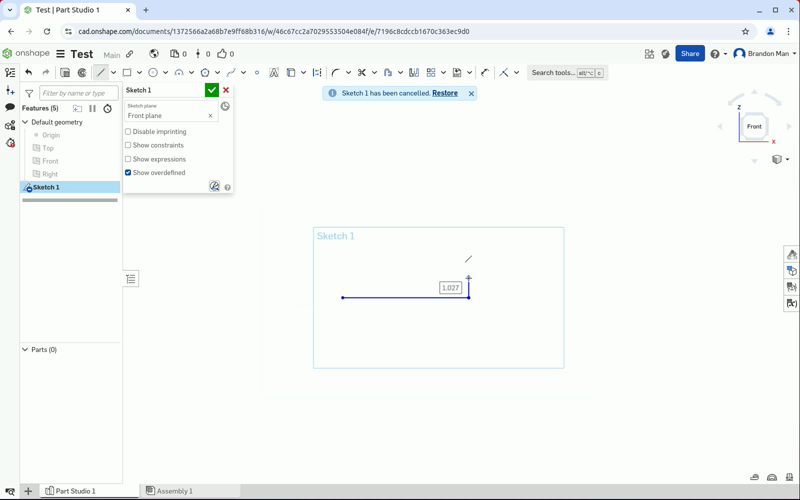
scroll(-6)
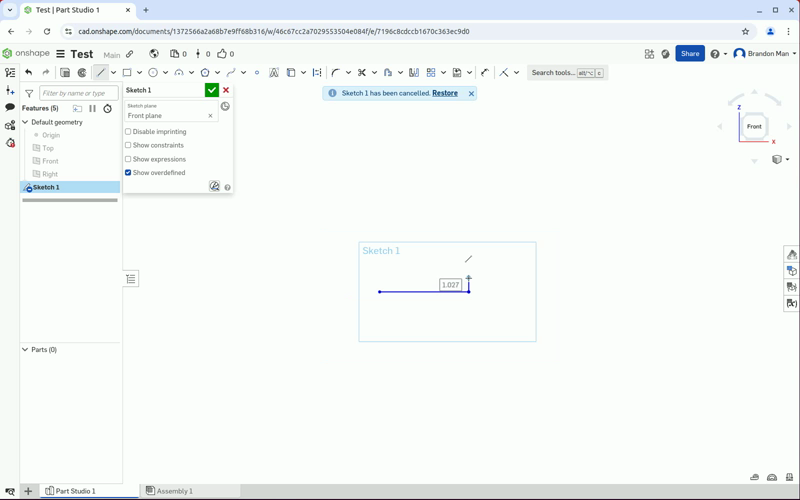
scroll(-6)
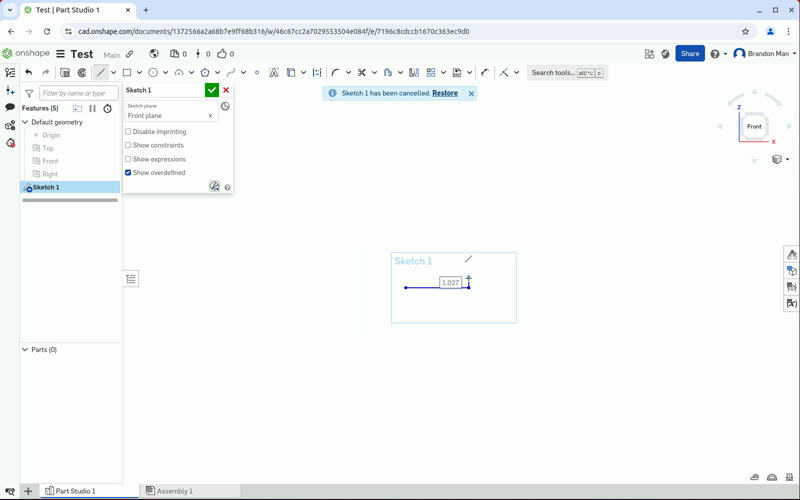
scroll(-6)
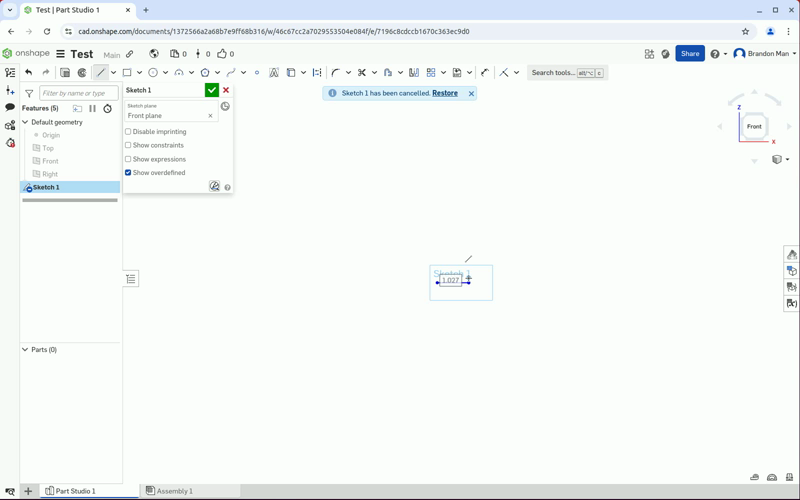
key_up(shift)
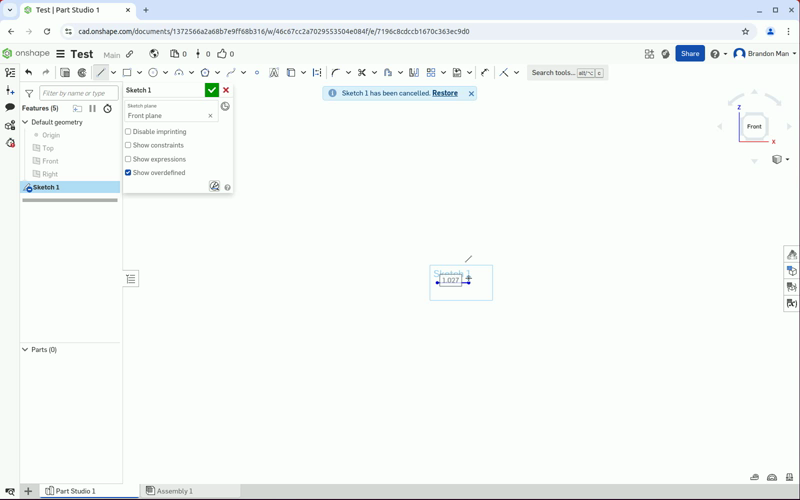
key_down(shift)
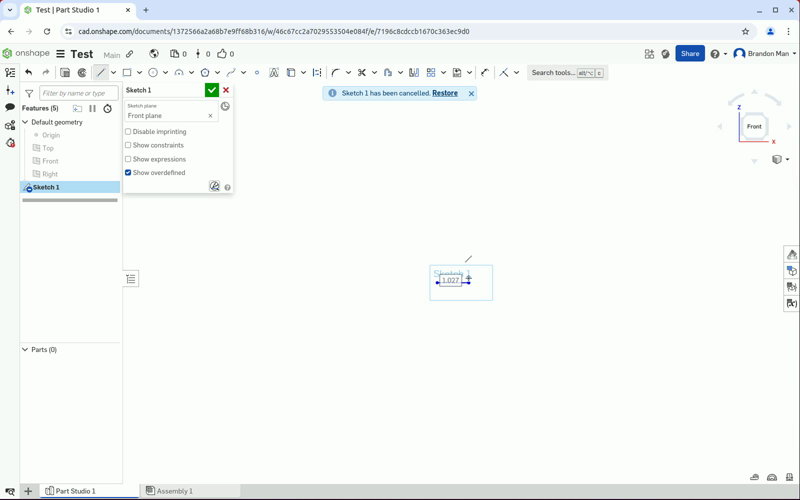
mouse_move(498, 277)
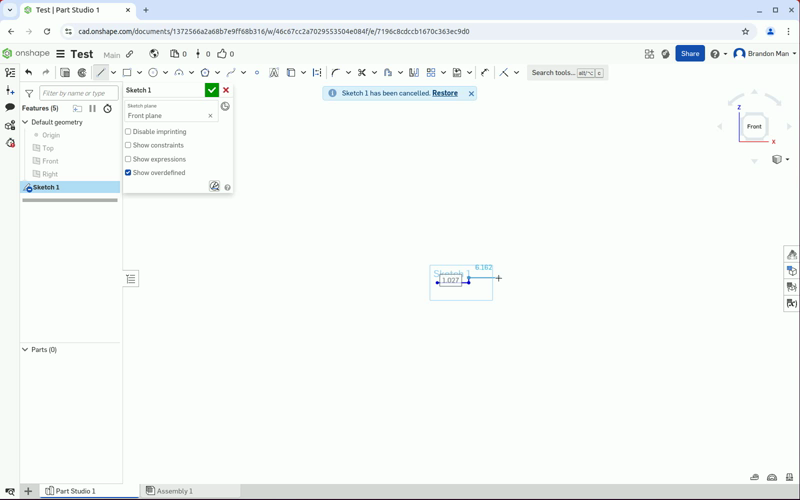
mouse_move(458, 277)
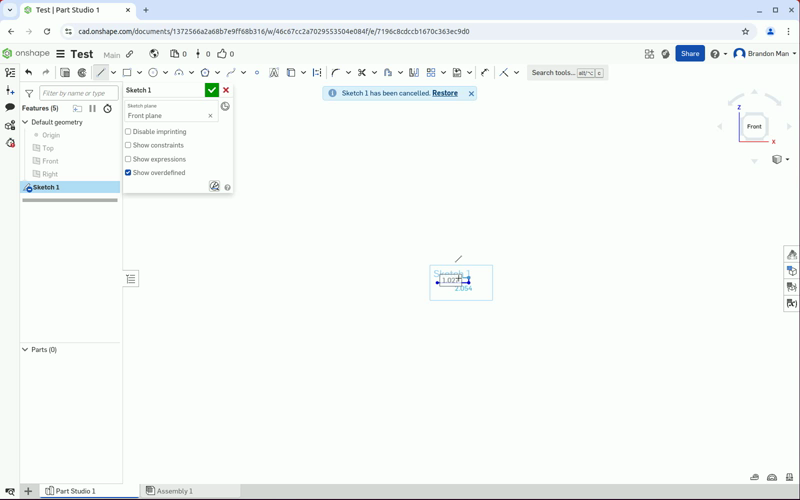
click(458, 277)
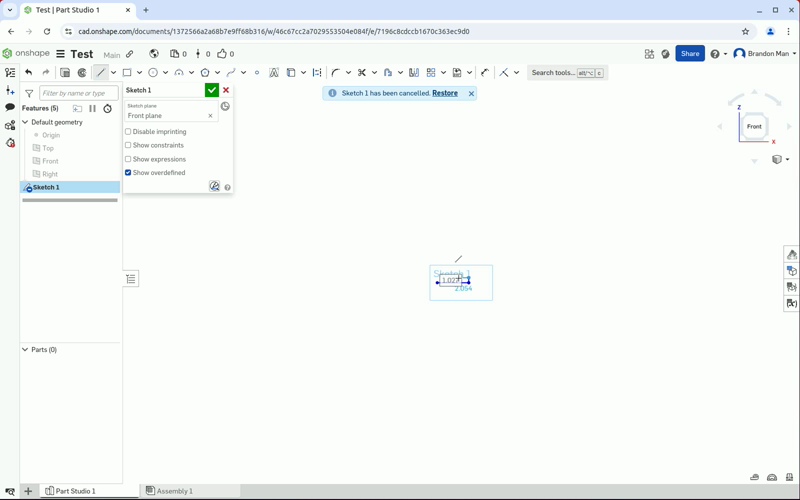
key_up(shift)
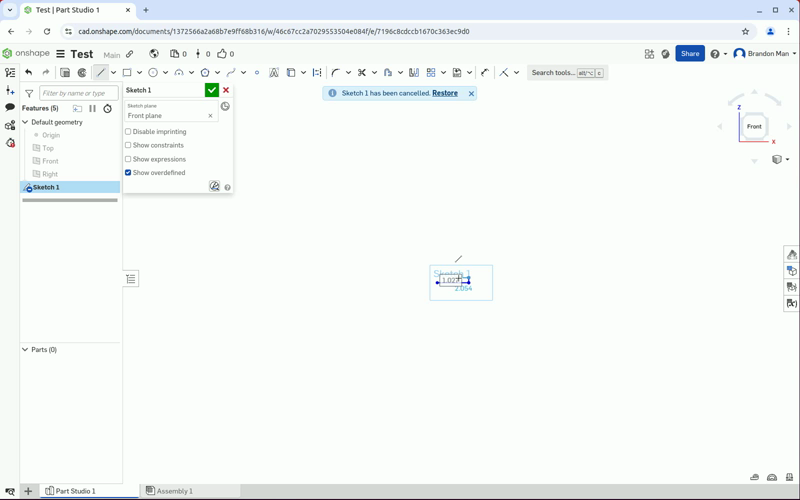
key_down(shift)
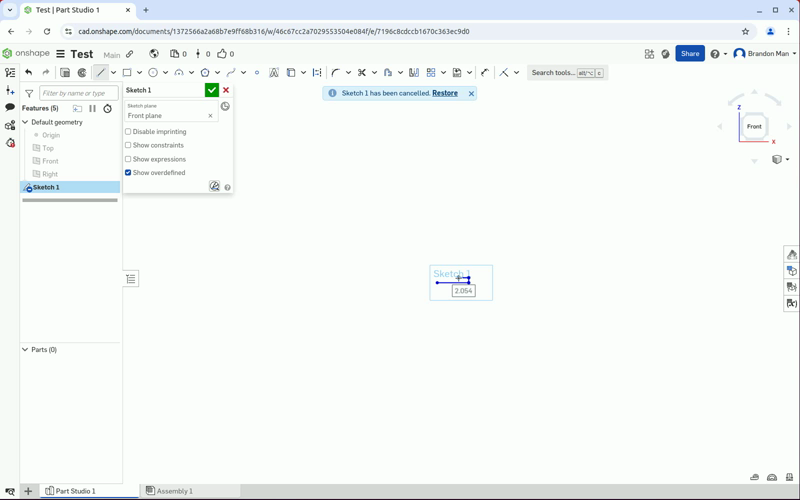
mouse_move(488, 277)
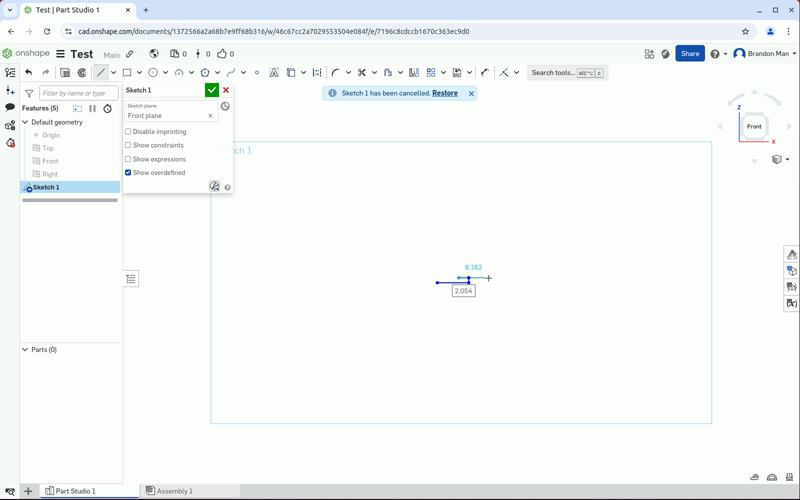
mouse_move(453, 277)
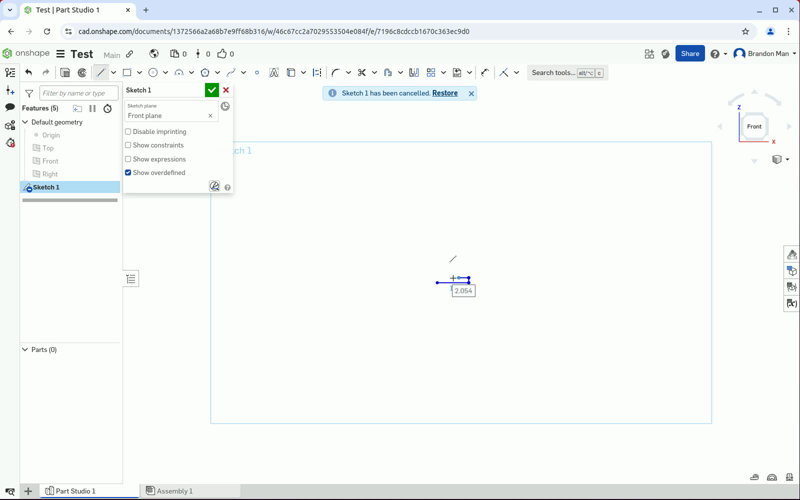
scroll(6)
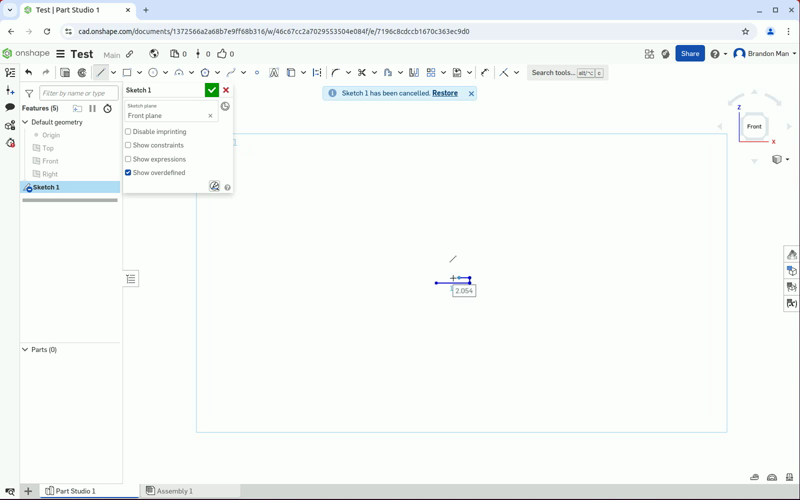
scroll(6)
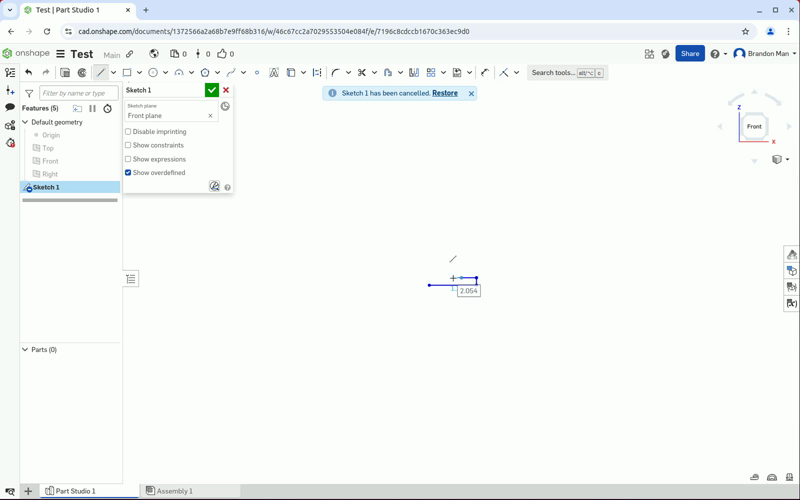
scroll(6)
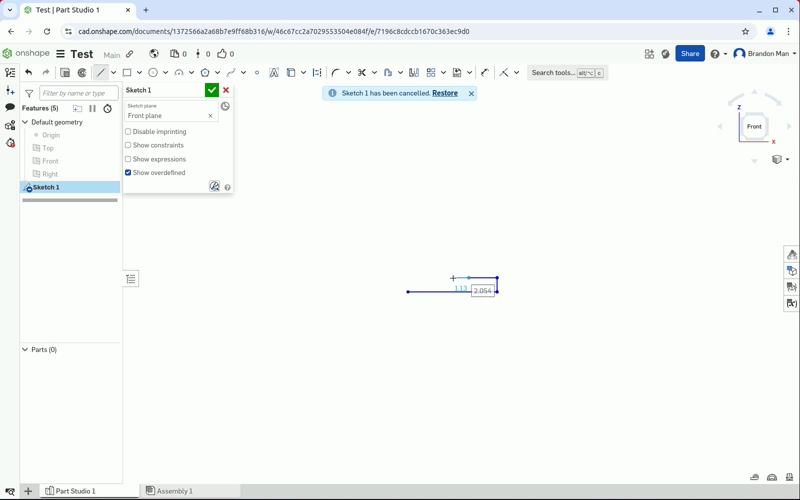
scroll(6)
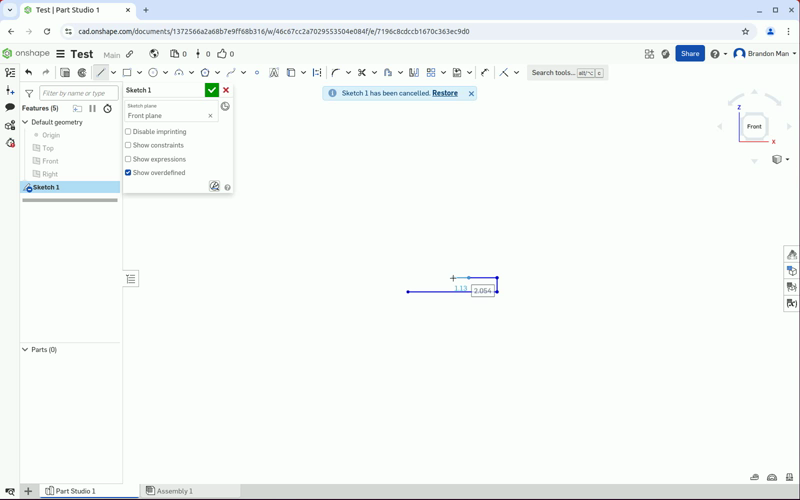
scroll(6)
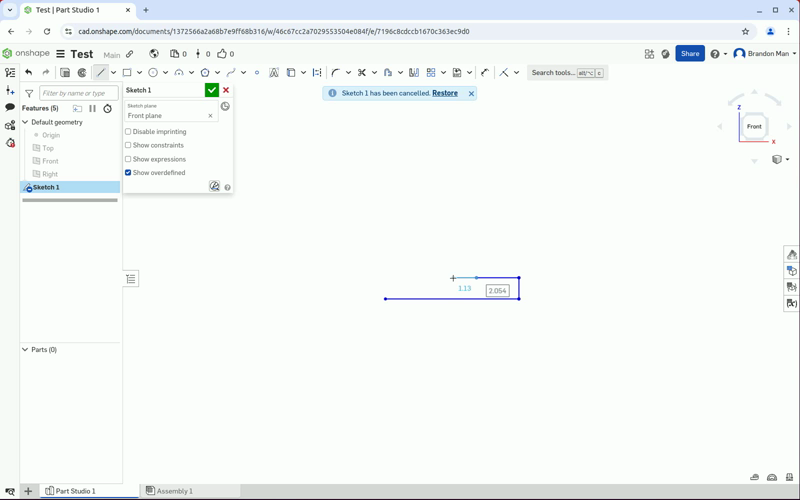
scroll(6)
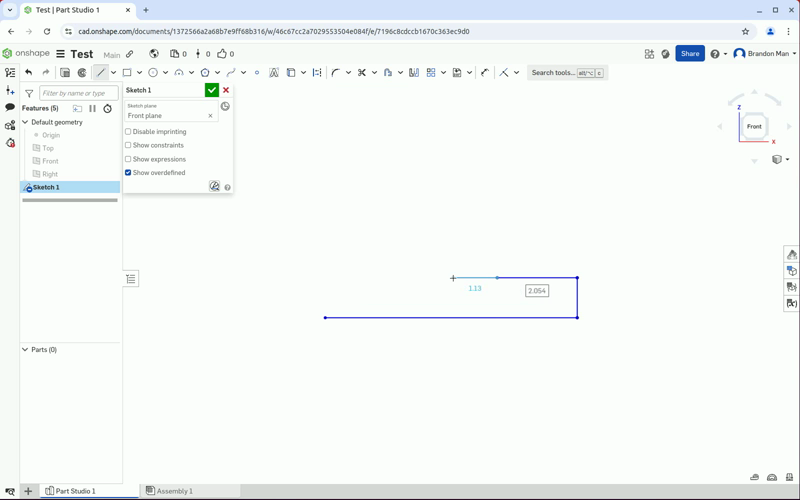
scroll(6)
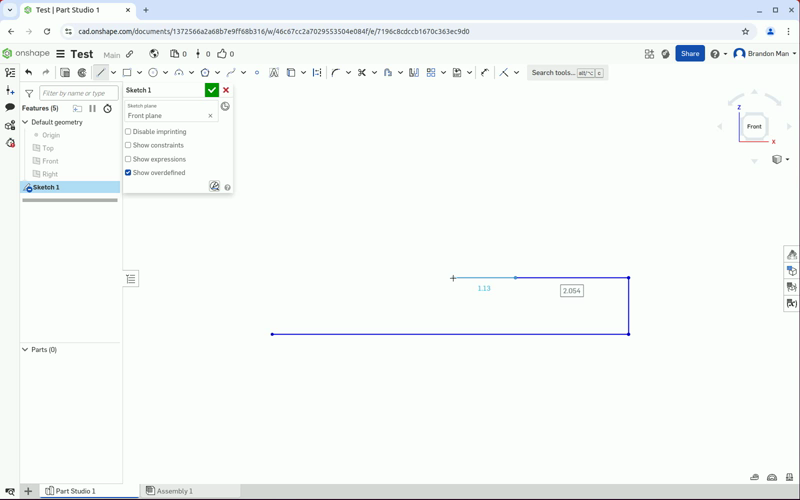
click(453, 277)
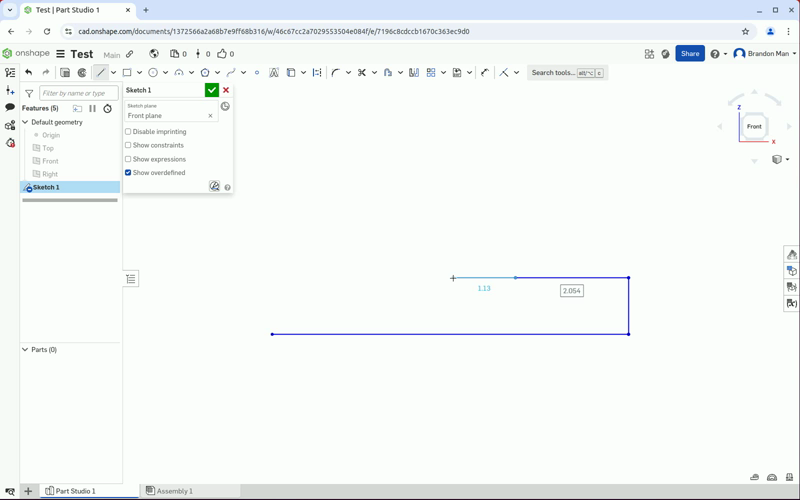
scroll(-6)
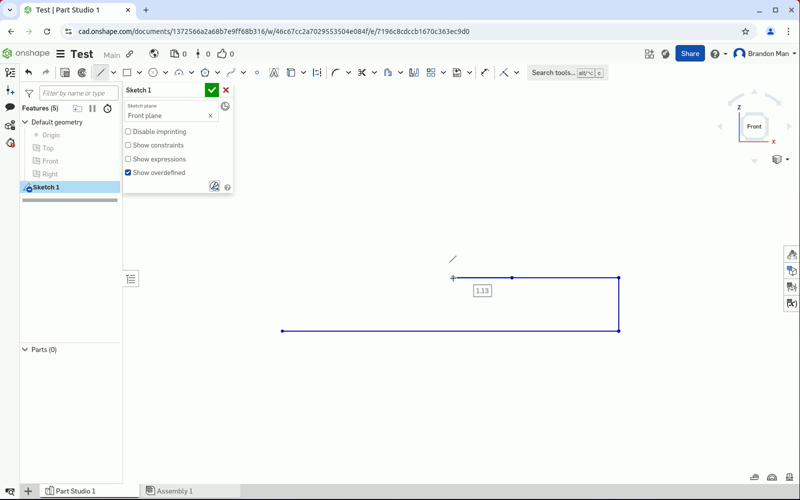
scroll(-6)
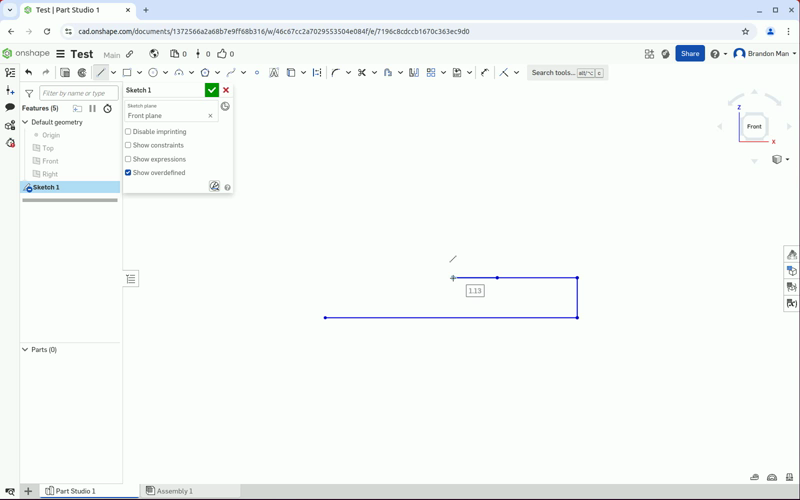
scroll(-6)
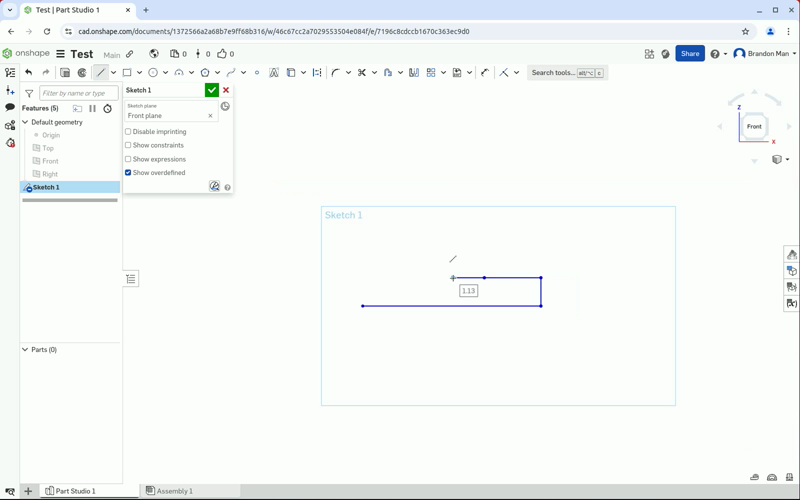
scroll(-6)
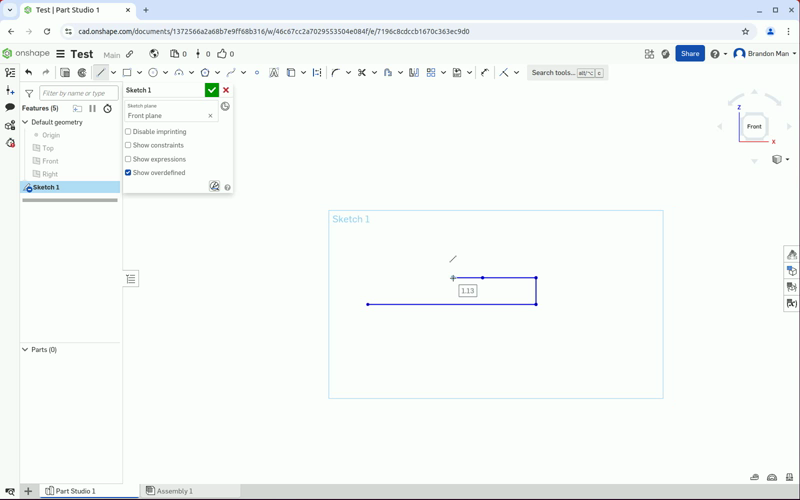
scroll(-6)
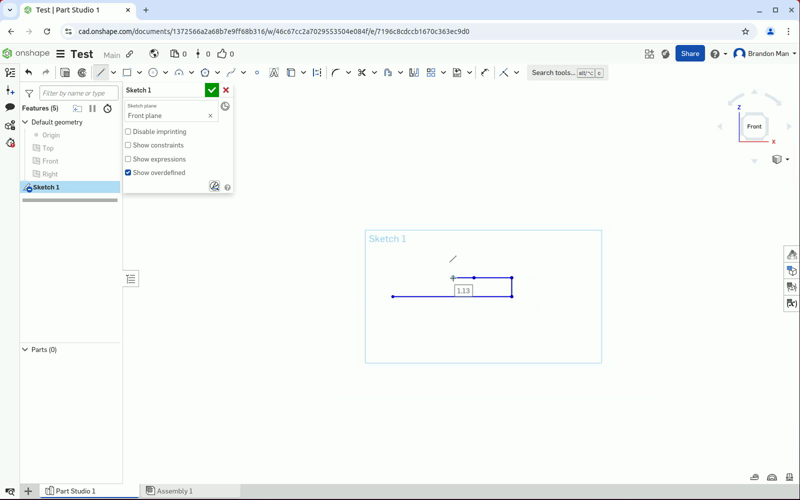
scroll(-6)
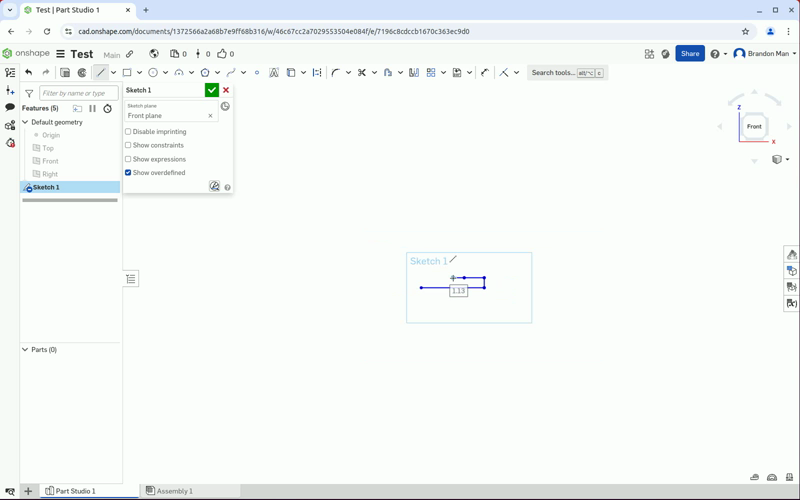
scroll(-6)
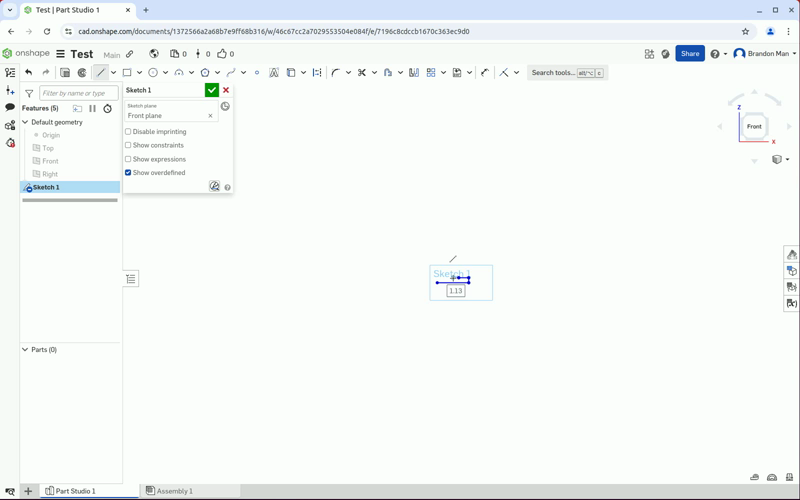
key_up(shift)
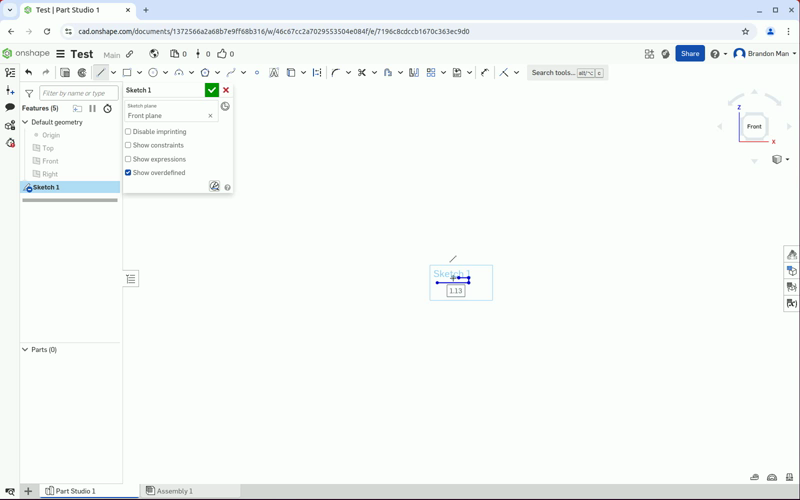
key_down(shift)
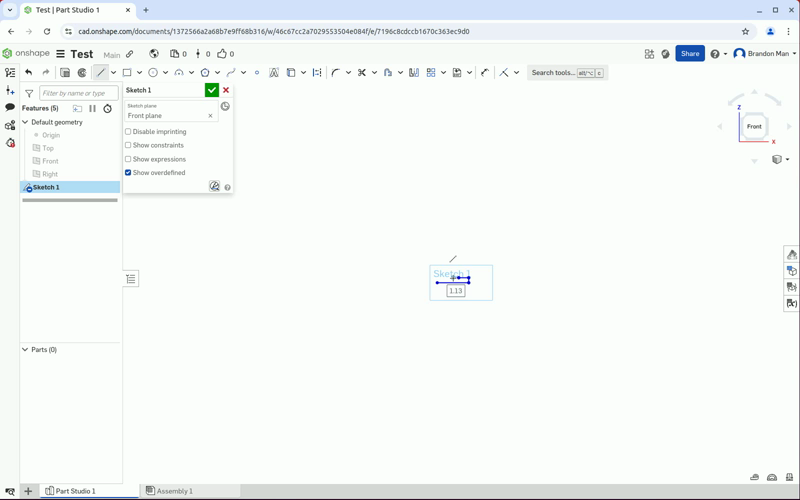
mouse_move(483, 277)
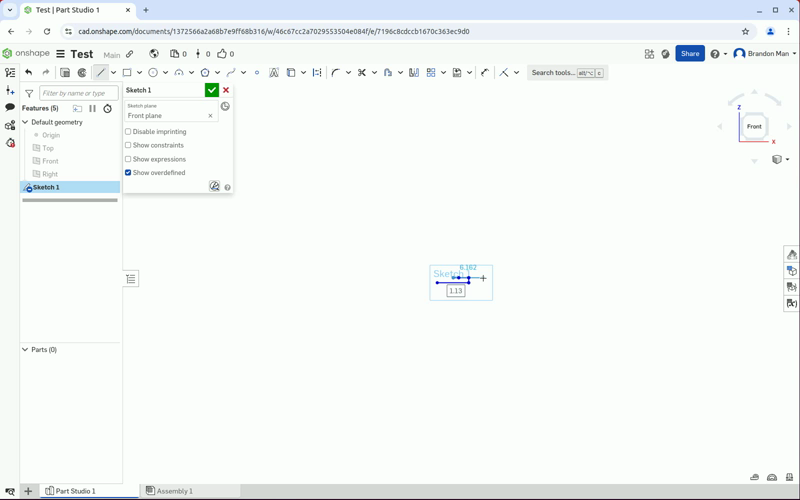
mouse_move(447, 277)
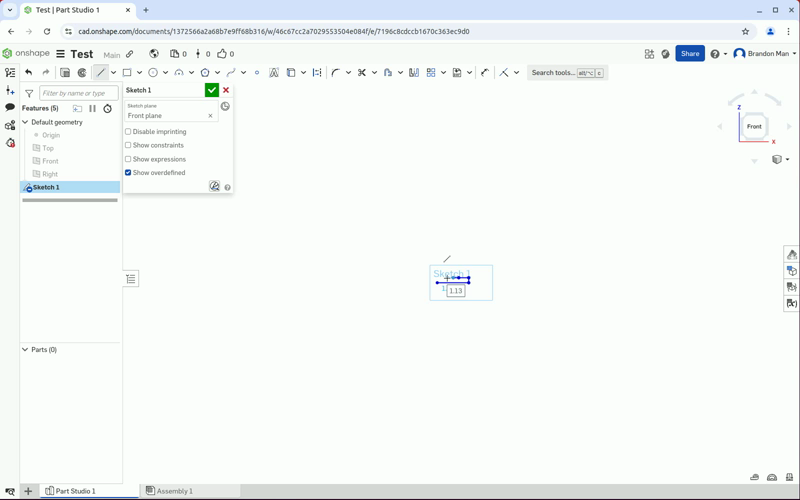
scroll(6)
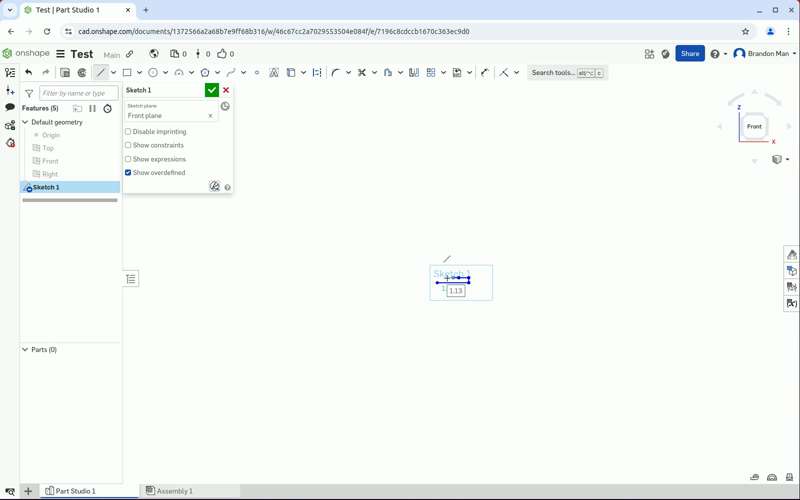
scroll(6)
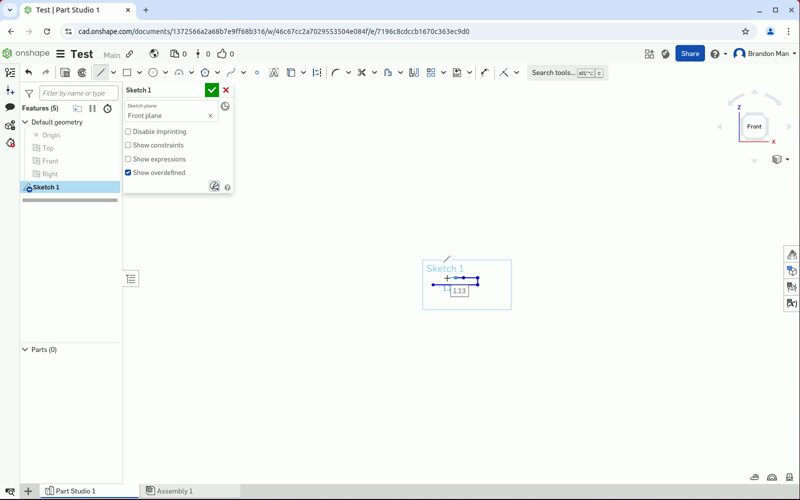
scroll(6)
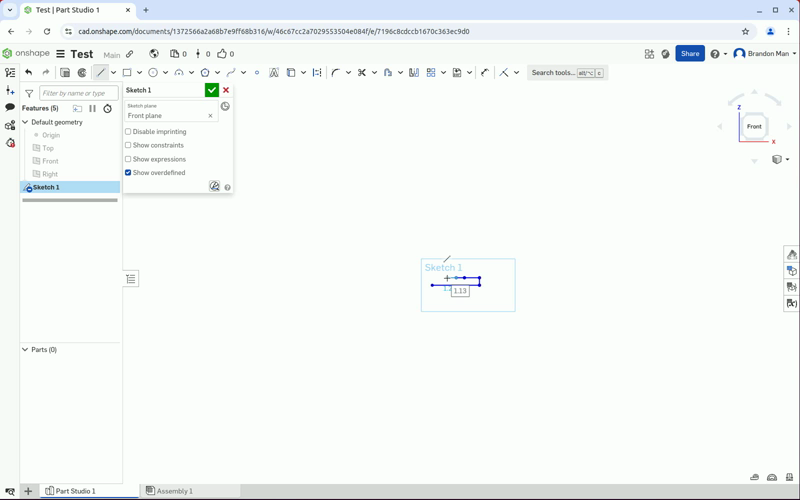
scroll(6)
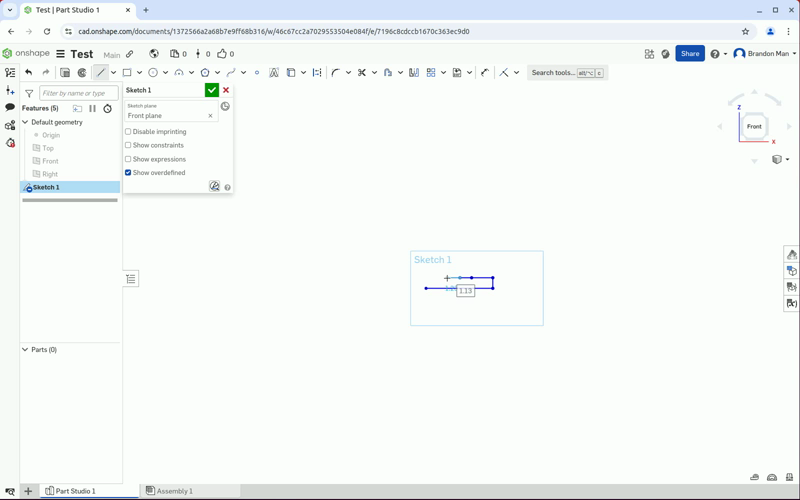
scroll(6)
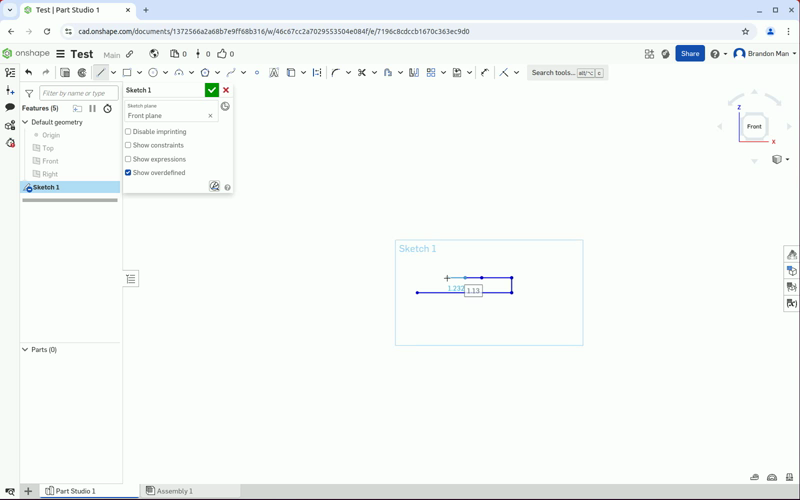
scroll(6)
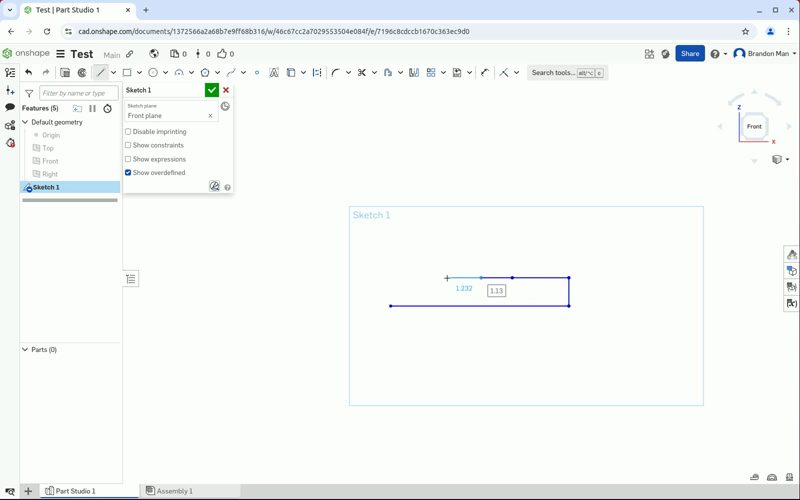
scroll(6)
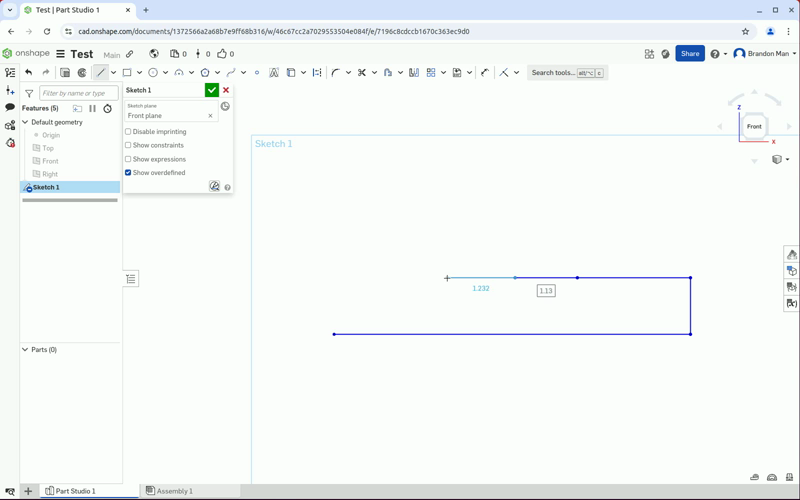
click(447, 277)
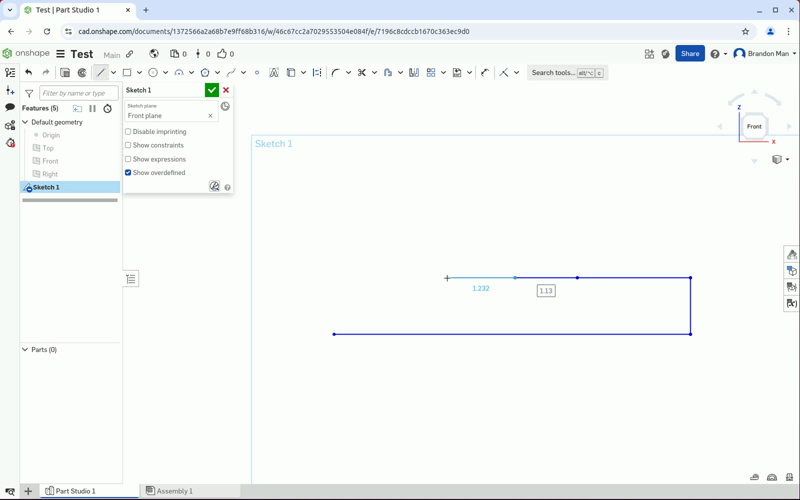
scroll(-6)
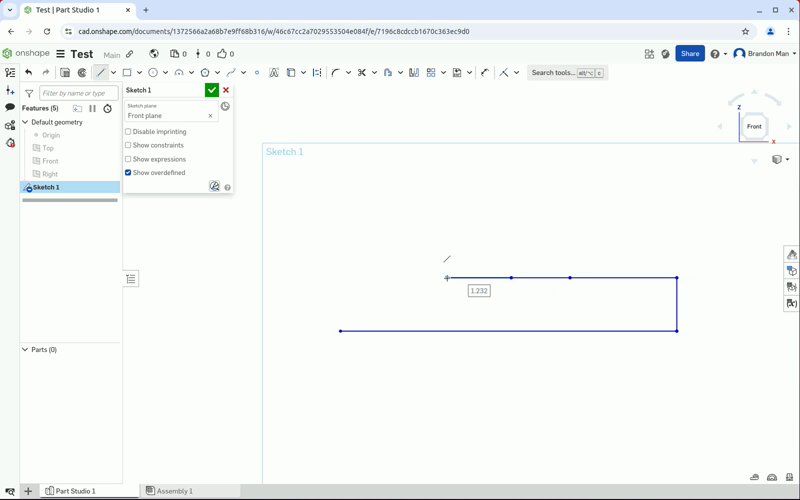
scroll(-6)
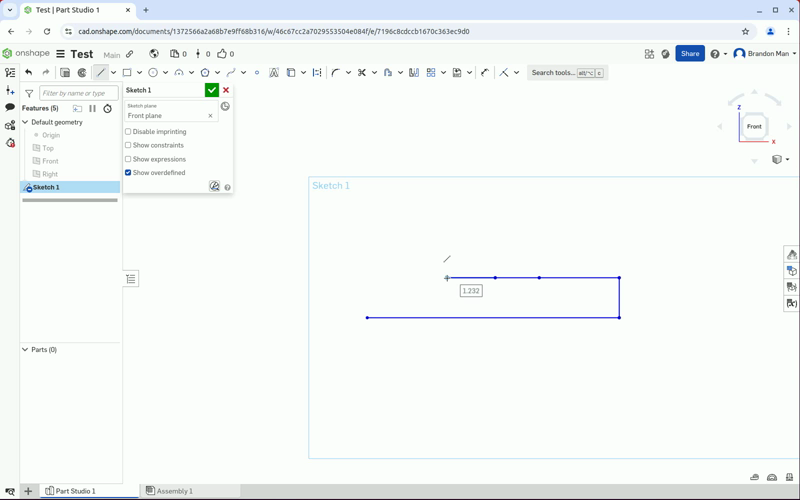
scroll(-6)
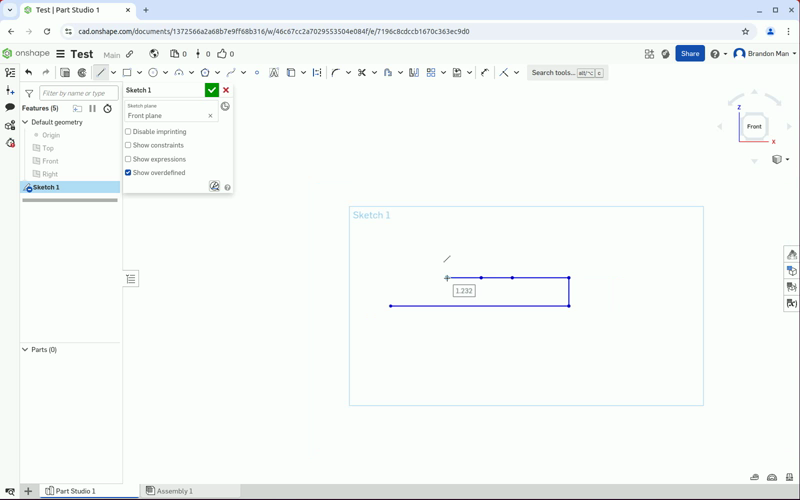
scroll(-6)
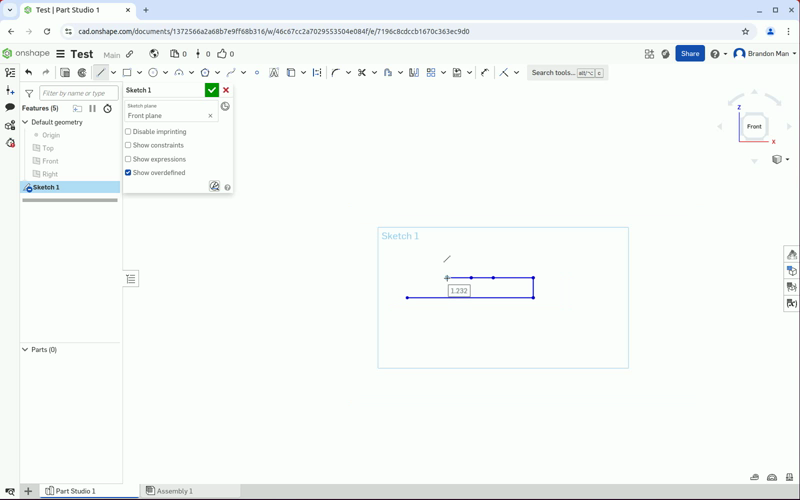
scroll(-6)
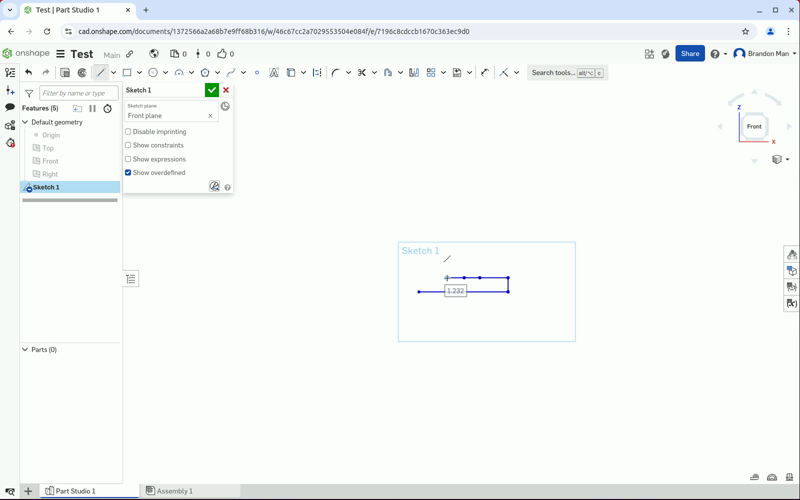
scroll(-6)
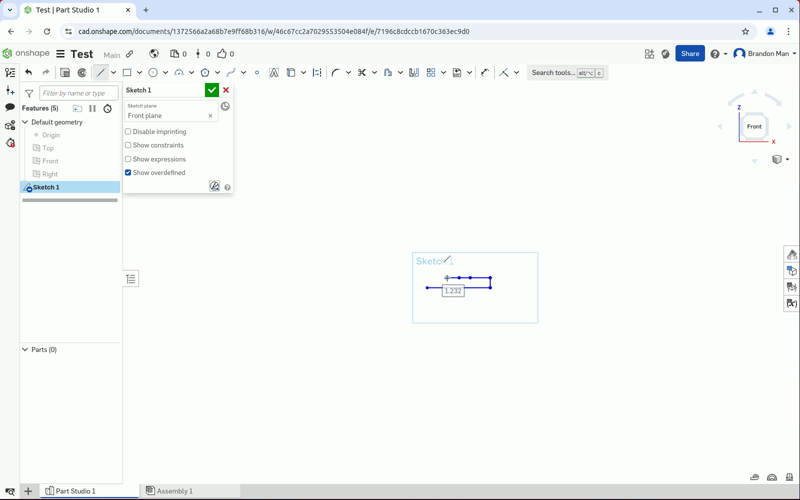
scroll(-6)
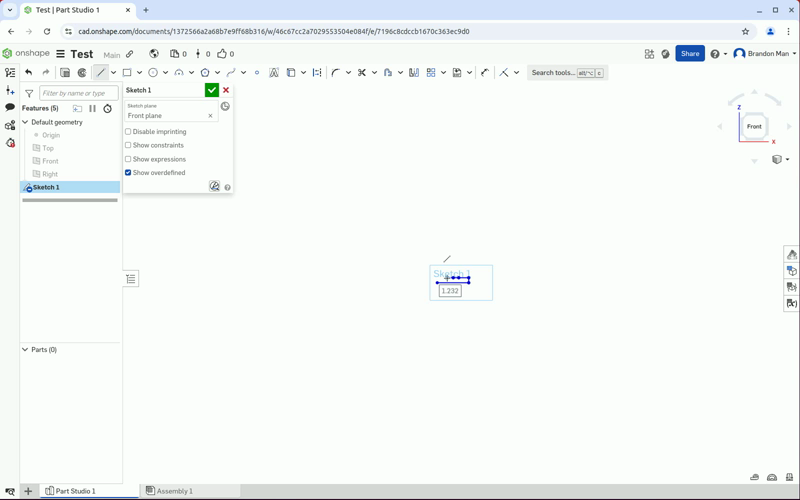
key_up(shift)
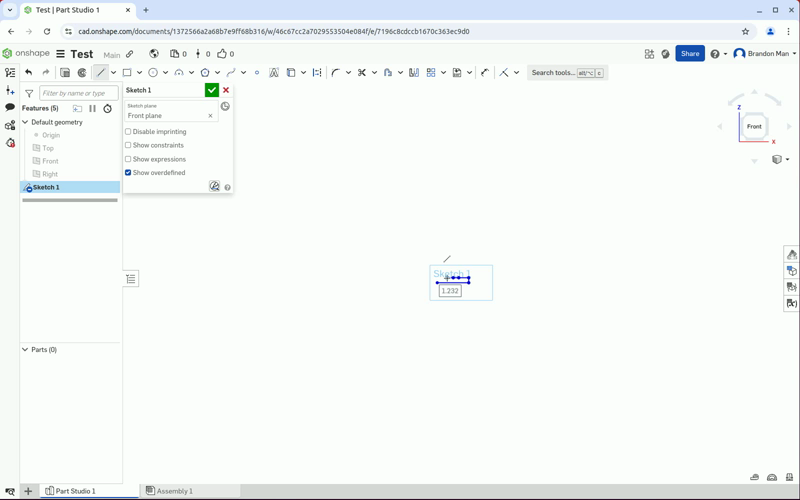
key_down(shift)
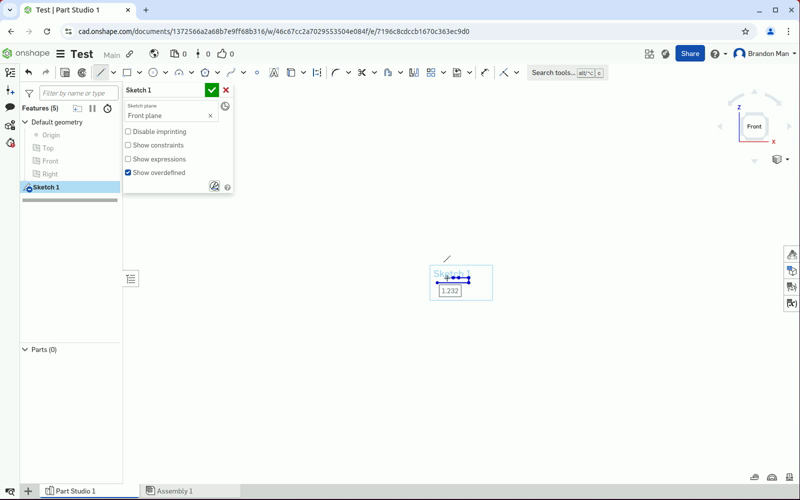
mouse_move(477, 277)
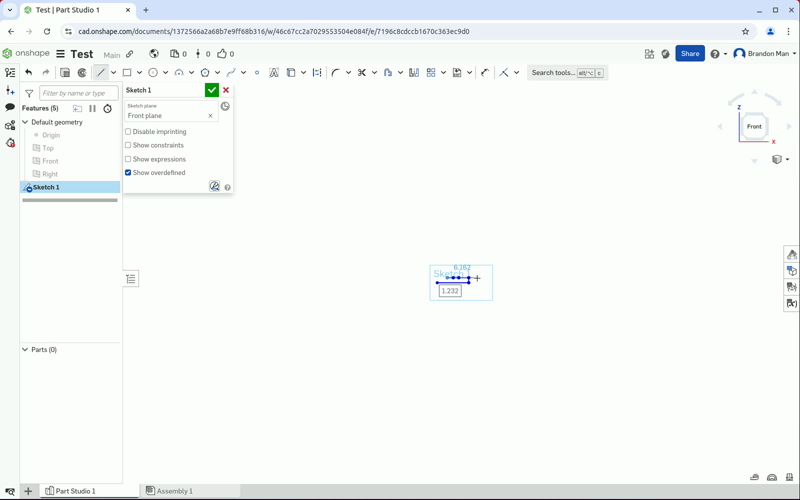
mouse_move(437, 277)
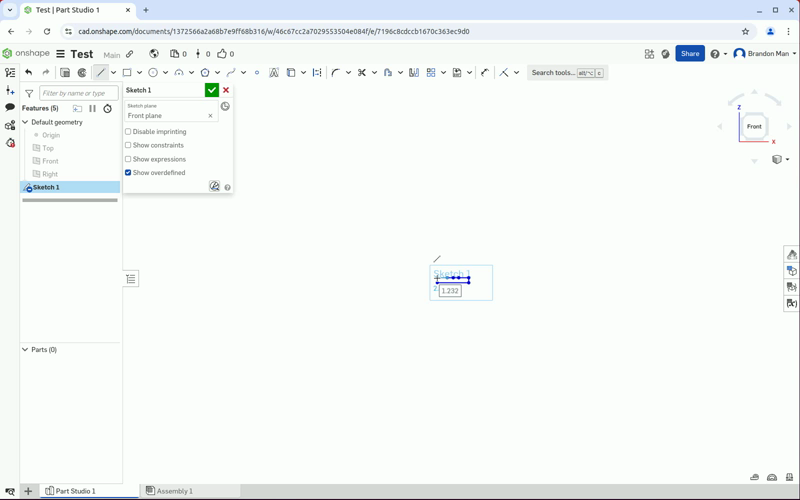
click(437, 277)
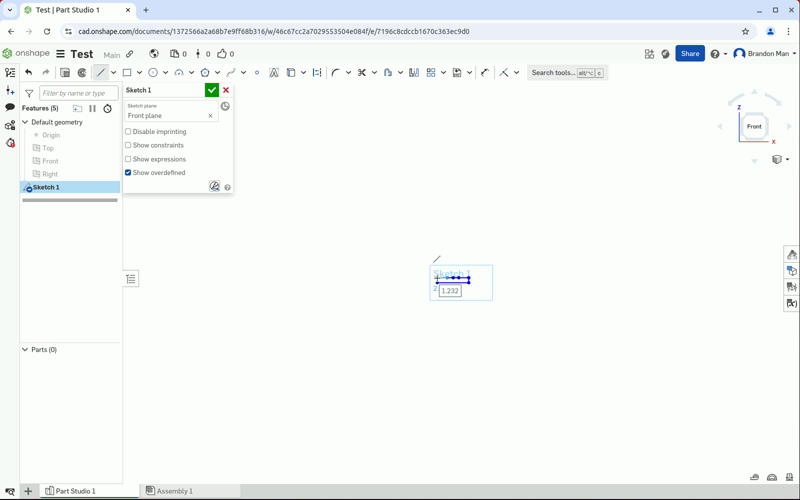
key_up(shift)
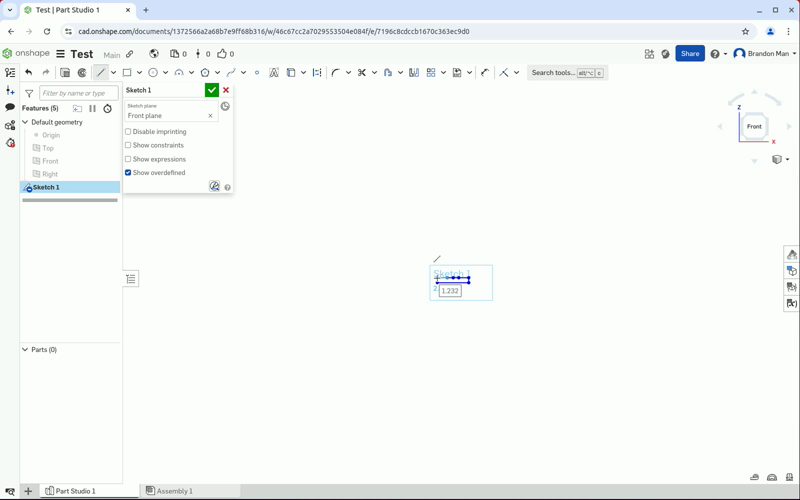
mouse_move(467, 277)
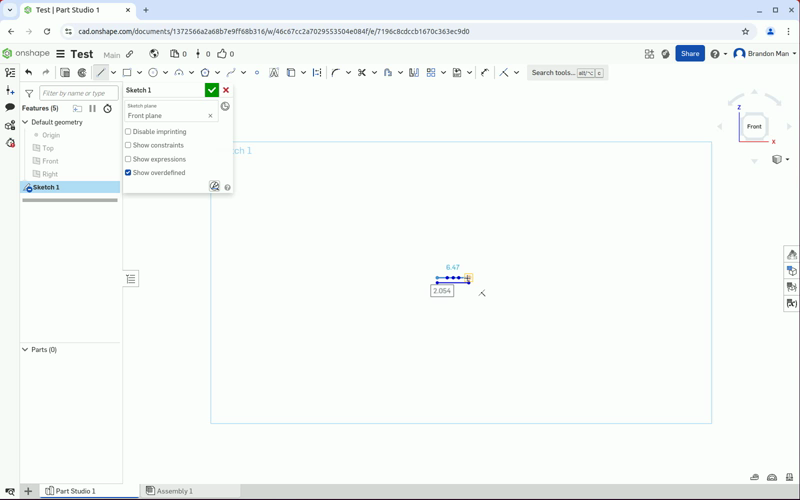
key_down(shift)
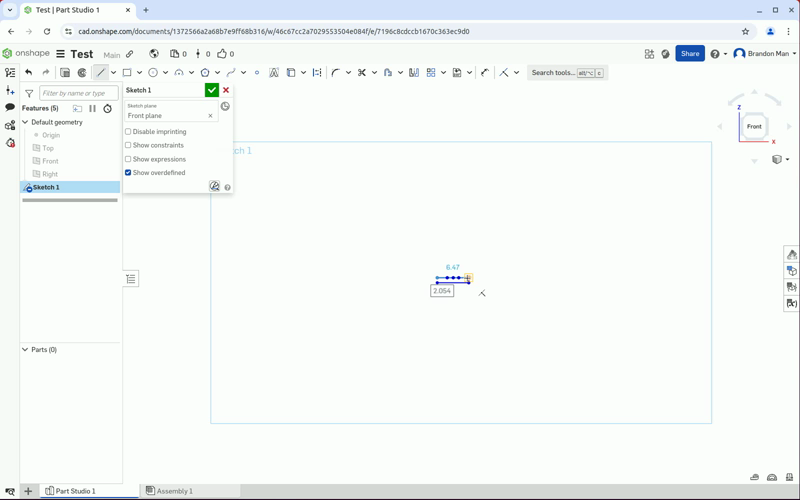
mouse_move(437, 282)
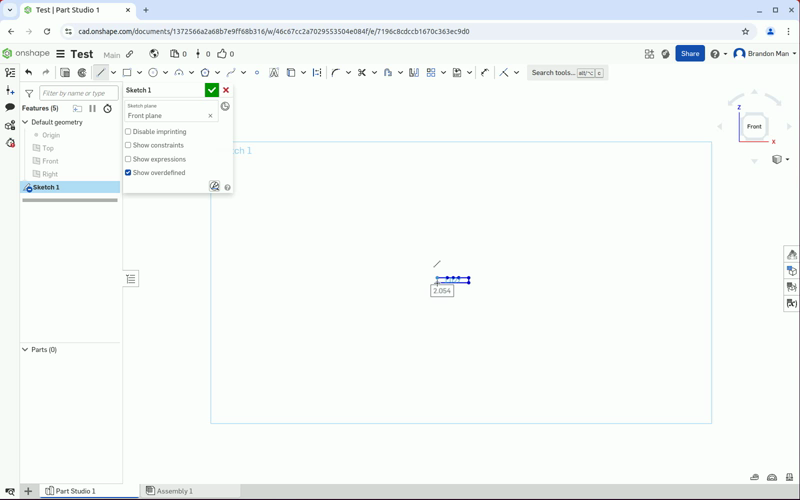
scroll(6)
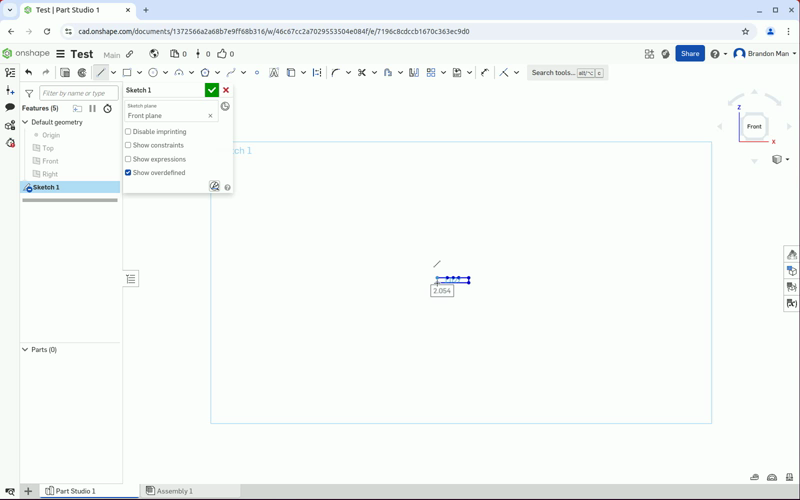
scroll(6)
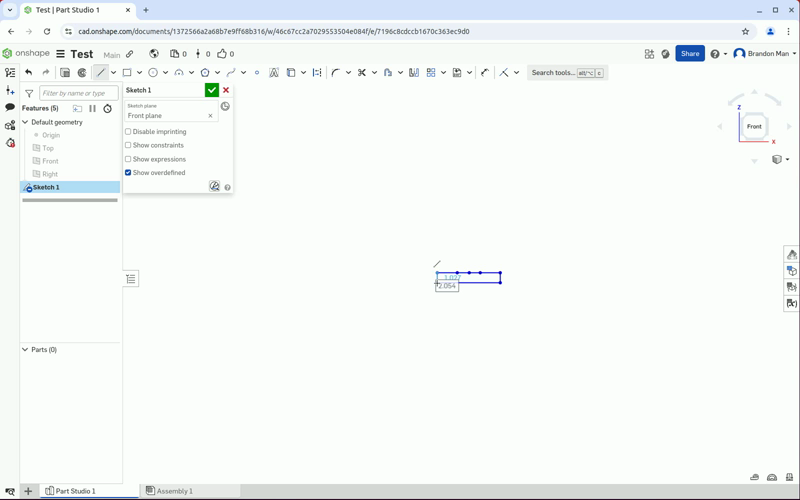
scroll(6)
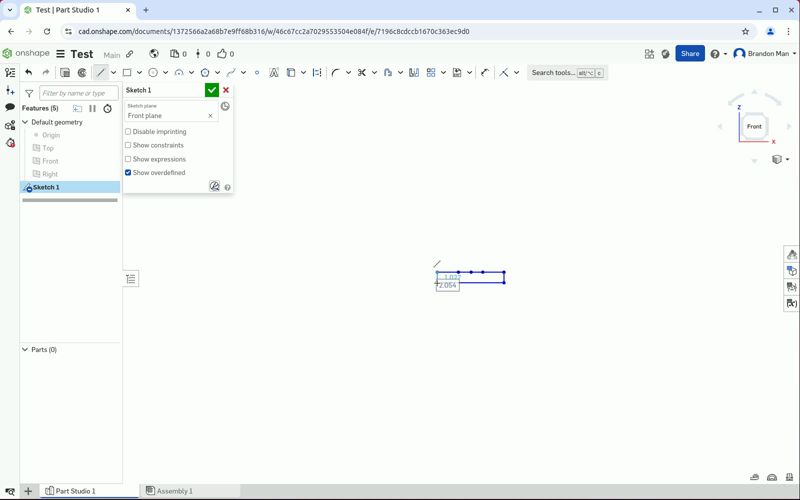
scroll(6)
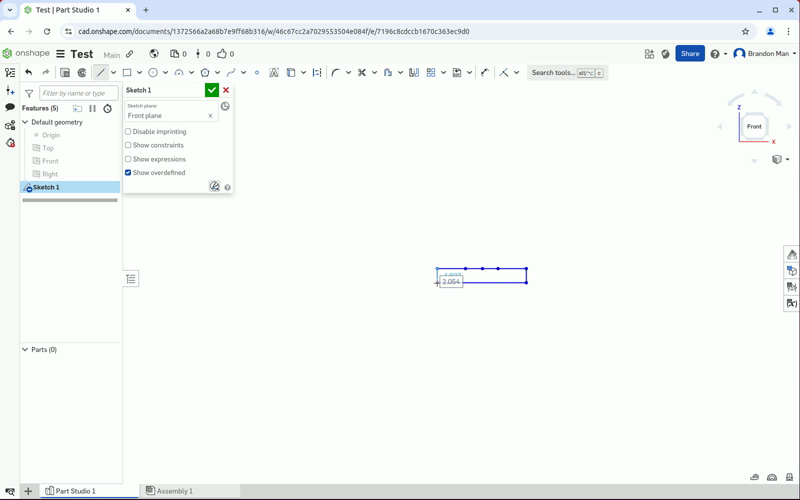
scroll(6)
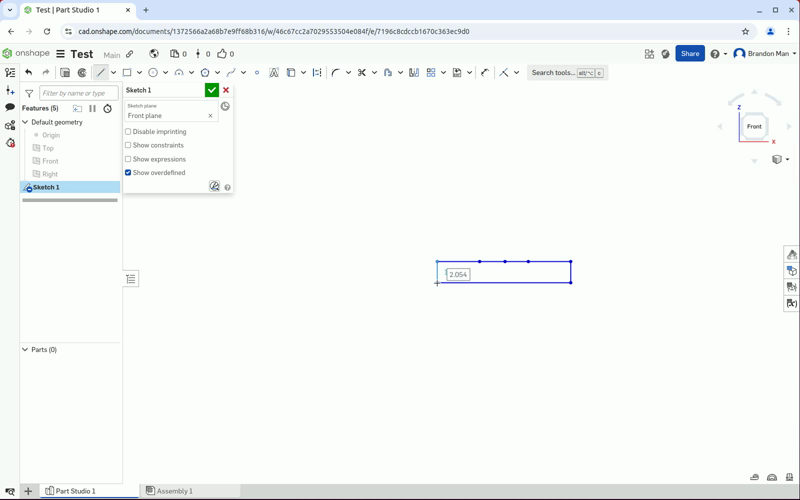
scroll(6)
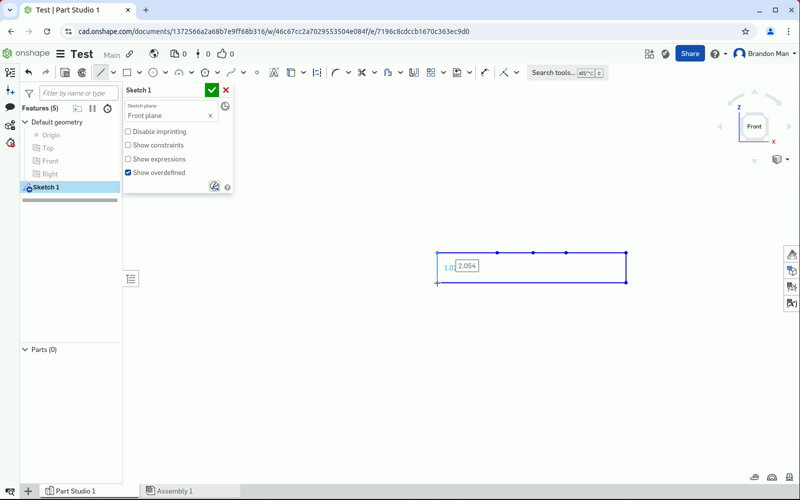
scroll(6)
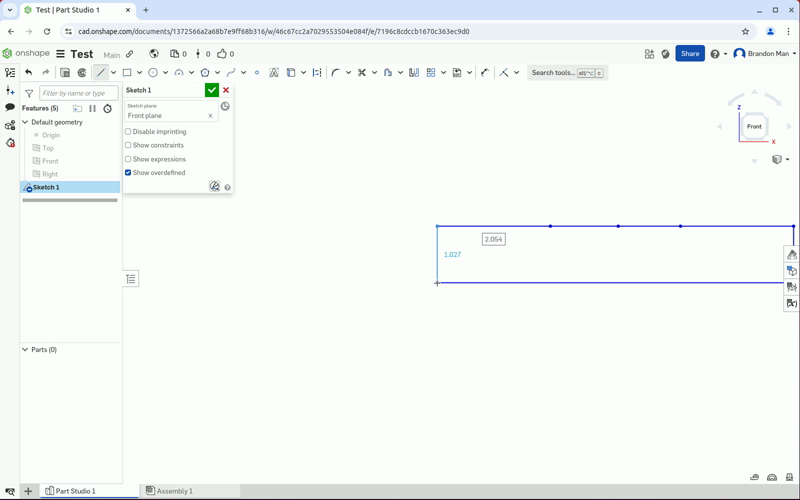
key_up(shift)
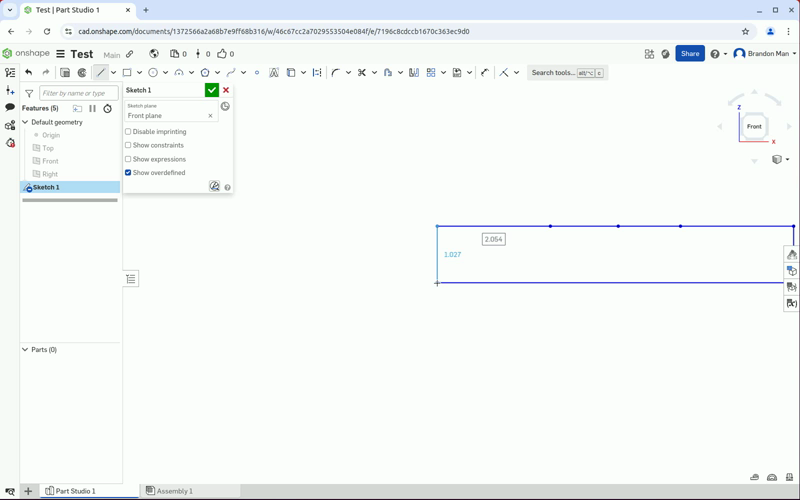
click(437, 282)
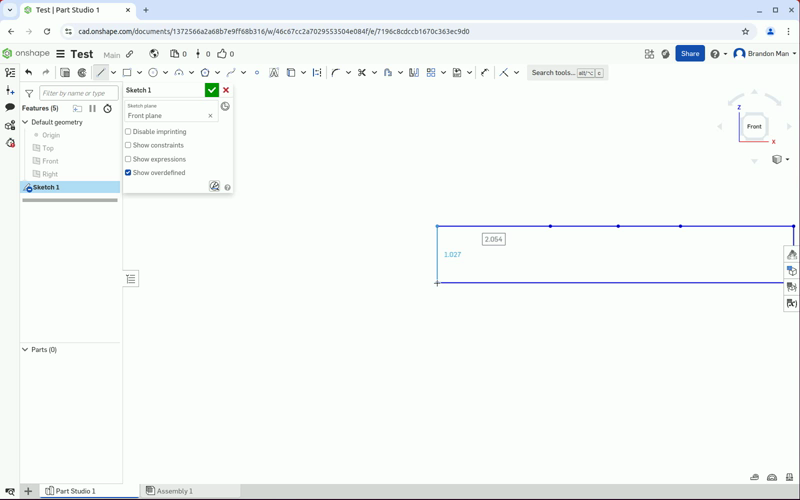
scroll(-6)
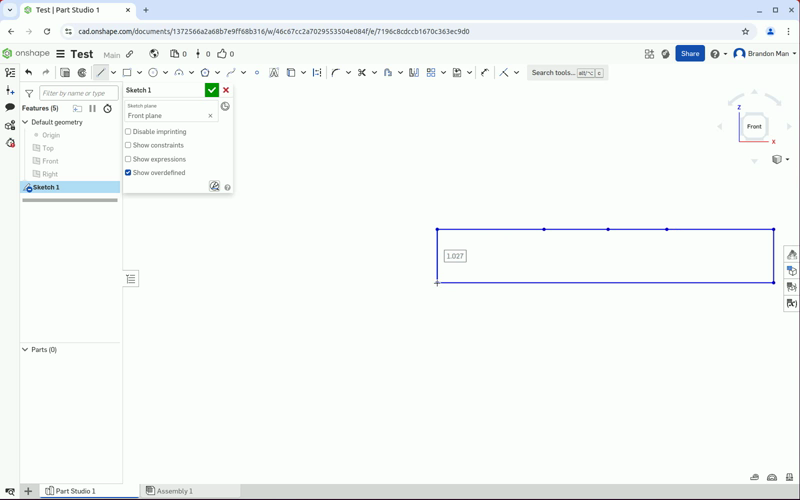
scroll(-6)
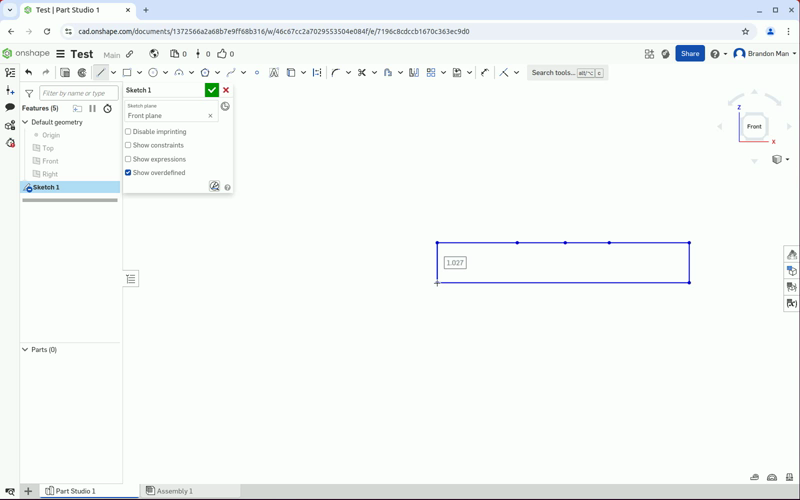
scroll(-6)
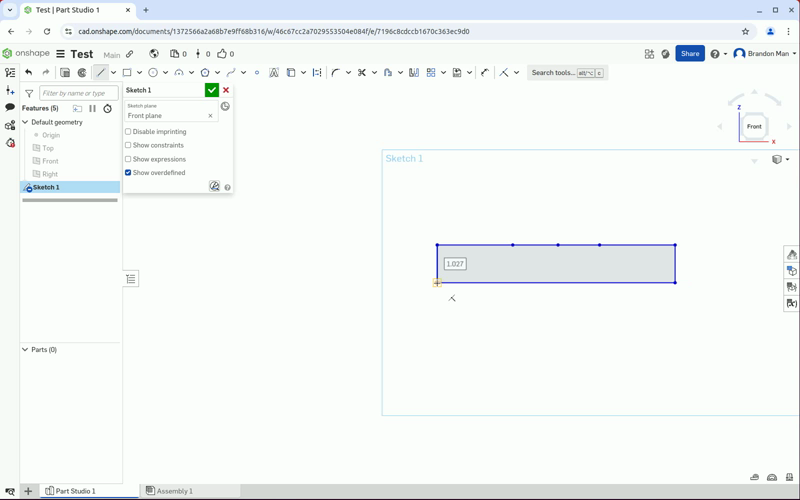
scroll(-6)
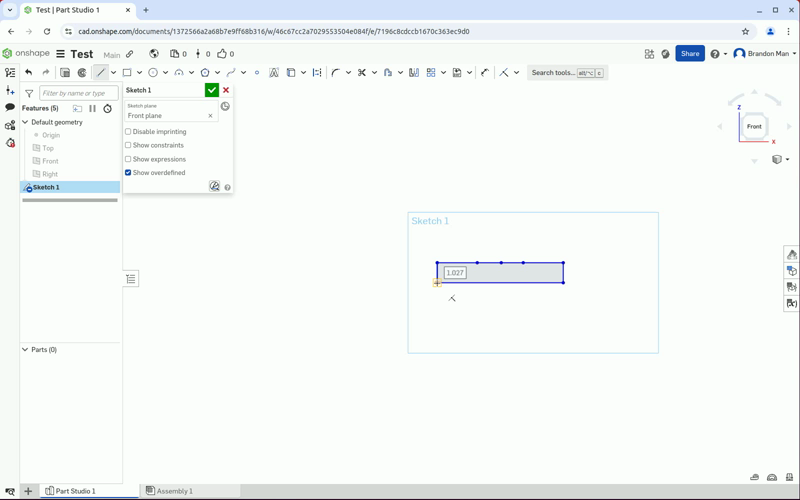
scroll(-6)
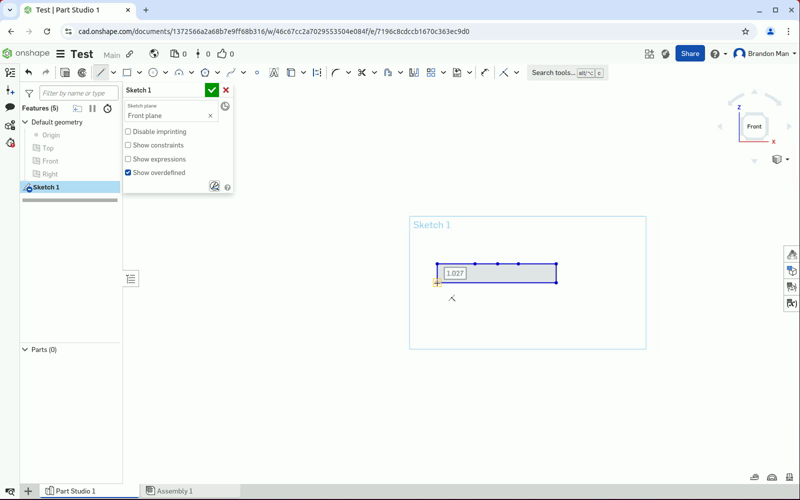
scroll(-6)
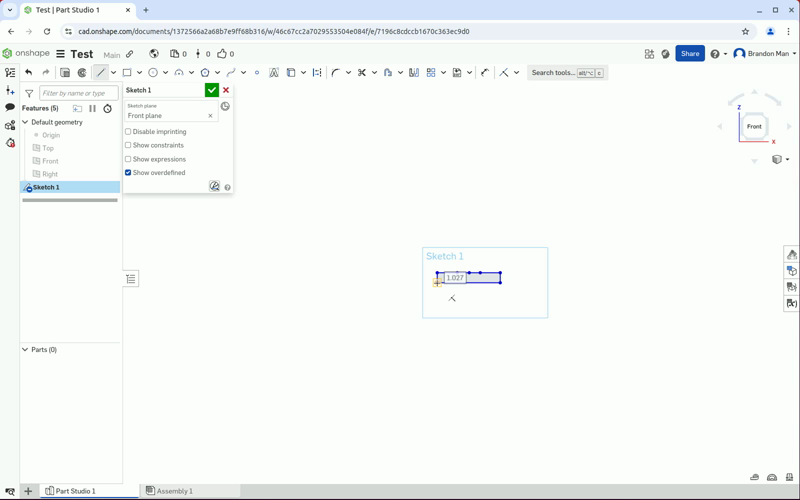
scroll(-6)
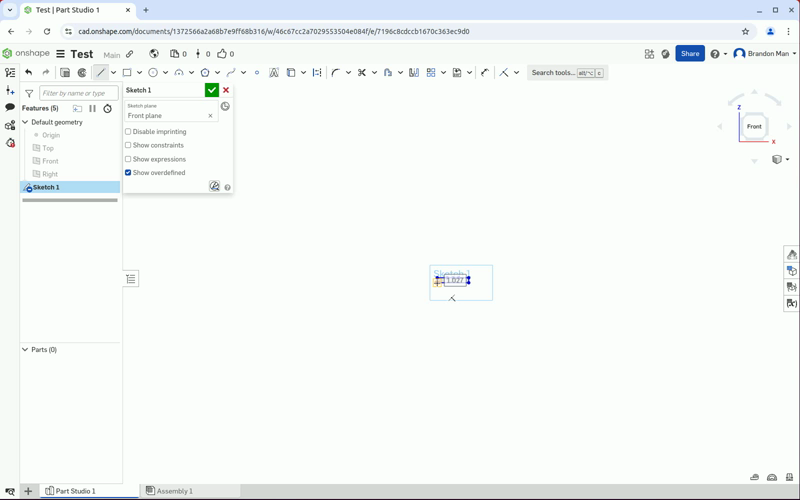
key(esc)
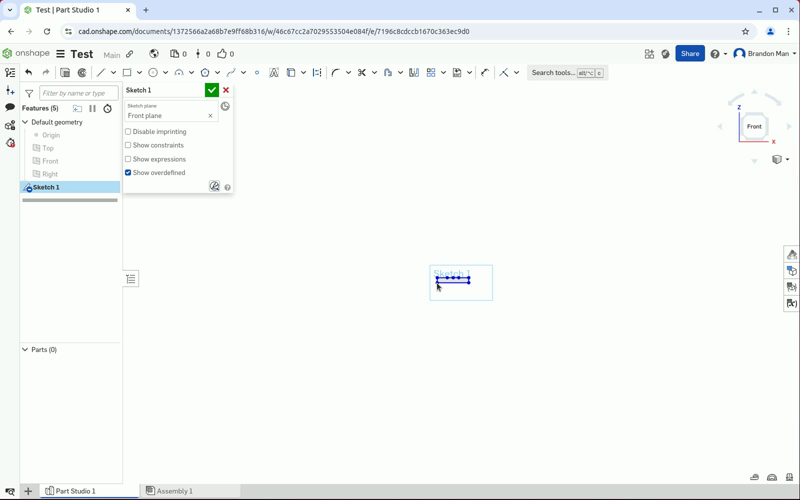
mouse_move(442, 277)
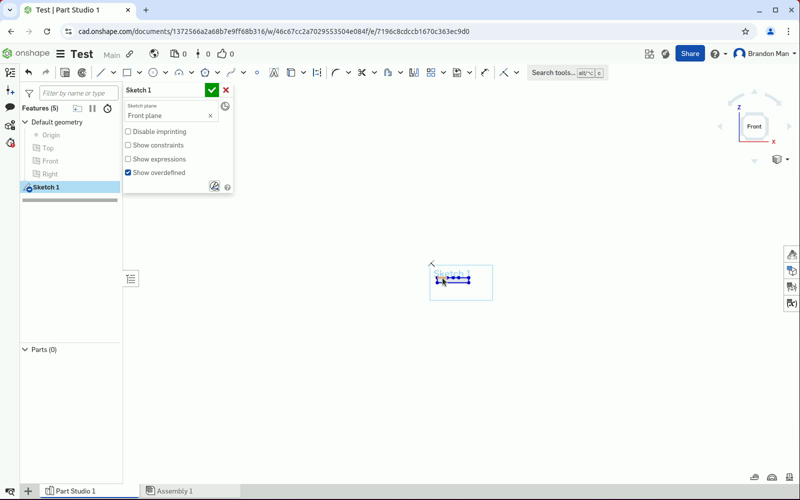
scroll(6)
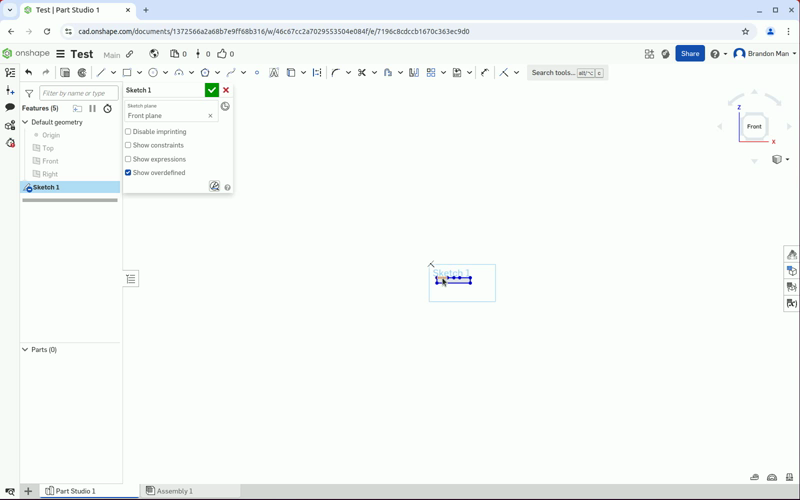
scroll(6)
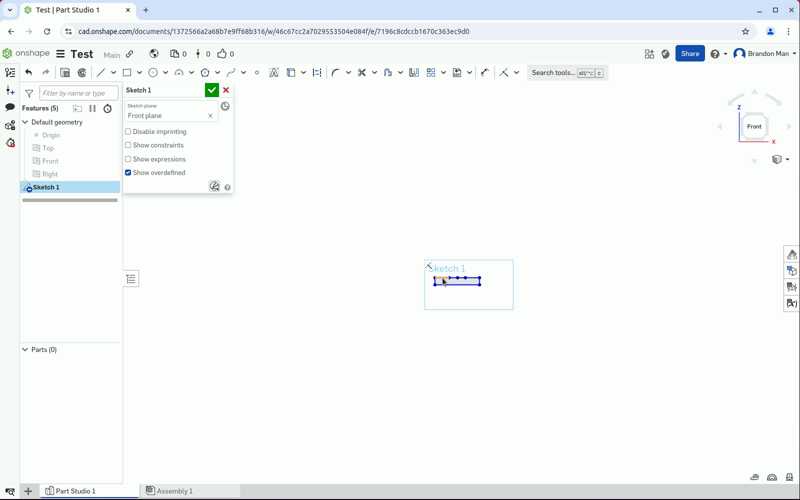
scroll(6)
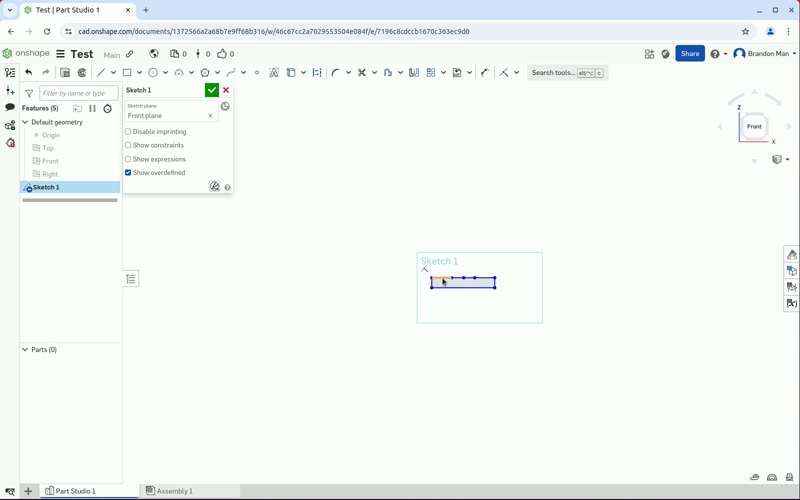
scroll(6)
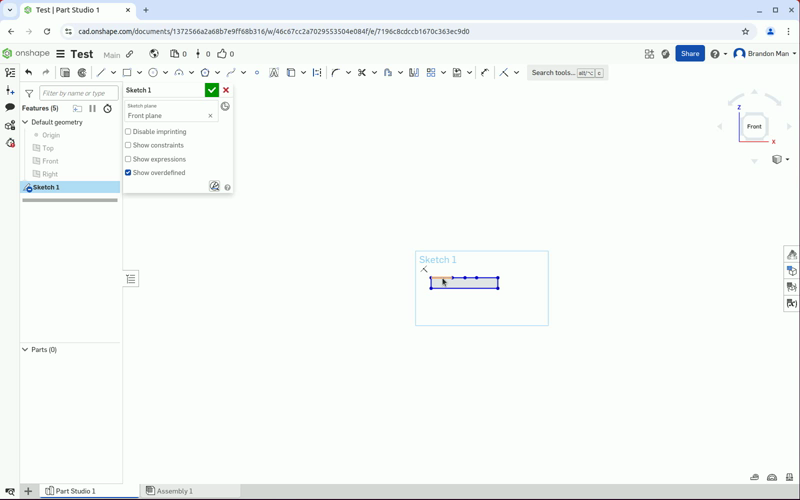
scroll(6)
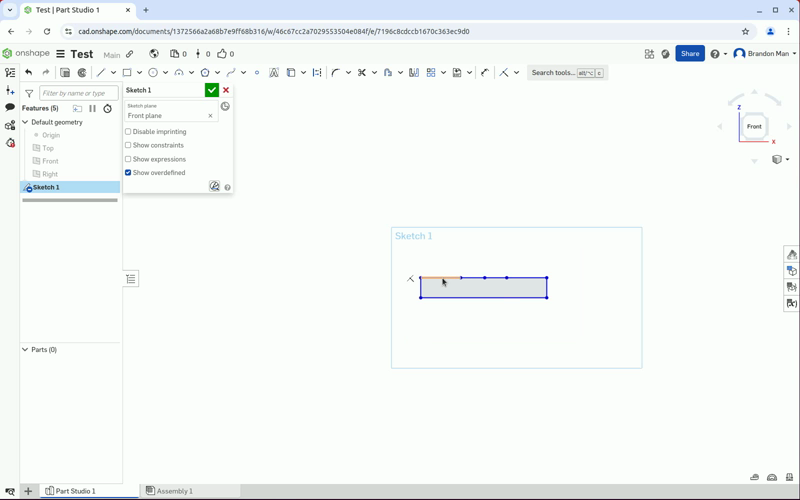
scroll(6)
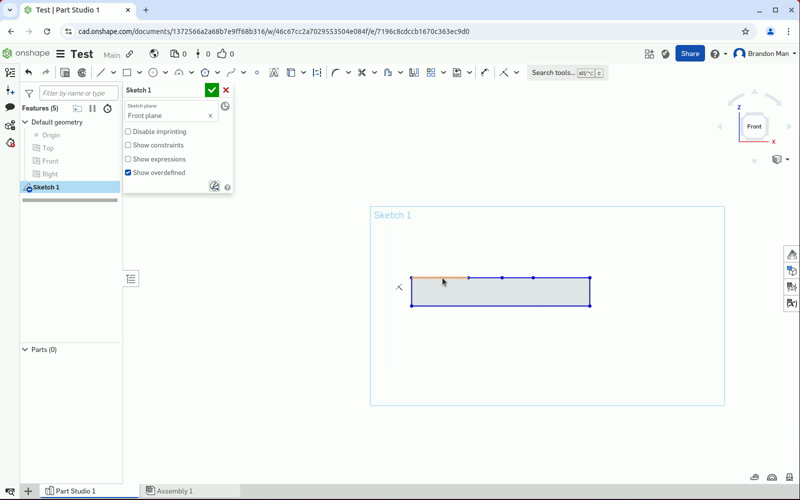
scroll(6)
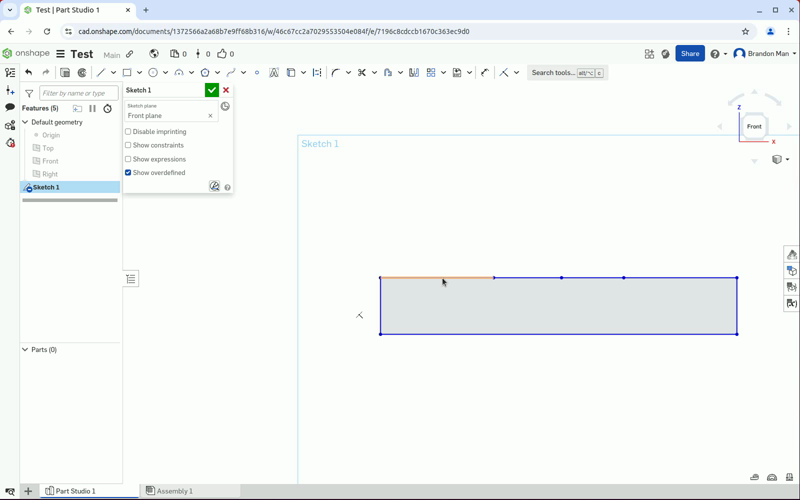
click(442, 277)
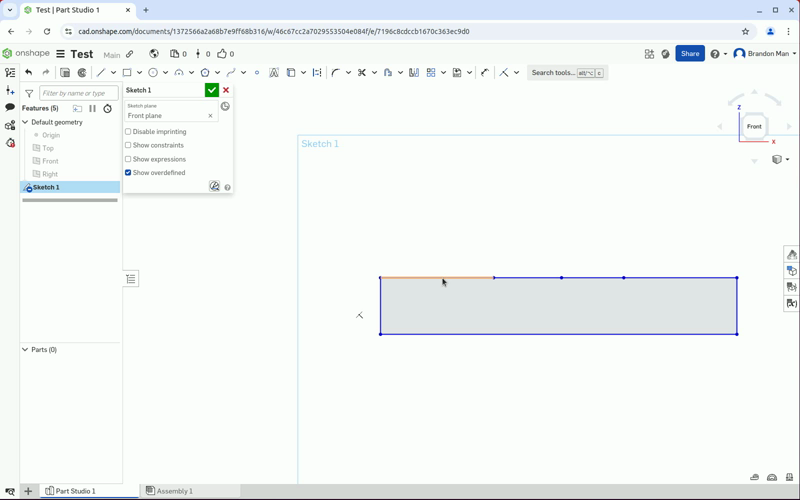
scroll(-6)
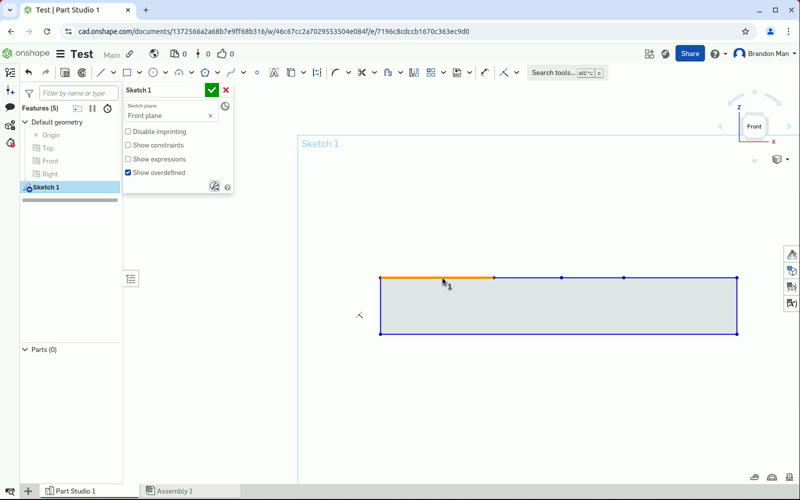
scroll(-6)
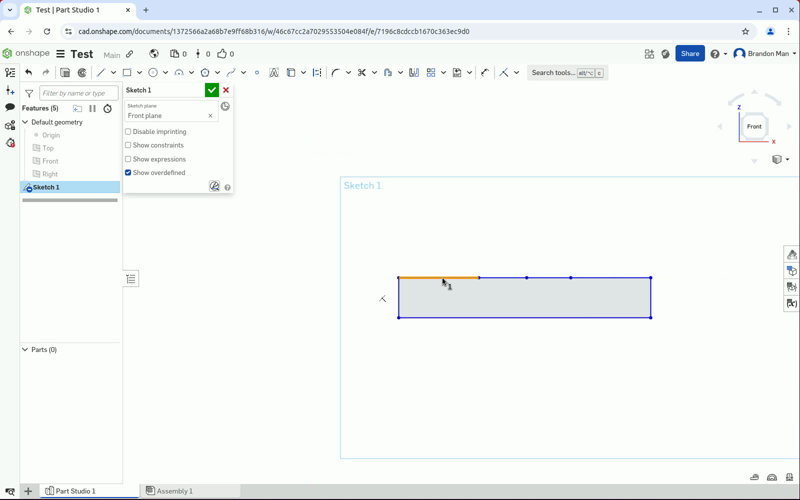
scroll(-6)
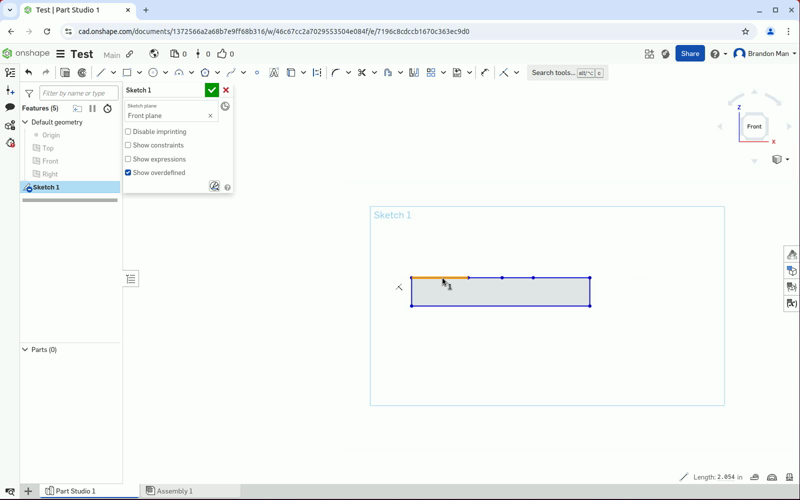
scroll(-6)
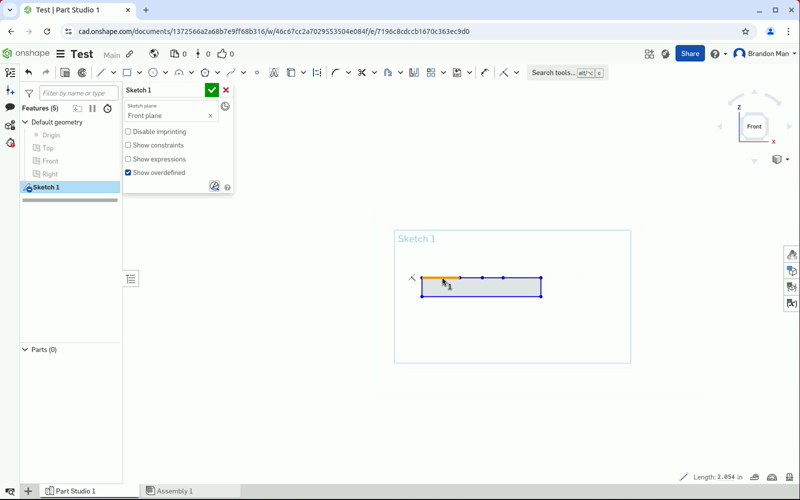
scroll(-6)
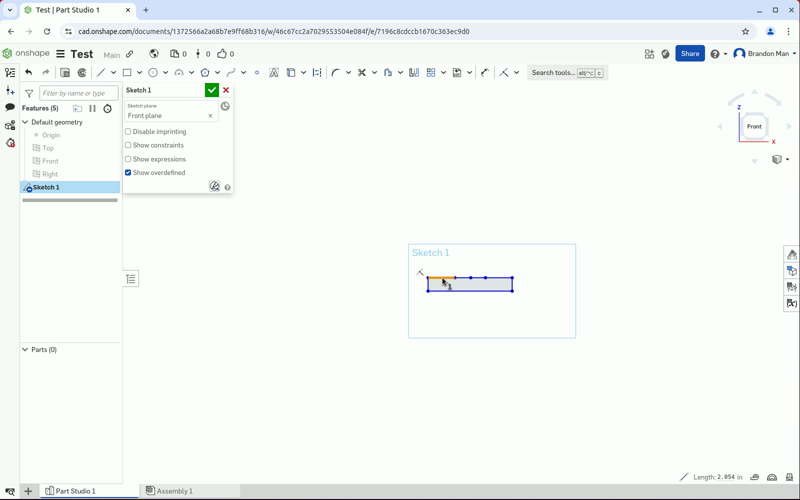
scroll(-6)
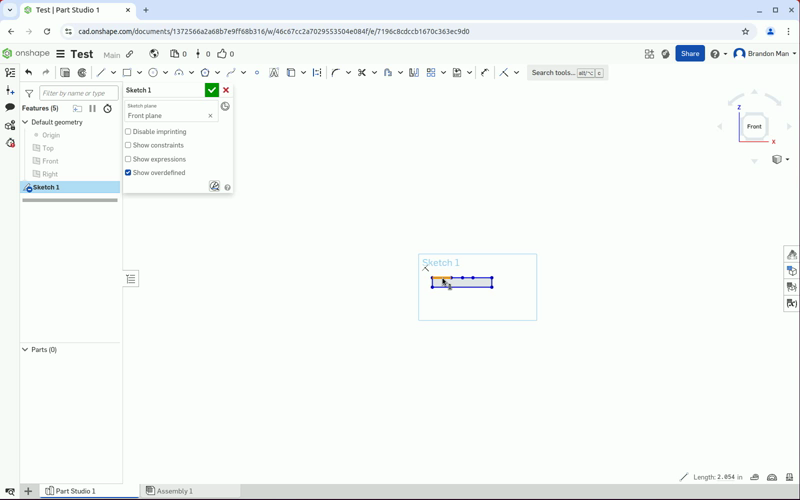
scroll(-6)
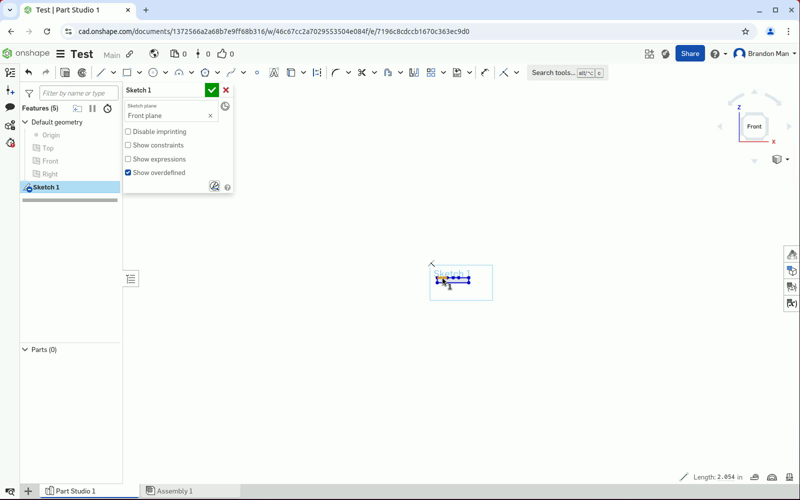
mouse_move(73, 352)
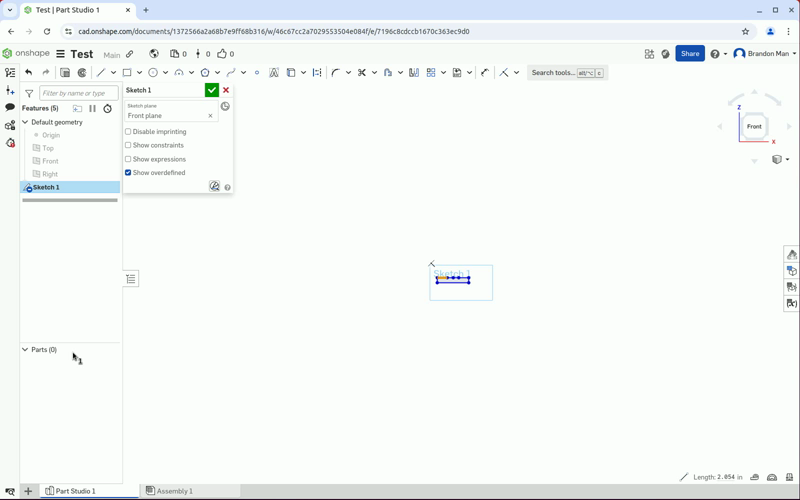
key(shift+y)
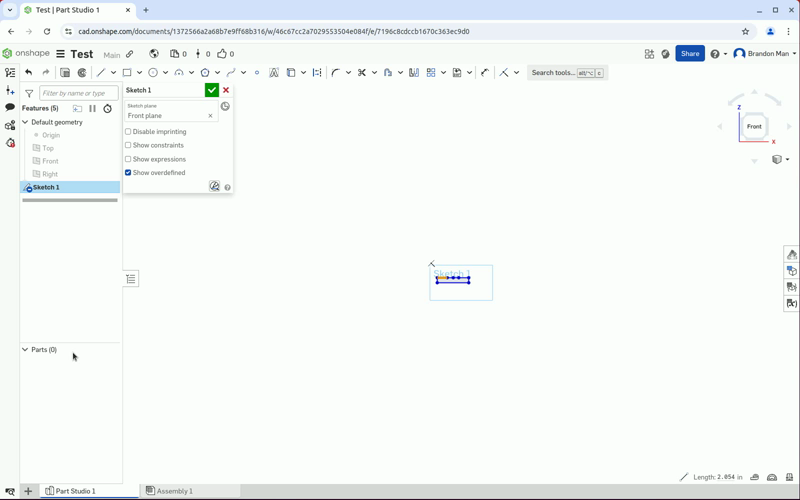
key(shift+e)
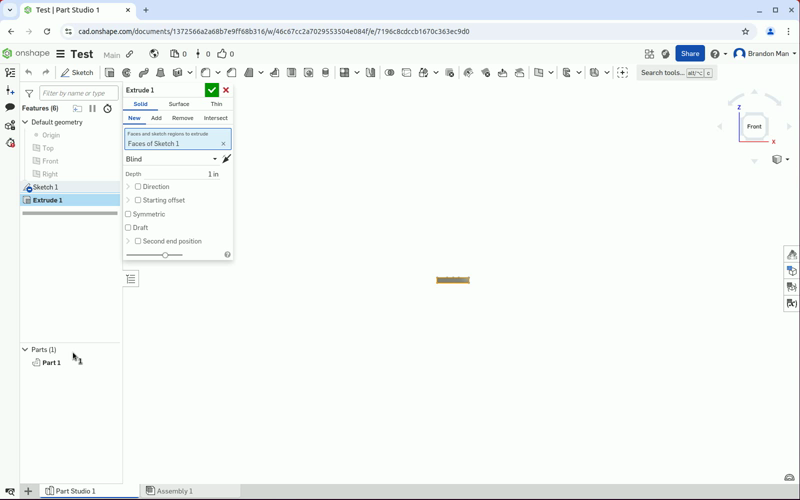
mouse_move(143, 106)
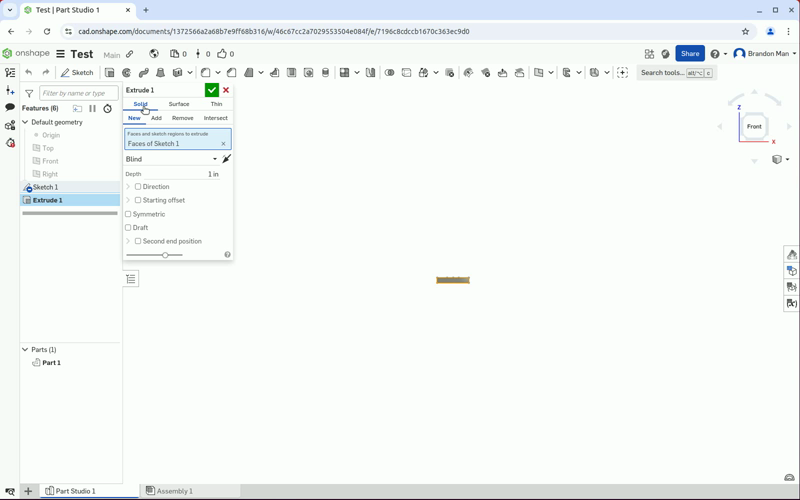
click(143, 106)
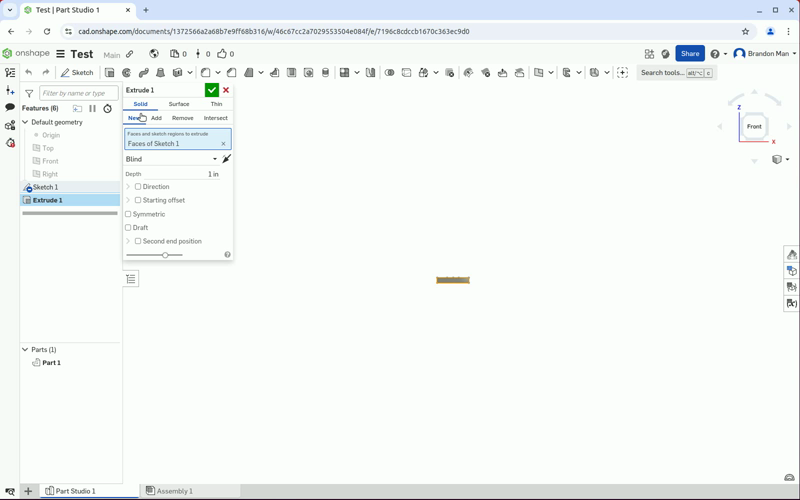
mouse_move(137, 120)
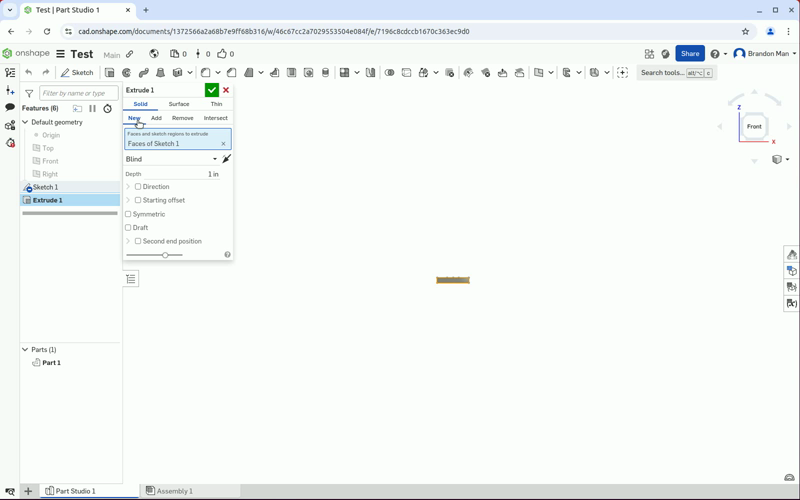
click(137, 120)
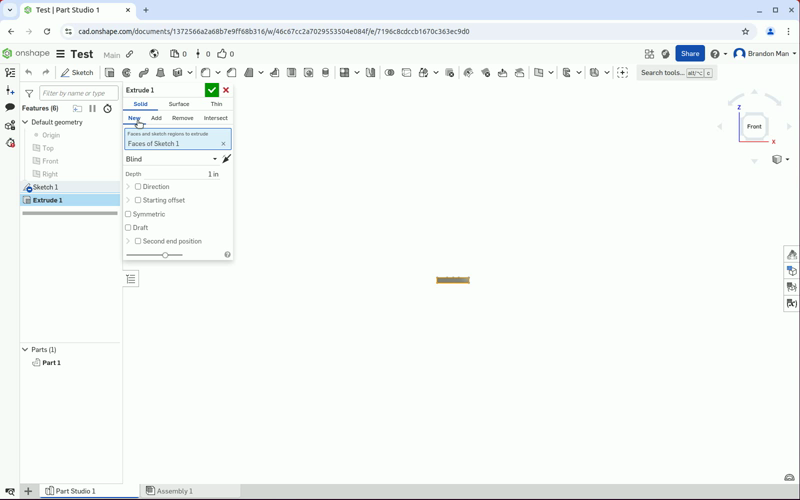
key(tab, 4)
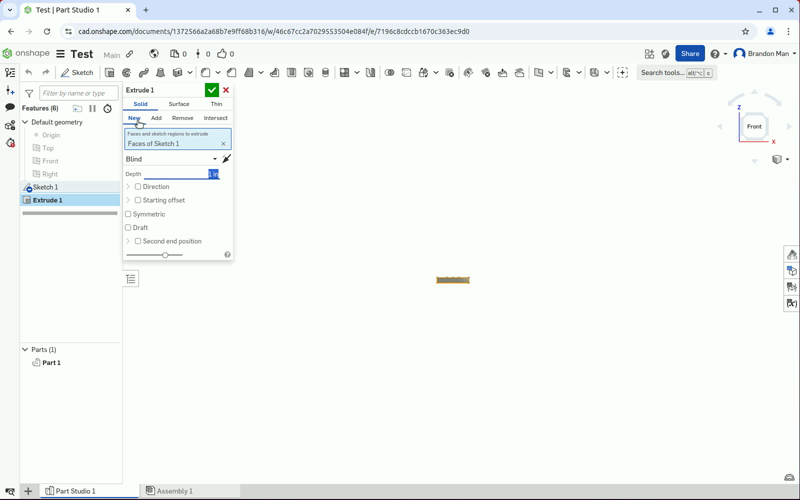
text(23.108)
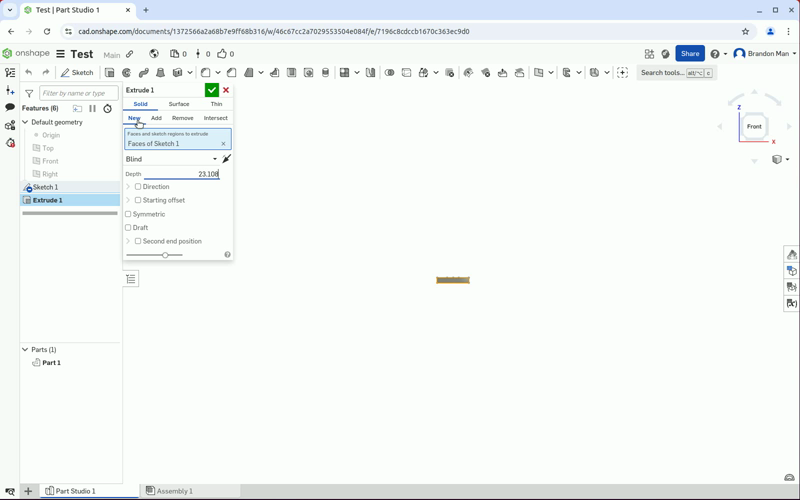
key(enter)
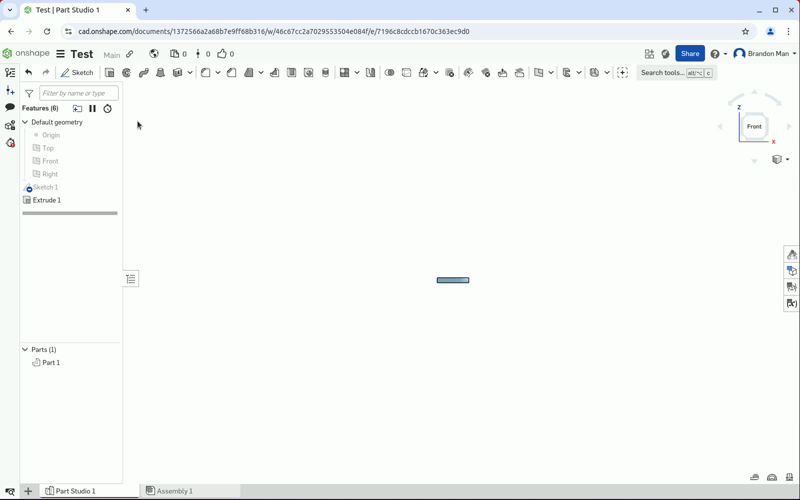
key(shift+h)
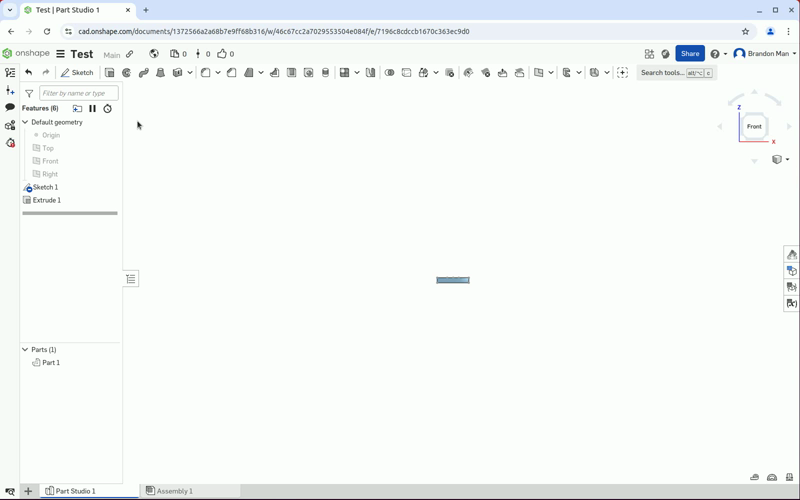
key(shift+h)
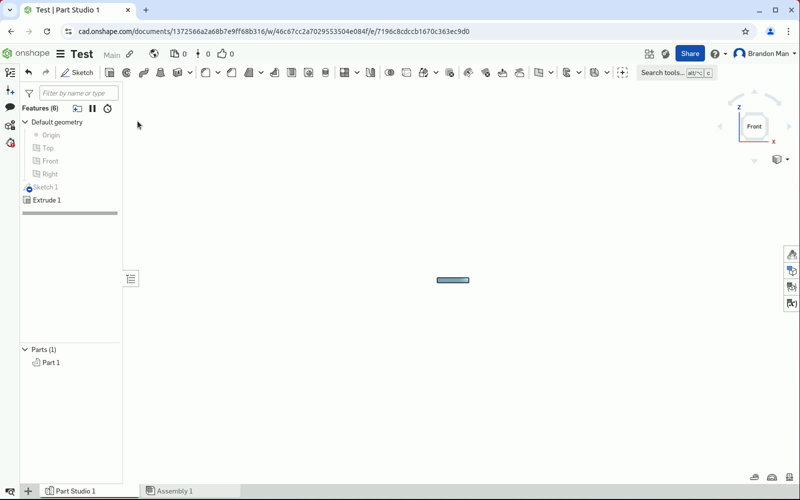
mouse_move(73, 189)
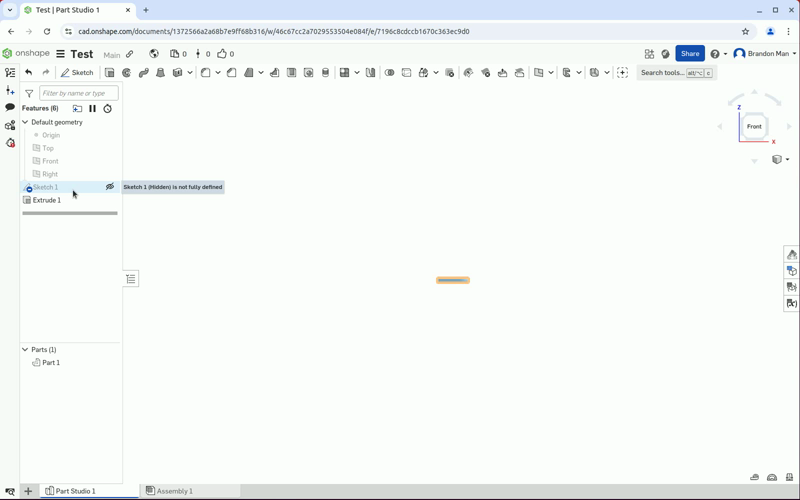
click(73, 189)
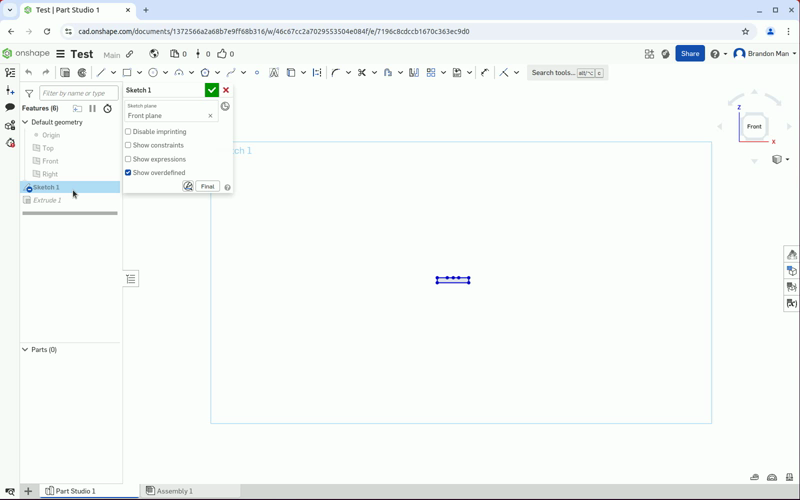
mouse_move(229, 92)
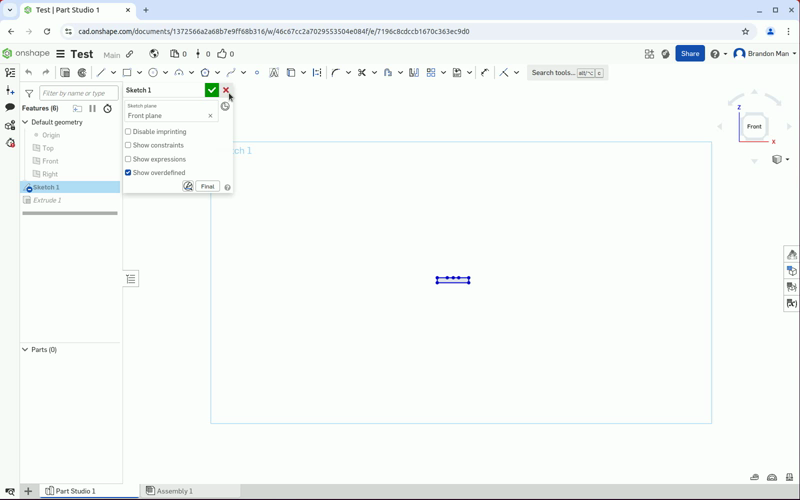
click(229, 92)
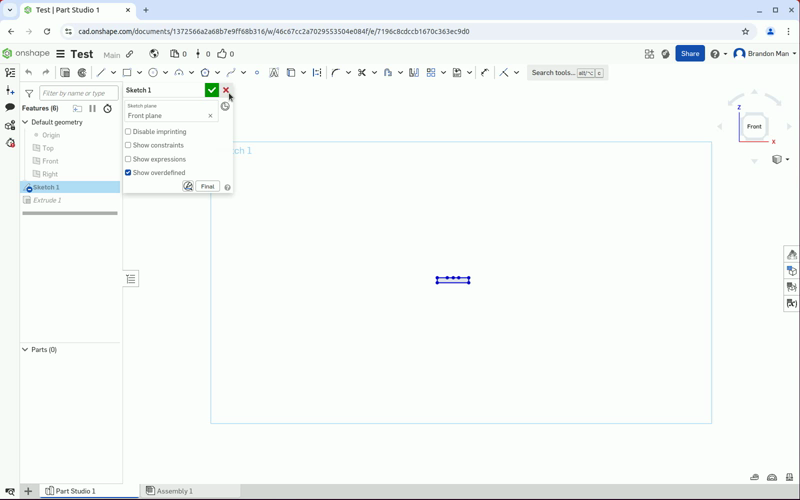
key(shift+s)
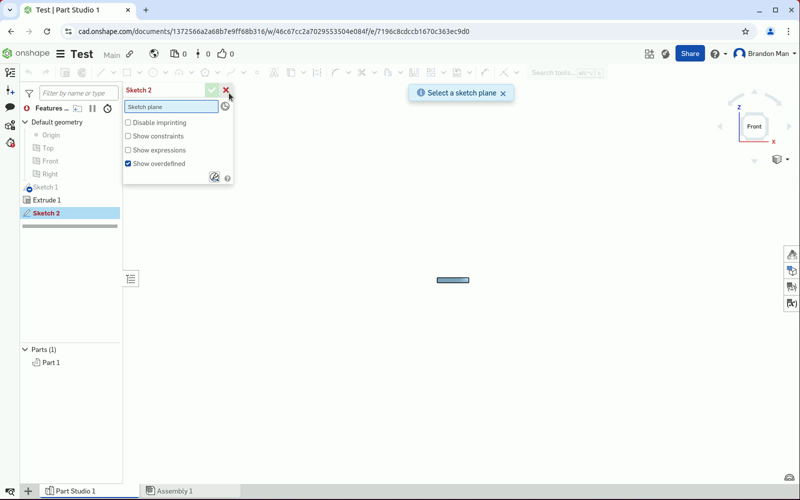
mouse_move(73, 163)
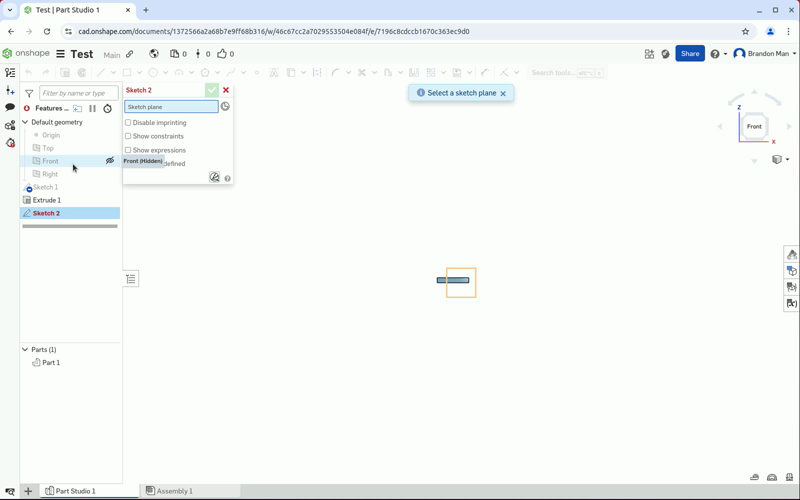
click(73, 163)
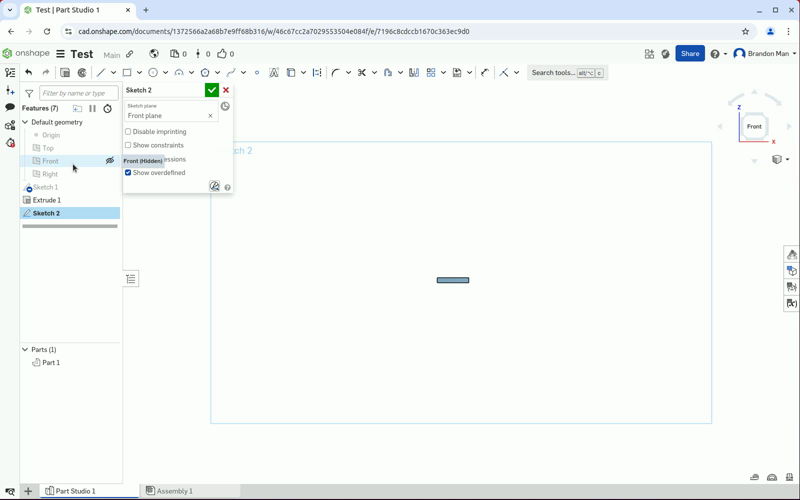
mouse_move(73, 352)
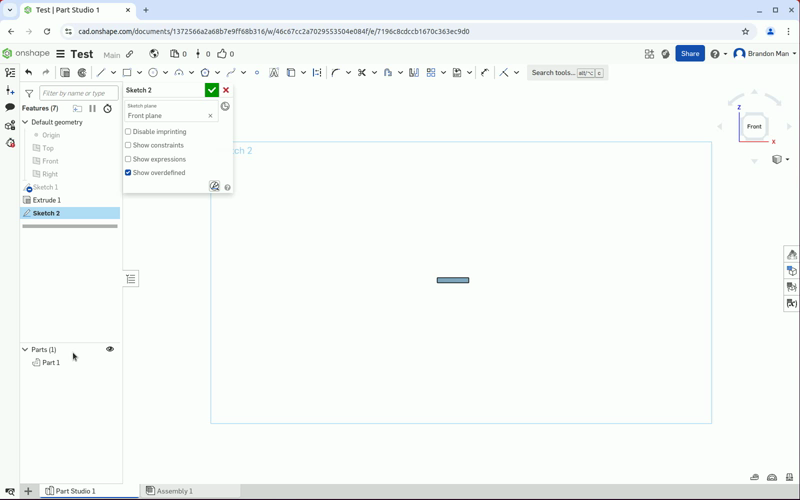
key(y)
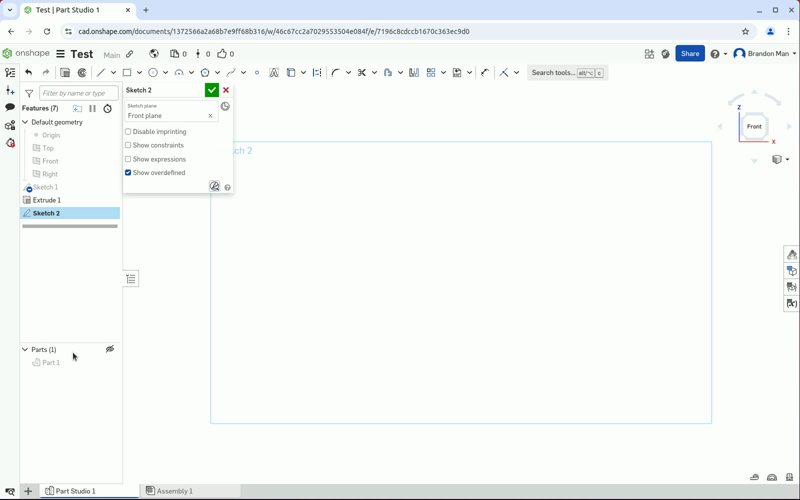
key(l)
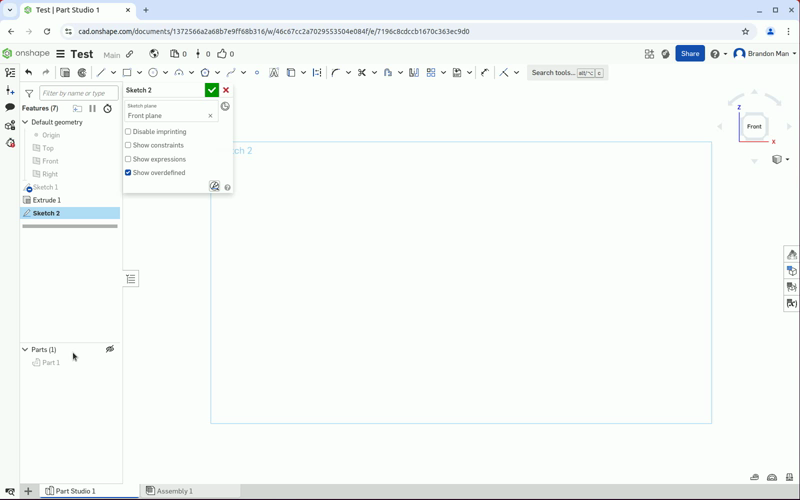
key_down(shift)
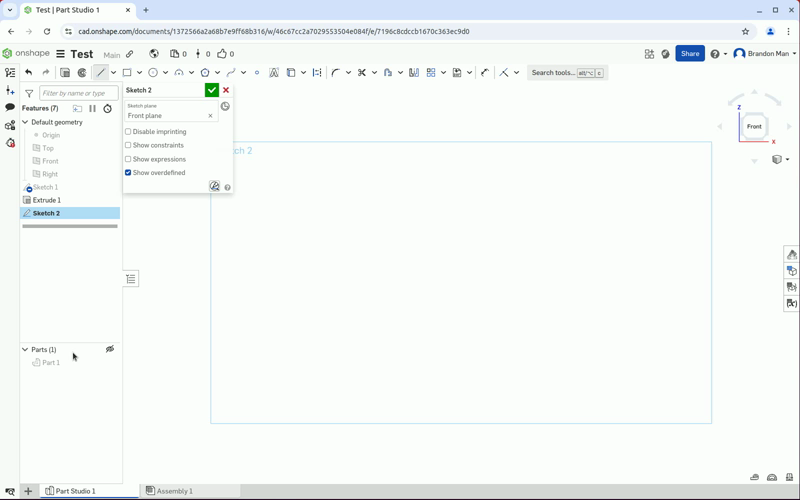
mouse_move(436, 267)
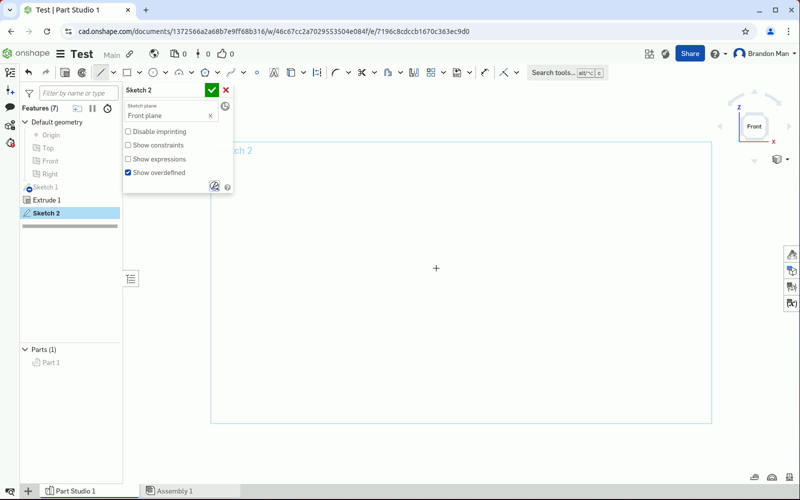
click(436, 267)
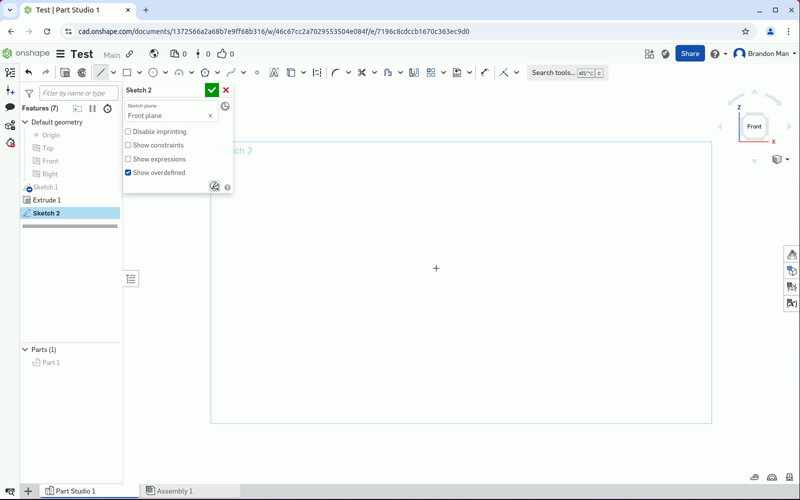
key_up(shift)
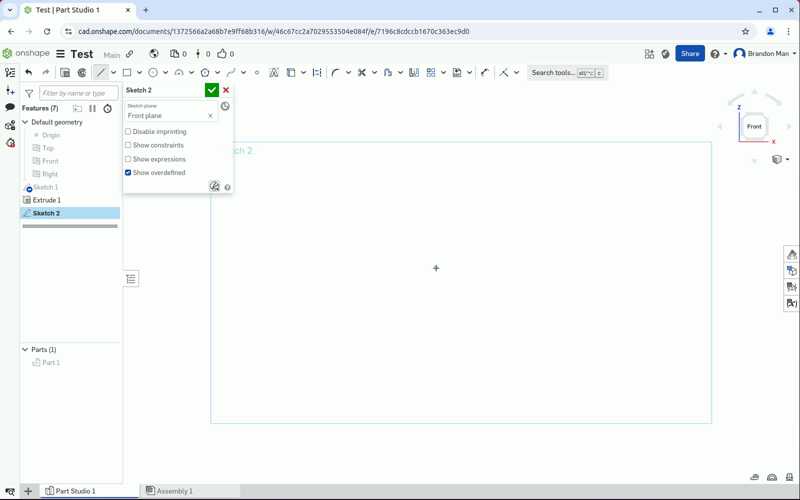
key_down(shift)
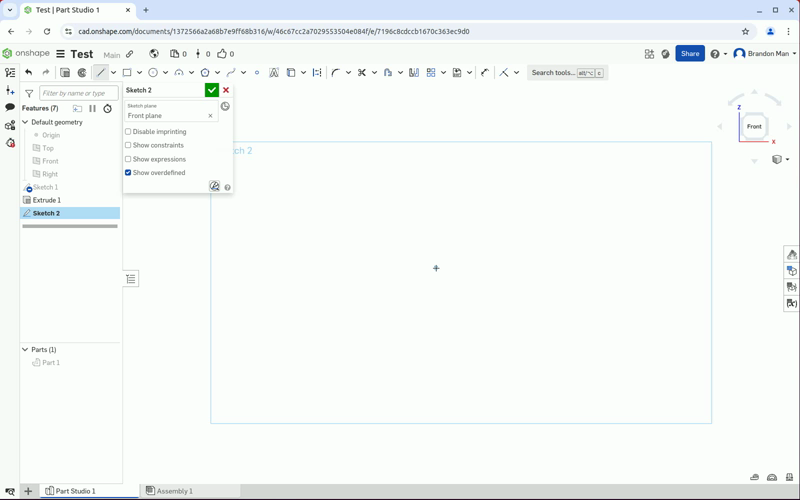
mouse_move(466, 267)
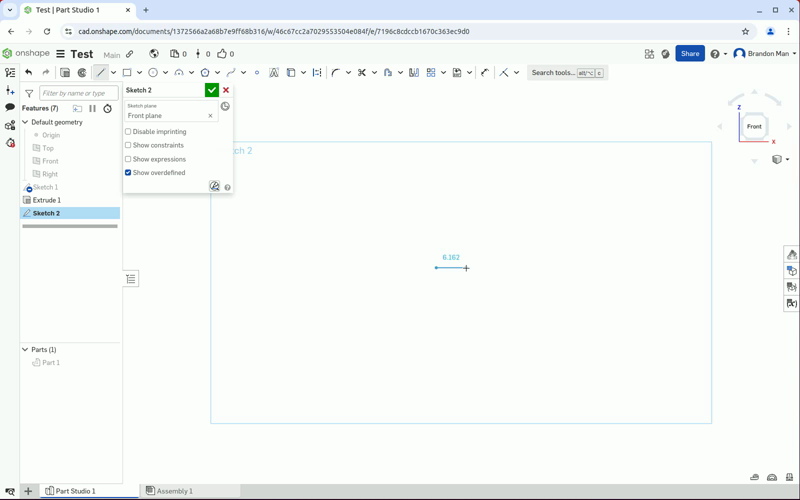
mouse_move(447, 278)
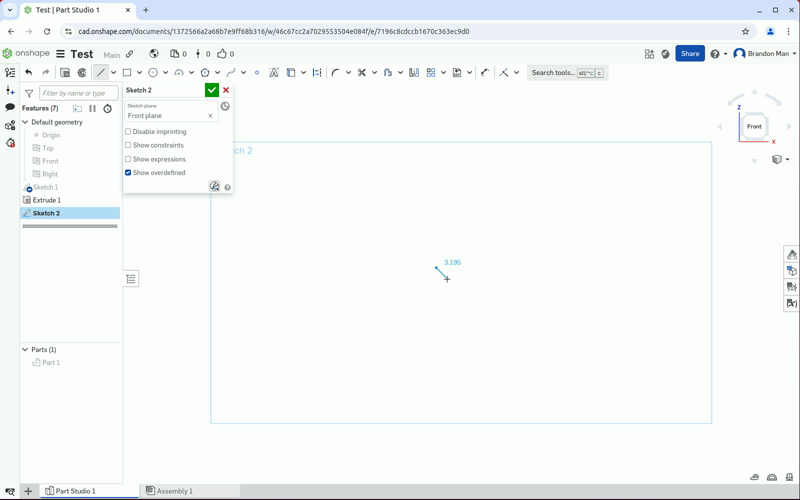
click(447, 278)
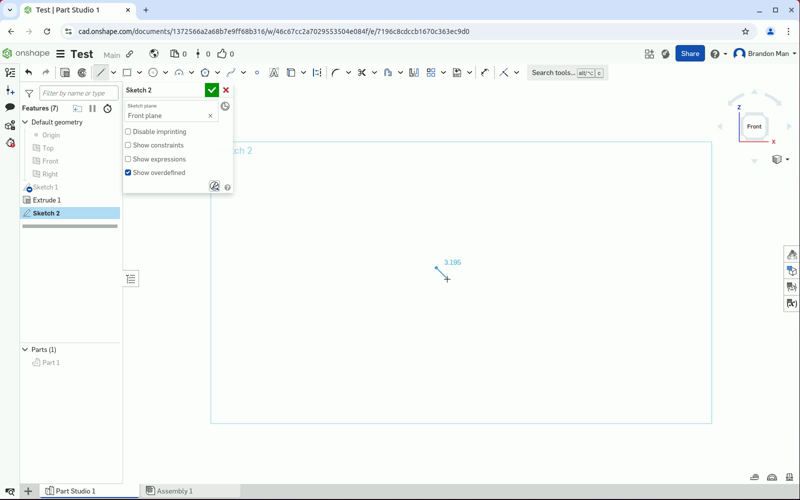
key_up(shift)
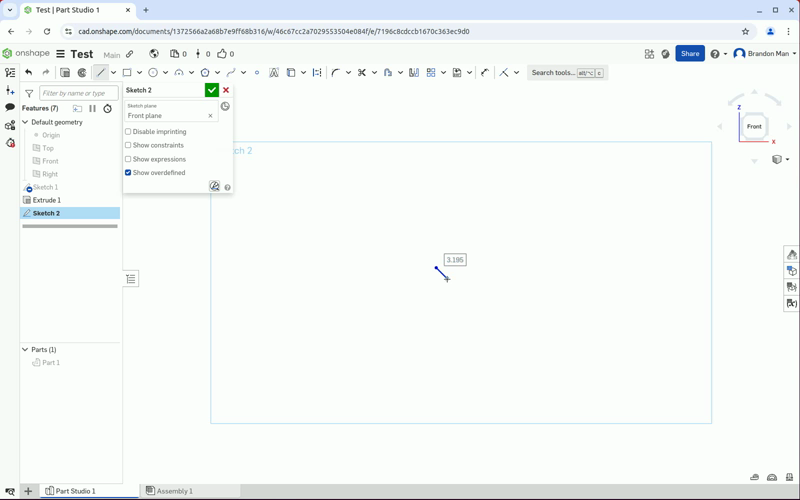
key_down(shift)
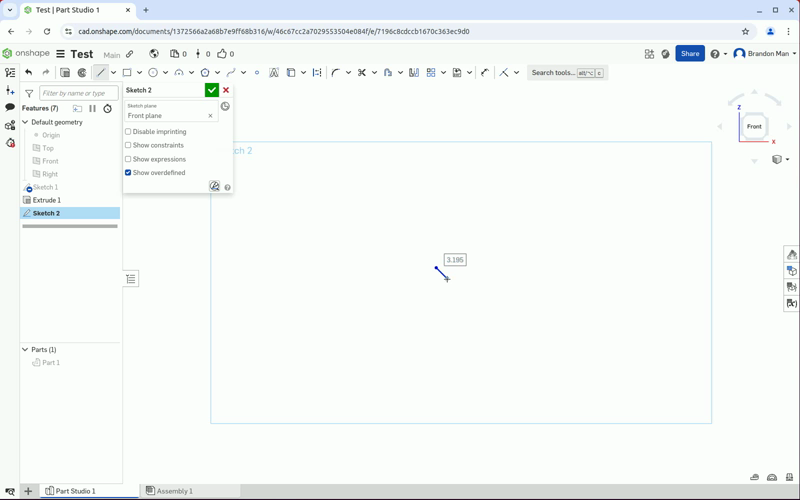
mouse_move(477, 278)
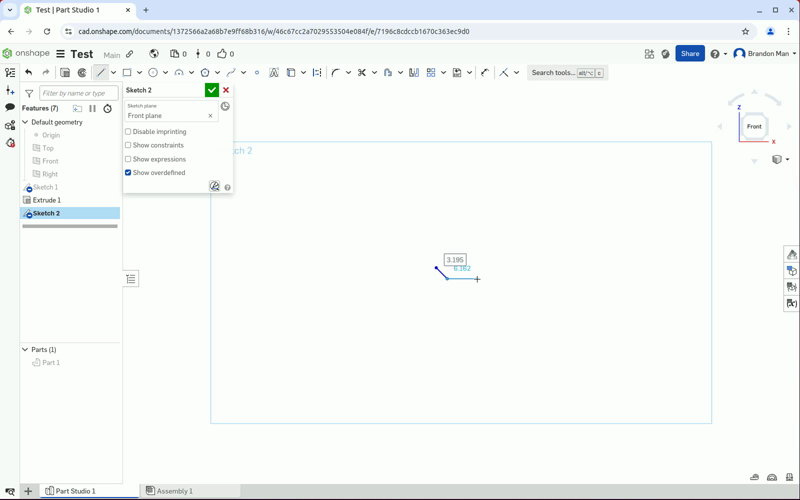
mouse_move(453, 278)
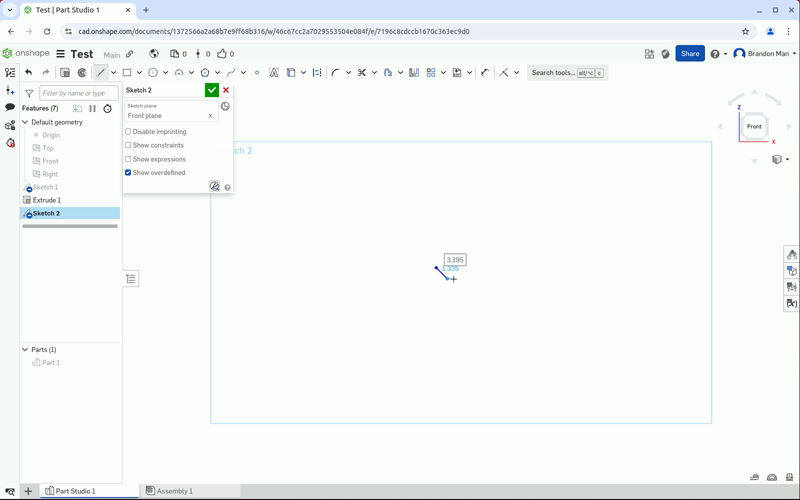
scroll(6)
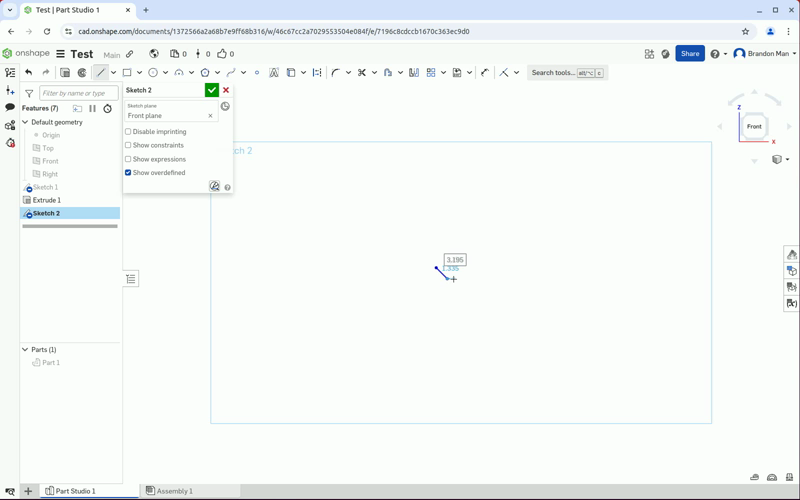
scroll(6)
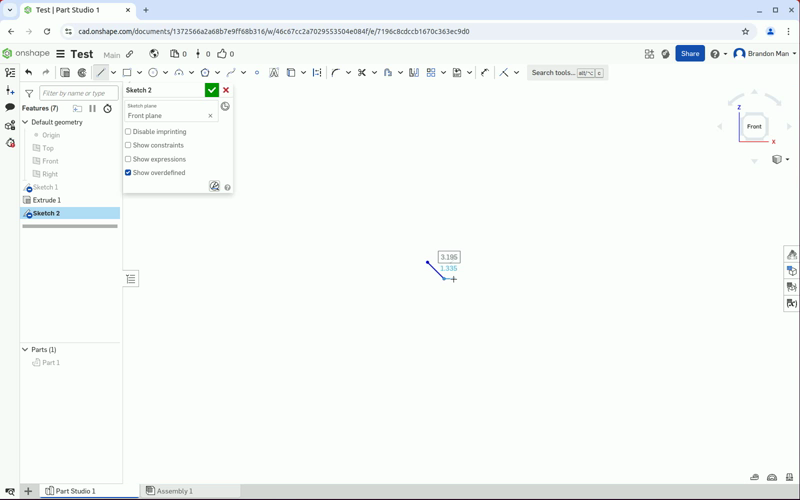
scroll(6)
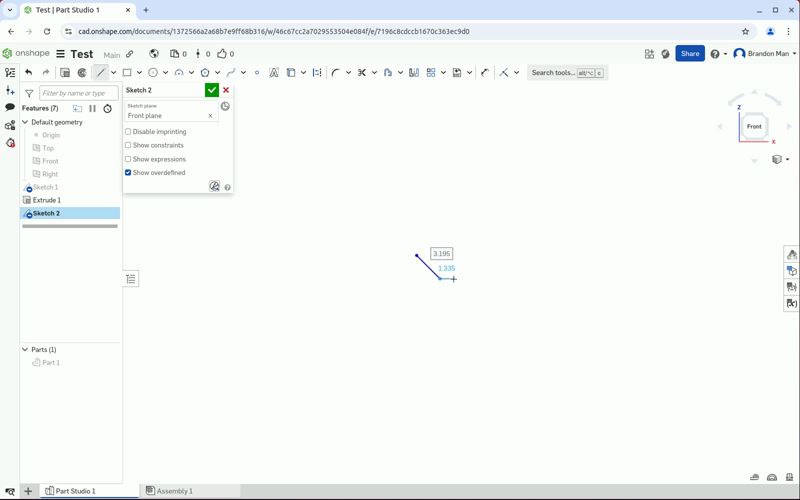
scroll(6)
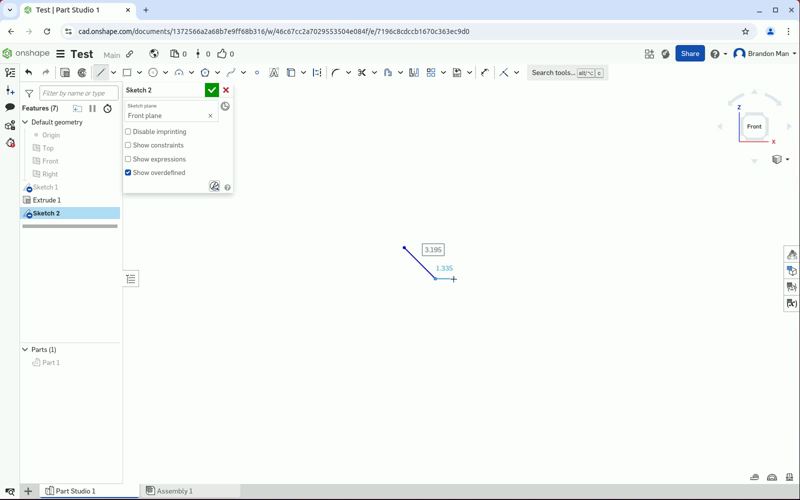
scroll(6)
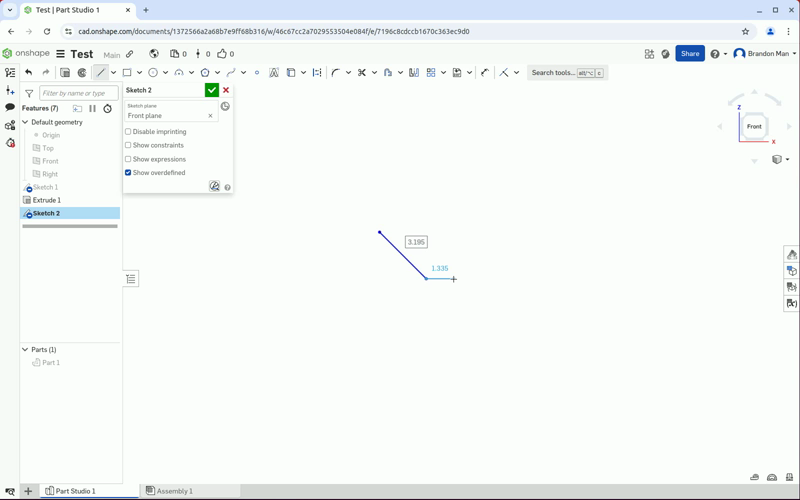
scroll(6)
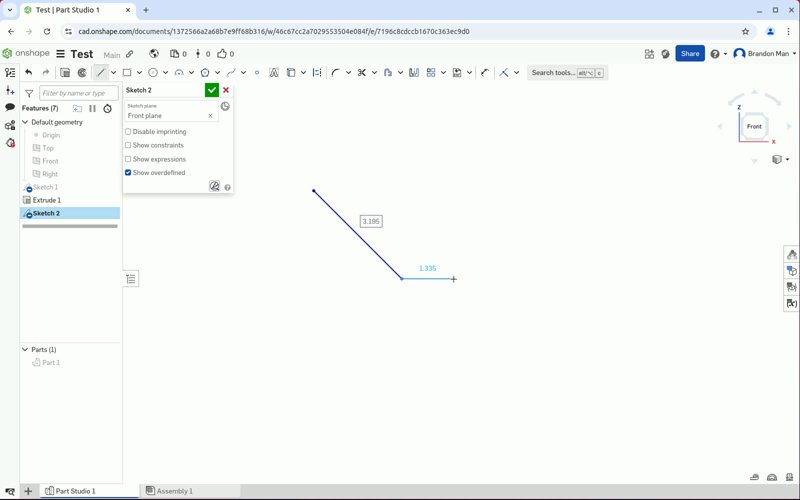
scroll(6)
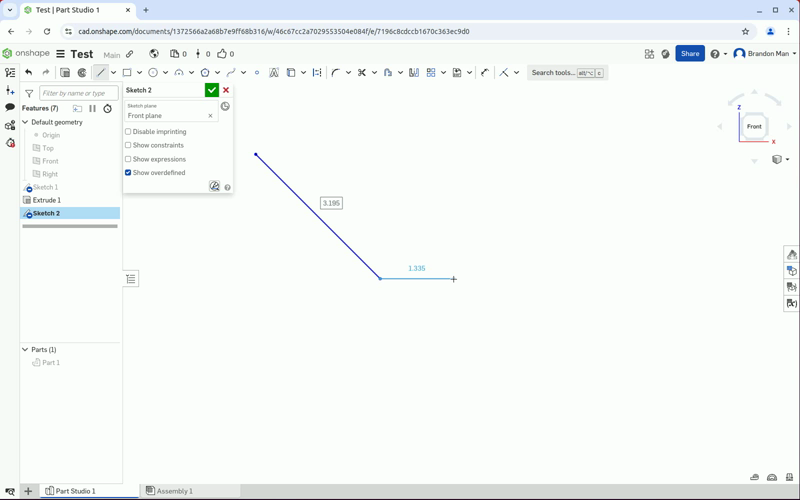
click(453, 278)
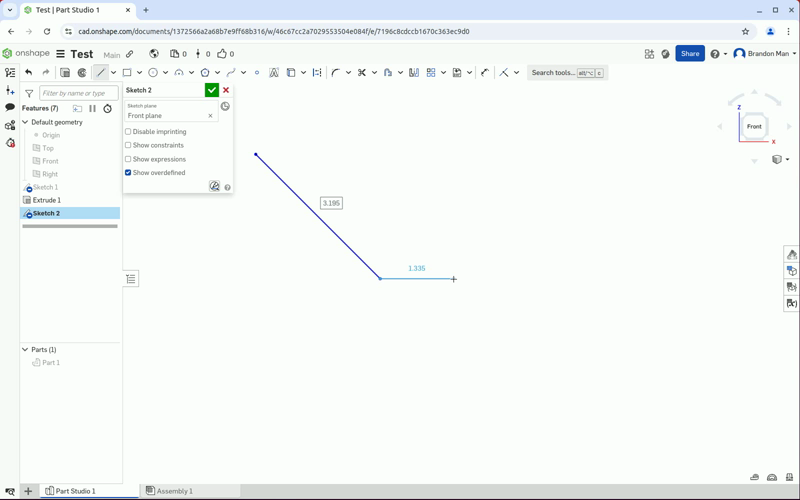
scroll(-6)
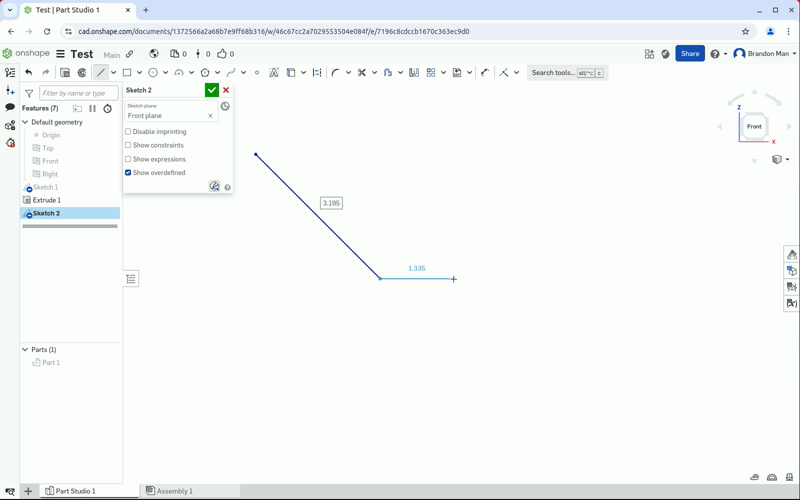
scroll(-6)
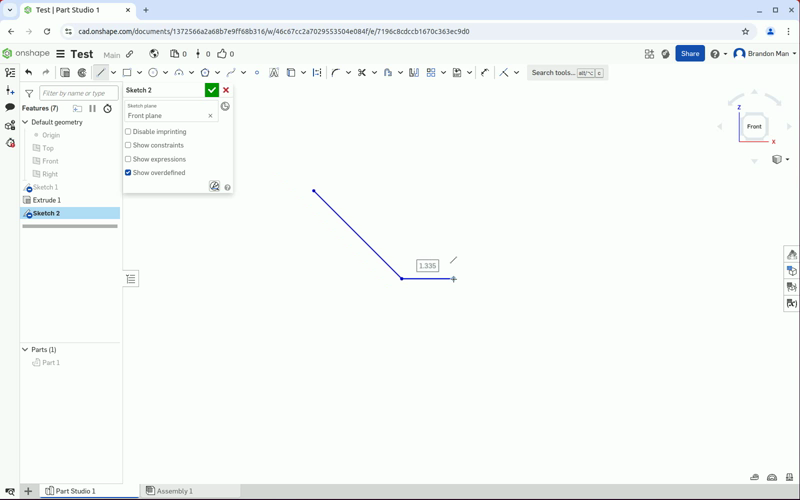
scroll(-6)
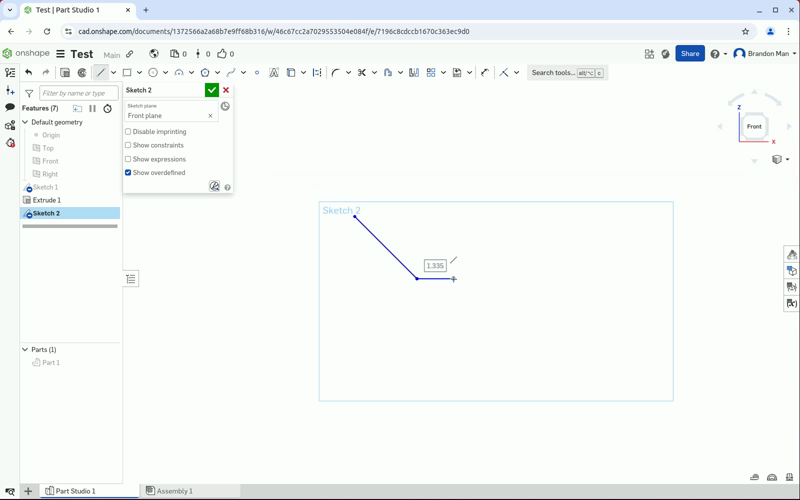
scroll(-6)
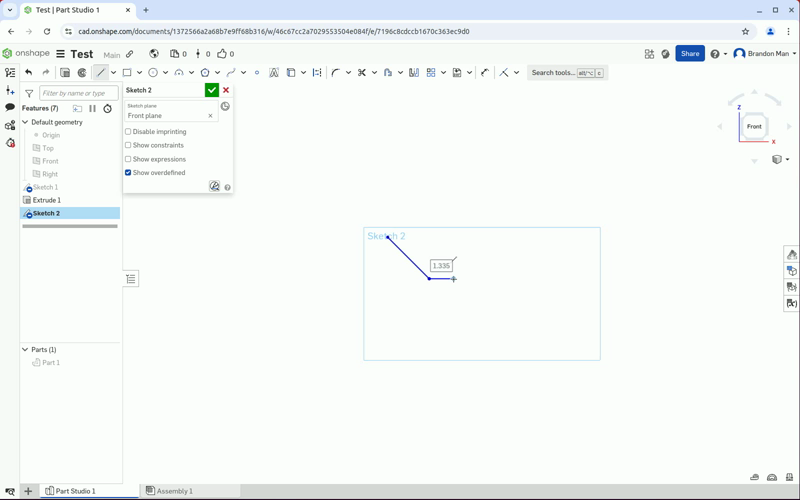
scroll(-6)
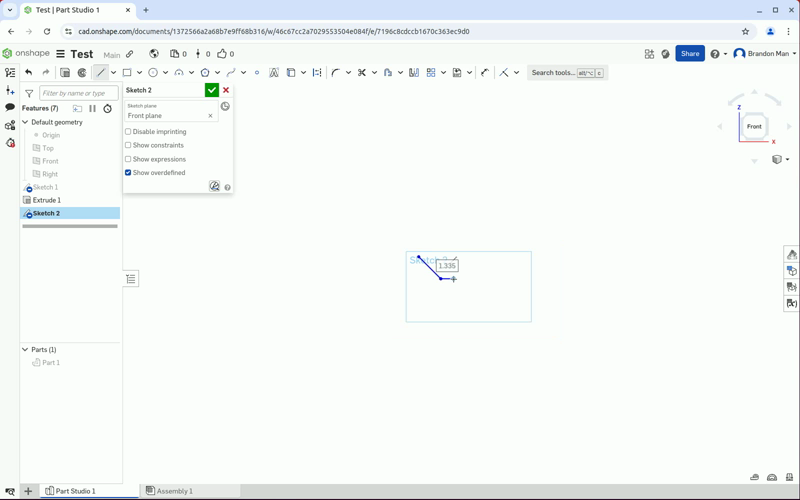
scroll(-6)
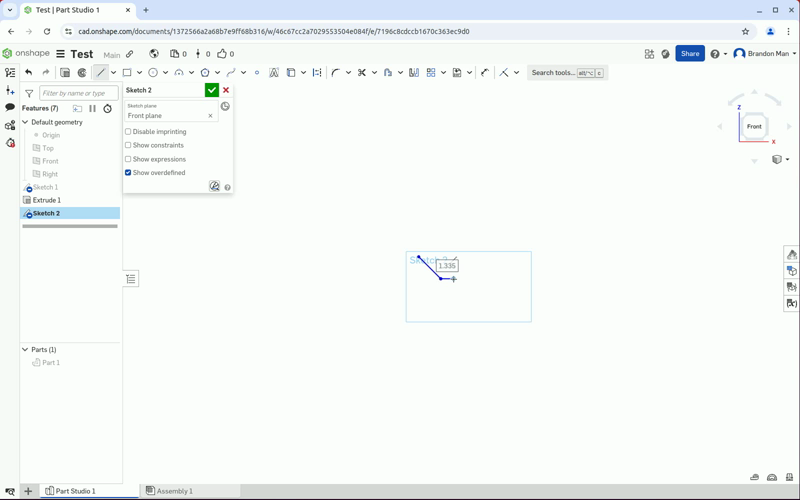
scroll(-6)
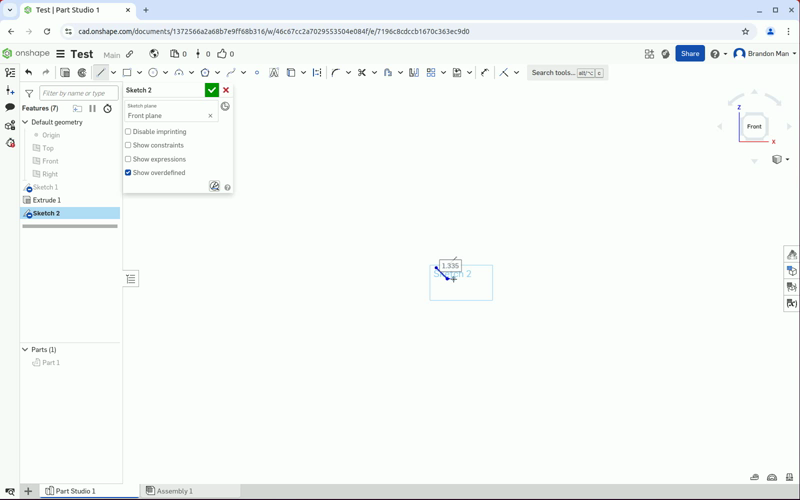
key_up(shift)
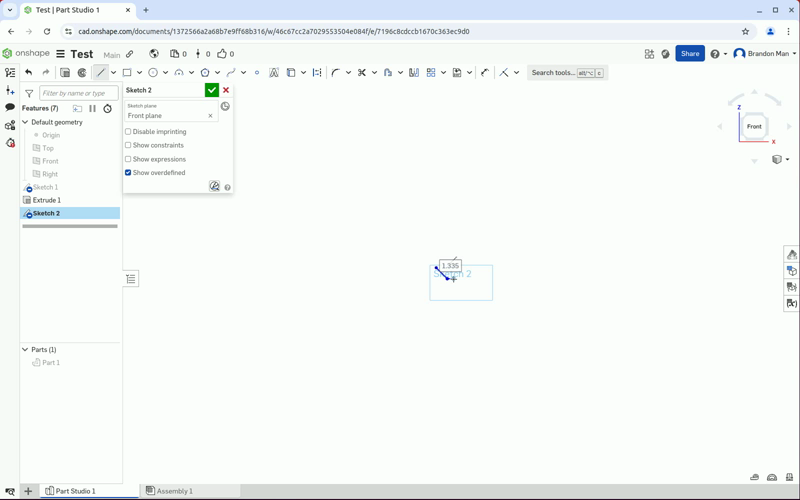
key_down(shift)
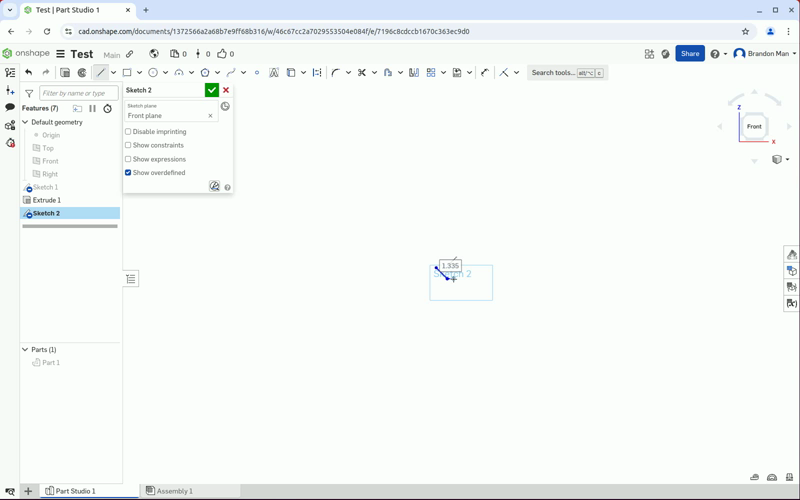
mouse_move(483, 278)
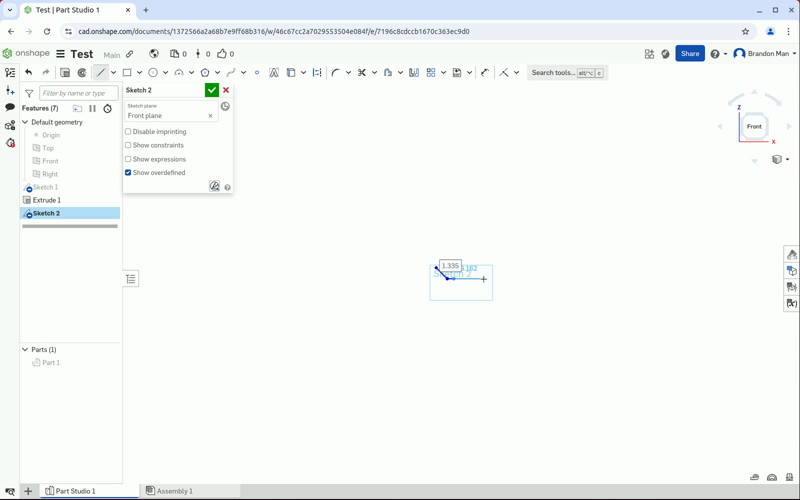
mouse_move(439, 264)
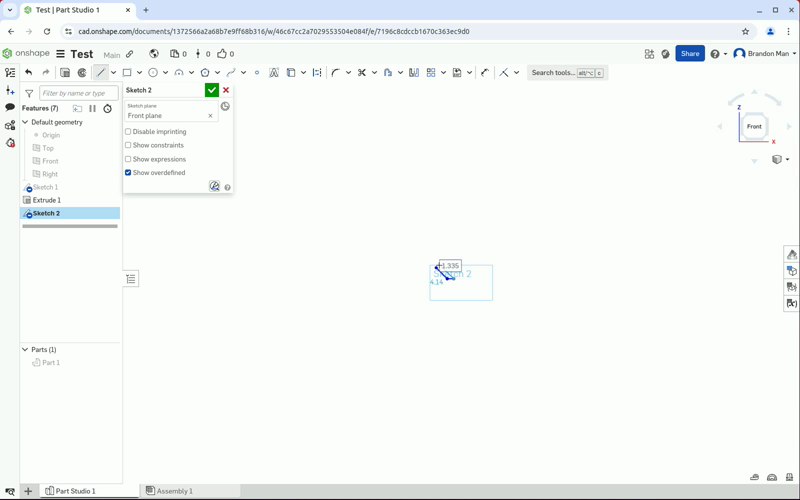
scroll(6)
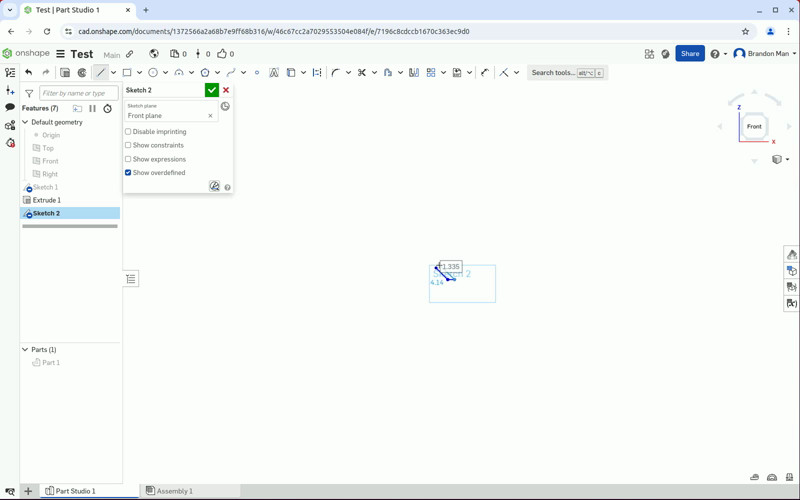
scroll(6)
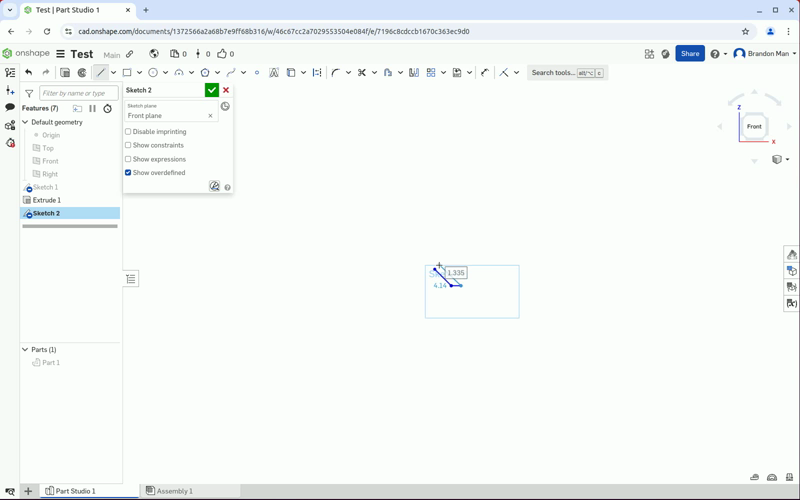
scroll(6)
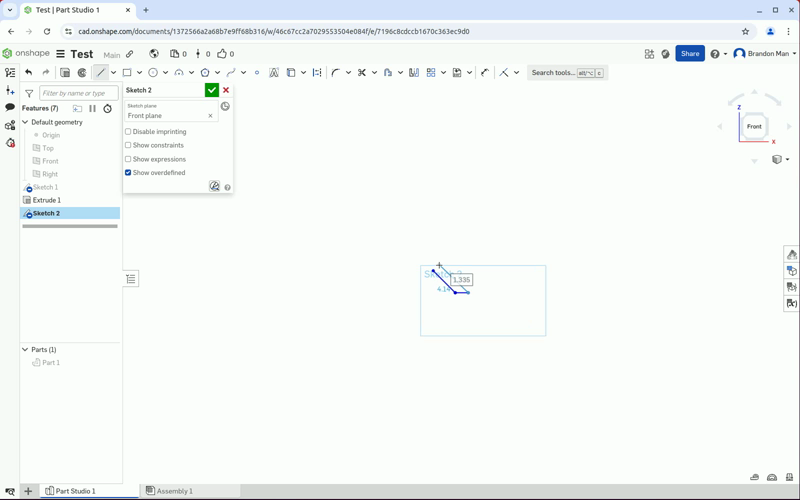
scroll(6)
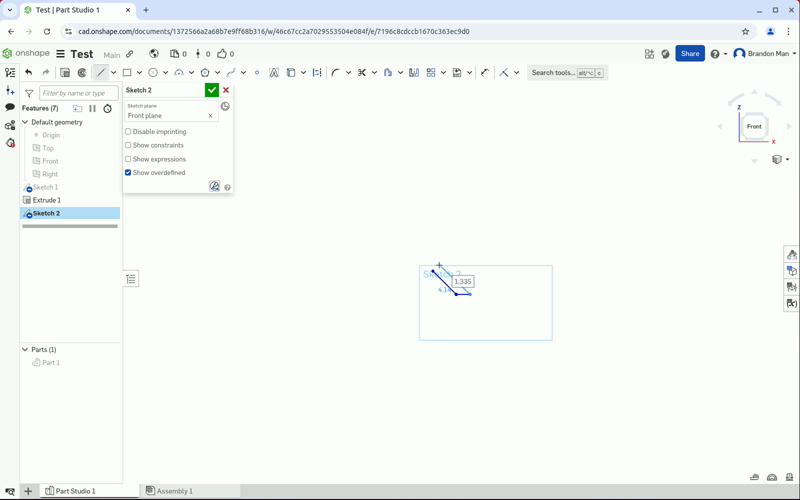
scroll(6)
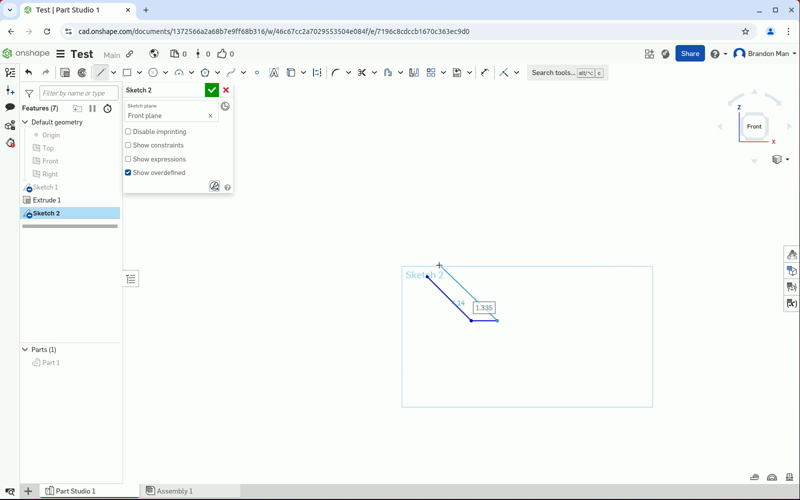
scroll(6)
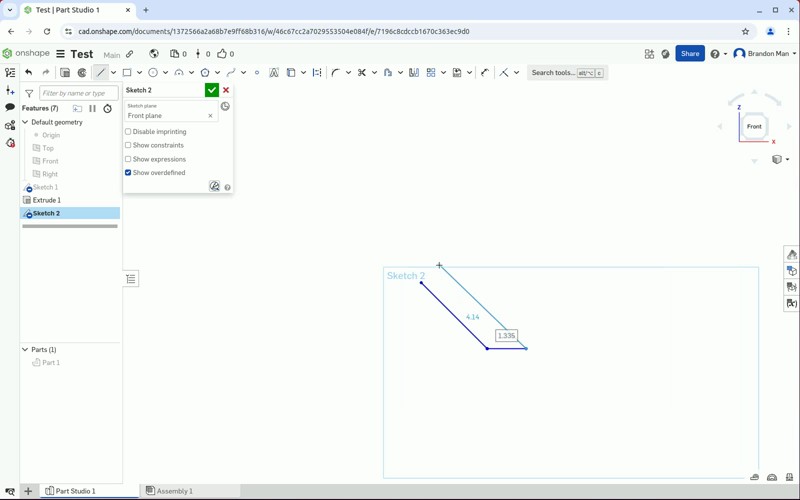
scroll(6)
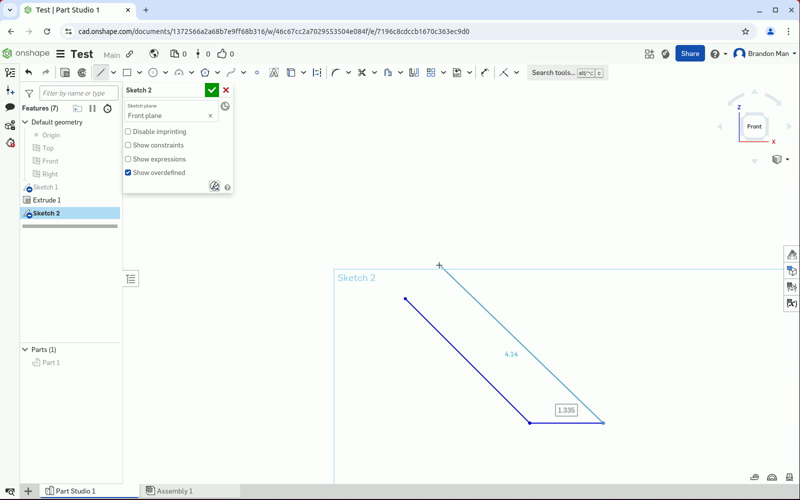
click(439, 264)
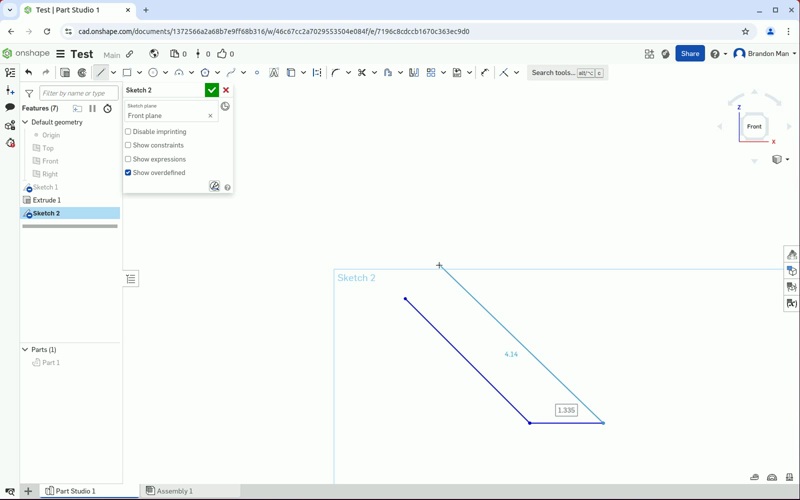
scroll(-6)
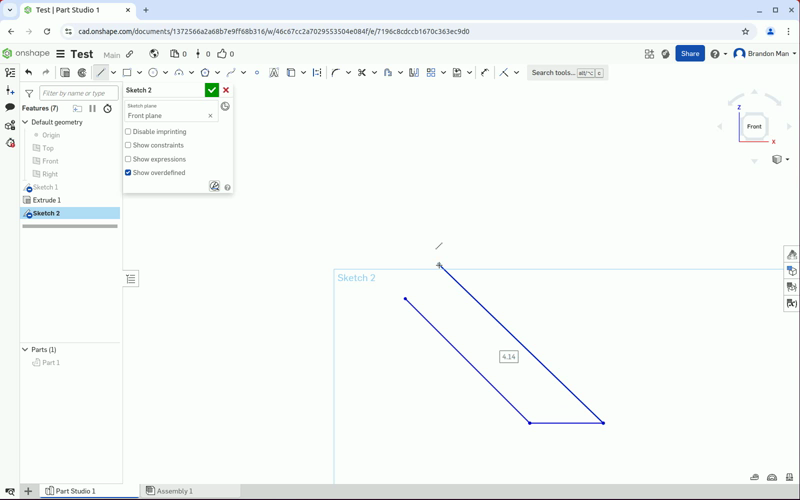
scroll(-6)
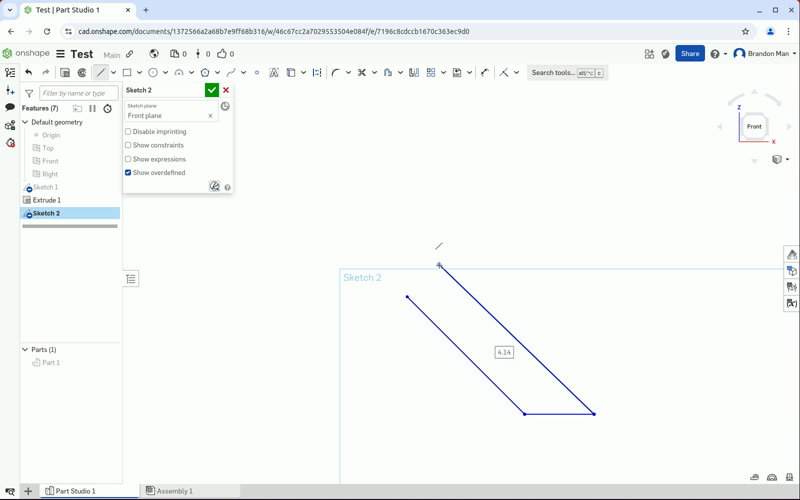
scroll(-6)
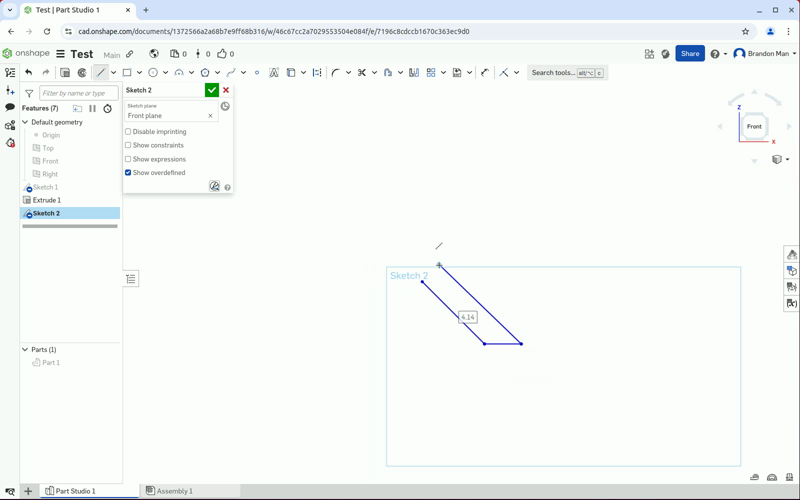
scroll(-6)
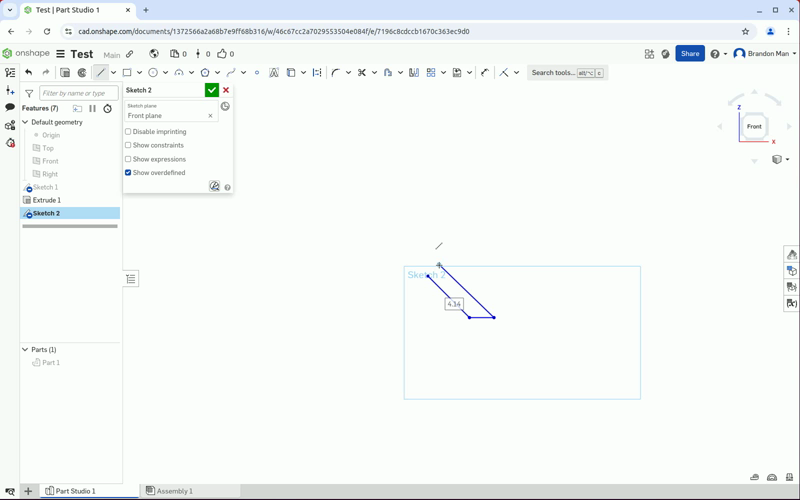
scroll(-6)
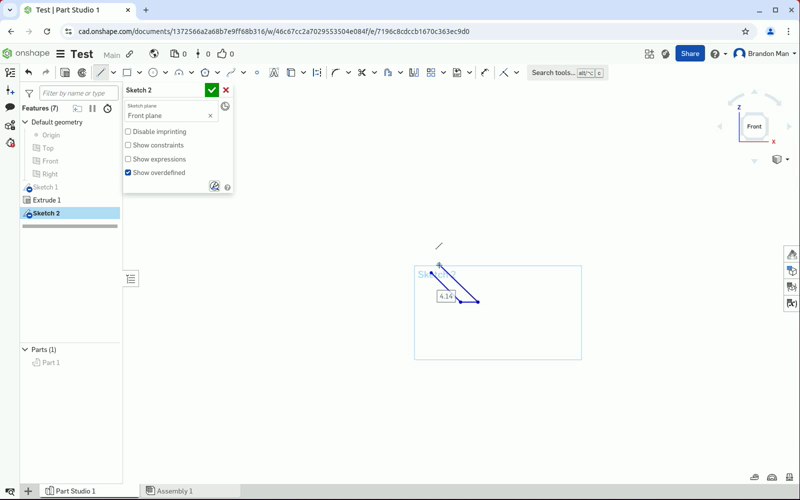
scroll(-6)
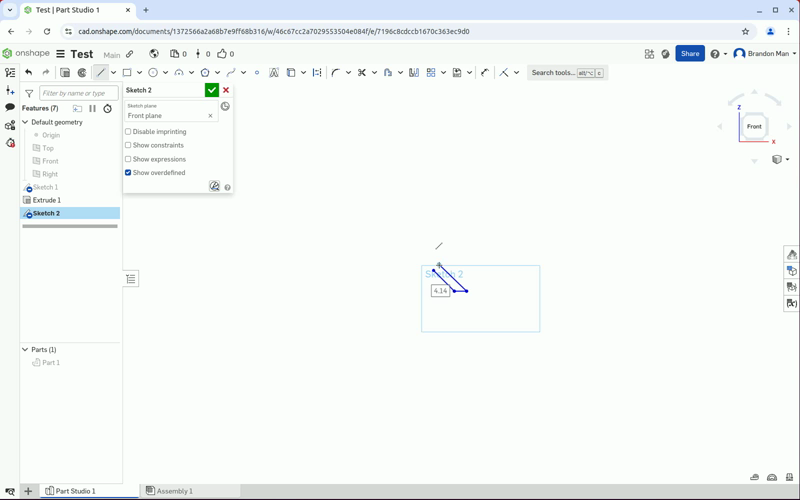
scroll(-6)
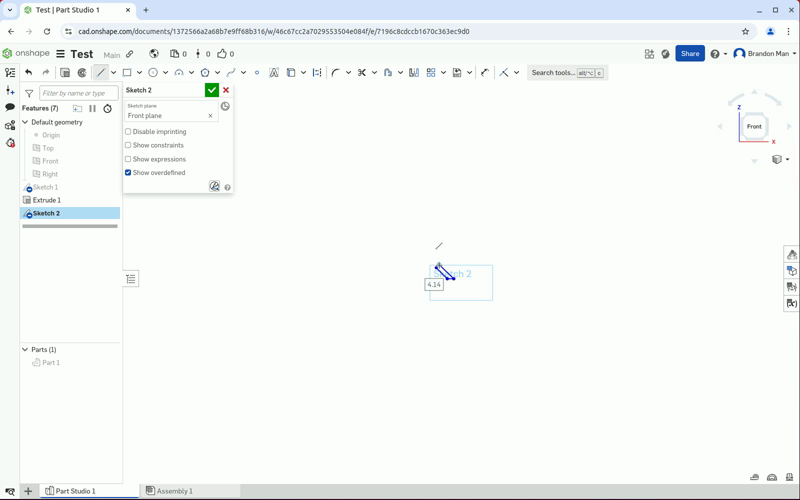
key_up(shift)
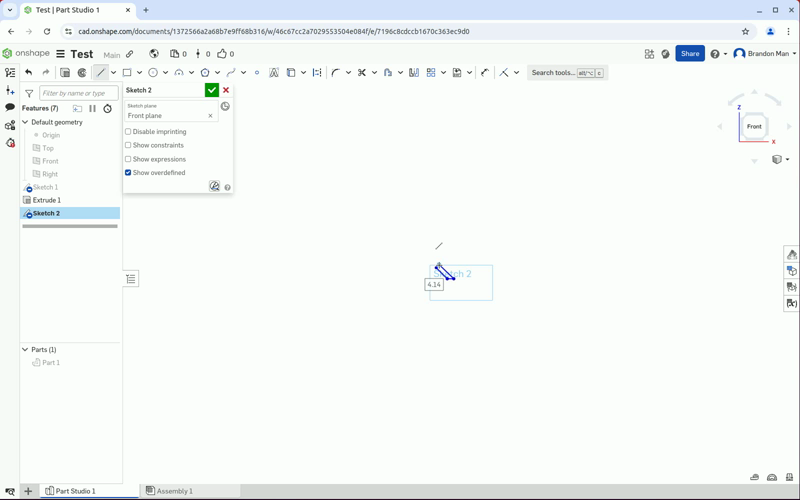
key(esc)
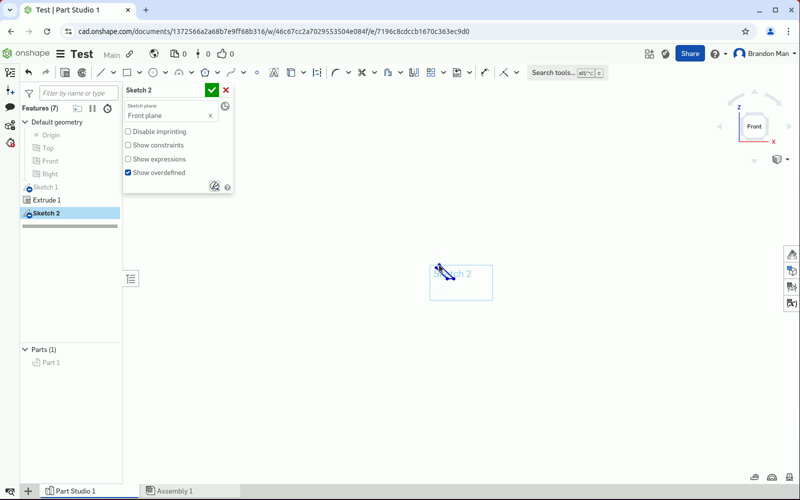
key(a)
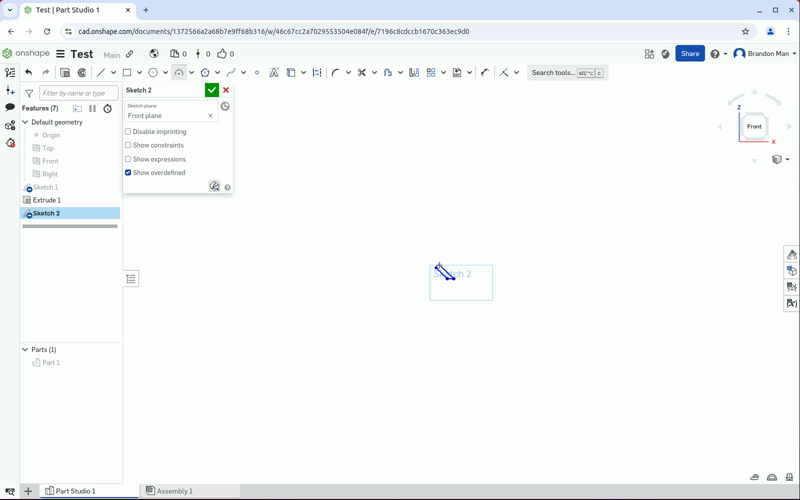
mouse_move(439, 264)
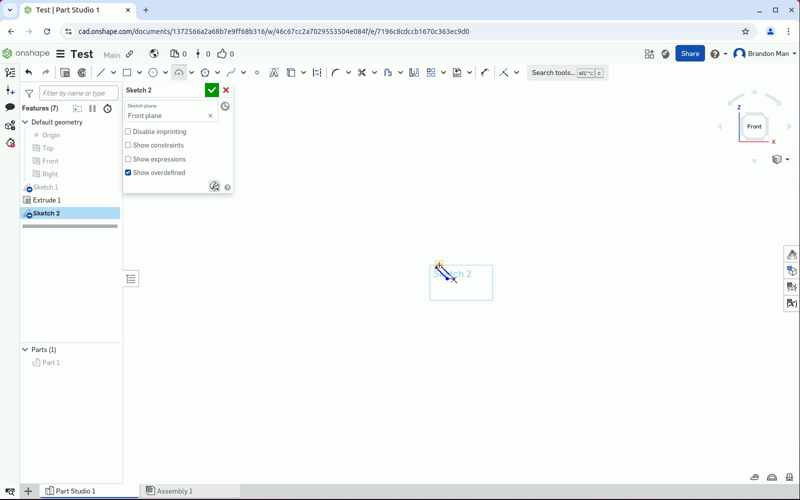
scroll(6)
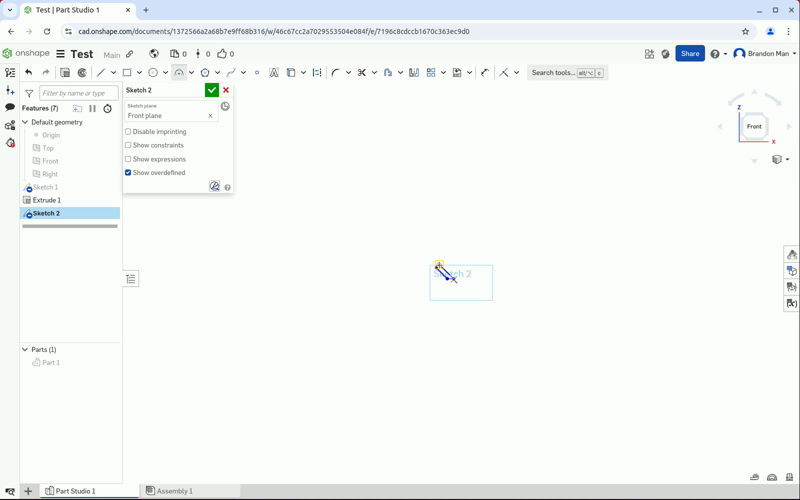
scroll(6)
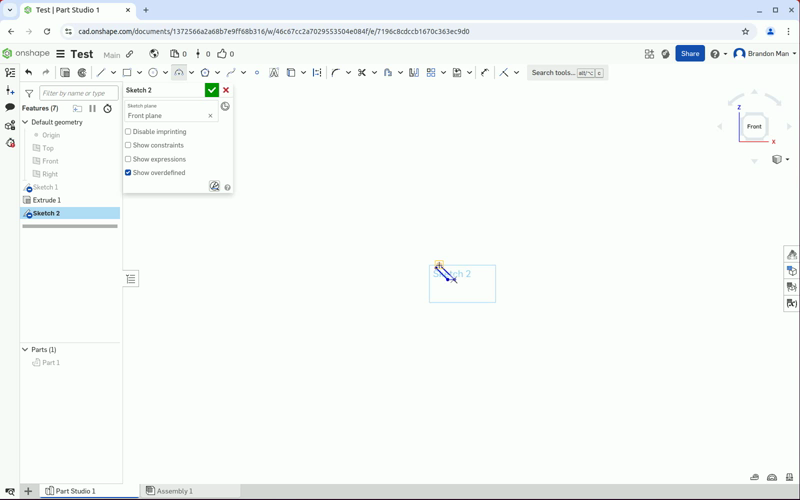
scroll(6)
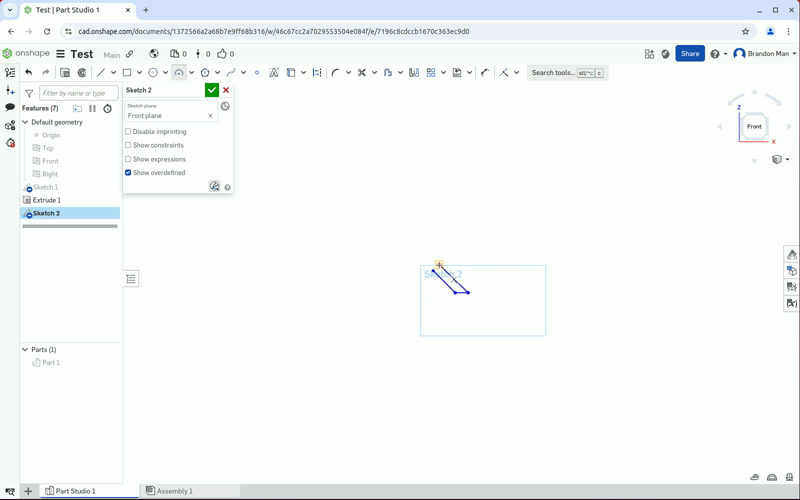
scroll(6)
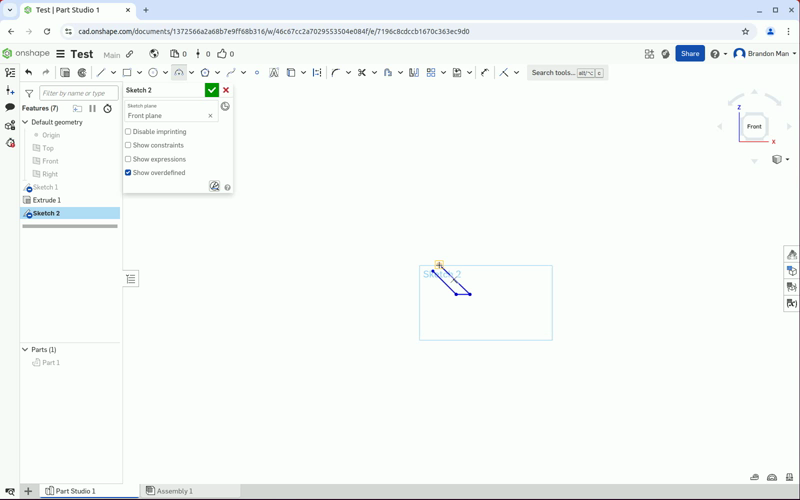
scroll(6)
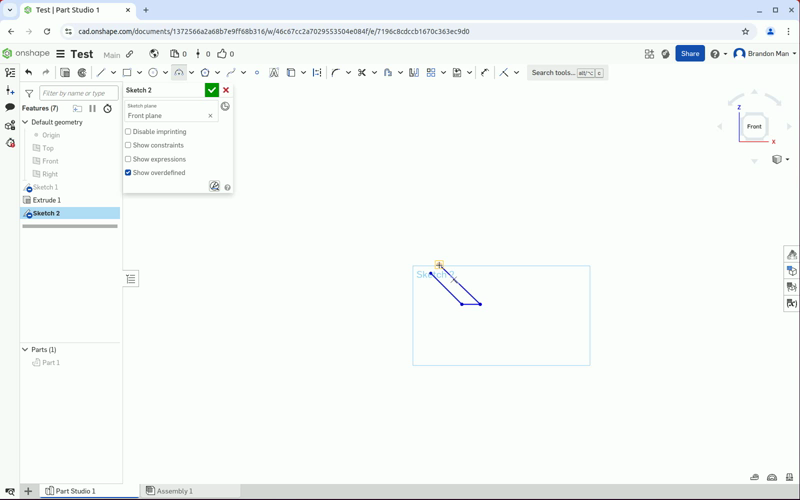
scroll(6)
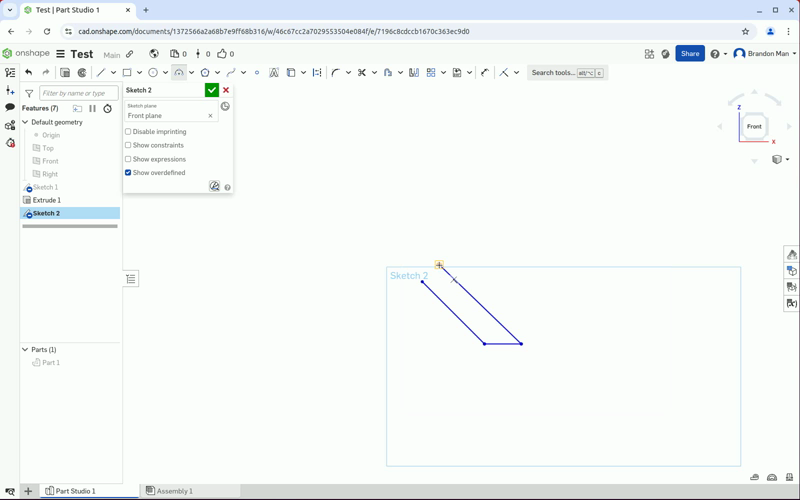
scroll(6)
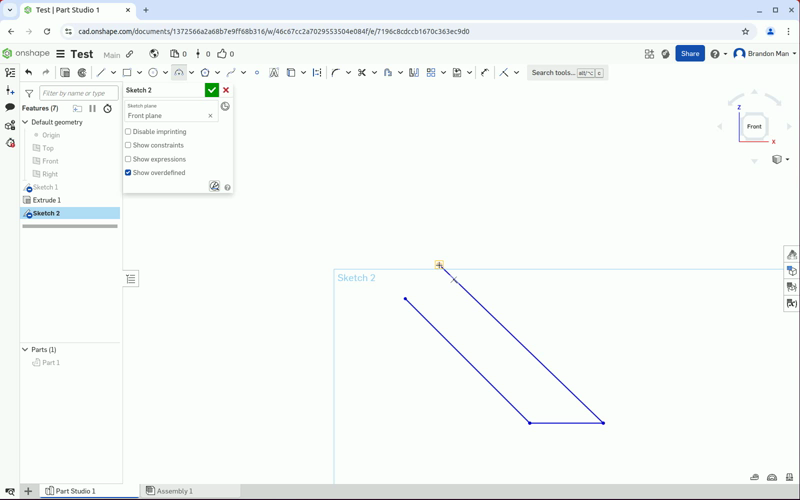
click(439, 264)
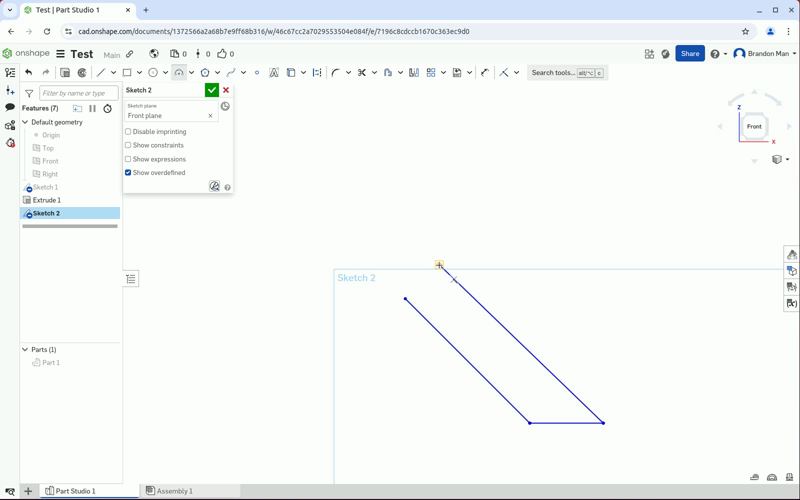
scroll(-6)
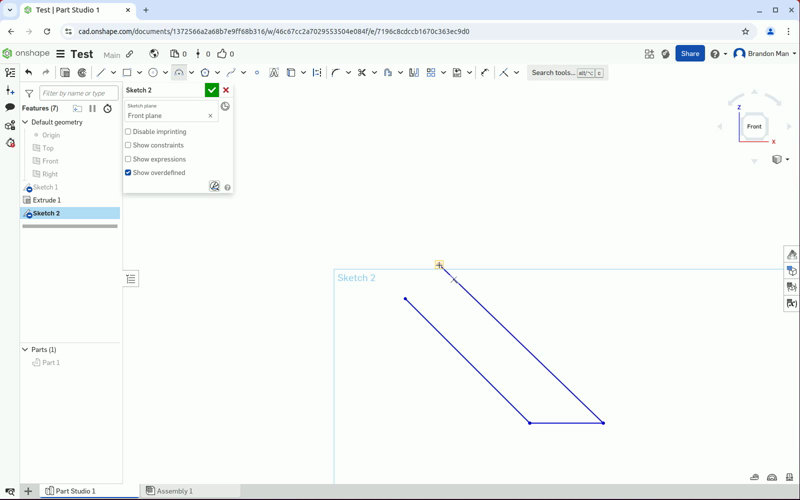
scroll(-6)
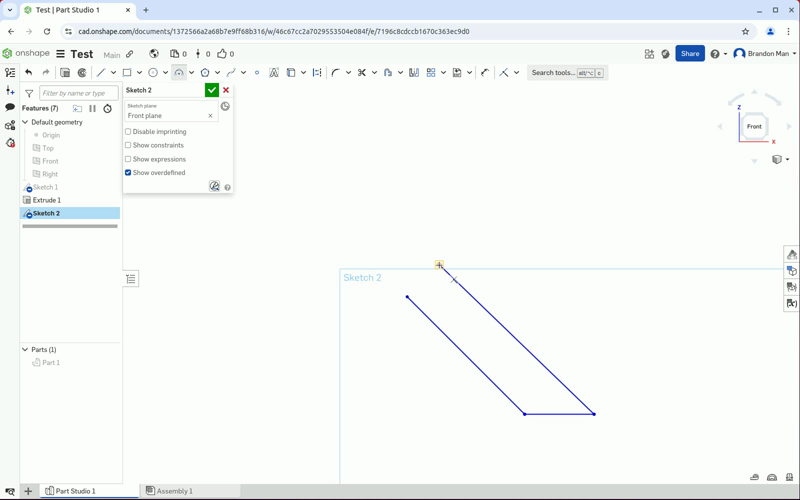
scroll(-6)
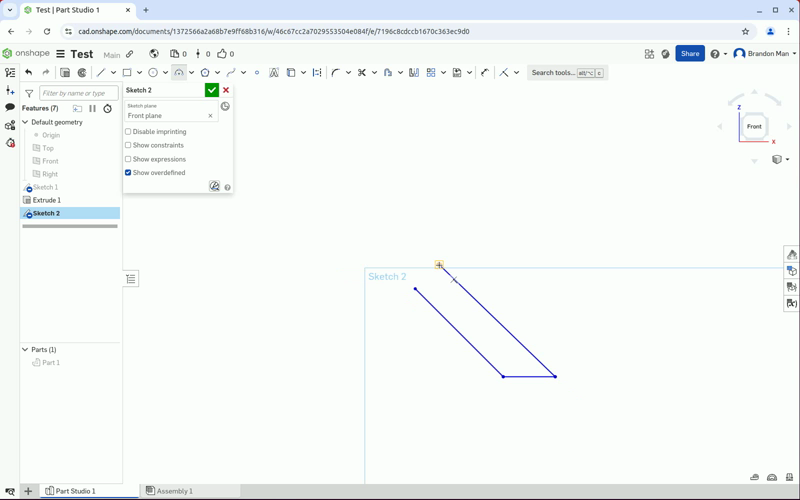
scroll(-6)
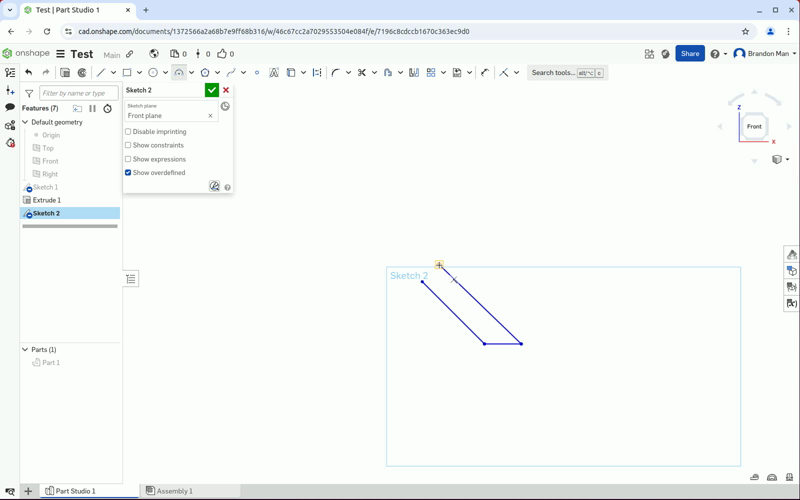
scroll(-6)
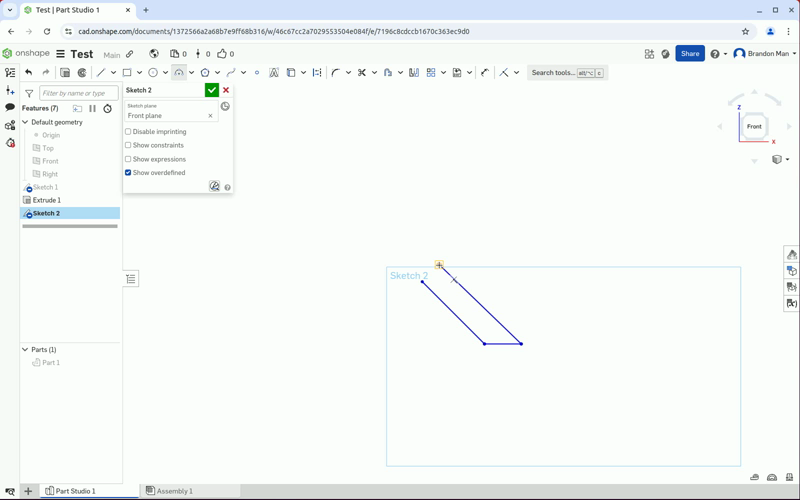
scroll(-6)
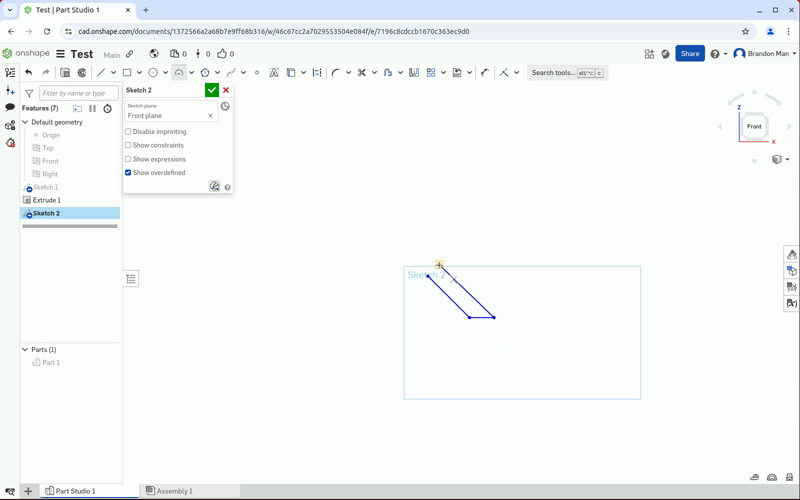
scroll(-6)
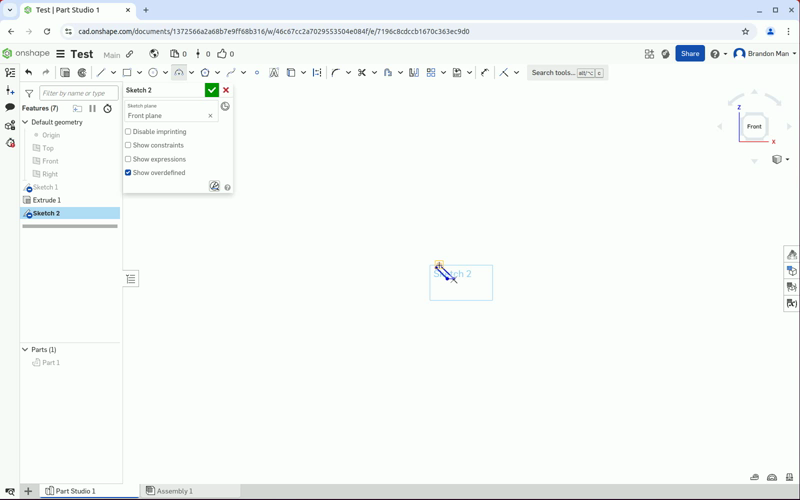
mouse_move(436, 267)
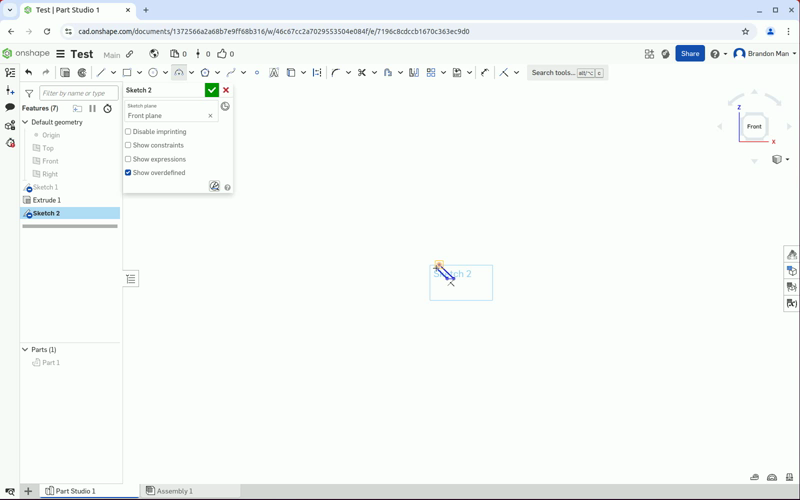
scroll(6)
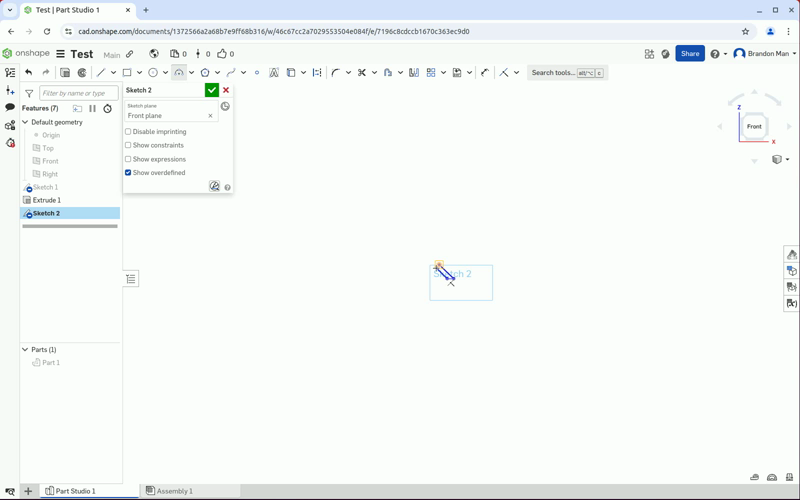
scroll(6)
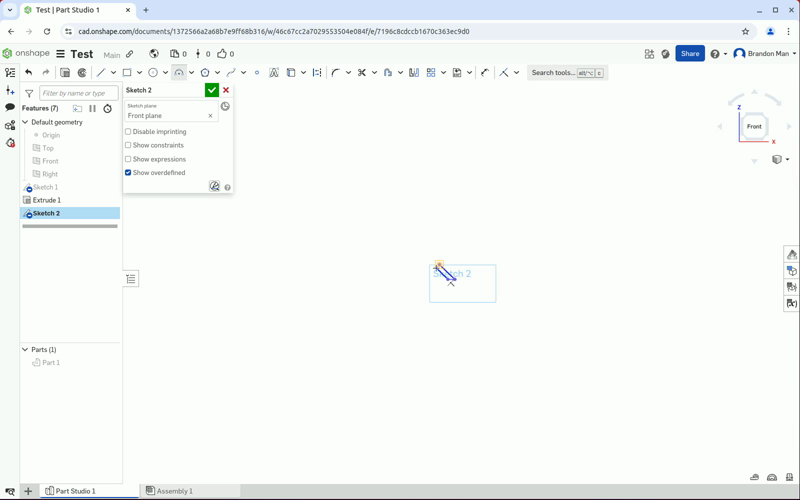
scroll(6)
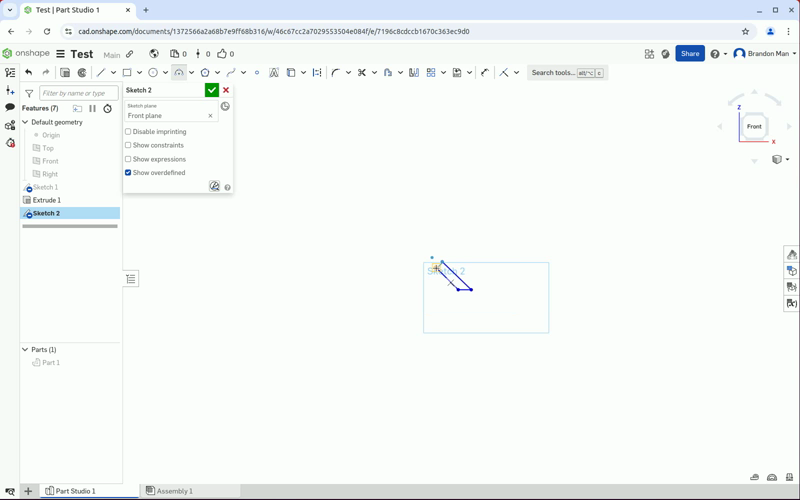
scroll(6)
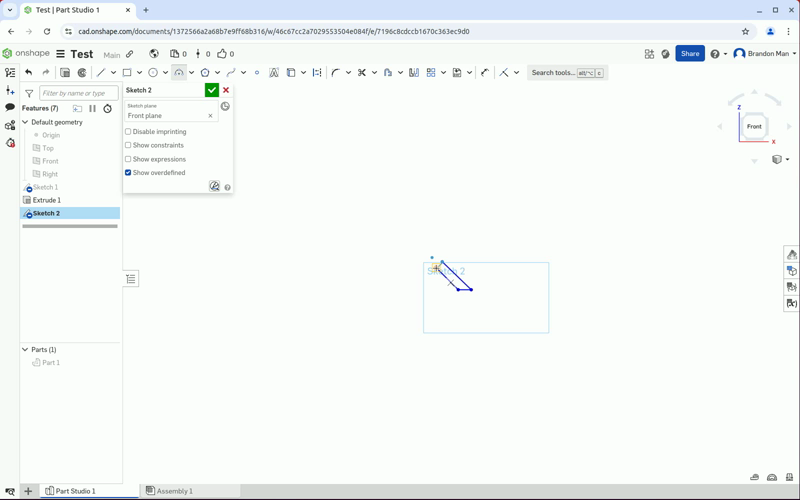
scroll(6)
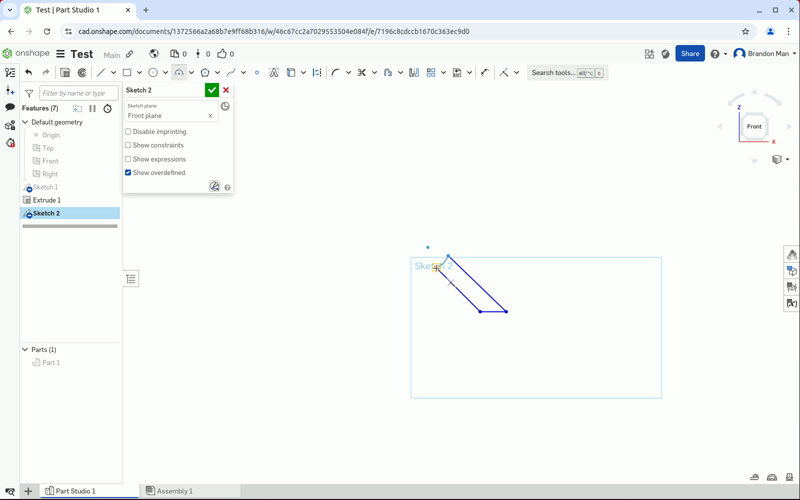
scroll(6)
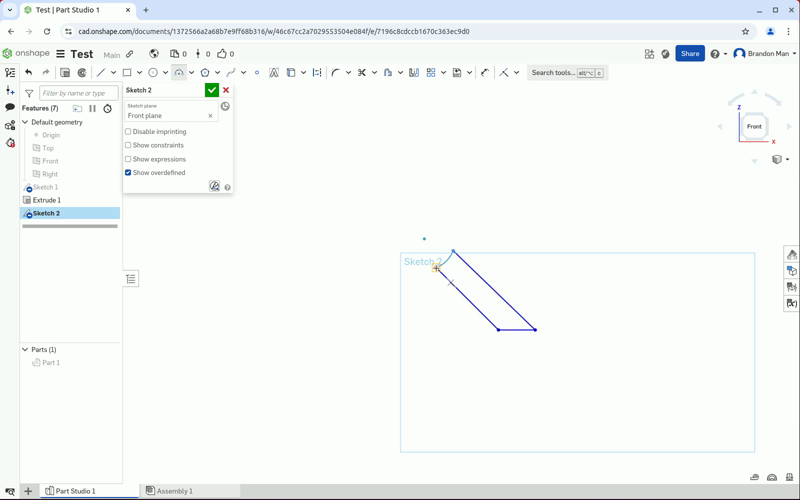
scroll(6)
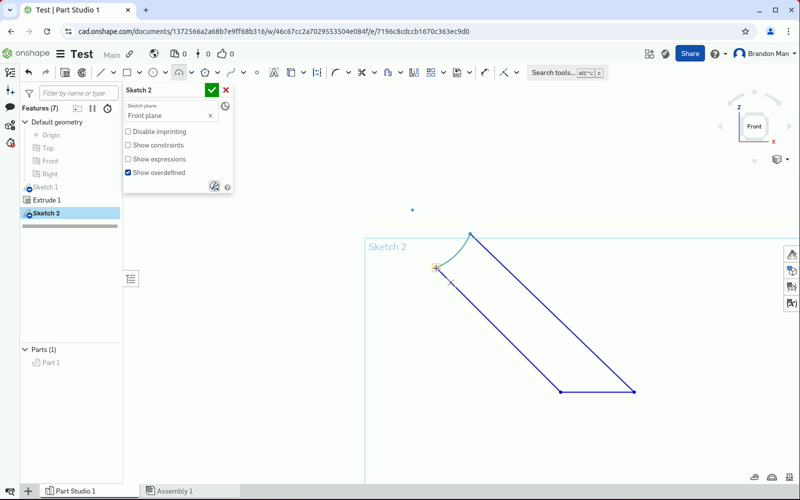
click(436, 267)
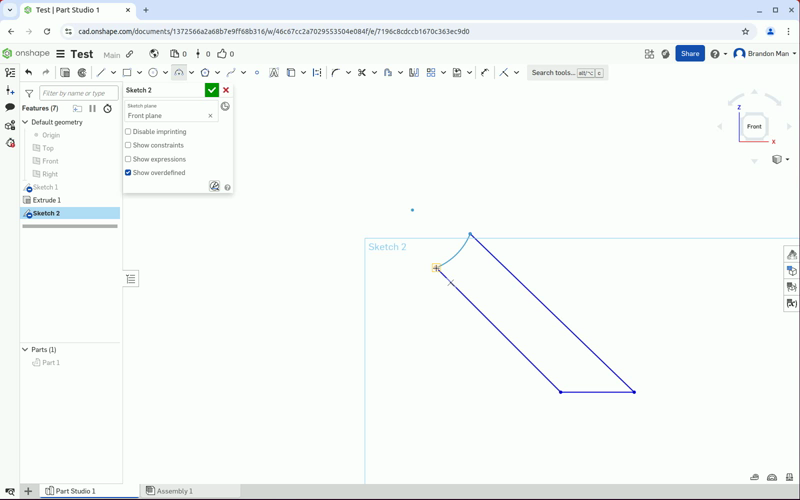
scroll(-6)
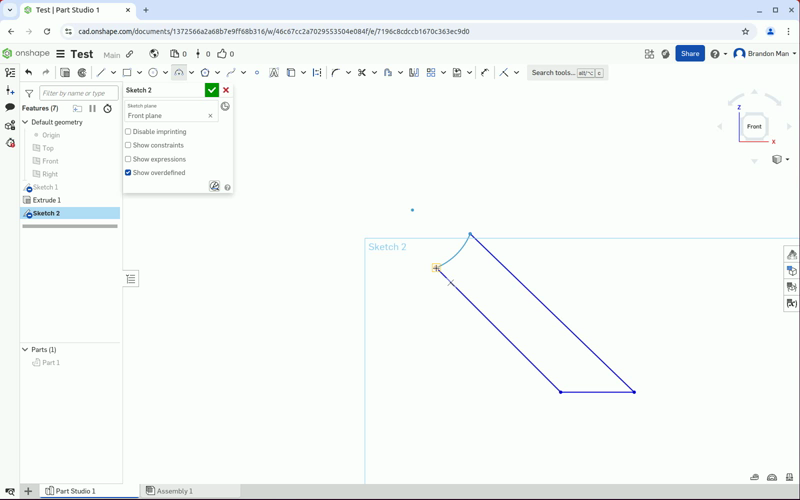
scroll(-6)
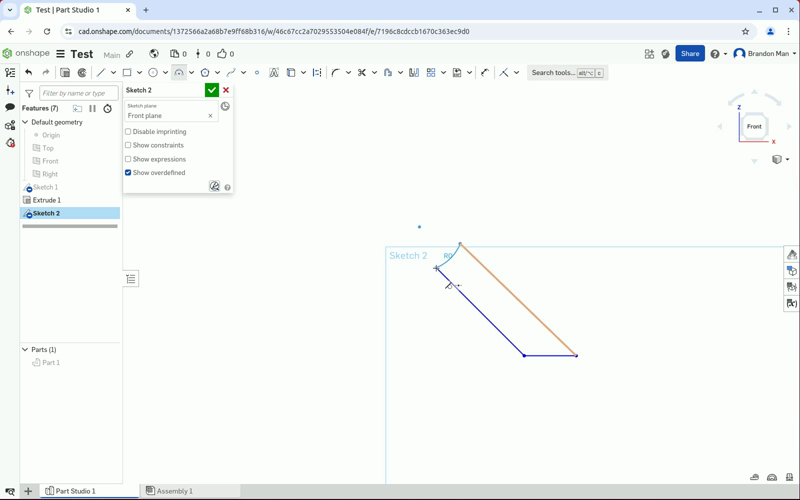
scroll(-6)
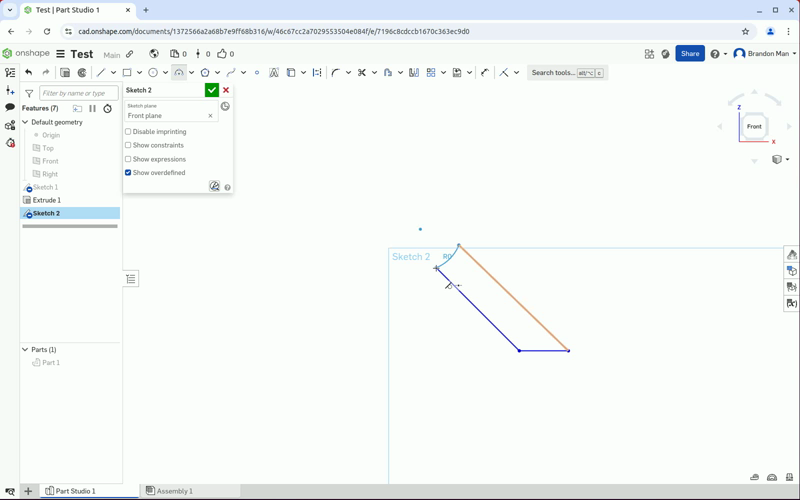
scroll(-6)
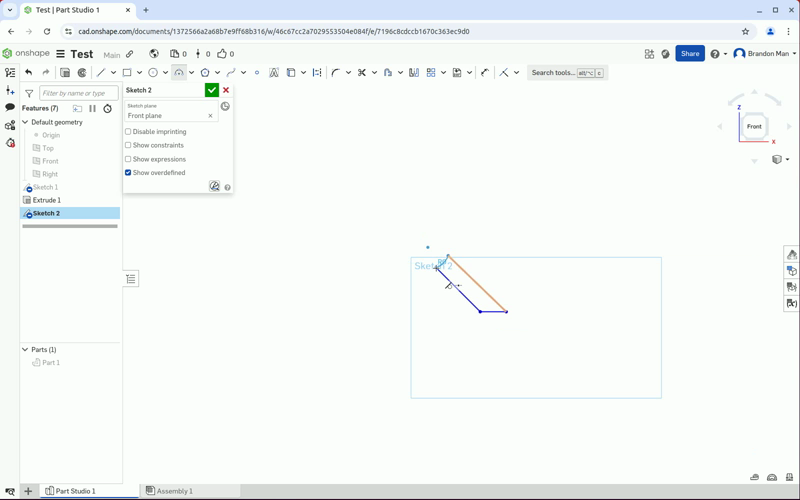
scroll(-6)
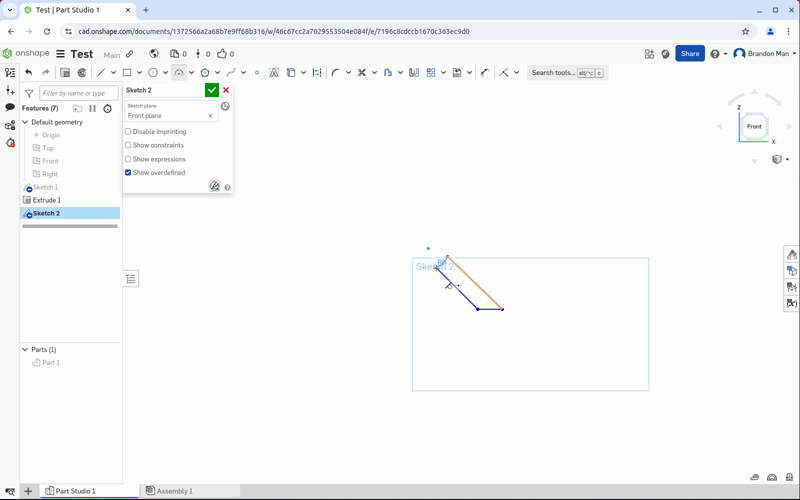
scroll(-6)
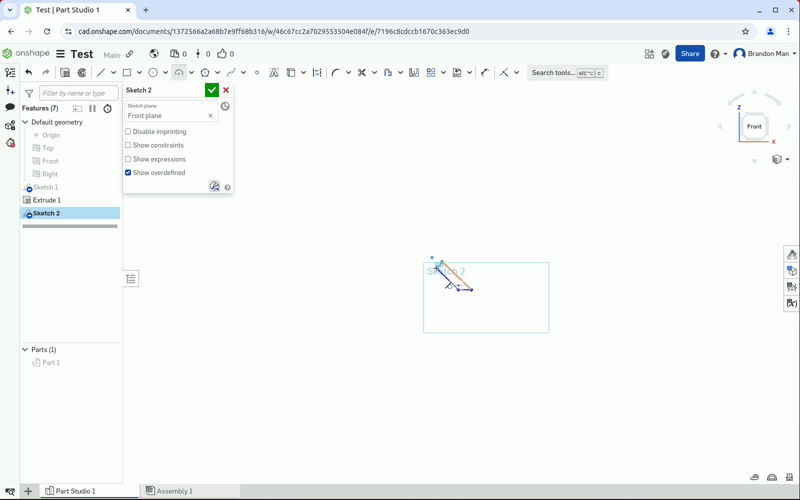
scroll(-6)
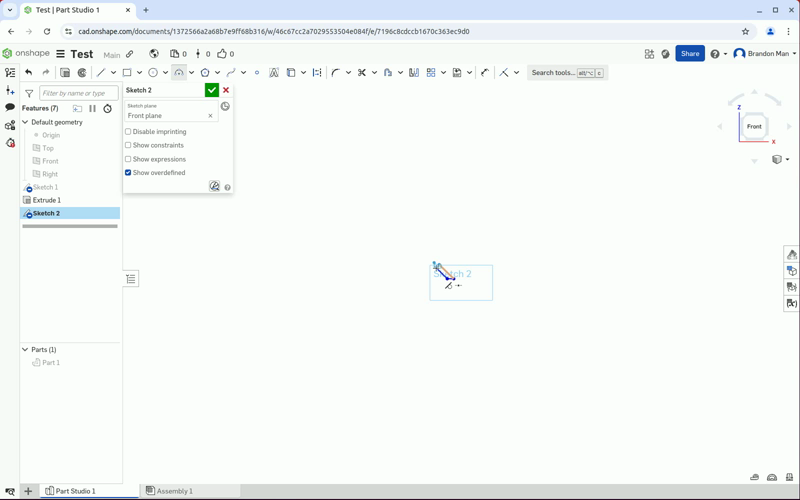
key_down(shift)
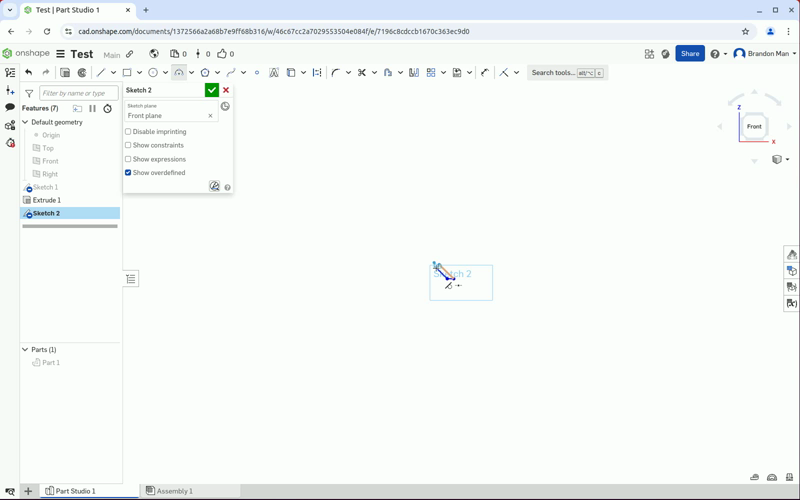
mouse_move(436, 265)
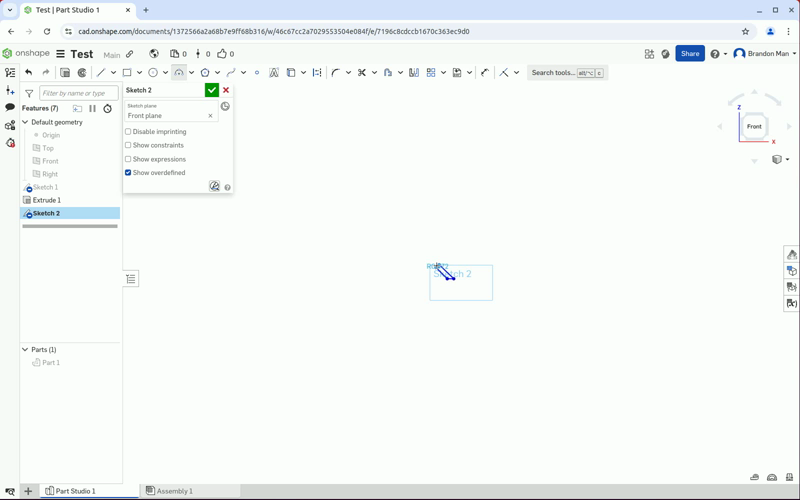
scroll(6)
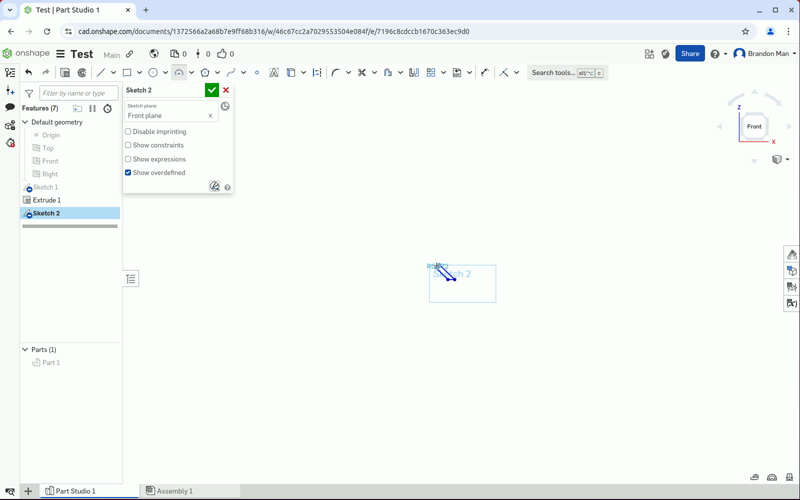
scroll(6)
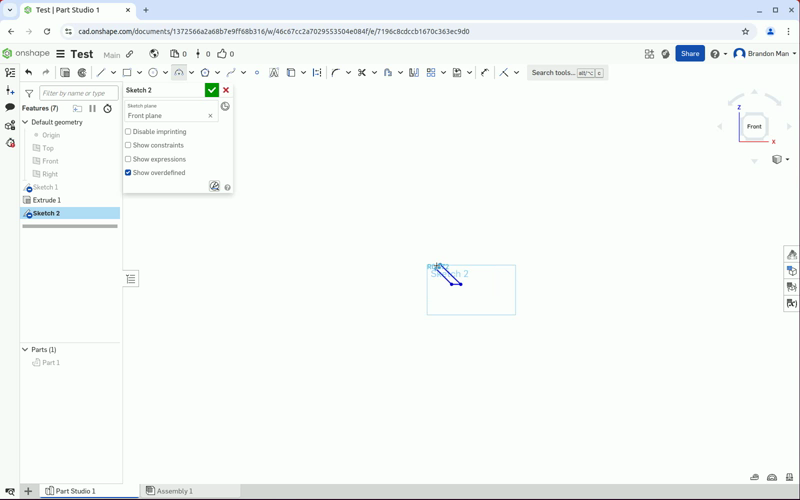
scroll(6)
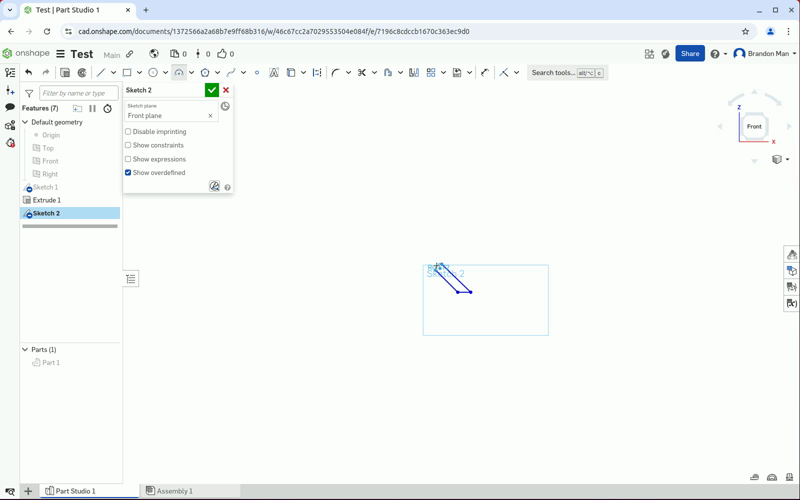
scroll(6)
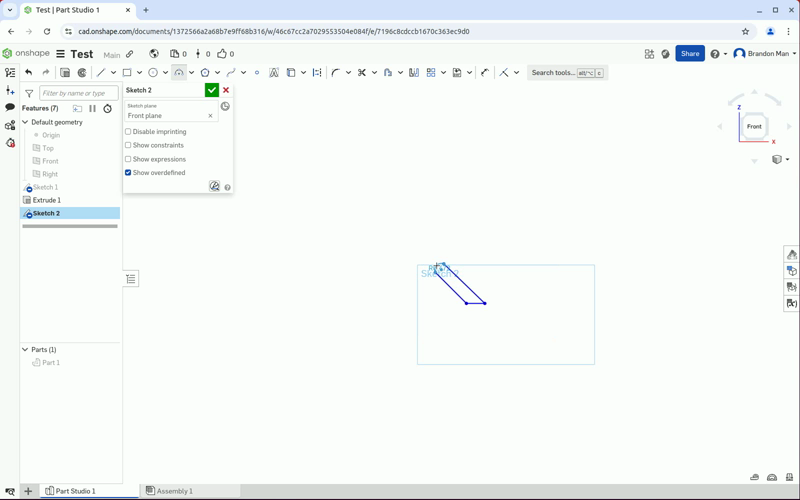
scroll(6)
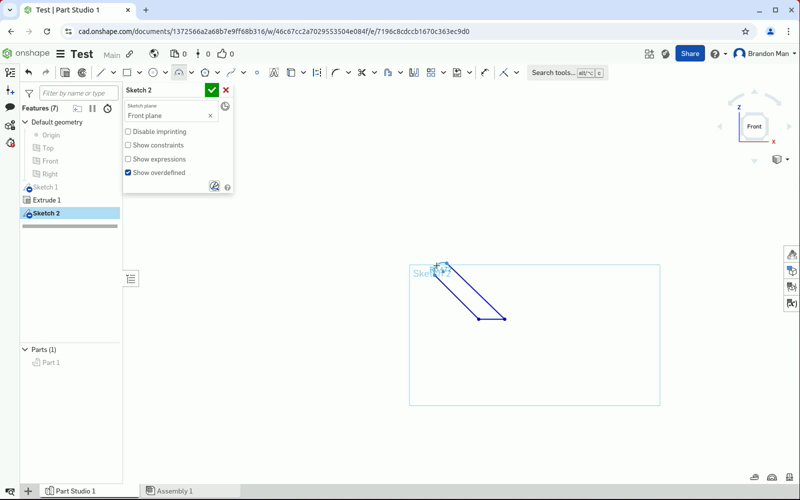
scroll(6)
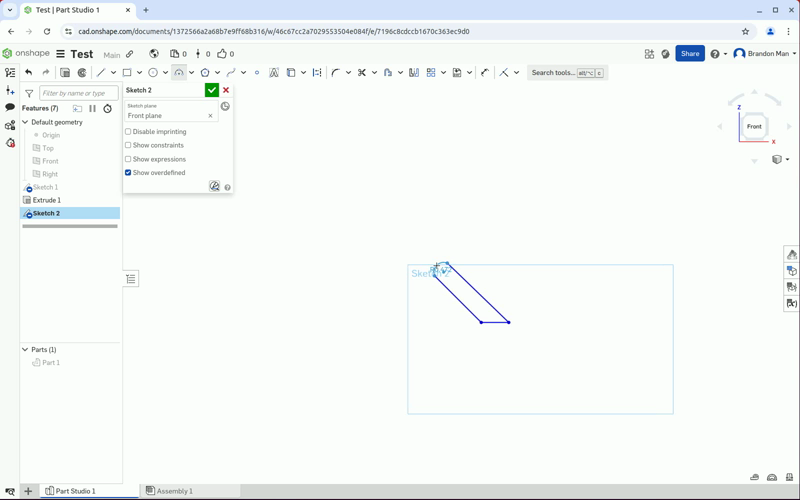
scroll(6)
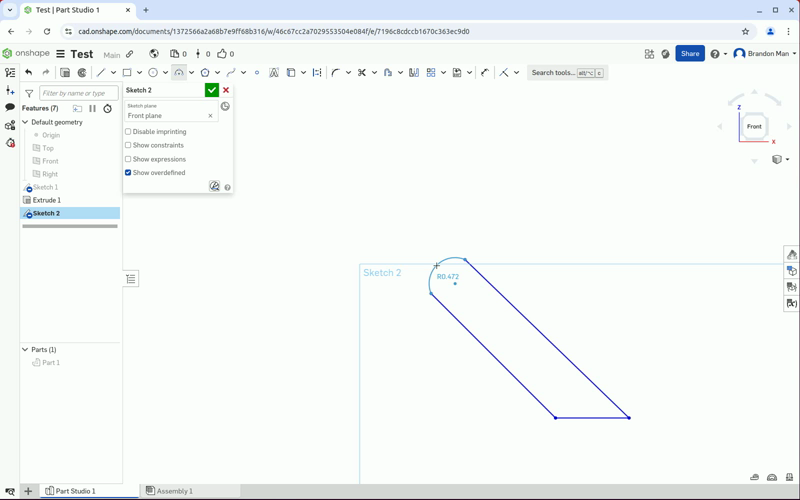
click(436, 265)
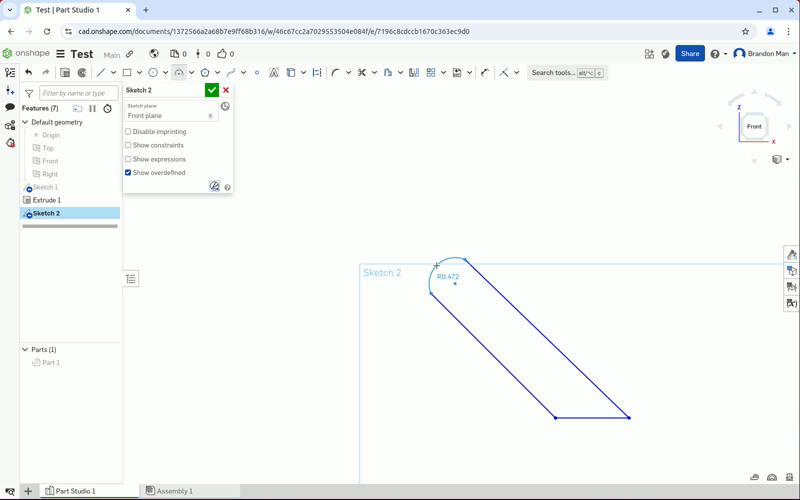
scroll(-6)
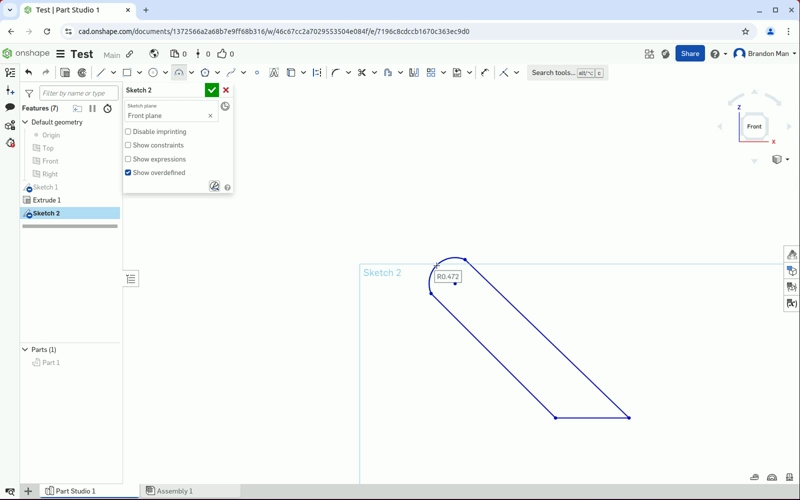
scroll(-6)
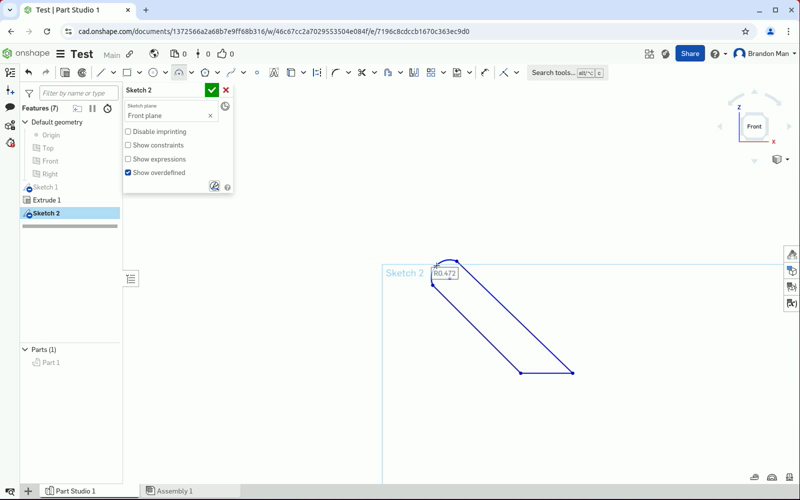
scroll(-6)
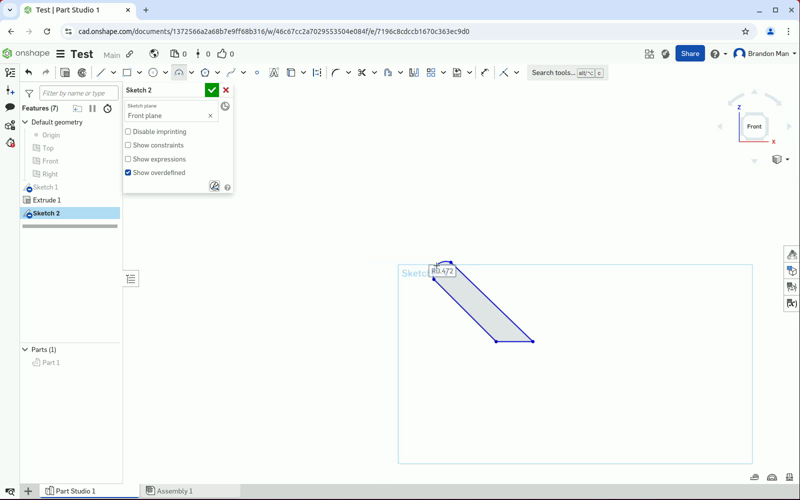
scroll(-6)
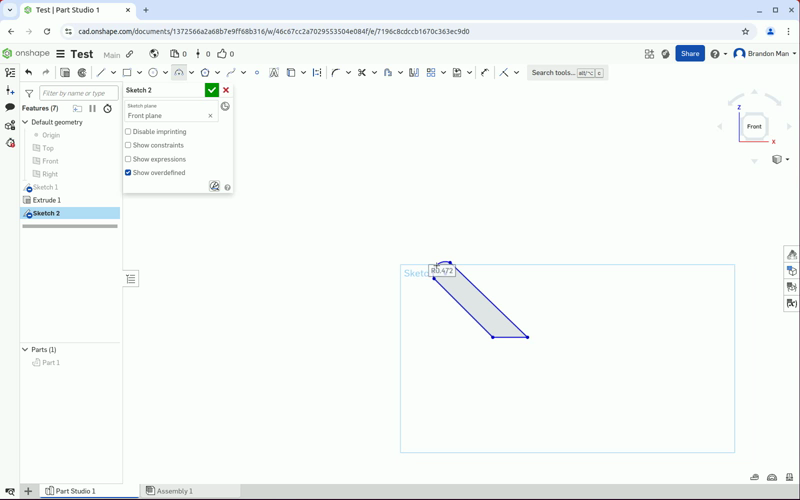
scroll(-6)
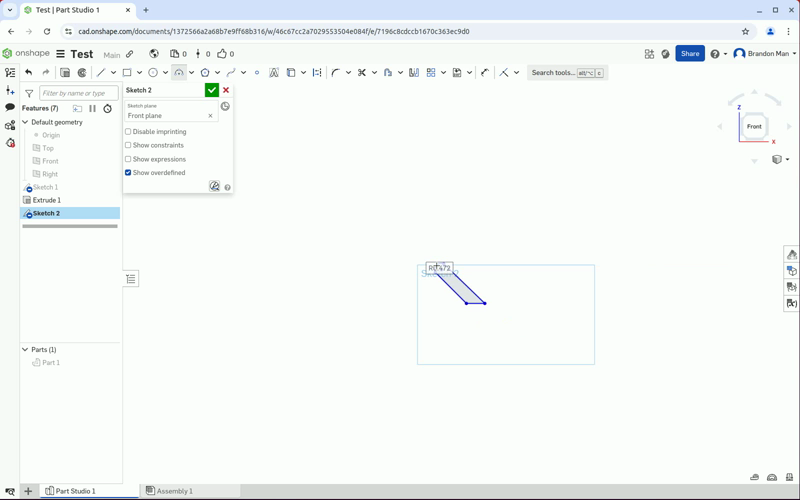
scroll(-6)
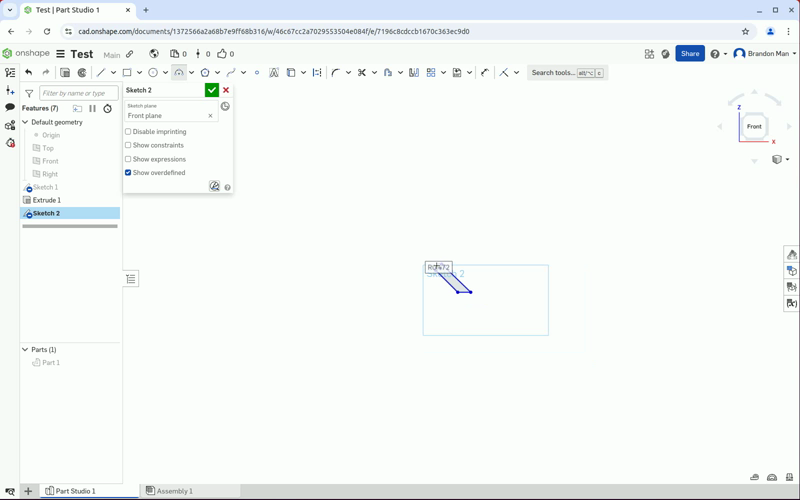
scroll(-6)
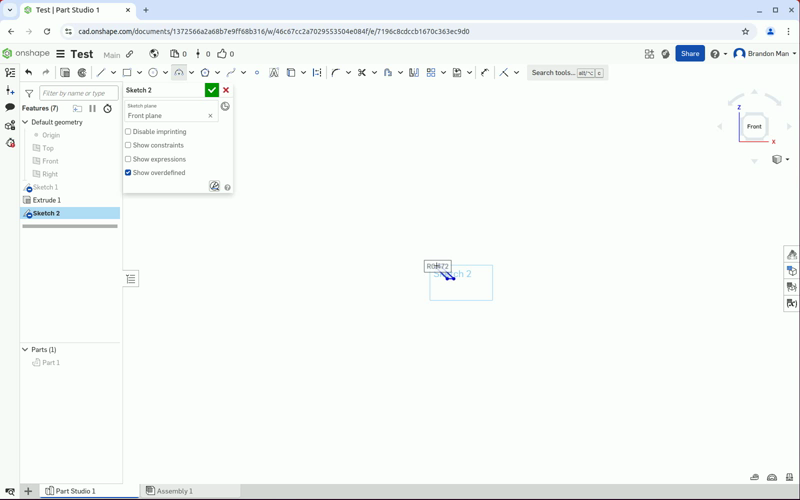
key_up(shift)
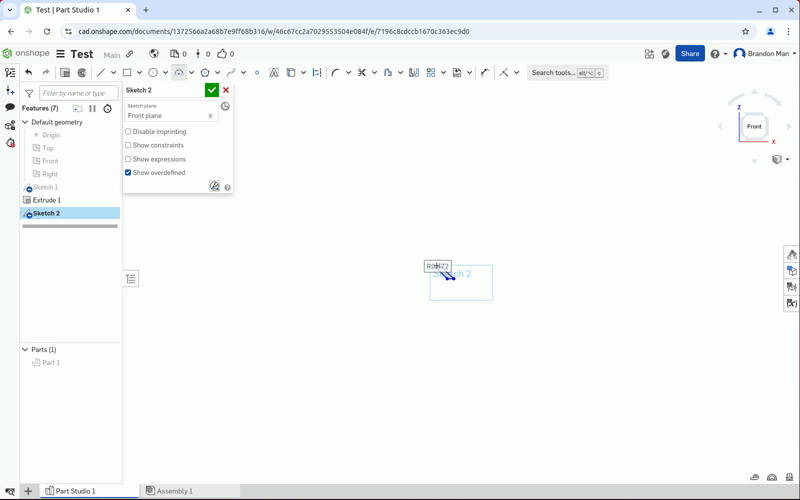
key(esc)
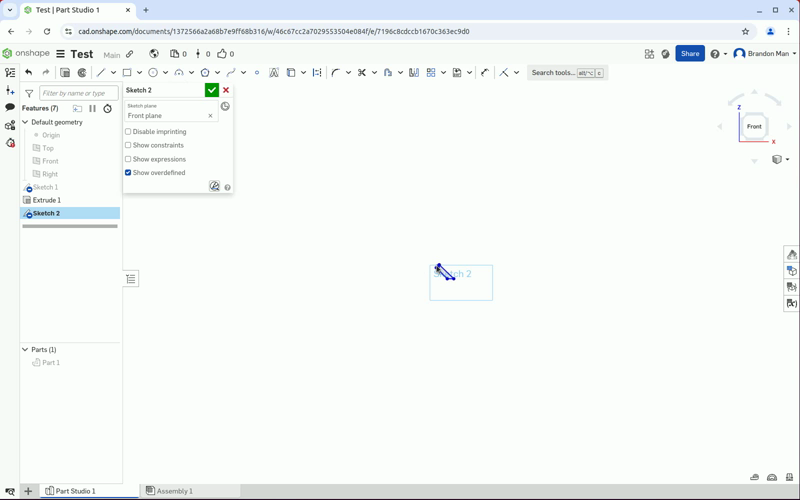
mouse_move(448, 277)
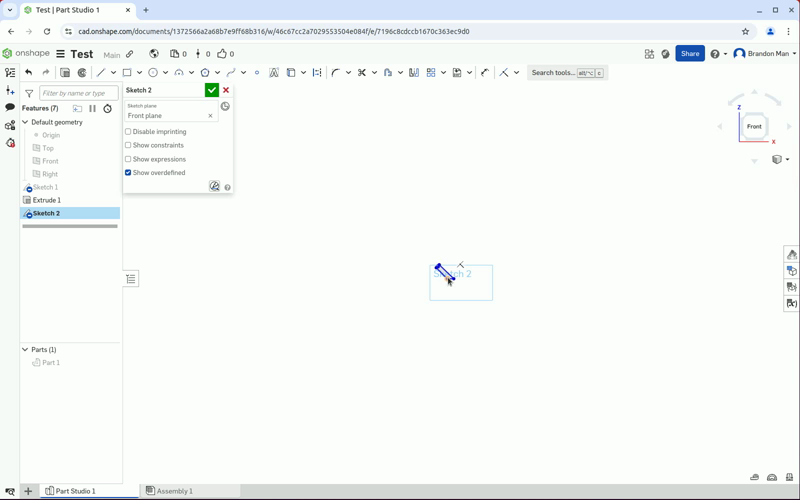
scroll(6)
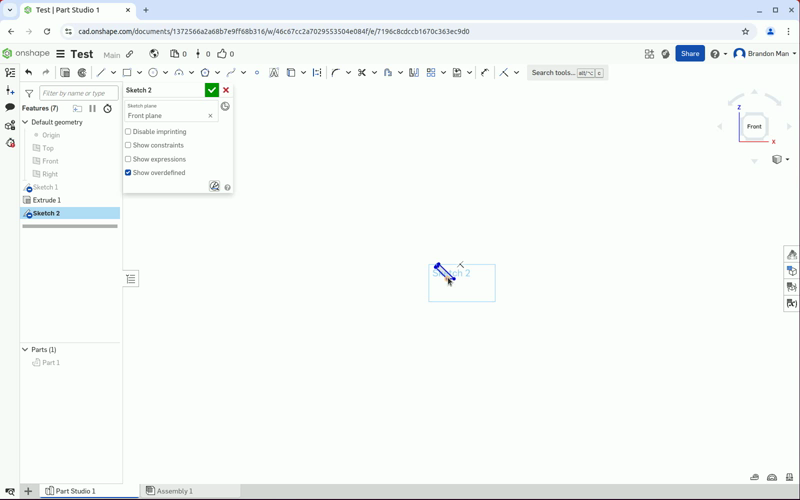
scroll(6)
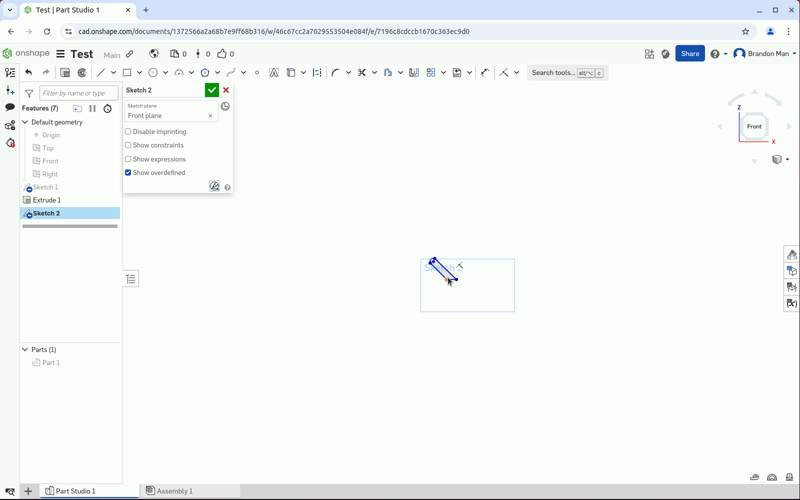
scroll(6)
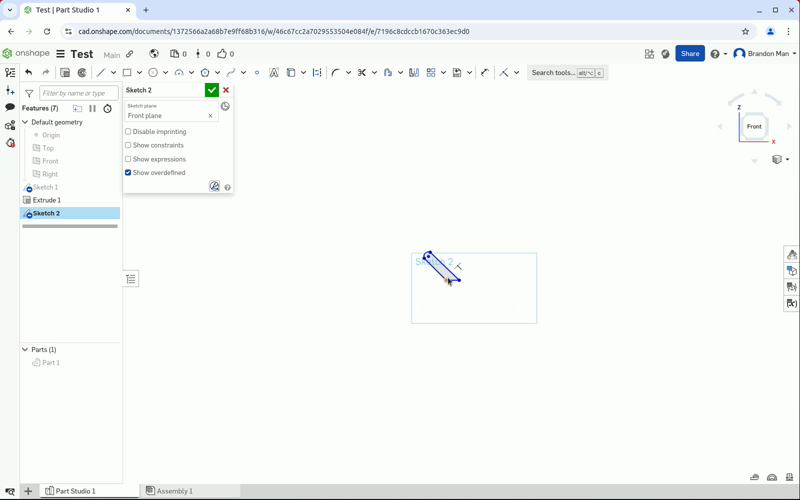
scroll(6)
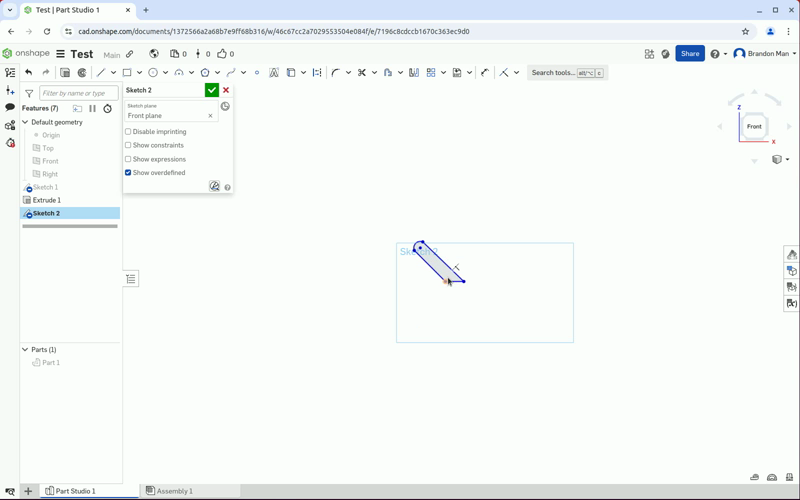
scroll(6)
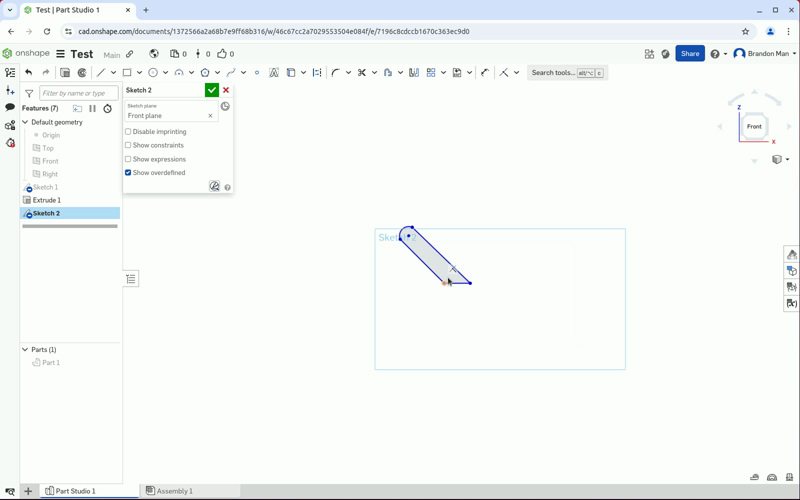
scroll(6)
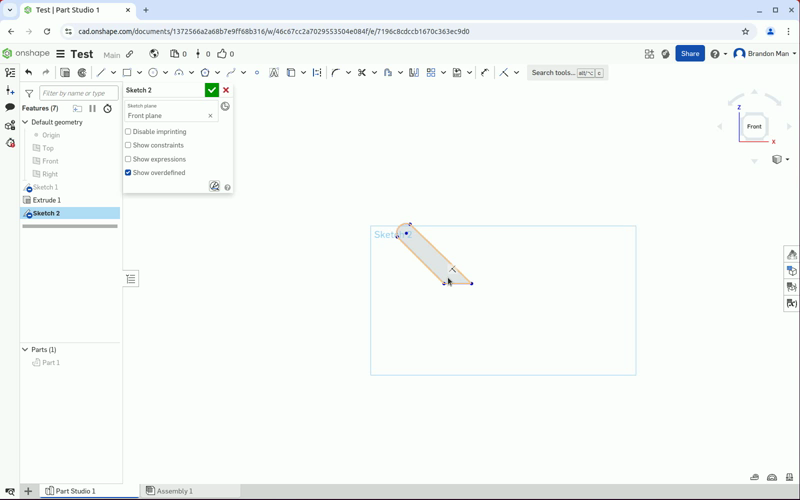
scroll(6)
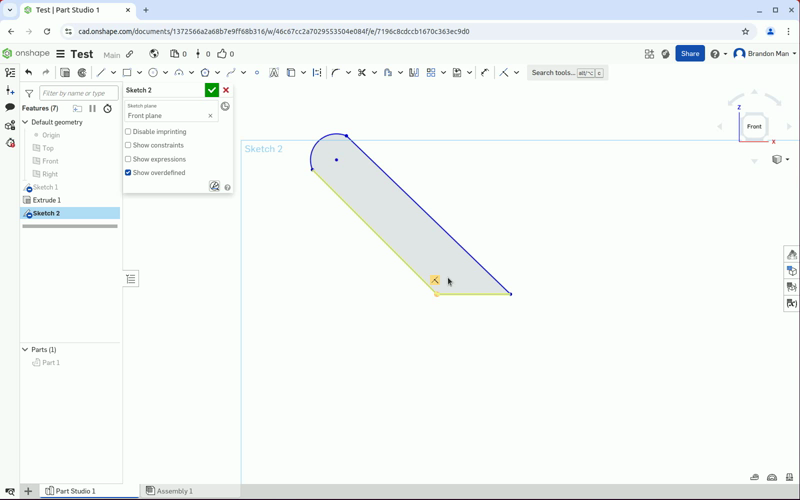
click(448, 277)
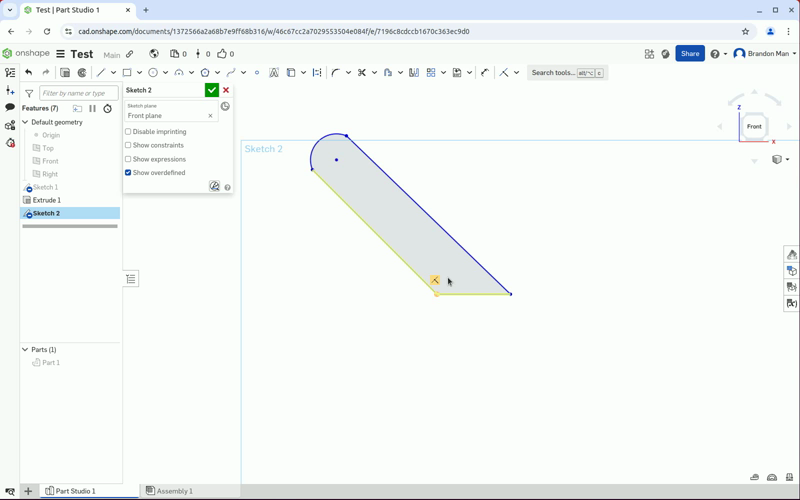
scroll(-6)
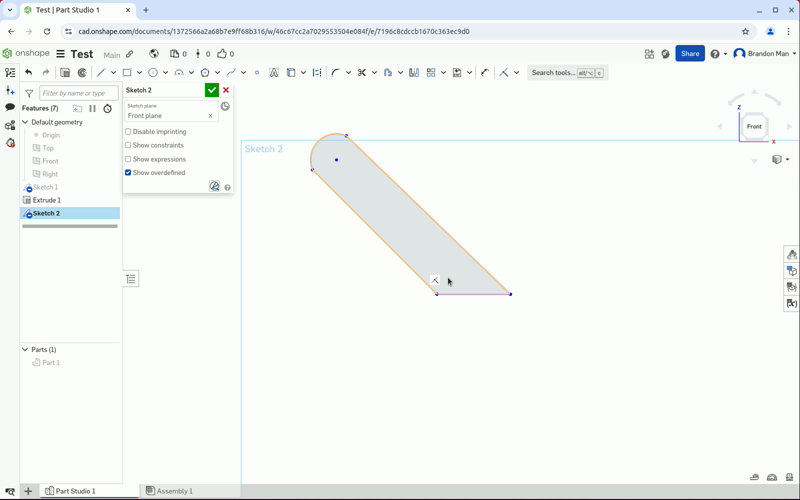
scroll(-6)
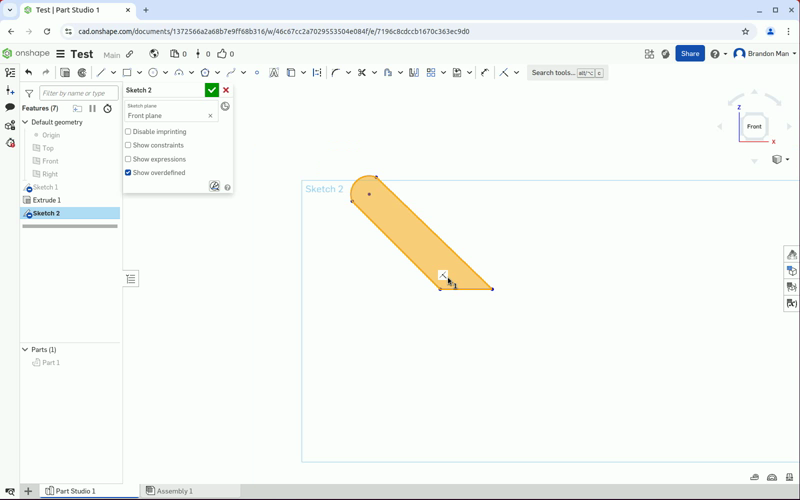
scroll(-6)
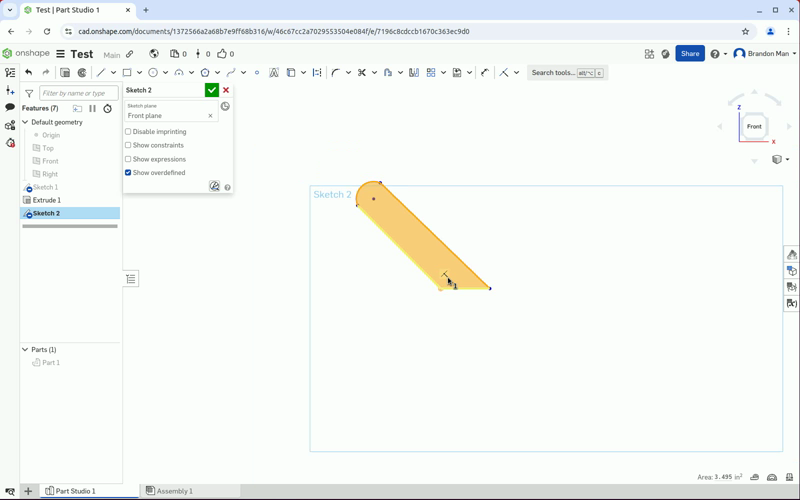
scroll(-6)
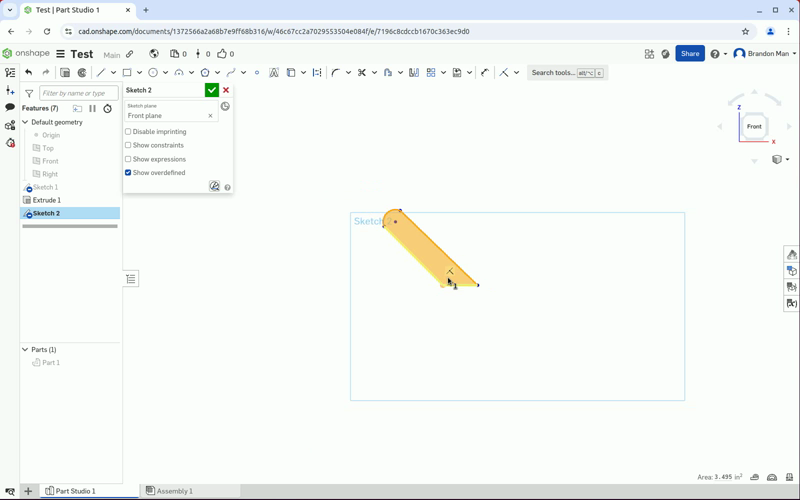
scroll(-6)
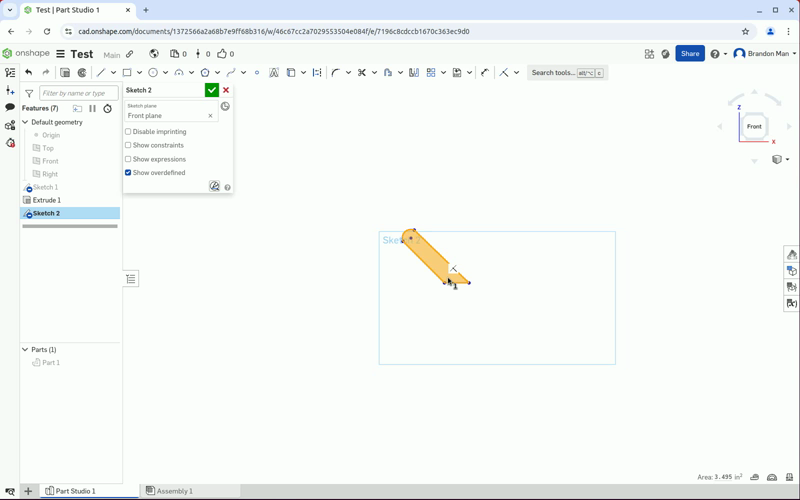
scroll(-6)
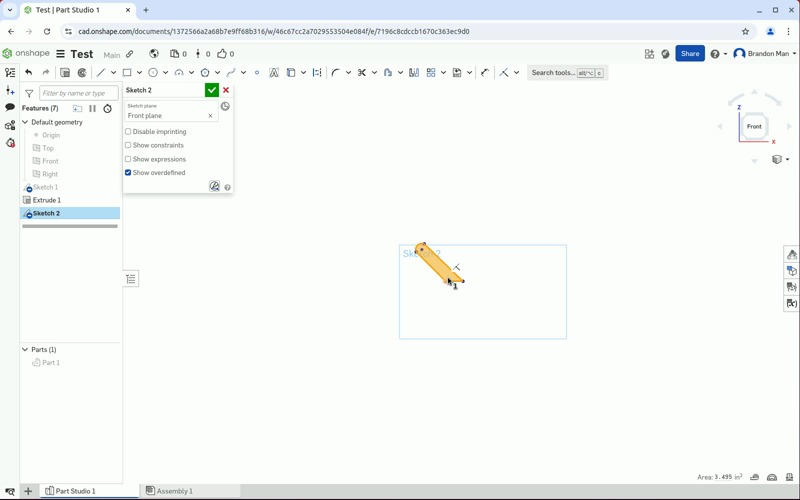
scroll(-6)
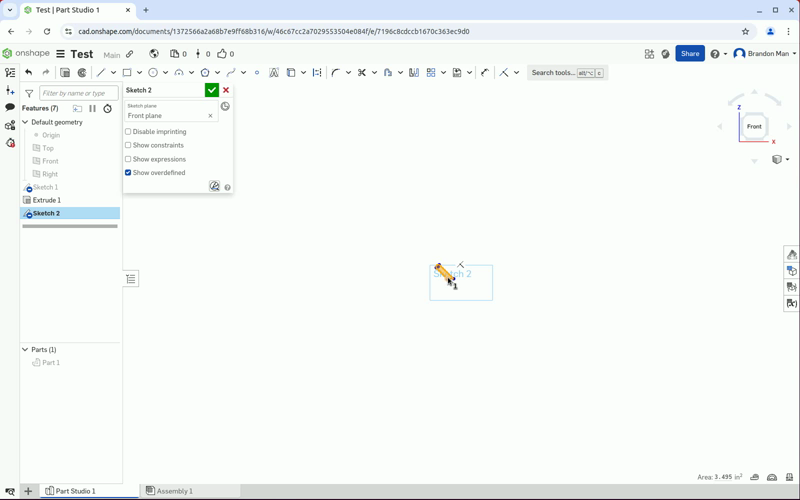
mouse_move(73, 352)
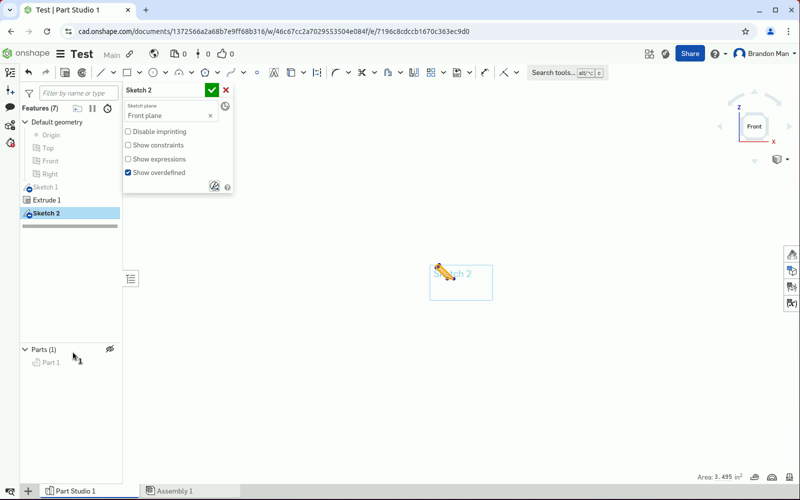
key(shift+y)
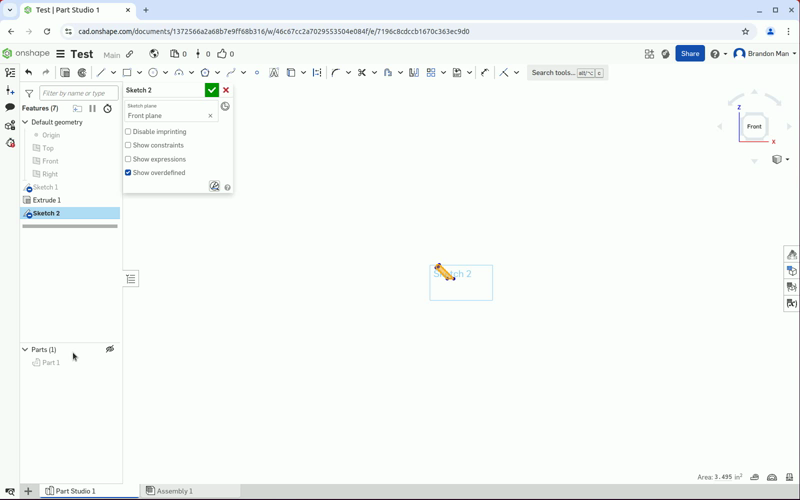
key(shift+e)
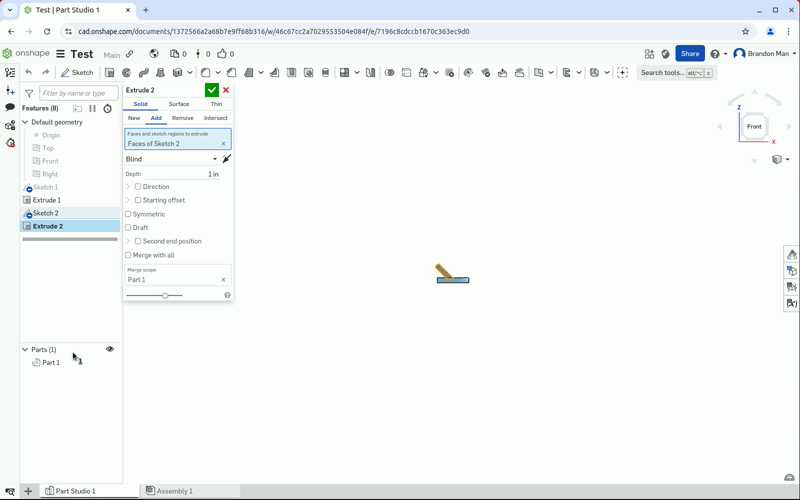
mouse_move(143, 106)
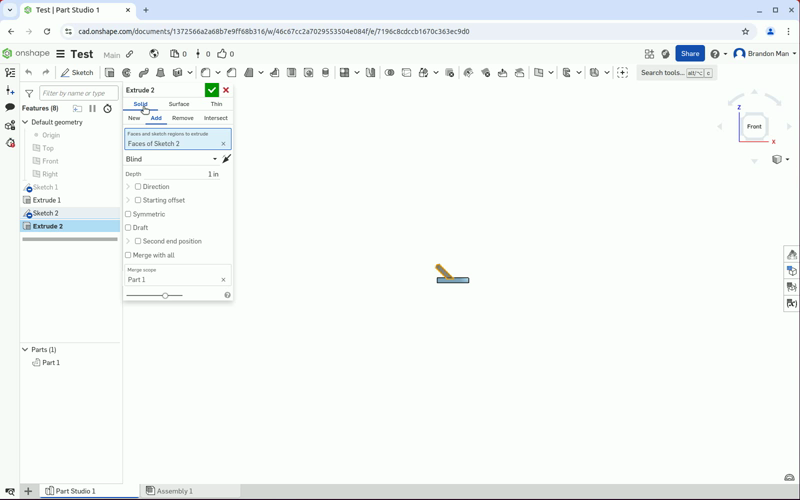
click(143, 106)
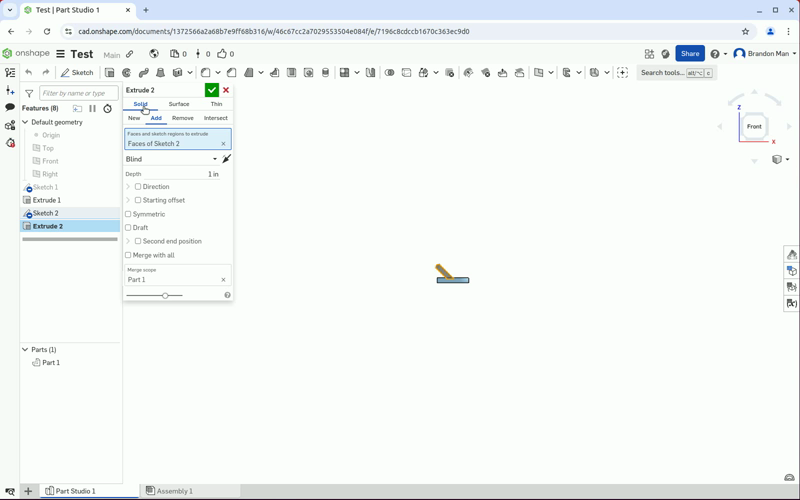
mouse_move(137, 120)
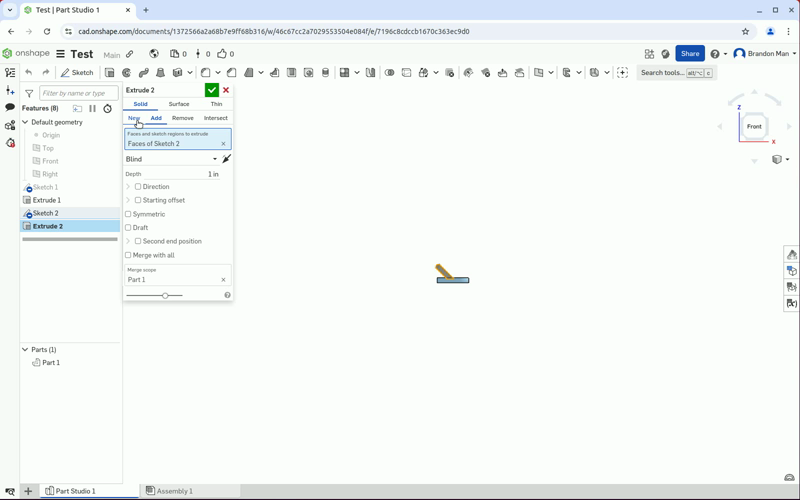
click(137, 120)
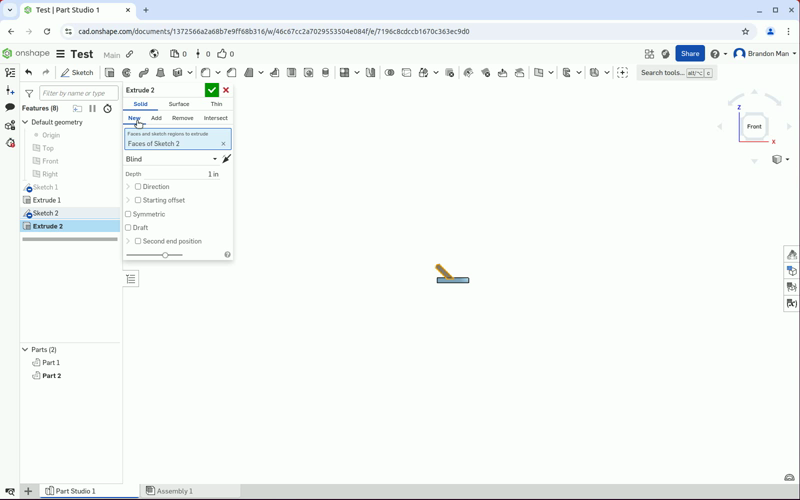
key(tab, 4)
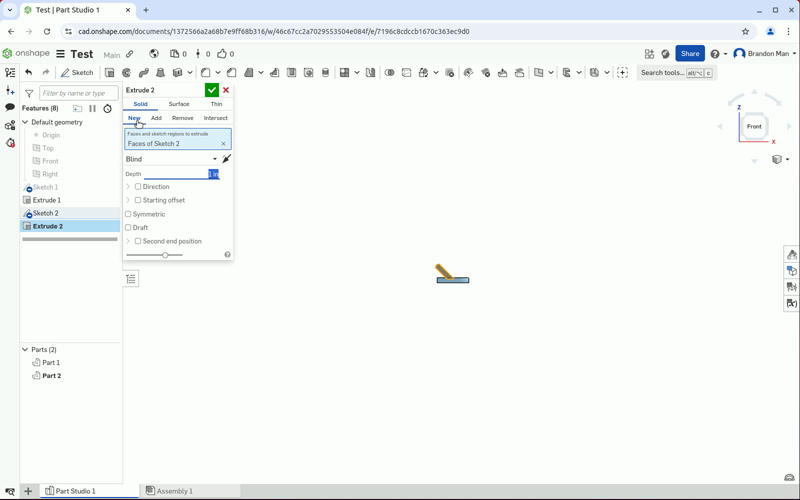
text(23.108)
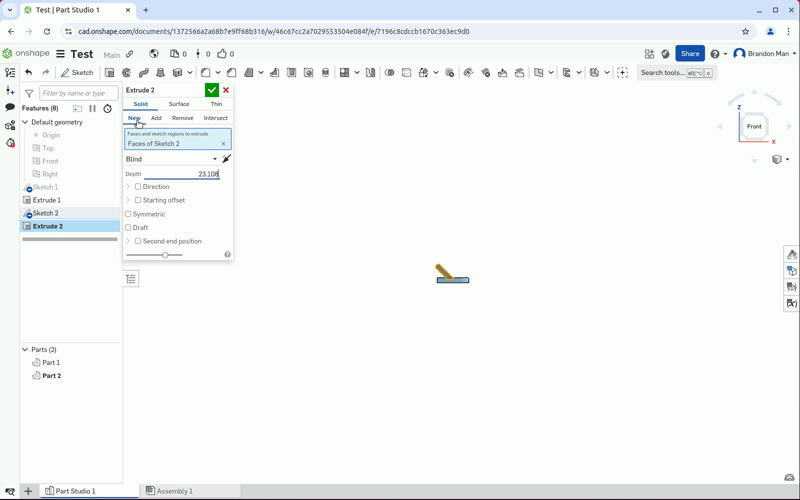
key(enter)
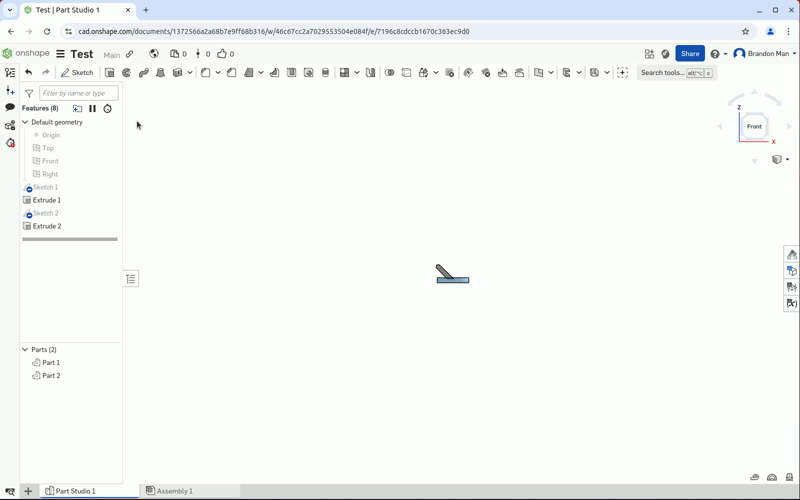
key(shift+h)
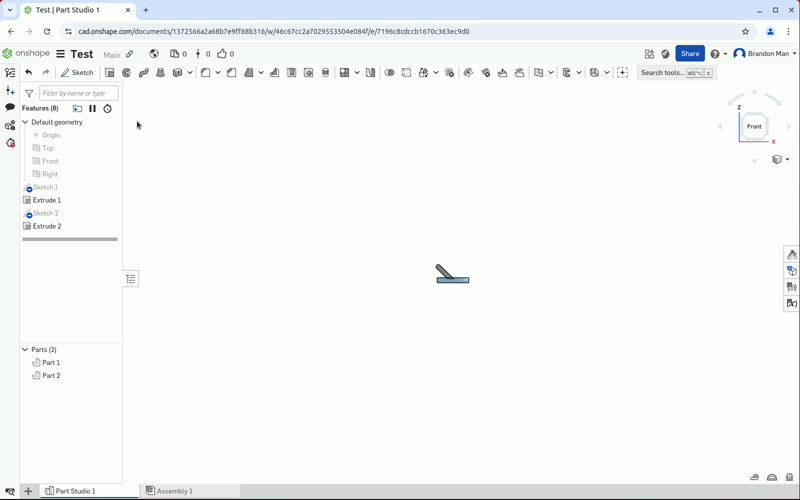
key(shift+h)
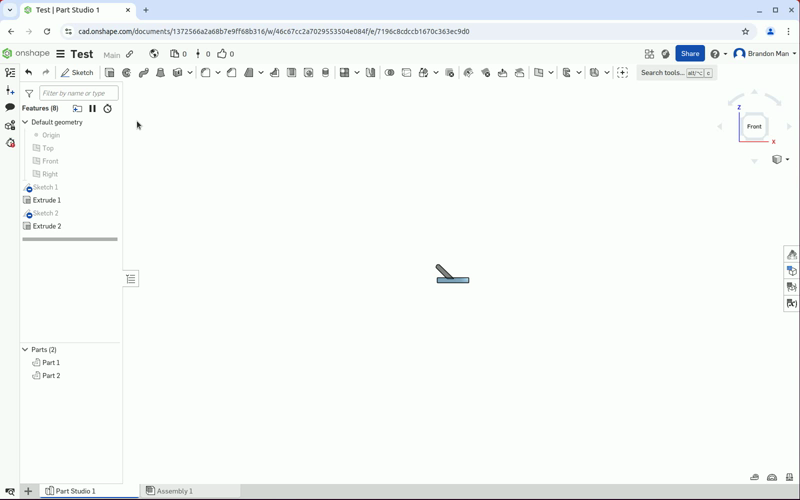
mouse_move(73, 189)
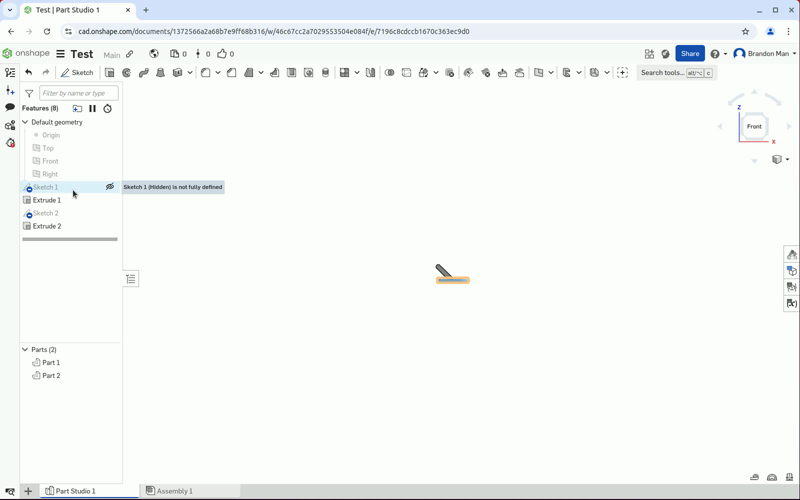
click(73, 189)
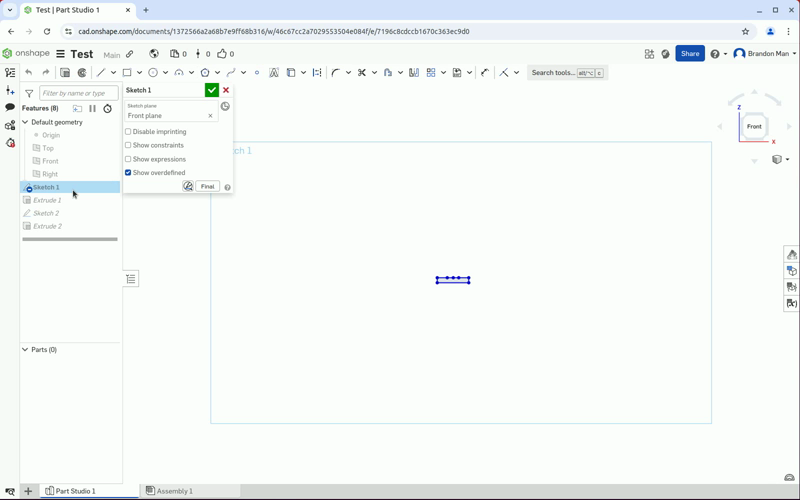
mouse_move(229, 92)
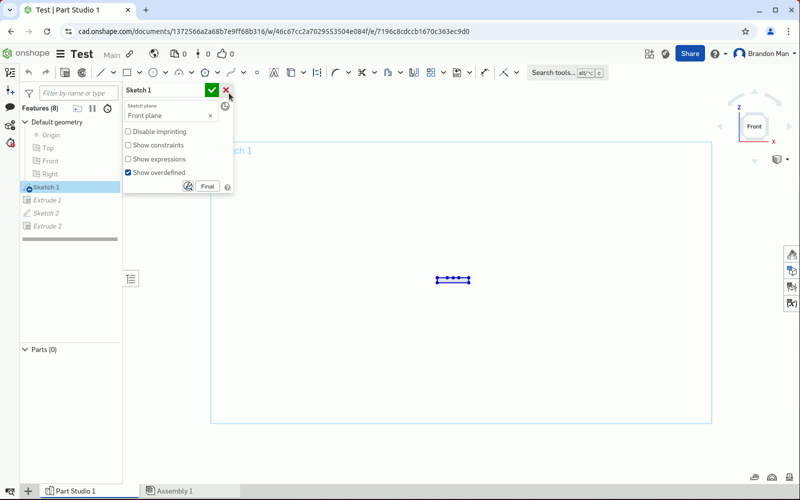
click(229, 92)
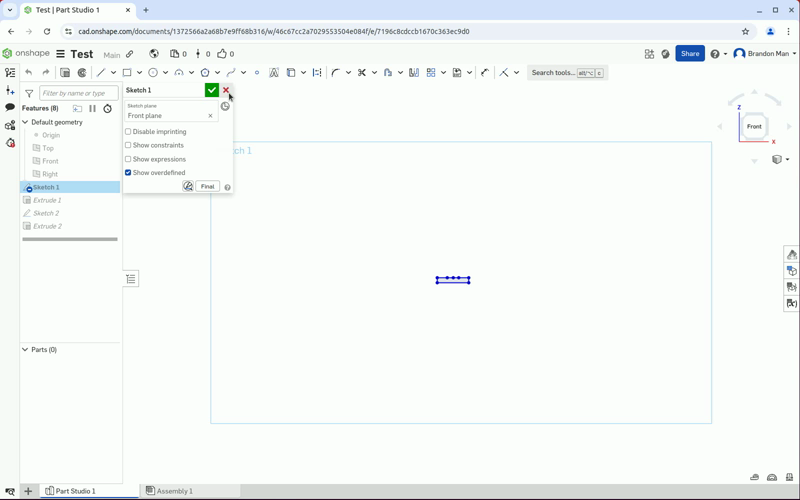
key(shift+s)
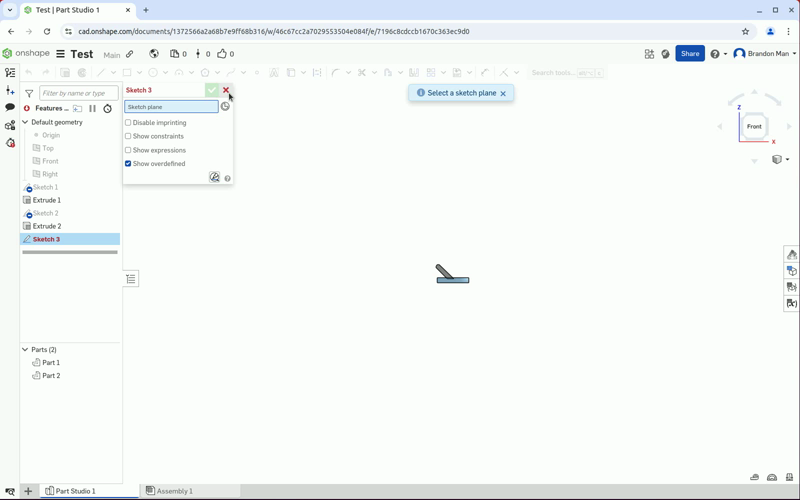
mouse_move(73, 163)
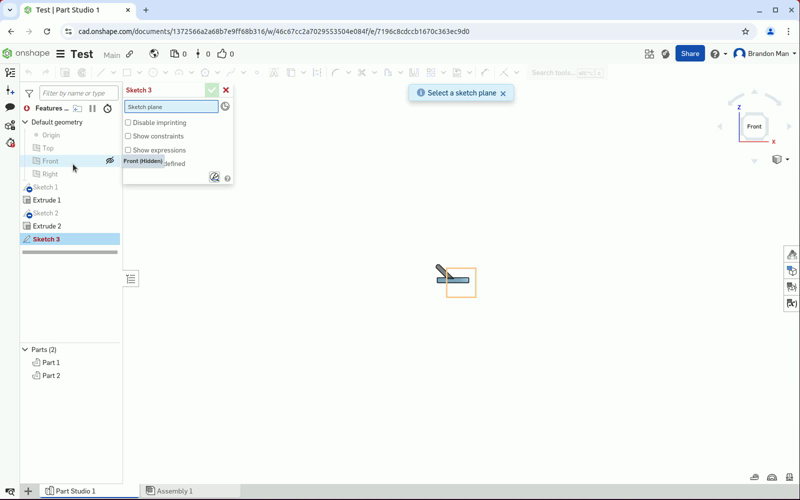
click(73, 163)
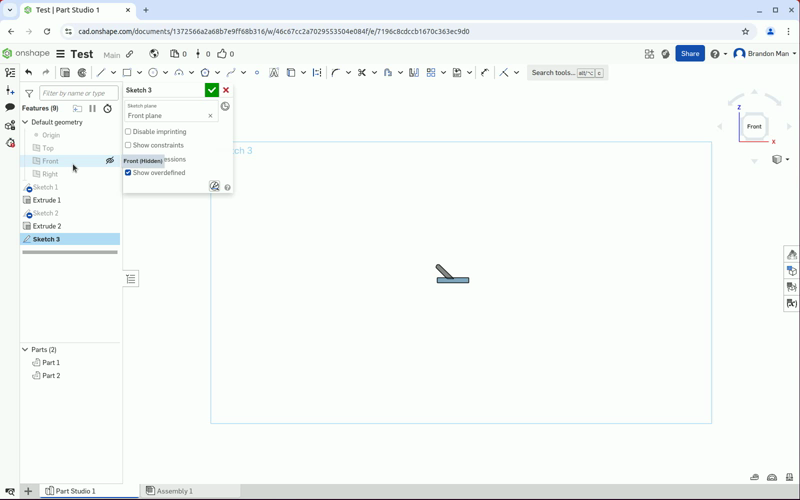
mouse_move(73, 352)
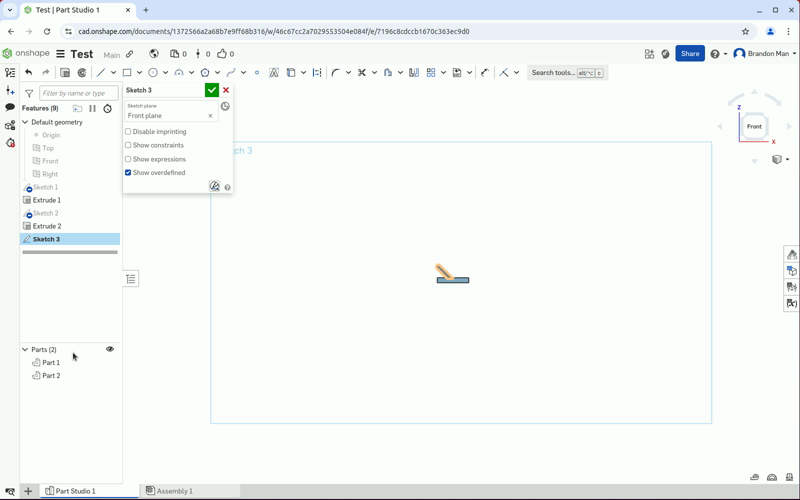
key(y)
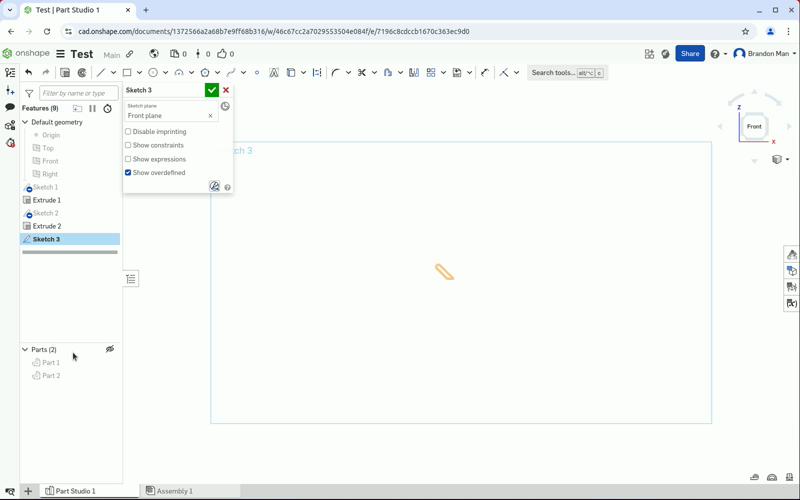
key(l)
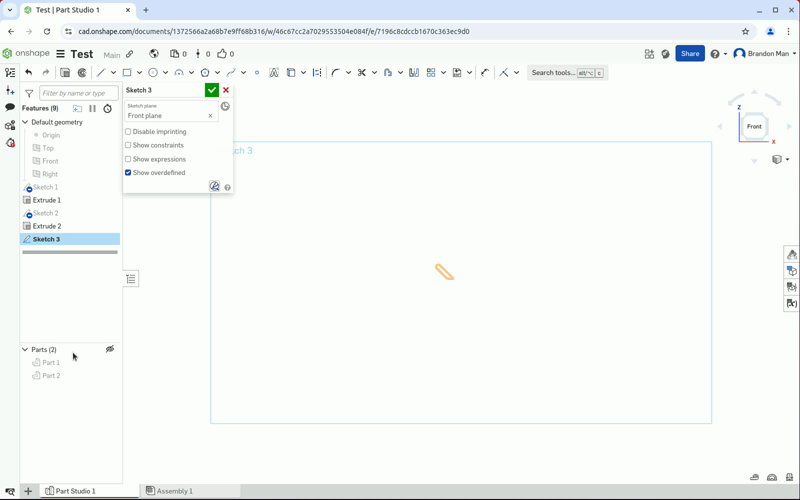
key_down(shift)
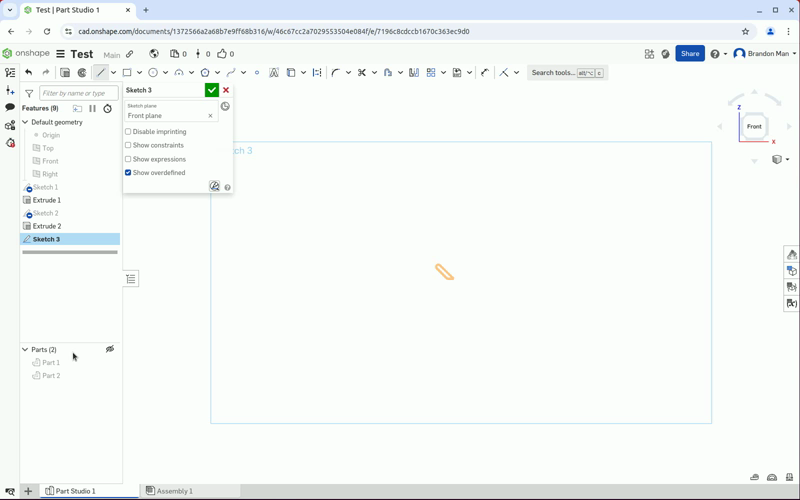
mouse_move(452, 278)
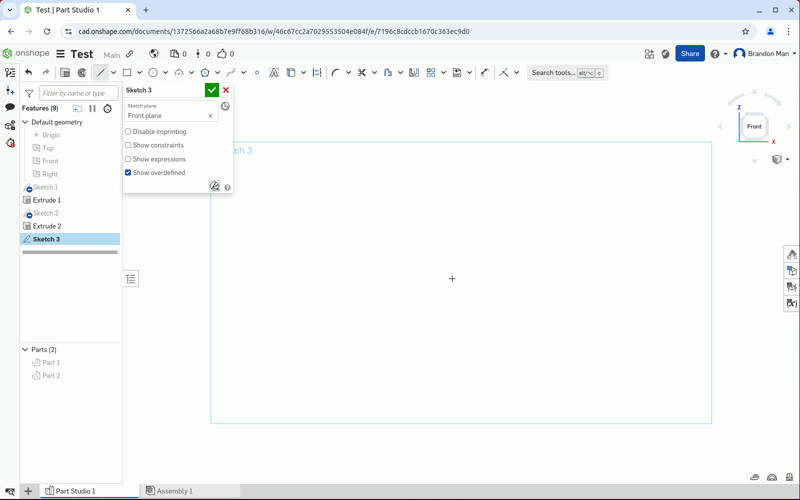
click(452, 278)
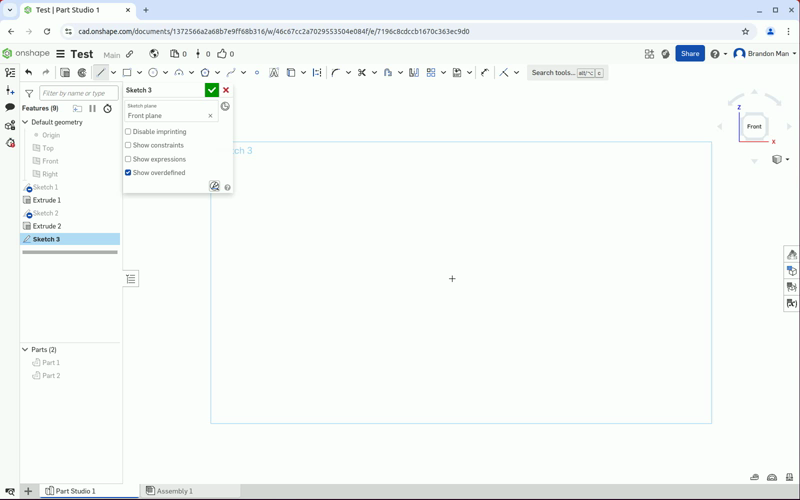
key_up(shift)
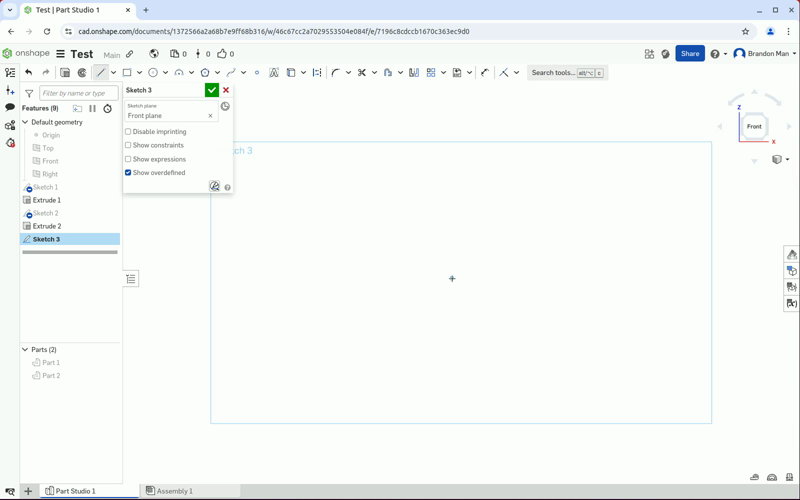
key_down(shift)
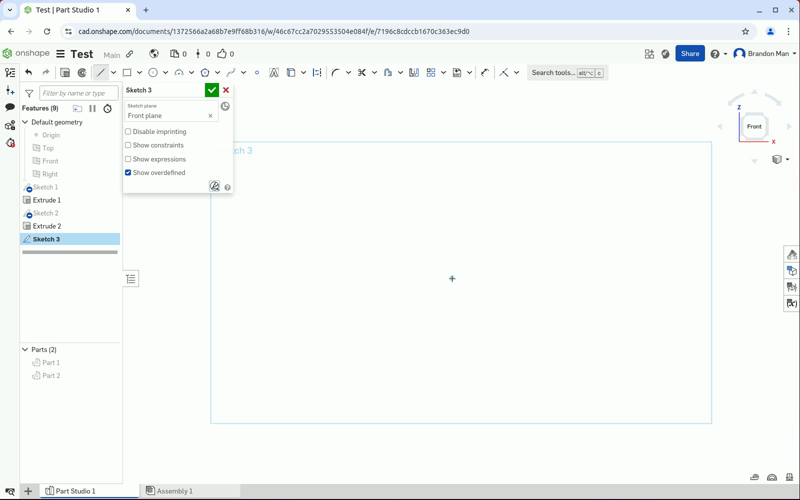
mouse_move(482, 278)
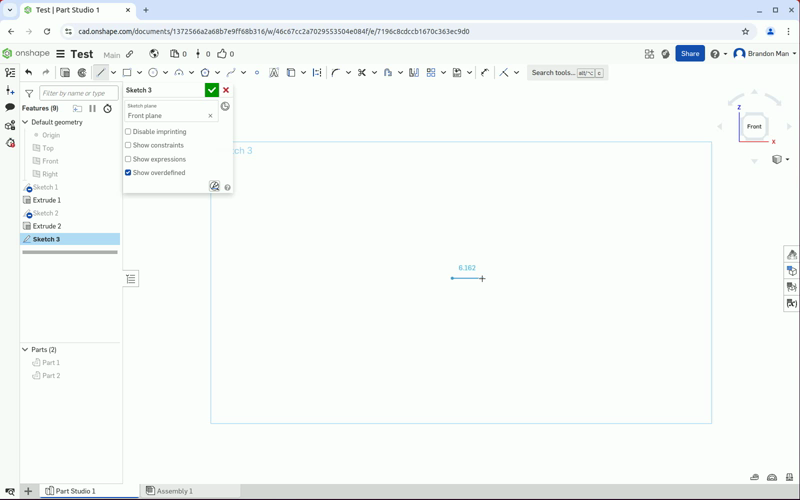
mouse_move(458, 278)
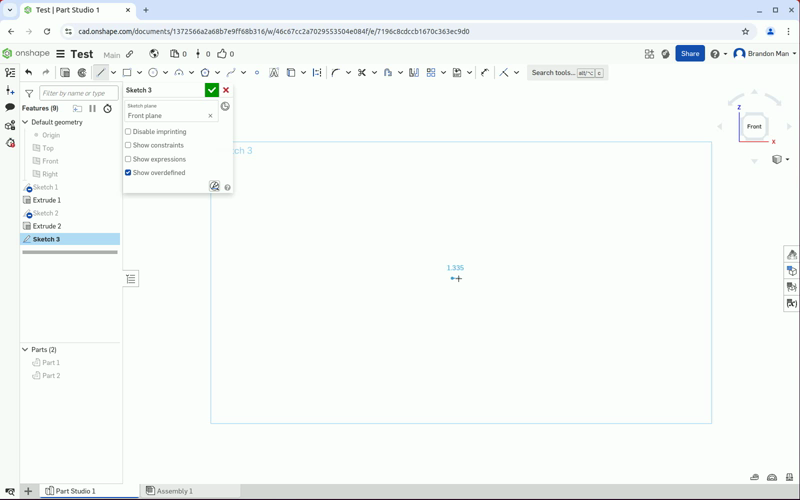
scroll(6)
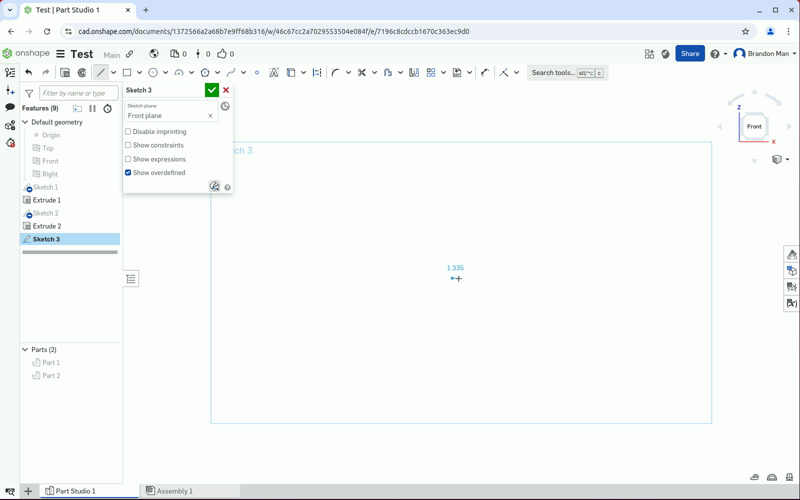
scroll(6)
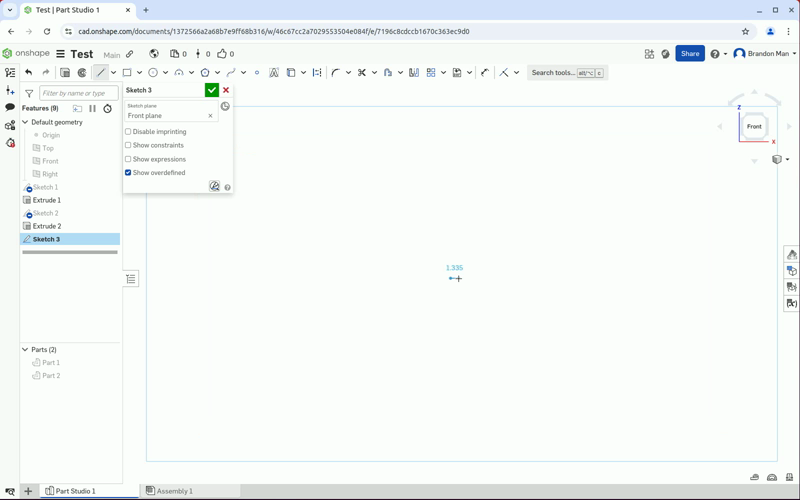
scroll(6)
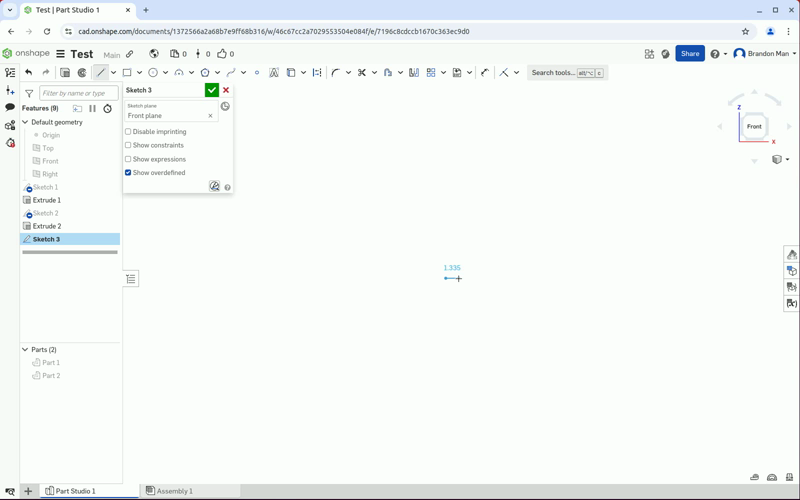
scroll(6)
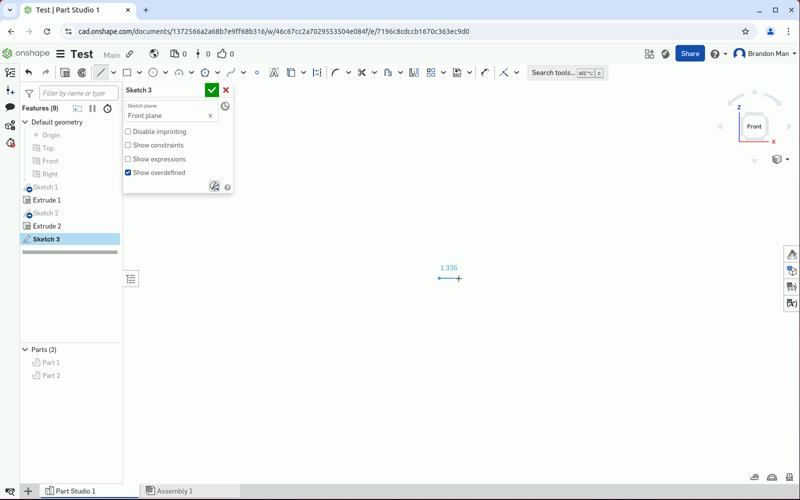
scroll(6)
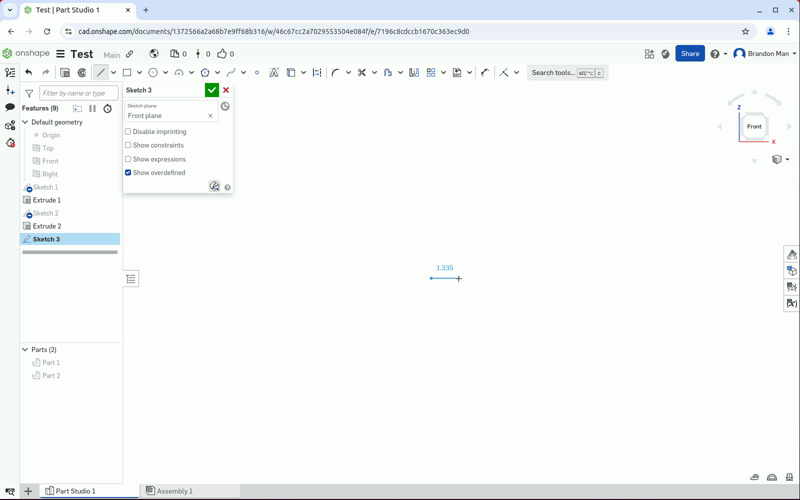
scroll(6)
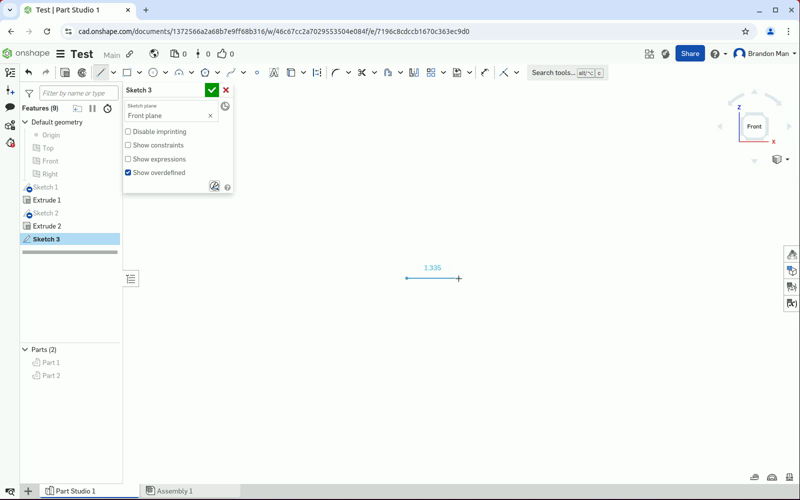
scroll(6)
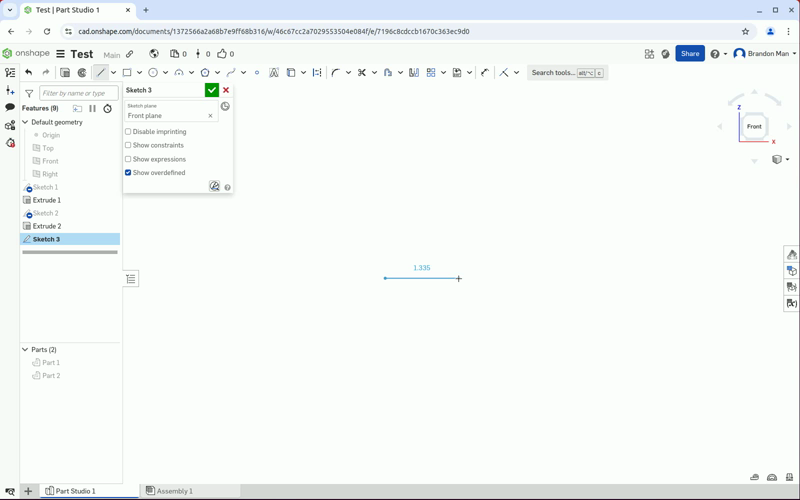
click(458, 278)
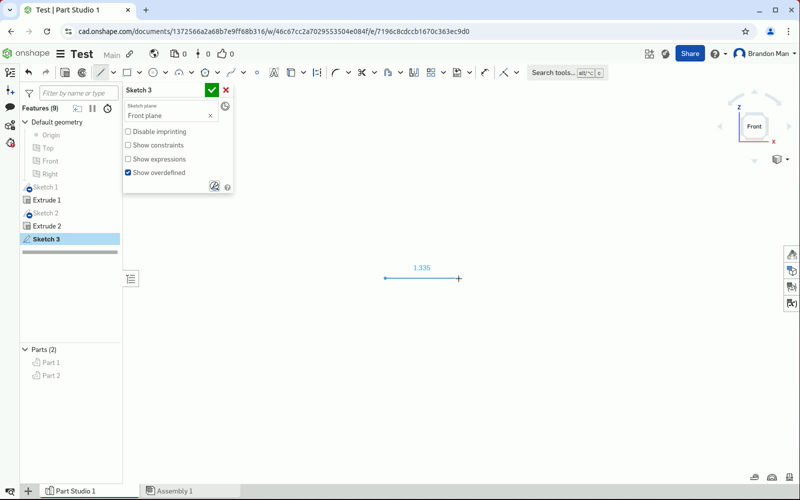
scroll(-6)
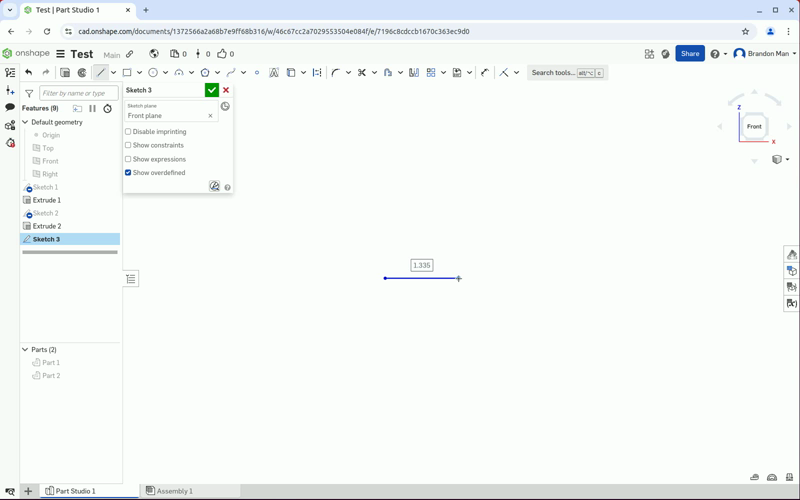
scroll(-6)
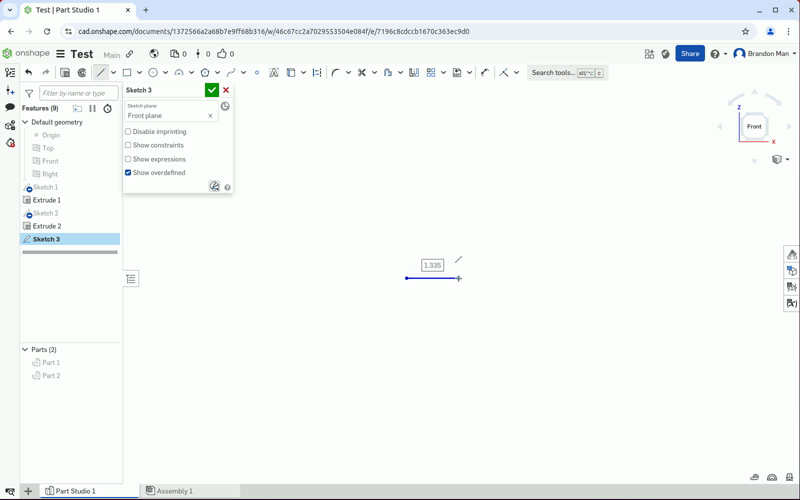
scroll(-6)
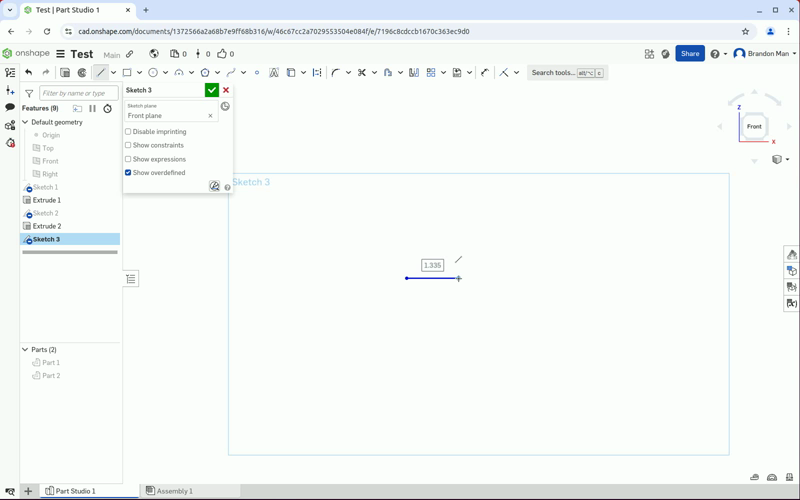
scroll(-6)
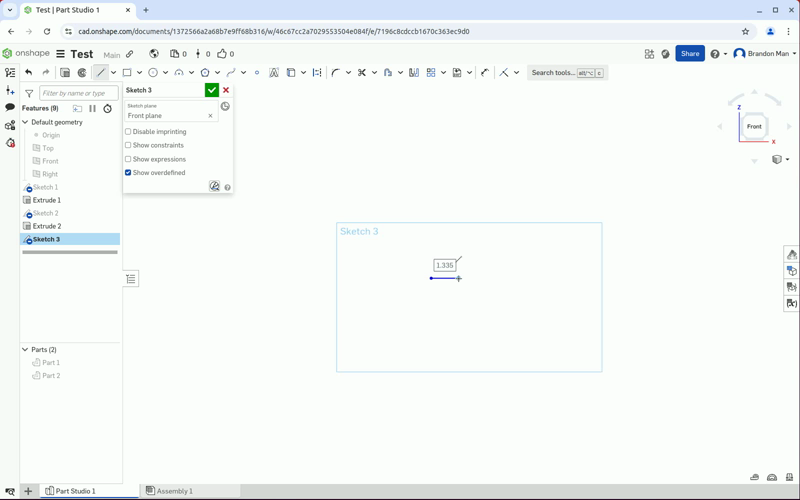
scroll(-6)
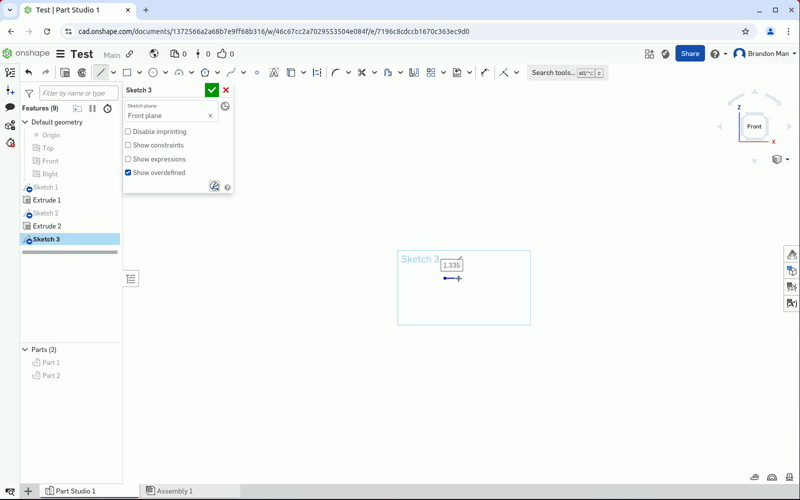
scroll(-6)
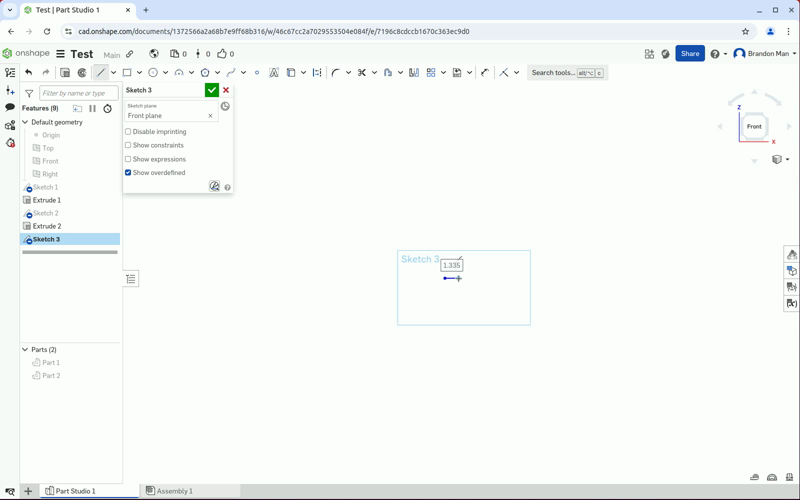
scroll(-6)
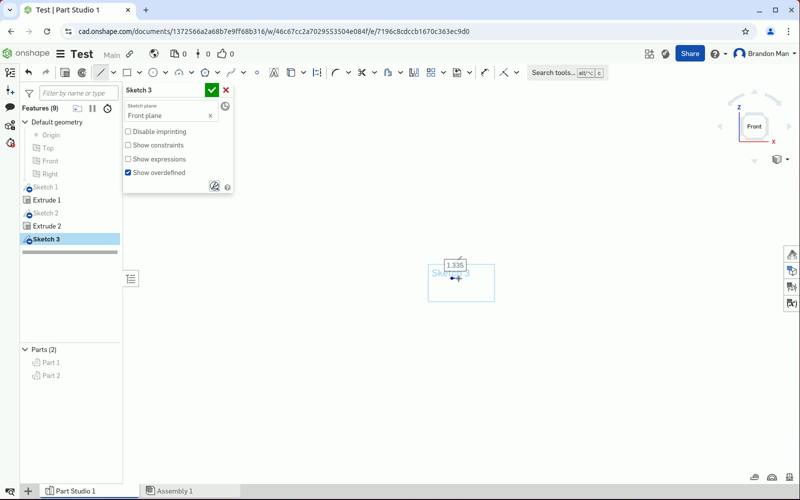
key_up(shift)
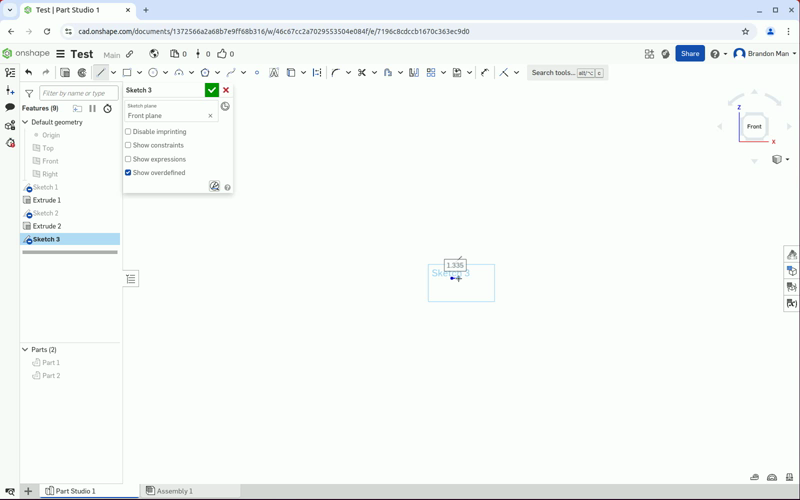
key_down(shift)
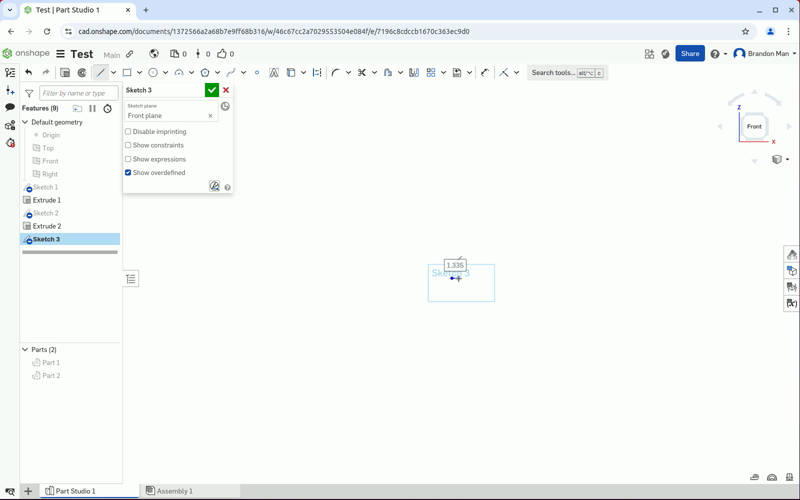
mouse_move(488, 278)
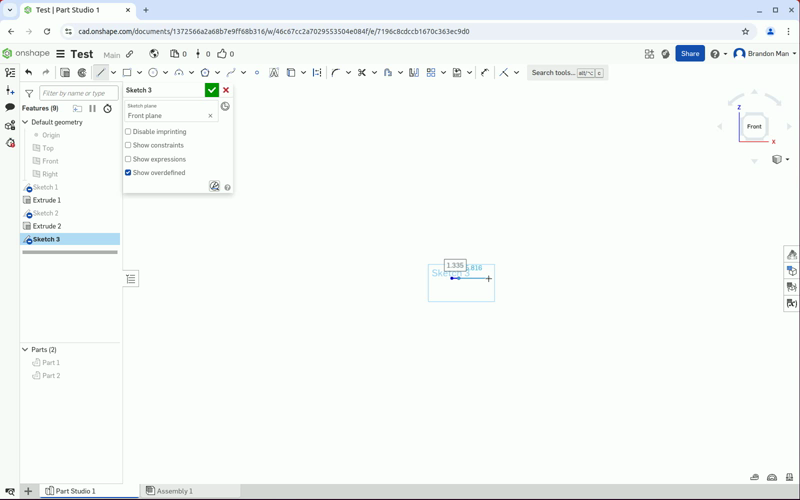
mouse_move(469, 267)
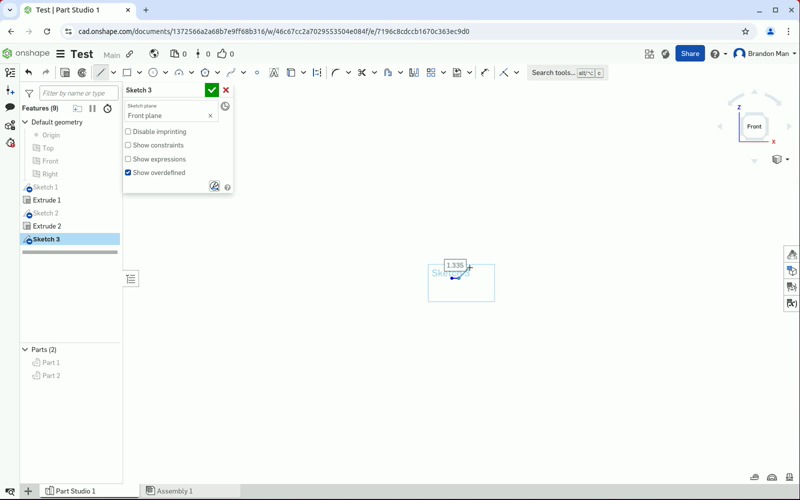
click(469, 267)
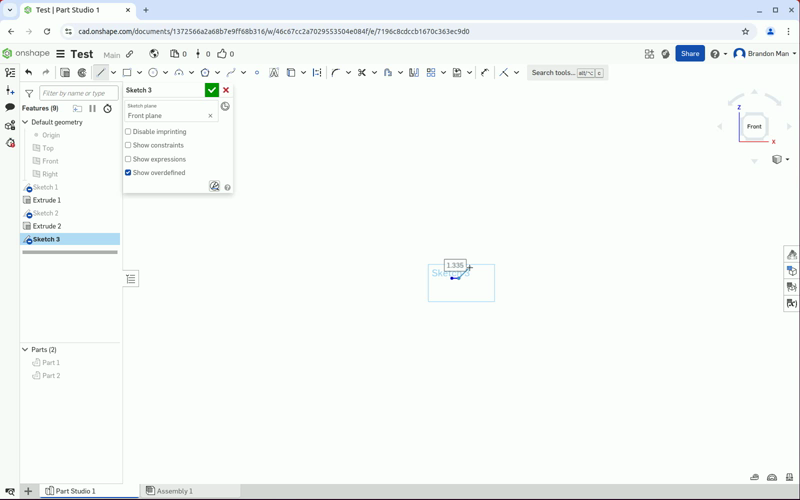
key_up(shift)
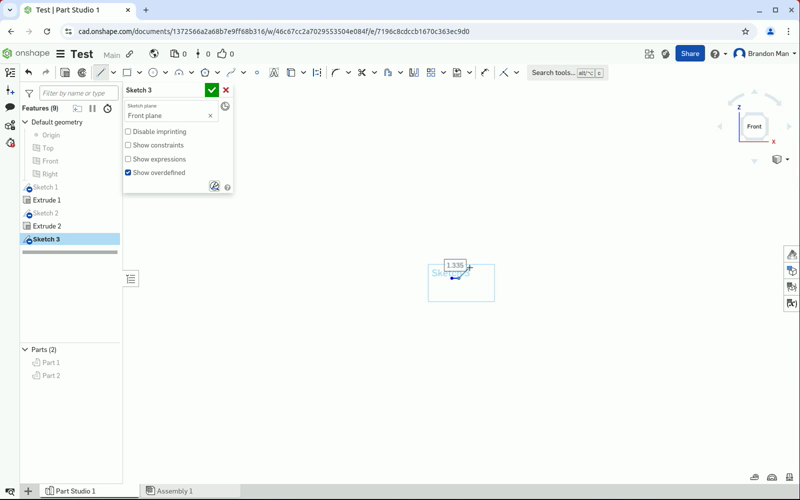
key(esc)
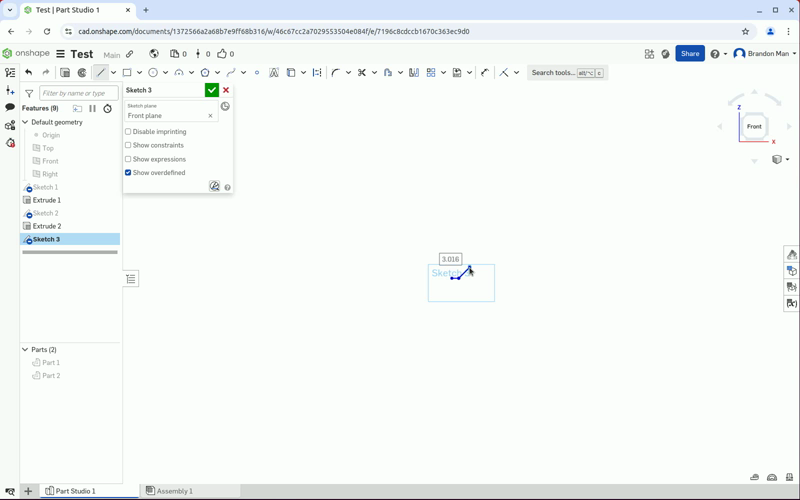
key(a)
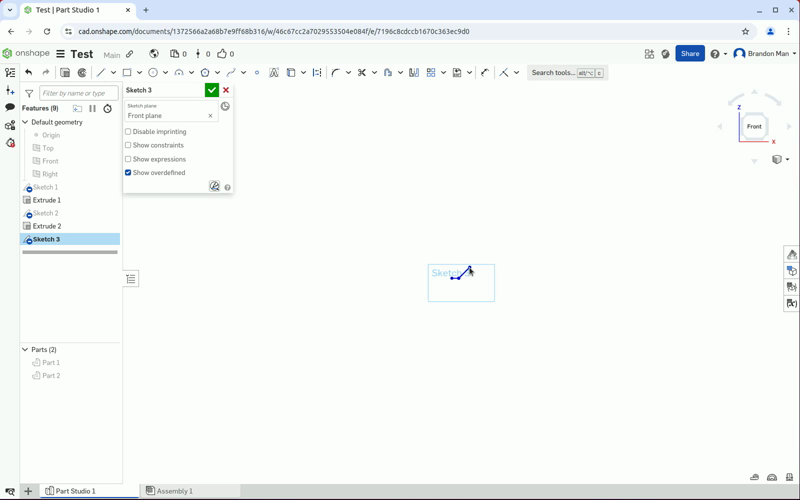
mouse_move(469, 267)
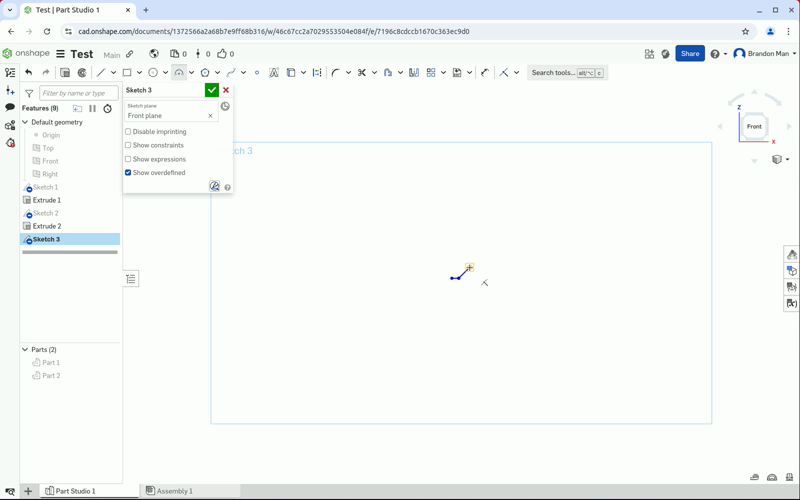
click(469, 267)
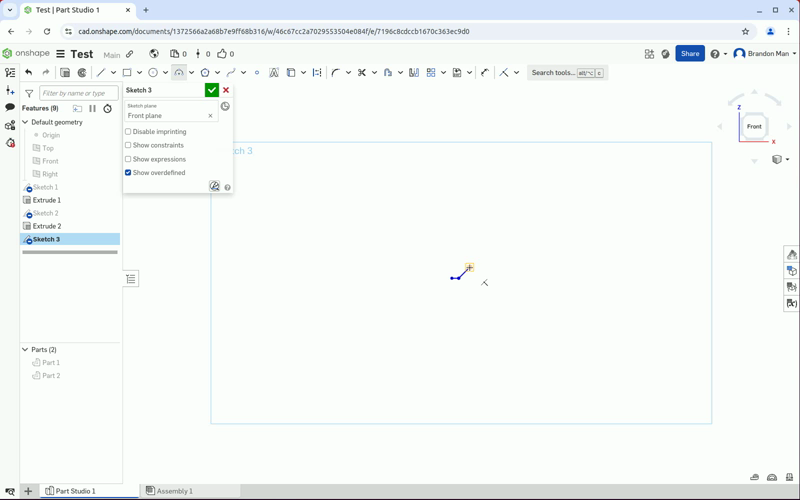
key_down(shift)
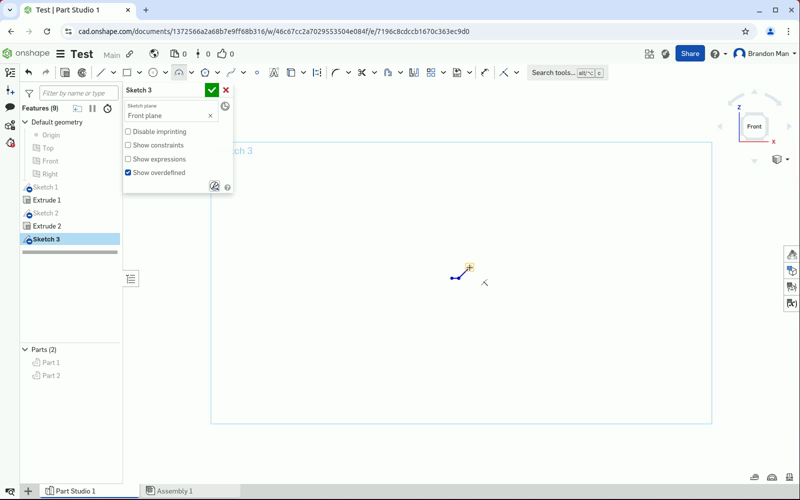
mouse_move(466, 264)
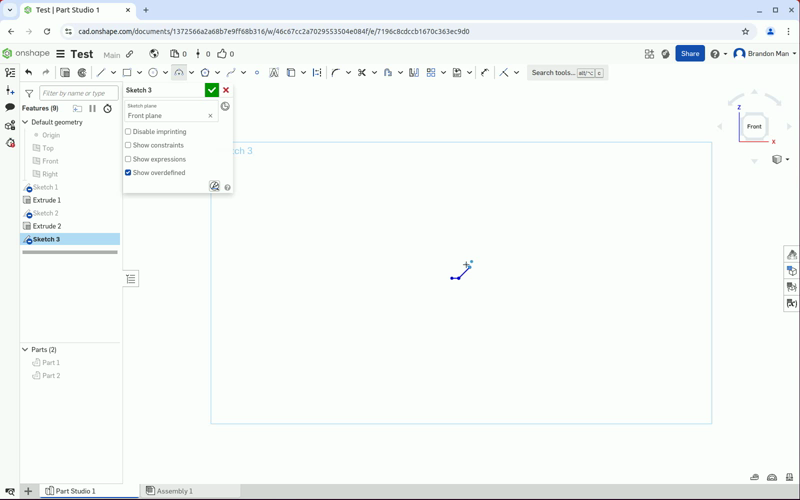
scroll(6)
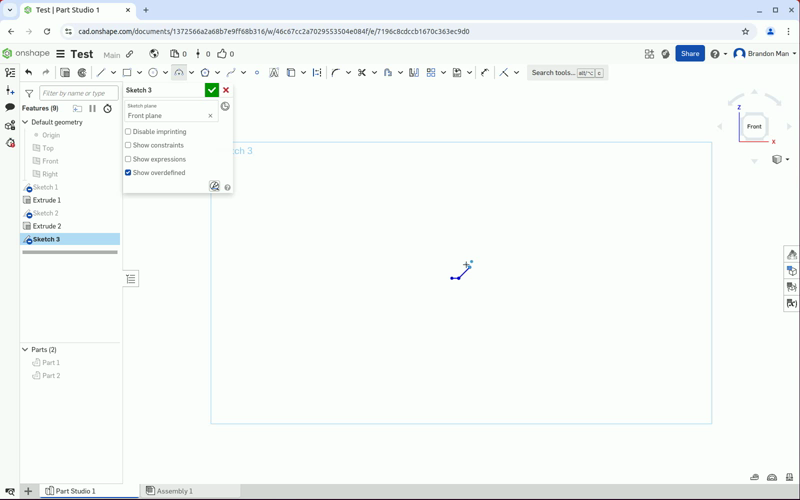
scroll(6)
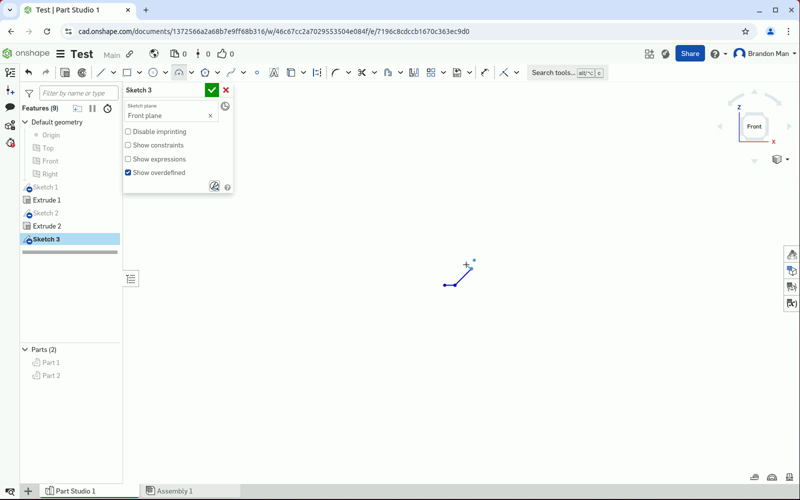
scroll(6)
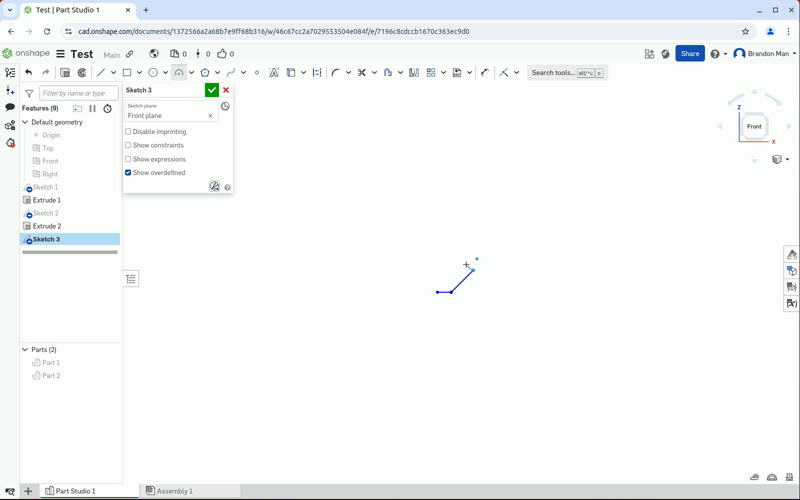
scroll(6)
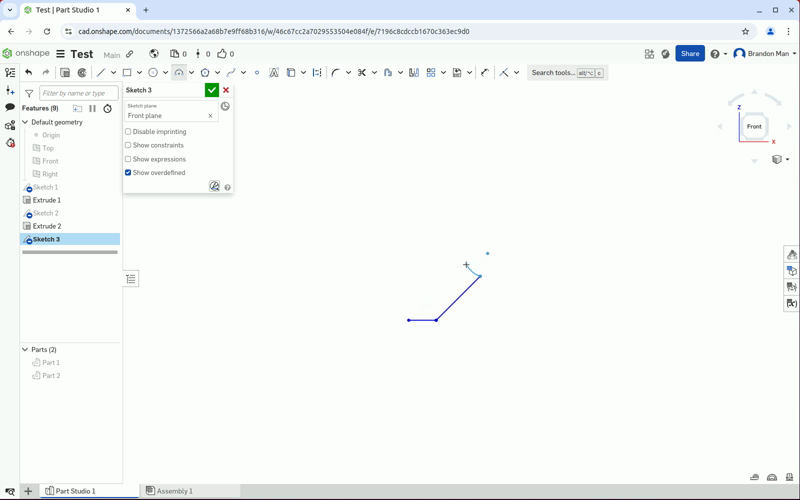
scroll(6)
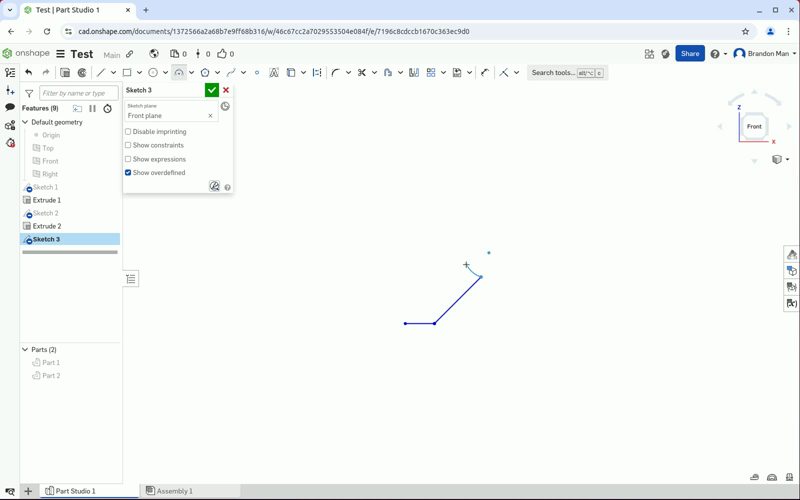
scroll(6)
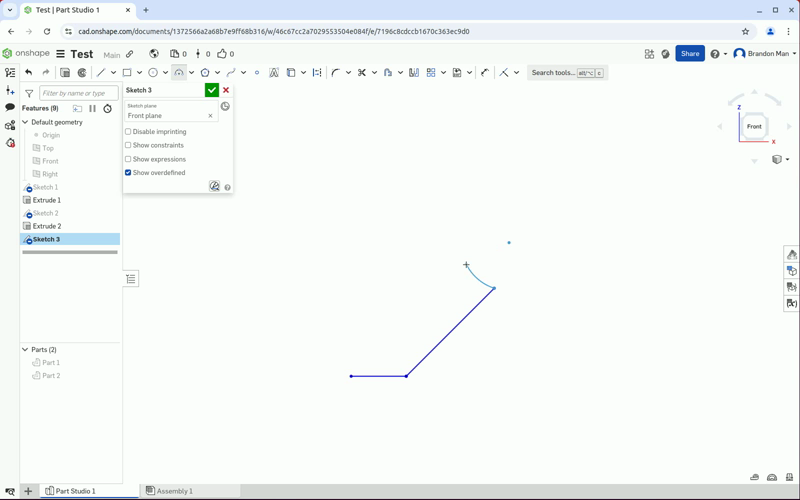
scroll(6)
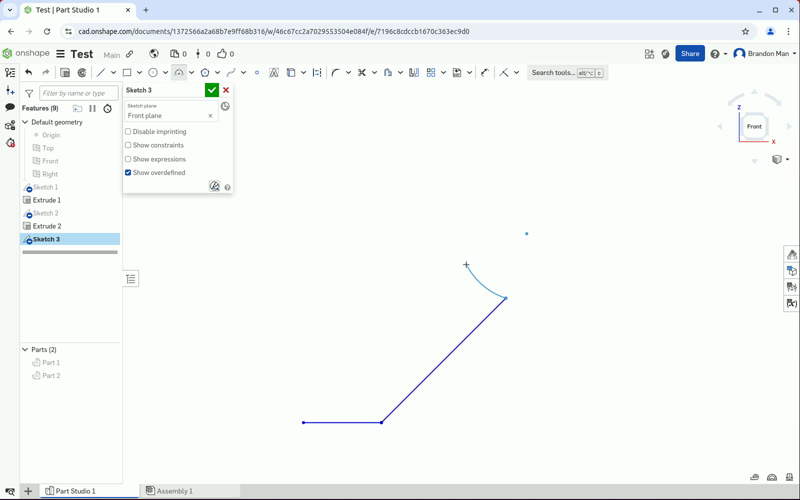
click(466, 264)
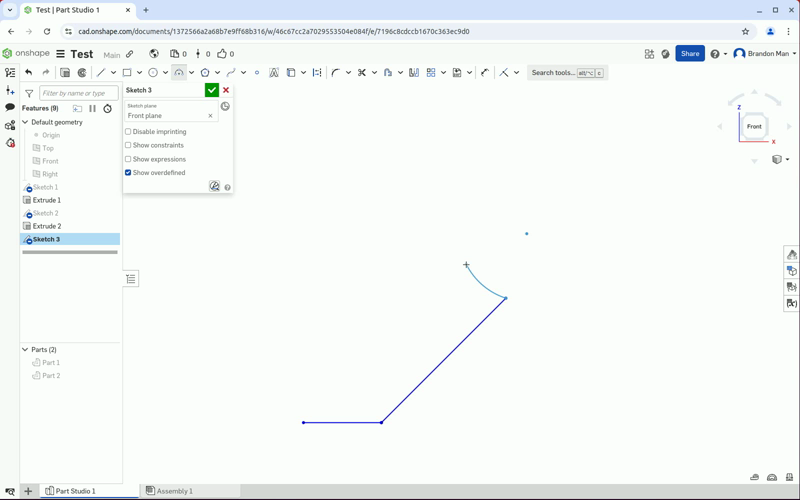
scroll(-6)
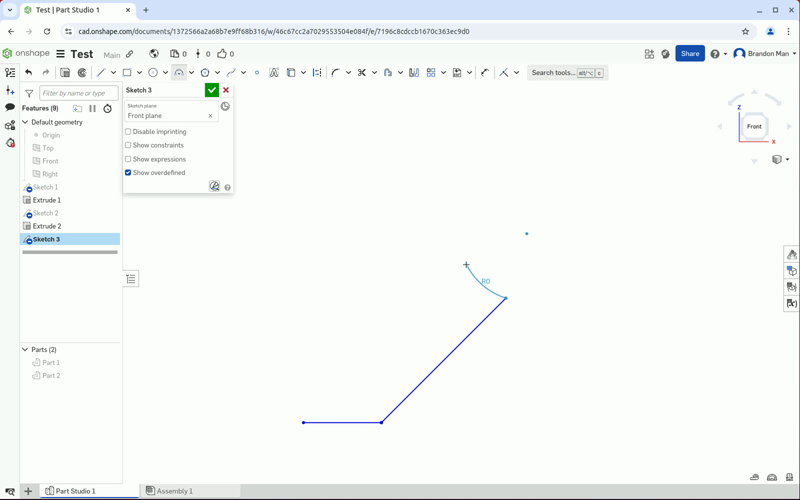
scroll(-6)
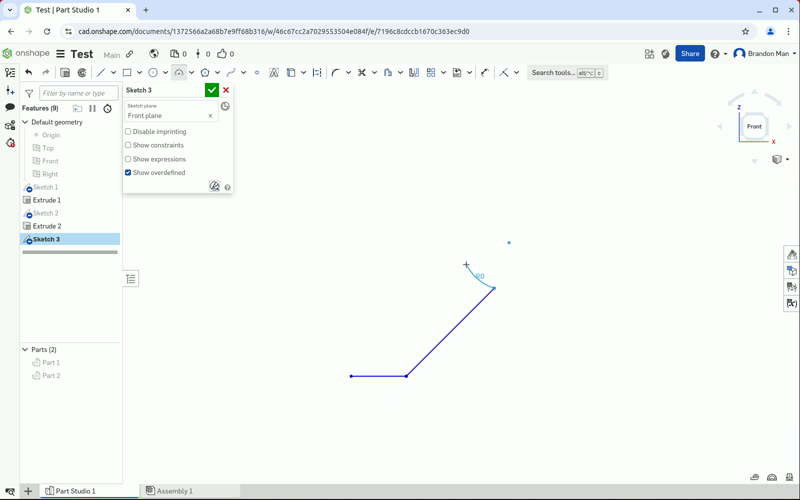
scroll(-6)
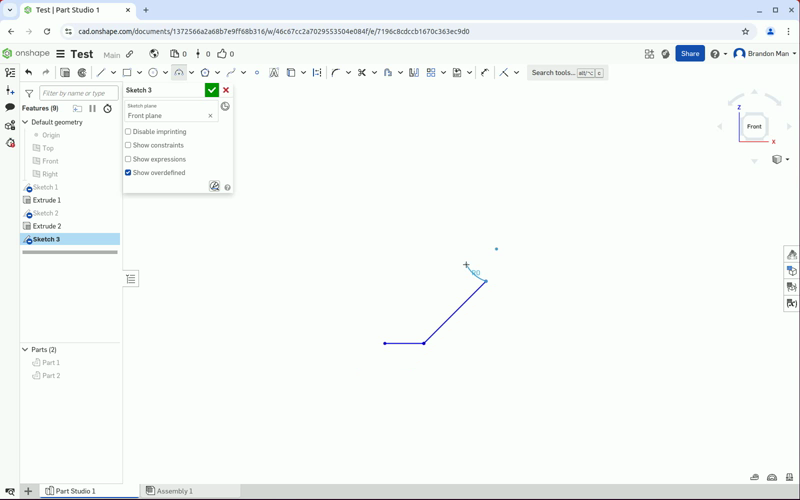
scroll(-6)
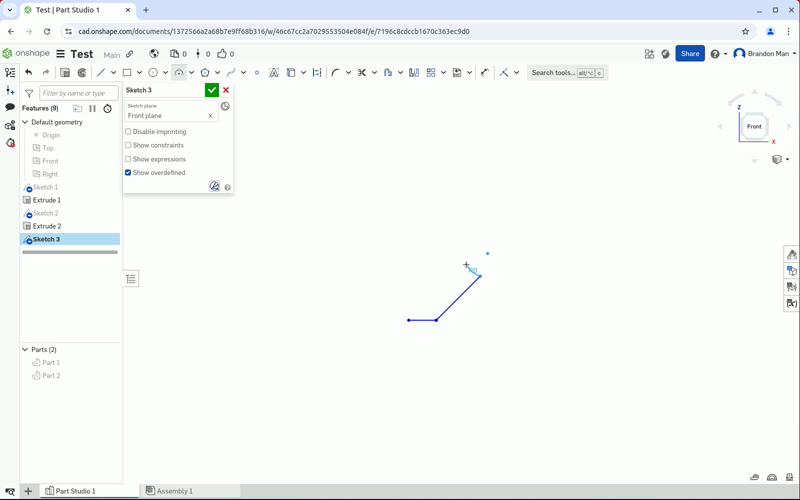
scroll(-6)
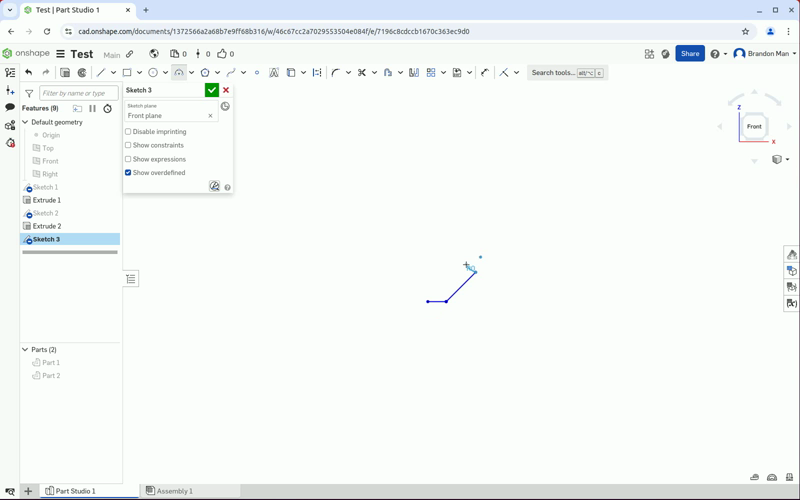
scroll(-6)
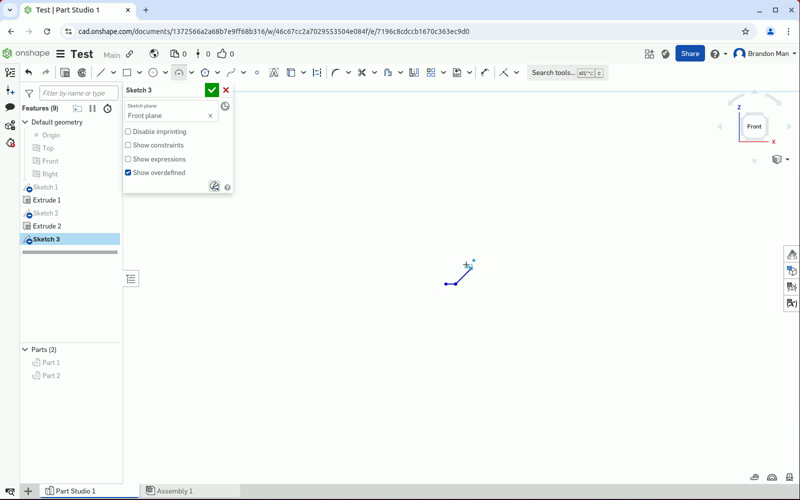
scroll(-6)
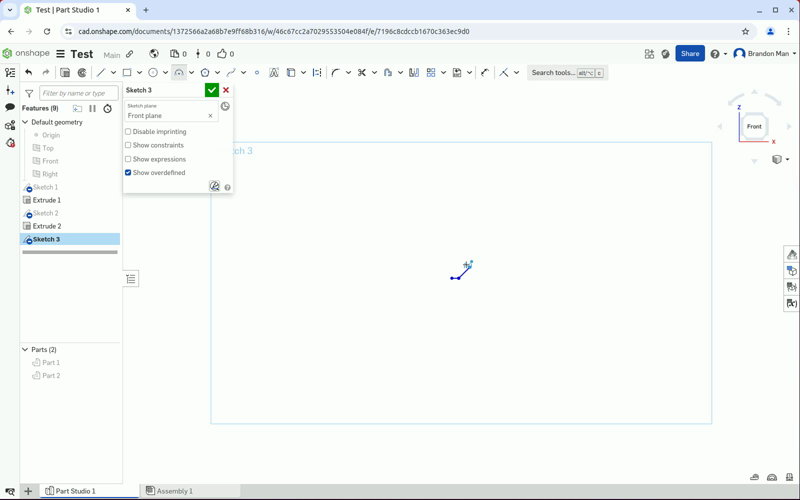
mouse_move(469, 264)
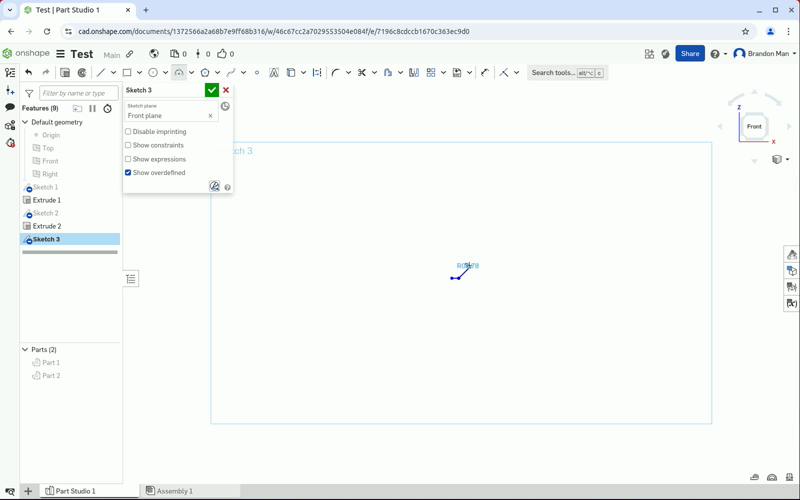
scroll(6)
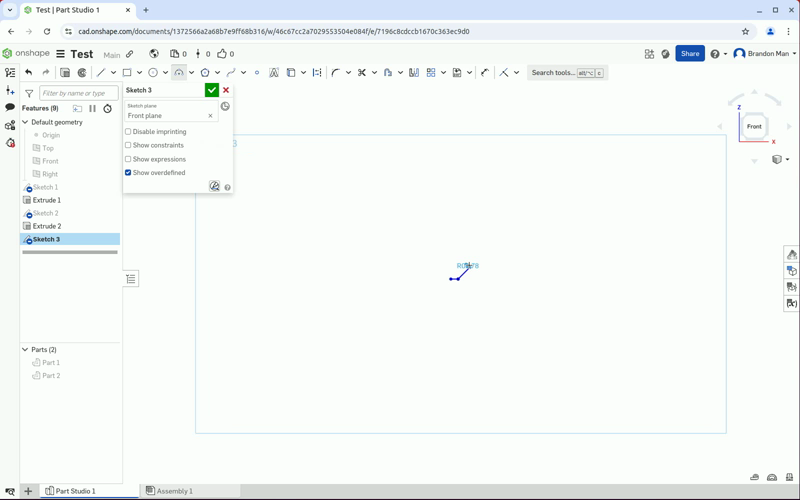
scroll(6)
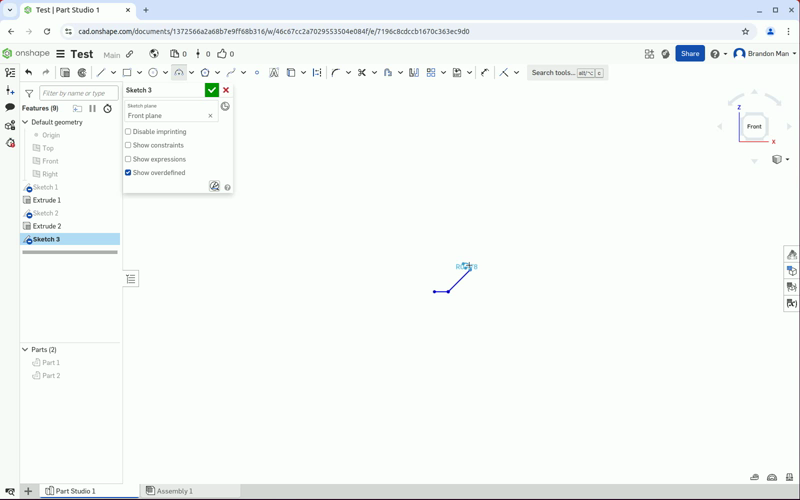
scroll(6)
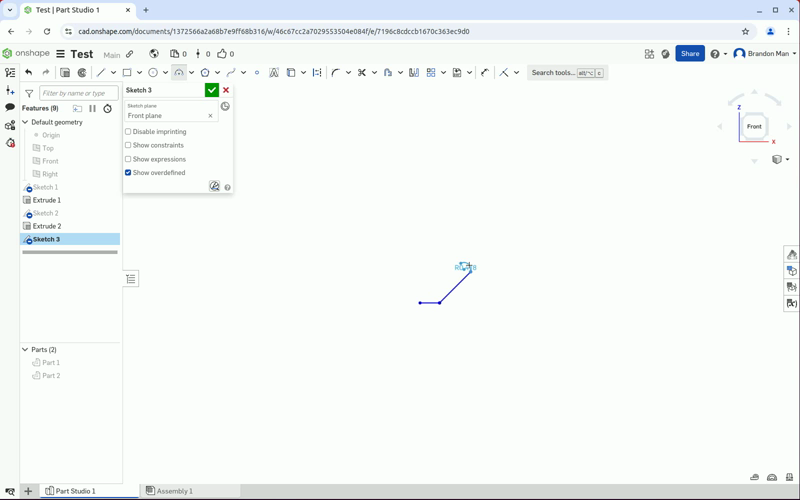
scroll(6)
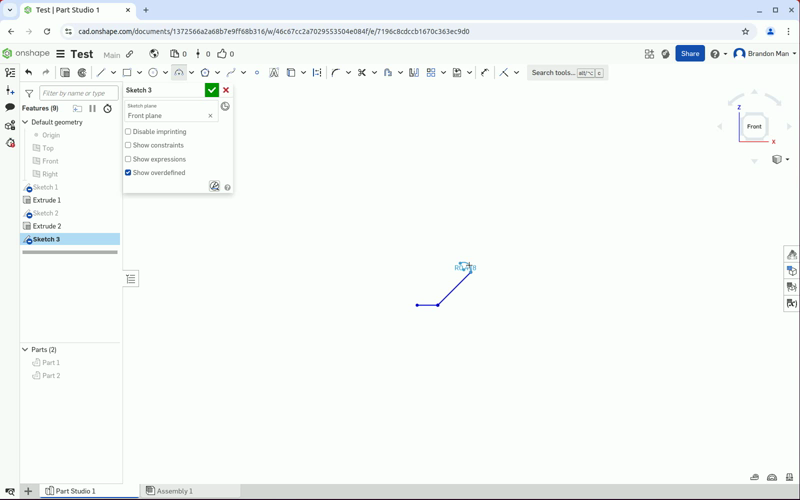
scroll(6)
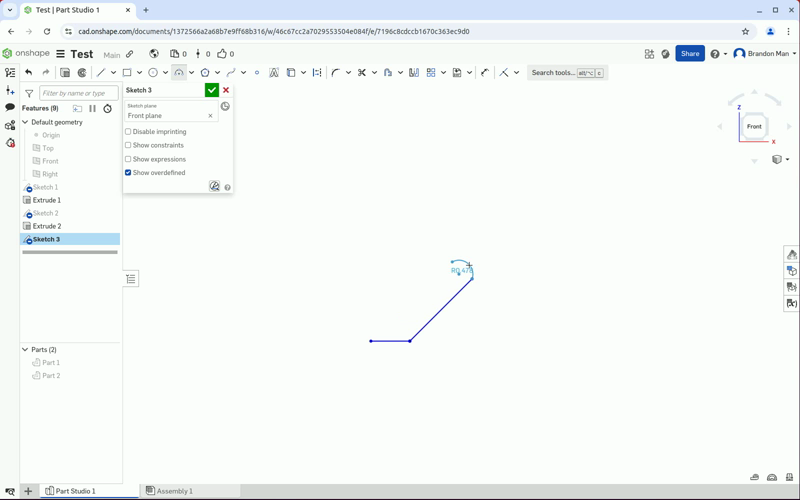
scroll(6)
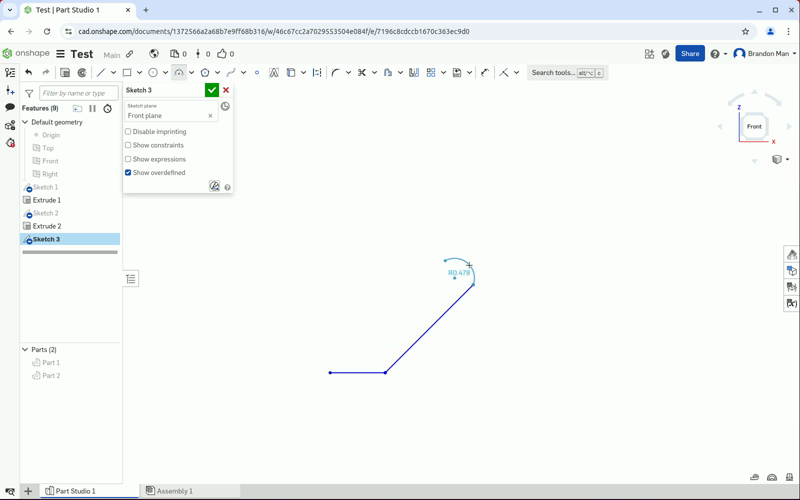
scroll(6)
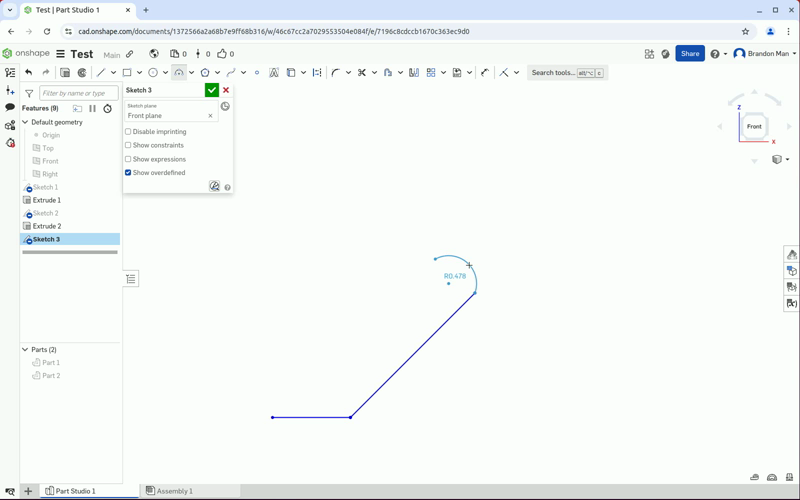
click(469, 264)
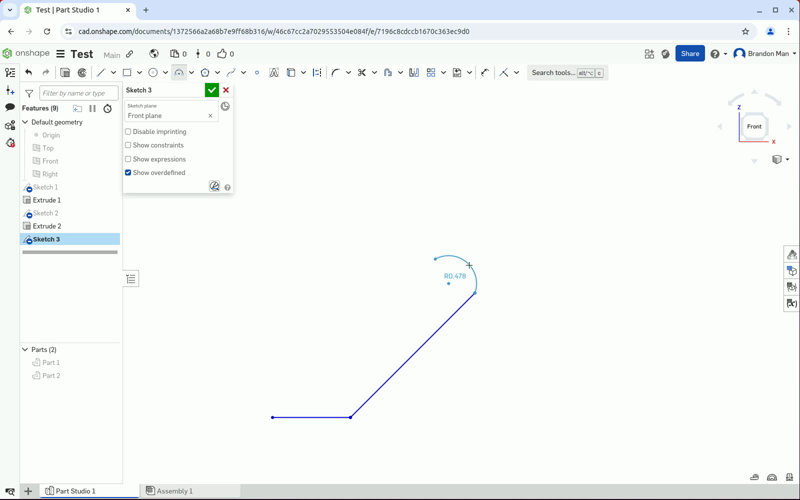
scroll(-6)
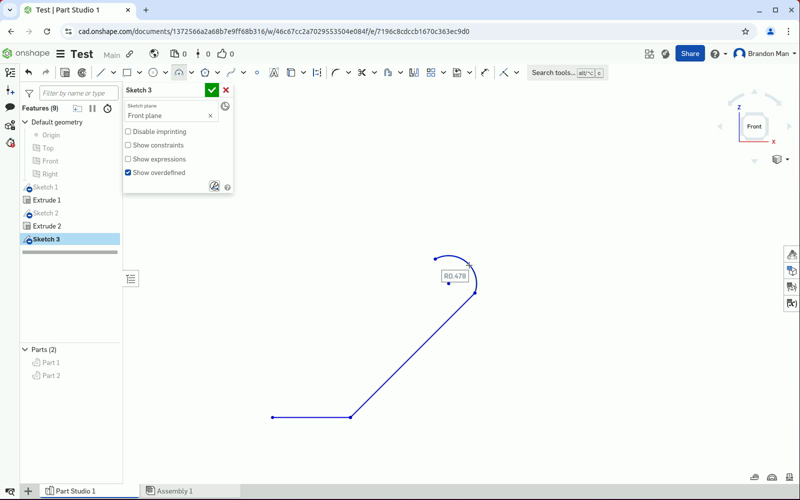
scroll(-6)
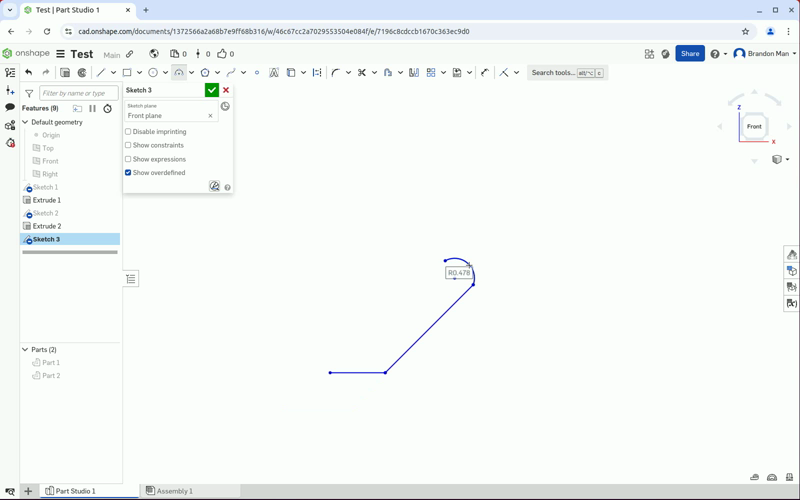
scroll(-6)
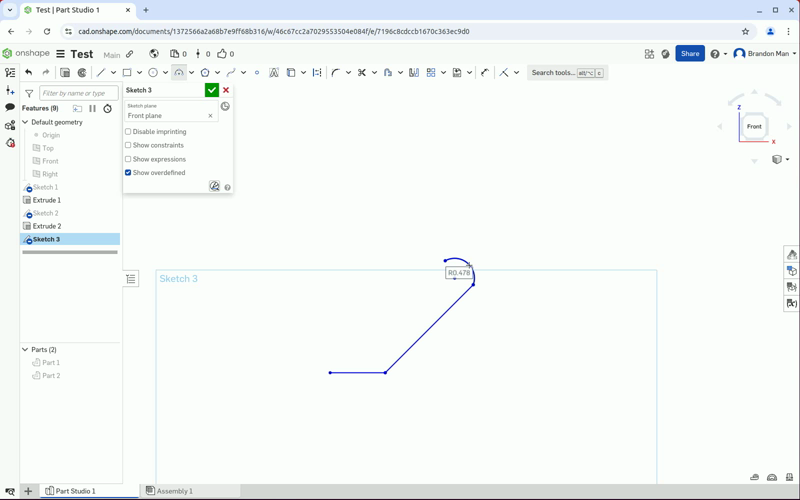
scroll(-6)
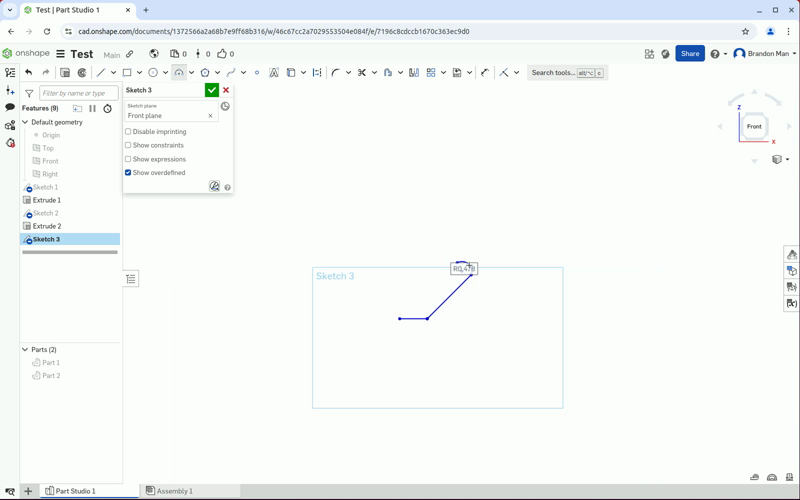
scroll(-6)
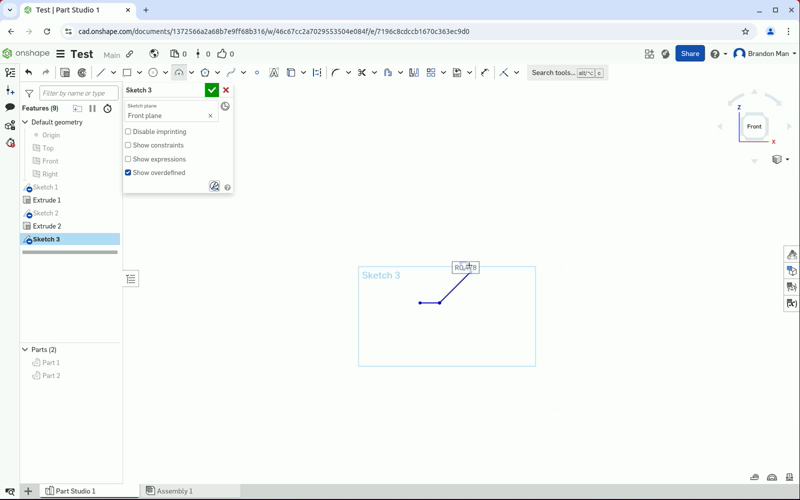
scroll(-6)
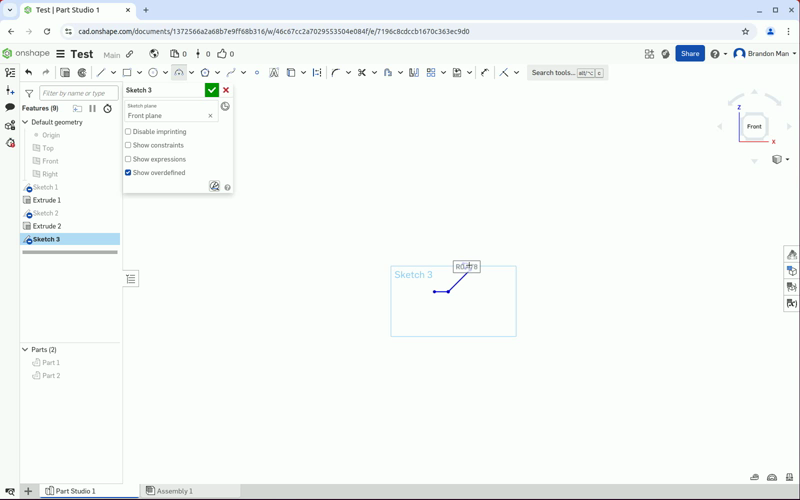
scroll(-6)
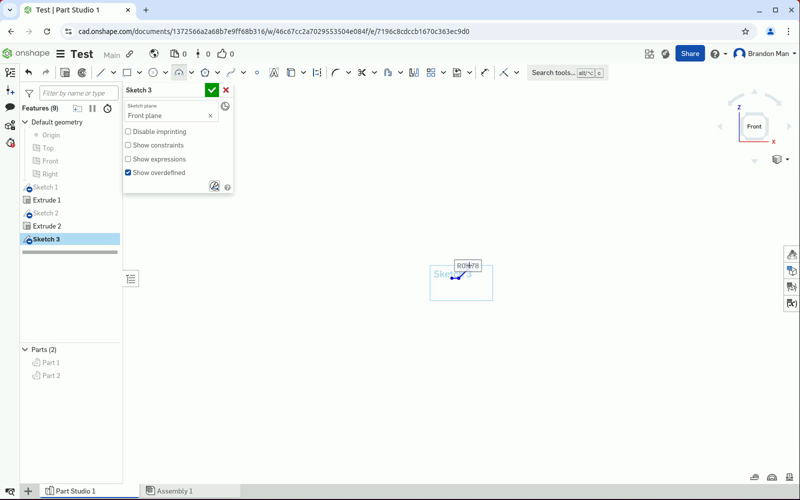
key_up(shift)
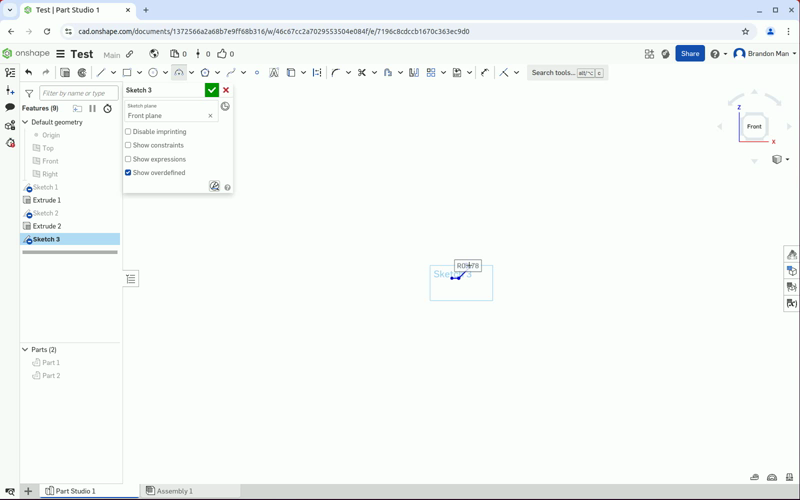
key(esc)
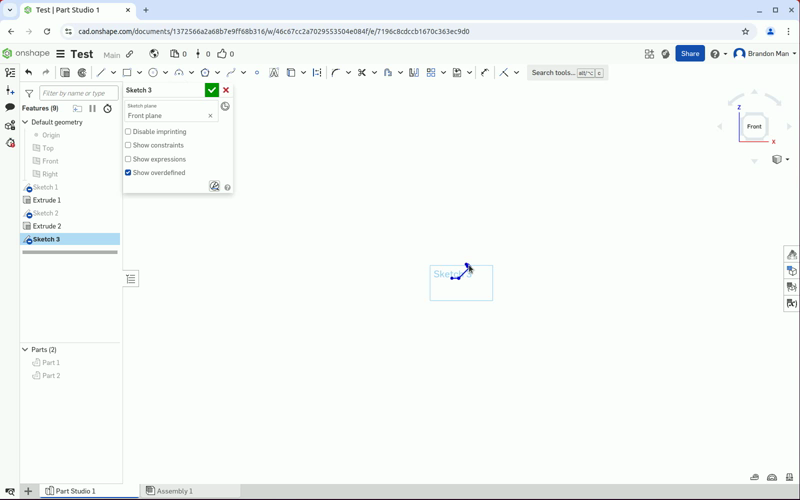
key(l)
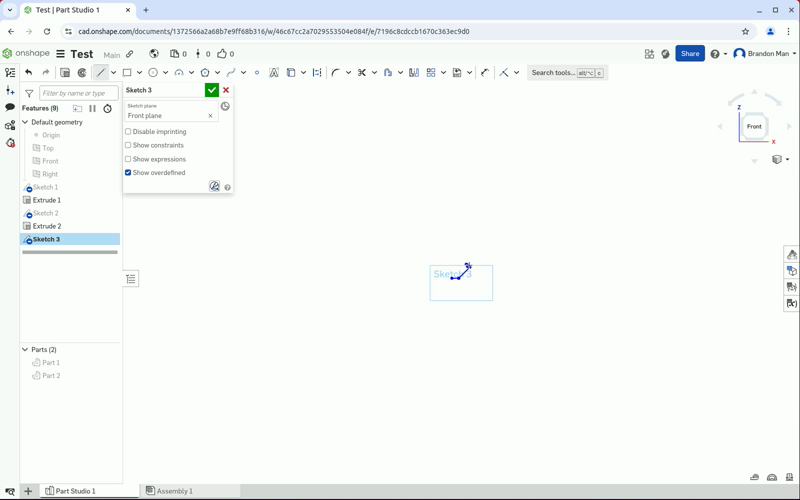
mouse_move(466, 264)
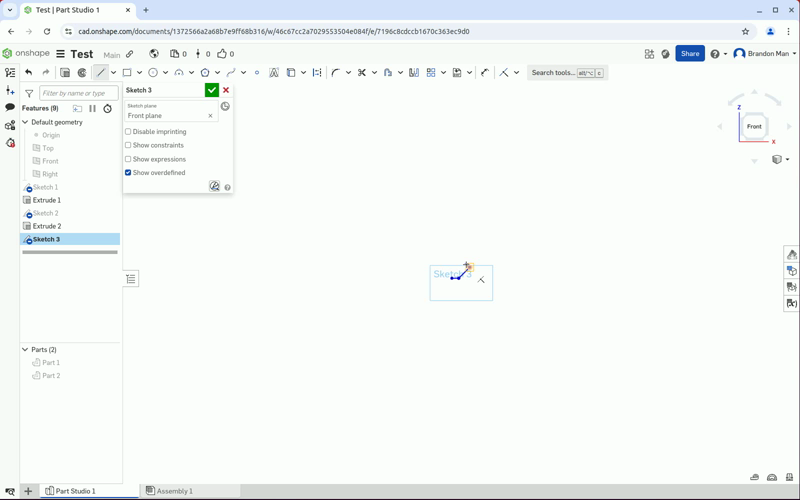
scroll(6)
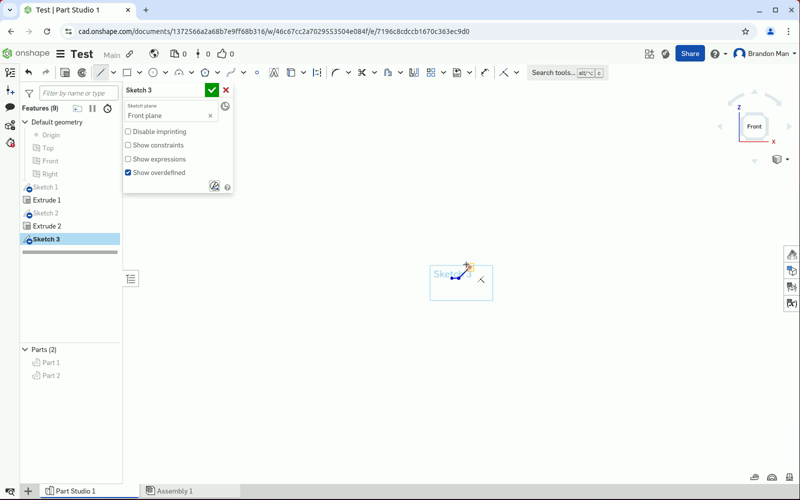
scroll(6)
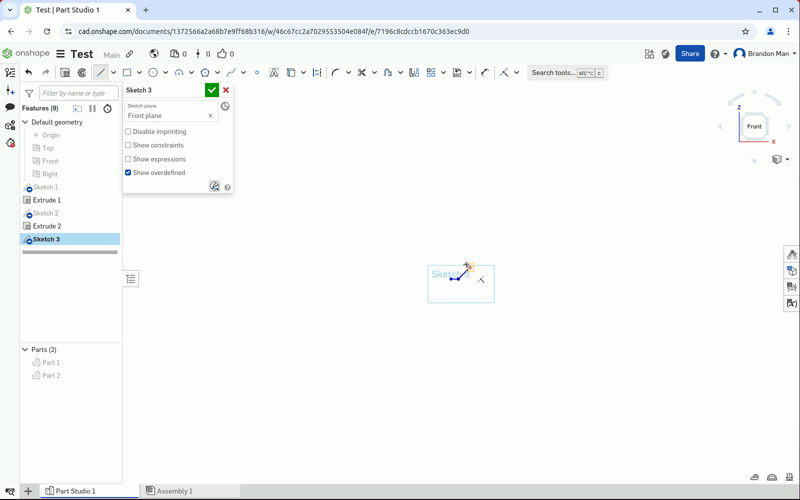
scroll(6)
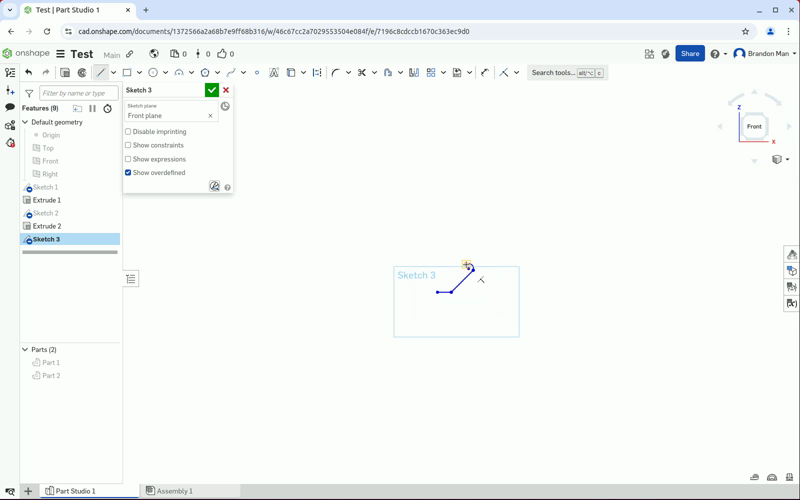
scroll(6)
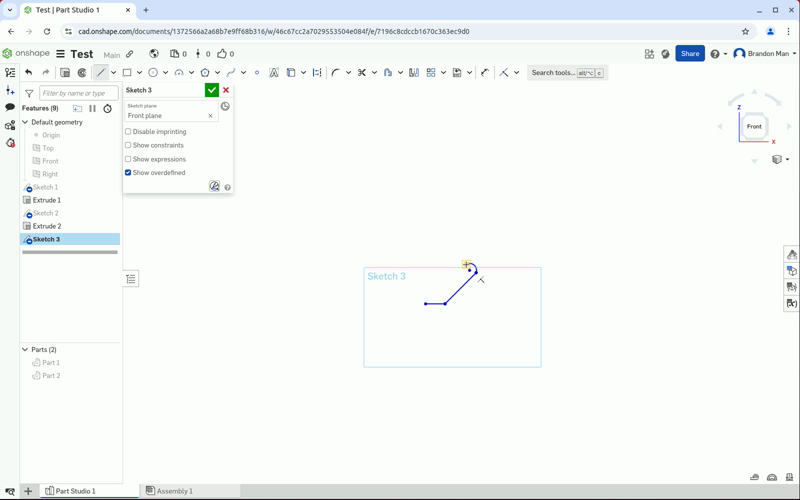
scroll(6)
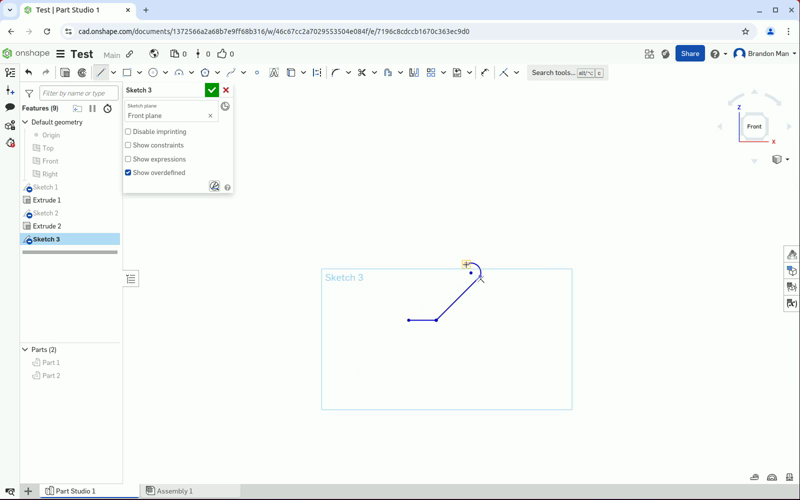
scroll(6)
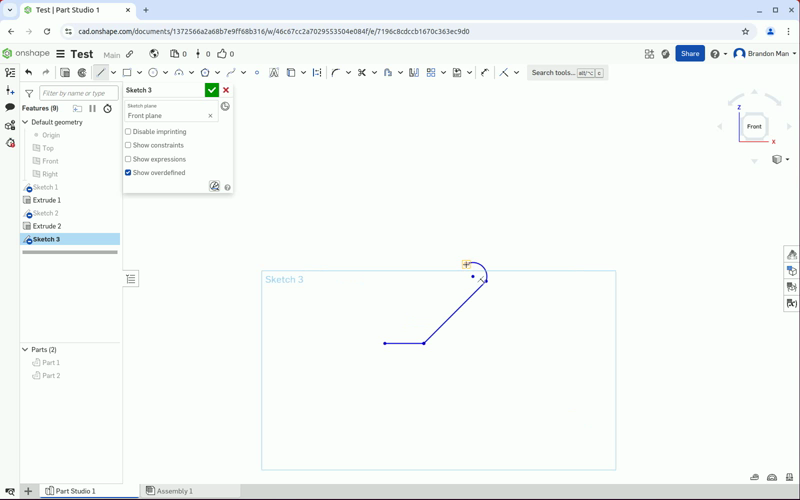
scroll(6)
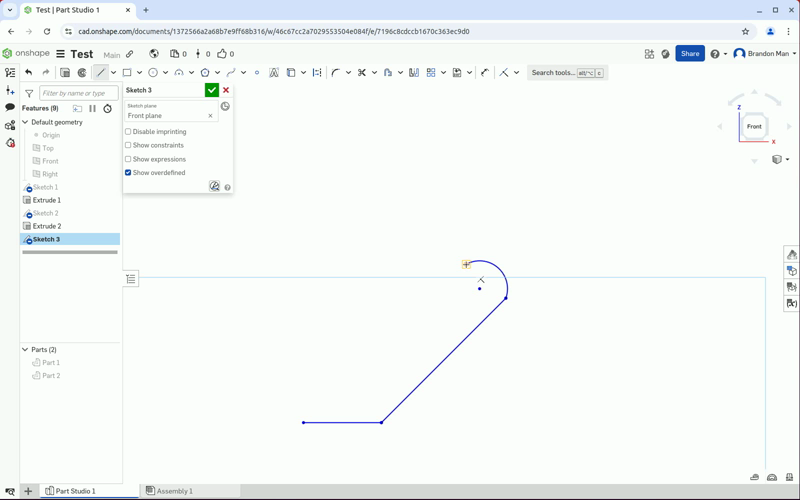
click(466, 264)
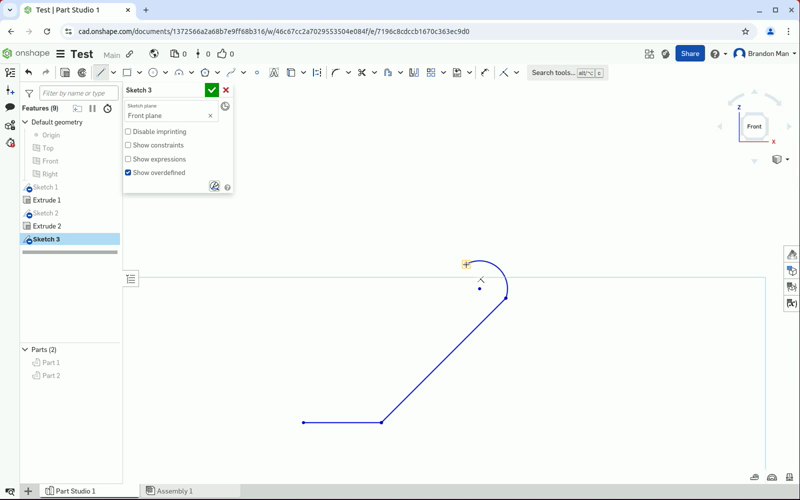
scroll(-6)
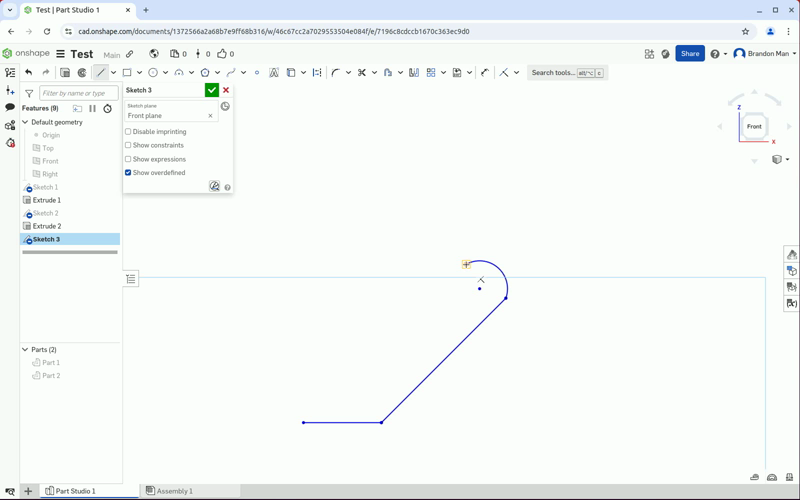
scroll(-6)
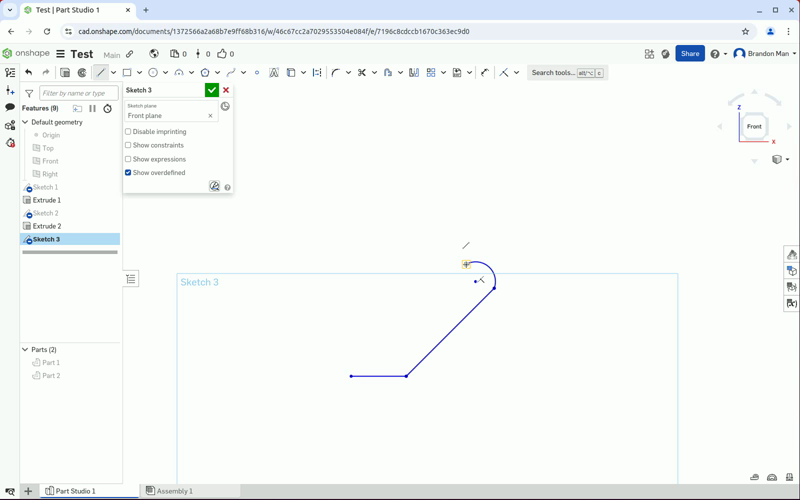
scroll(-6)
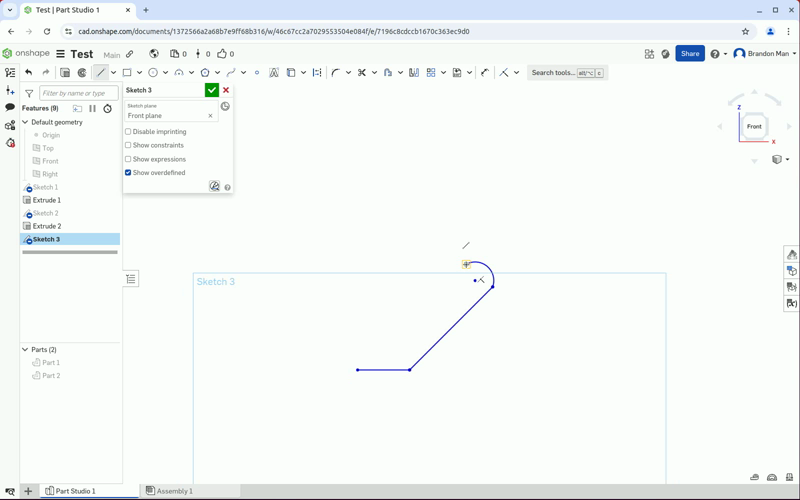
scroll(-6)
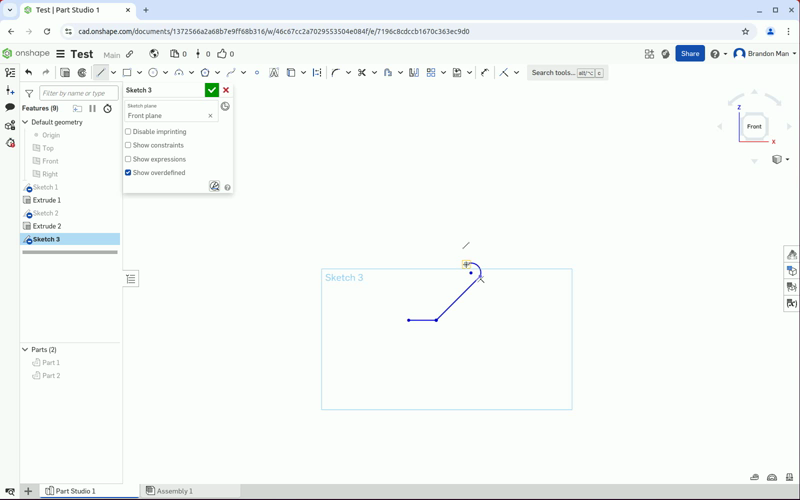
scroll(-6)
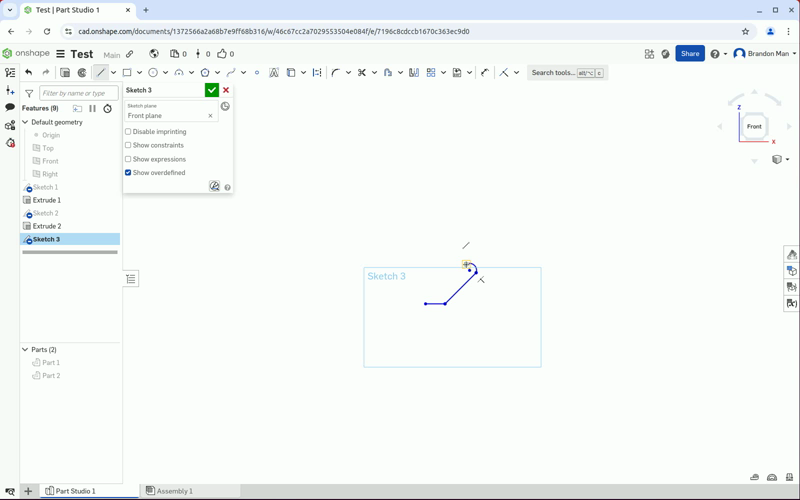
scroll(-6)
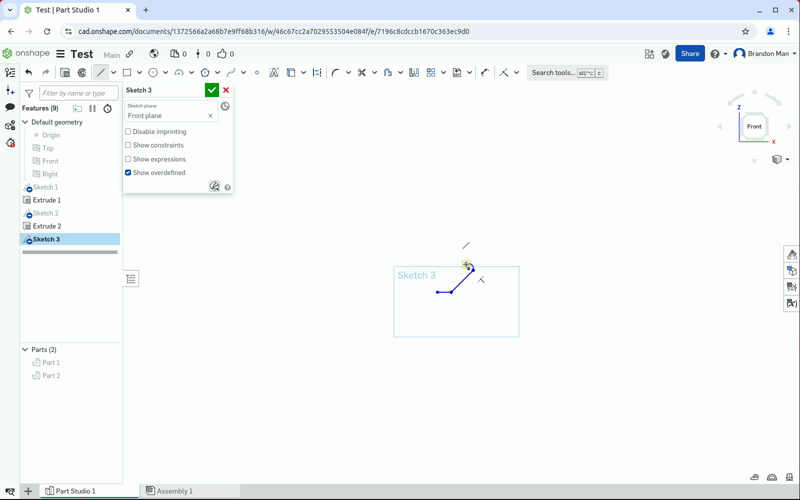
scroll(-6)
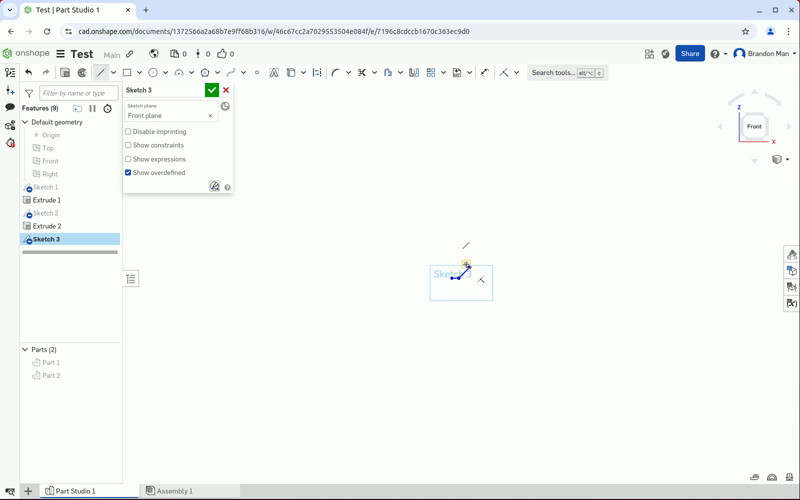
mouse_move(496, 264)
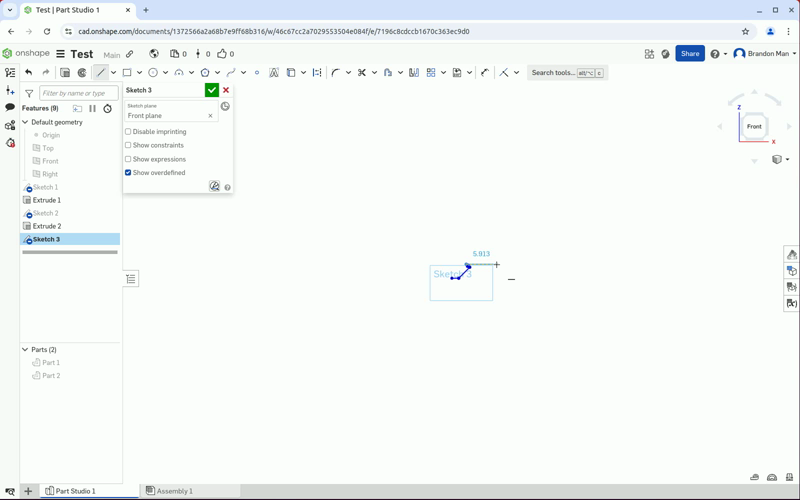
key_down(shift)
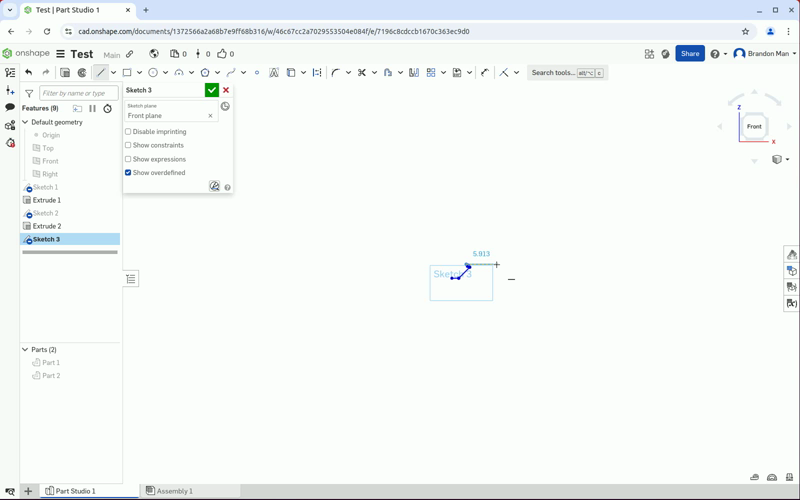
mouse_move(452, 278)
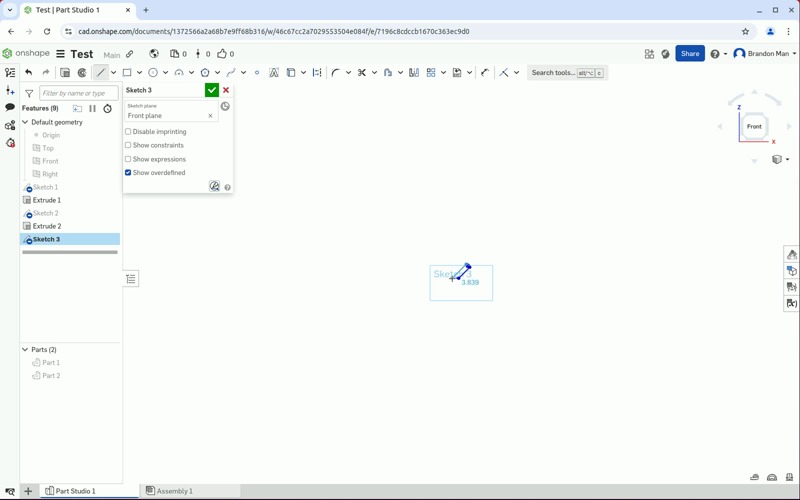
key_up(shift)
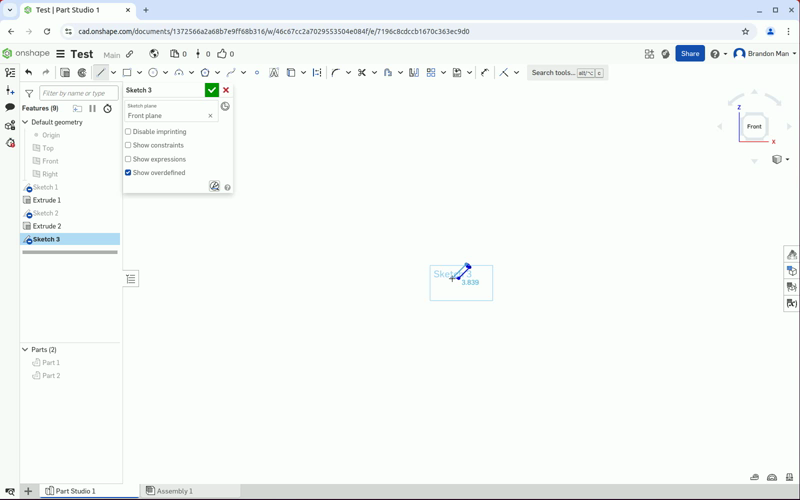
click(452, 278)
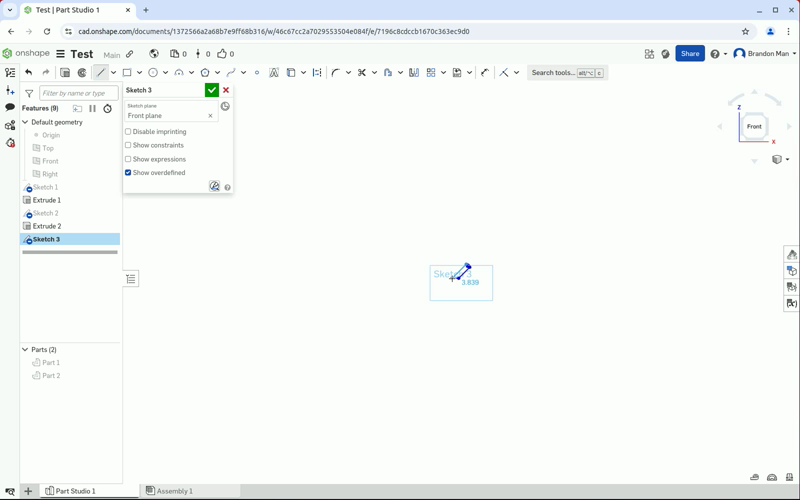
key(esc)
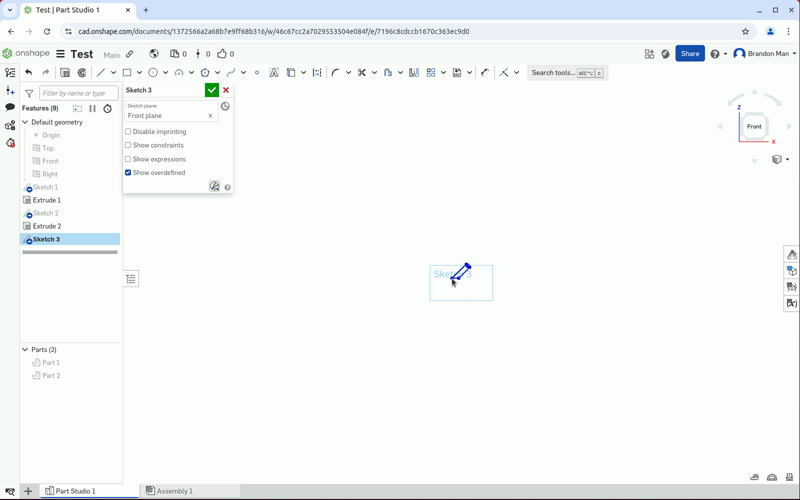
mouse_move(463, 272)
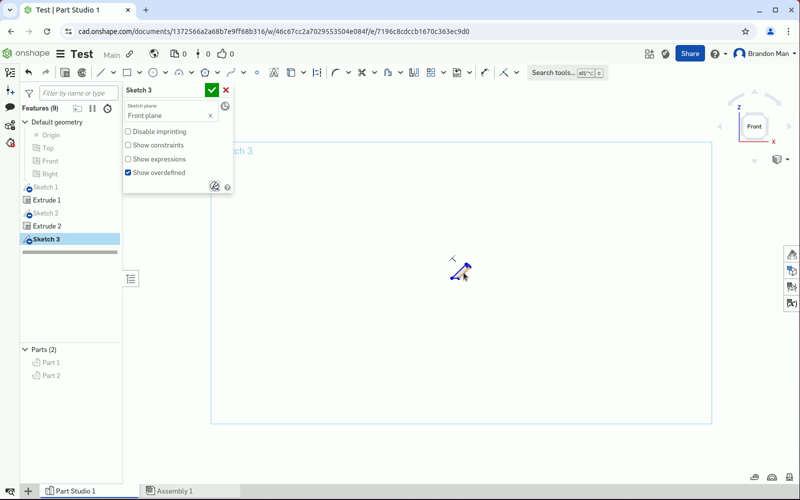
scroll(6)
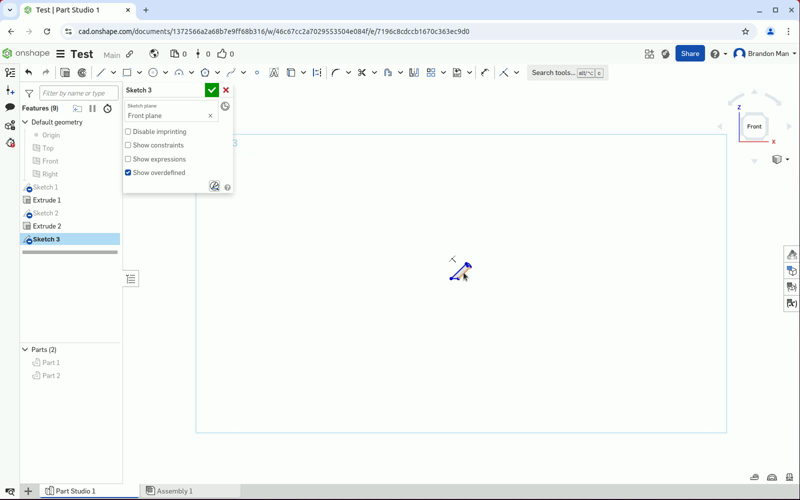
scroll(6)
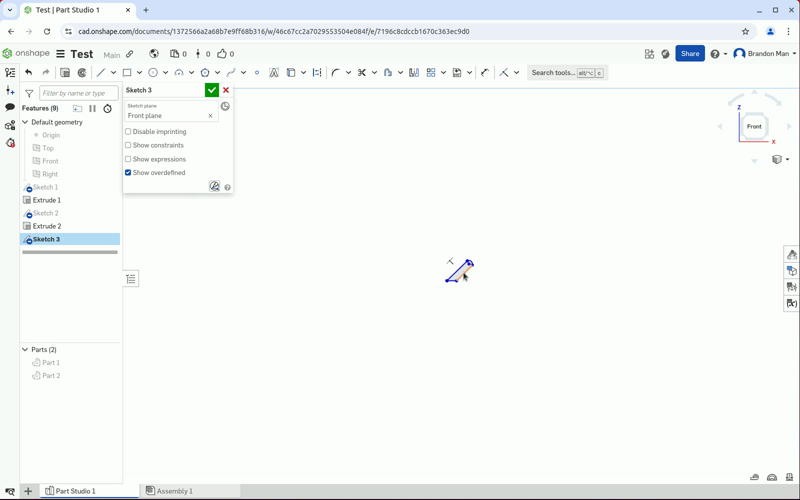
scroll(6)
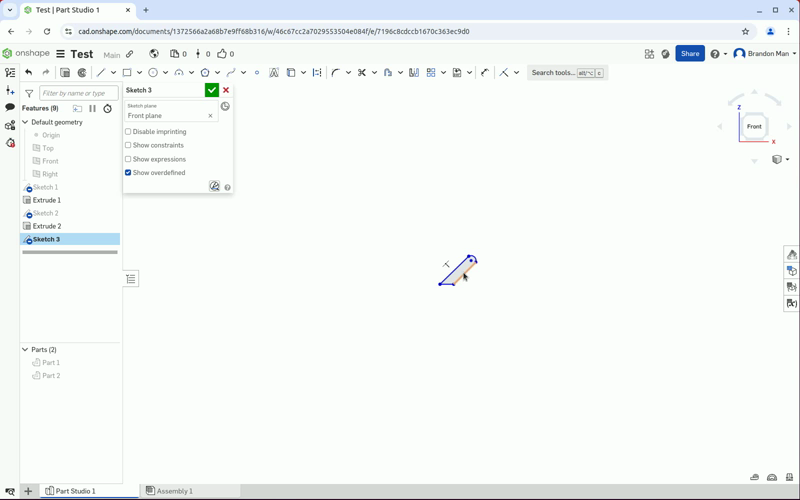
scroll(6)
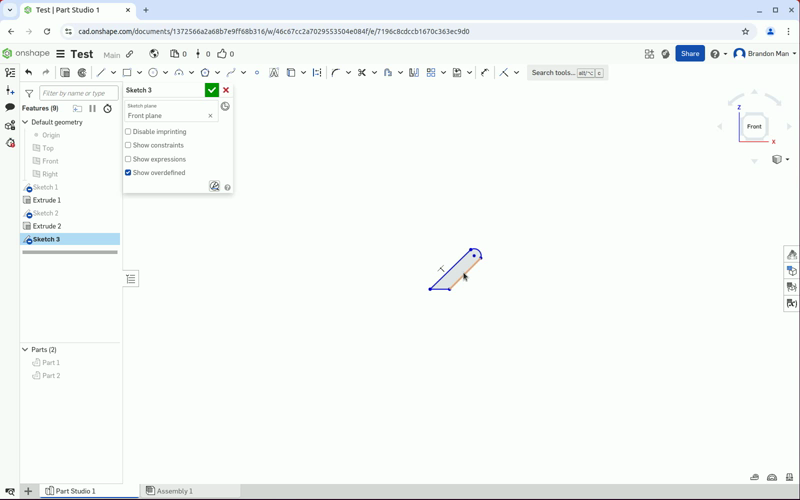
scroll(6)
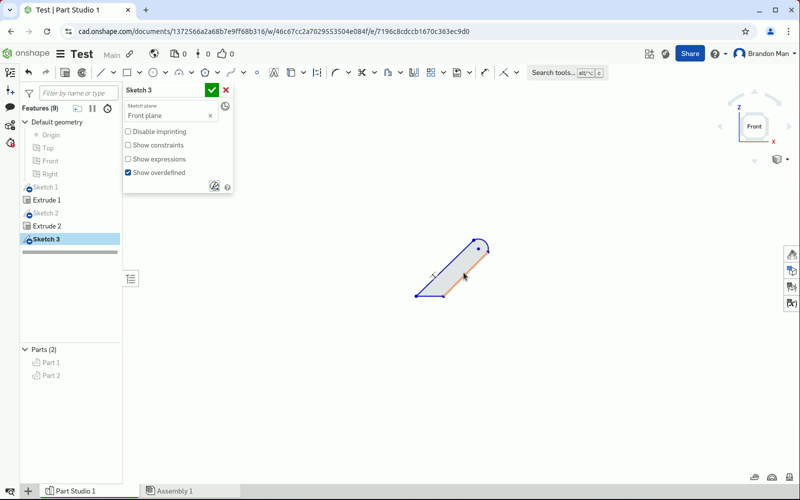
scroll(6)
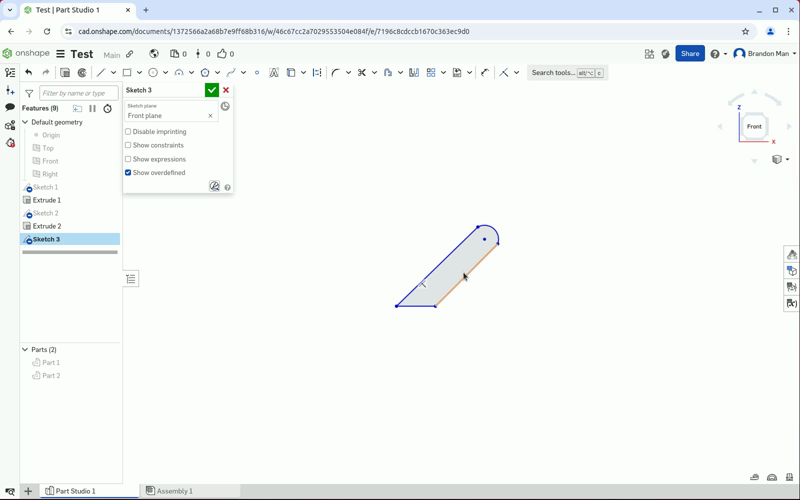
scroll(6)
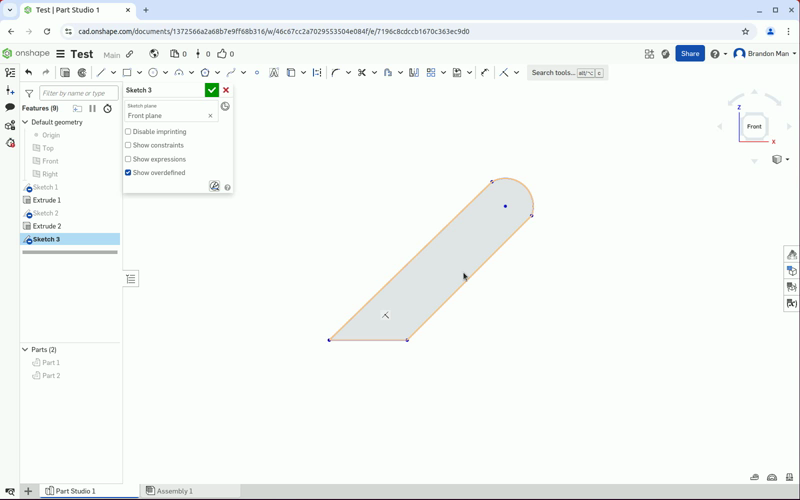
click(463, 272)
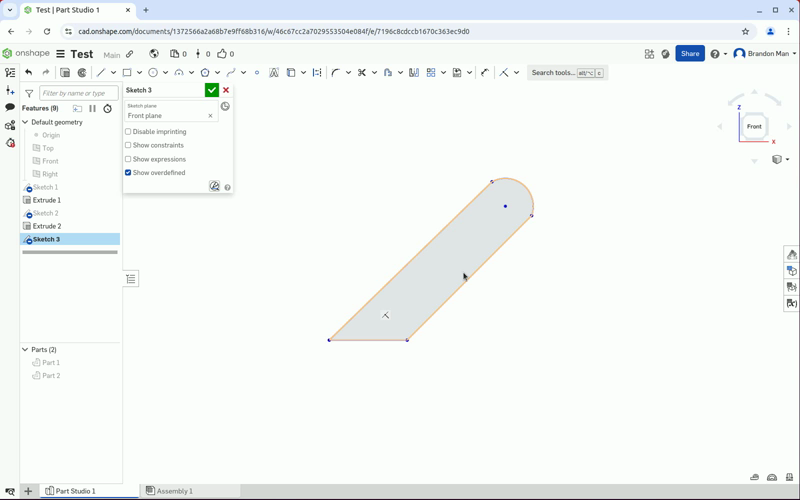
scroll(-6)
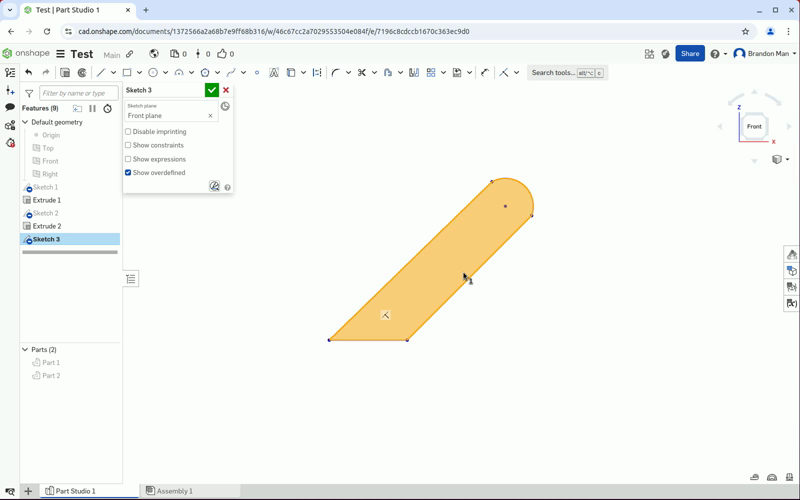
scroll(-6)
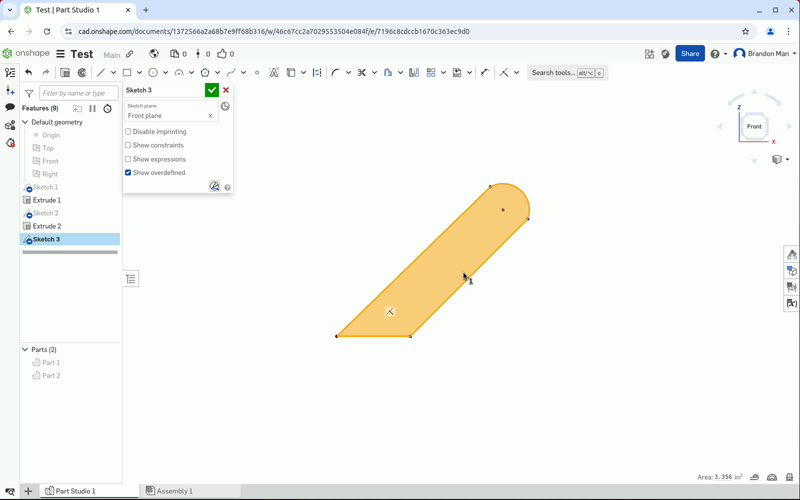
scroll(-6)
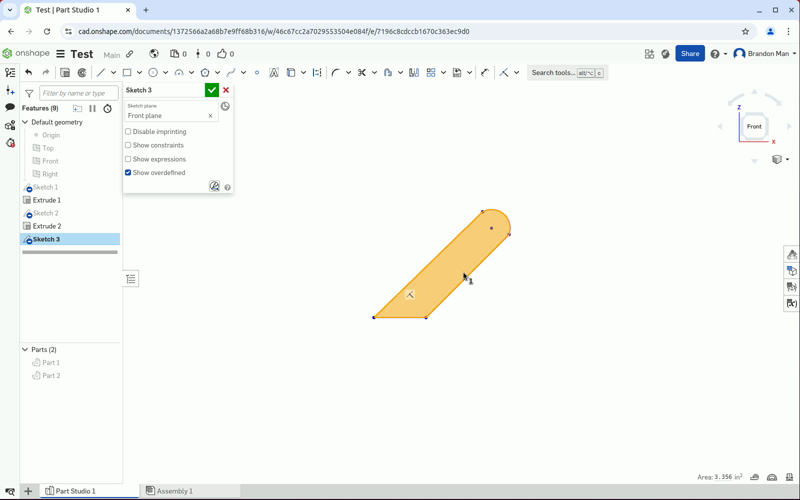
scroll(-6)
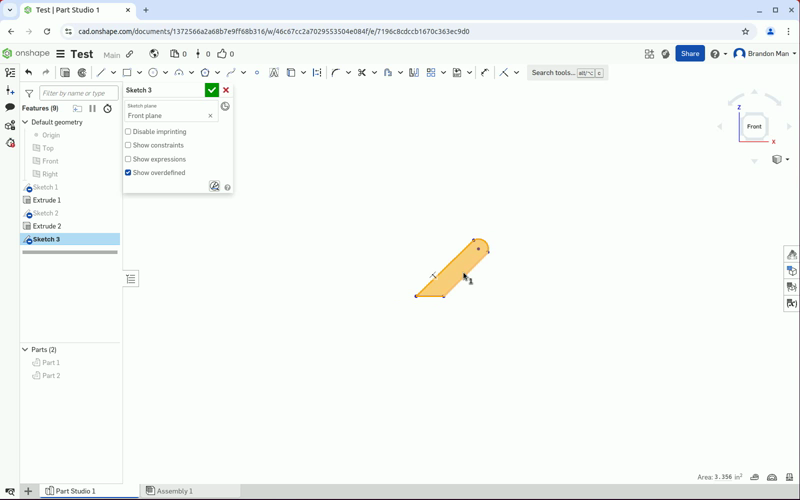
scroll(-6)
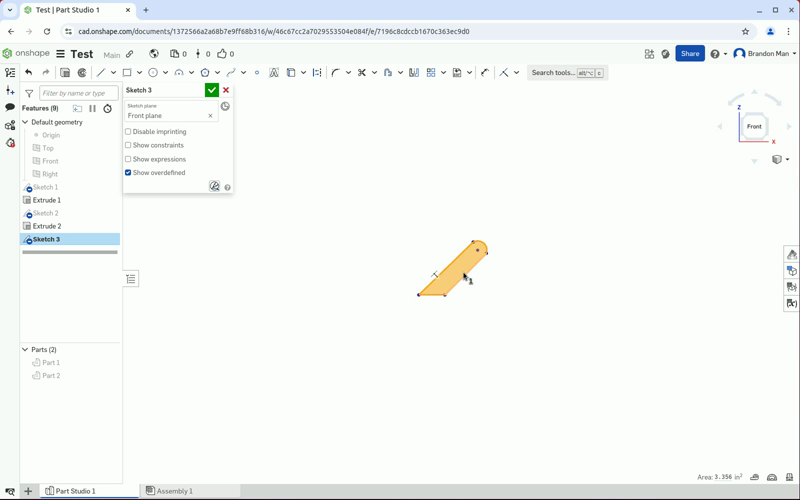
scroll(-6)
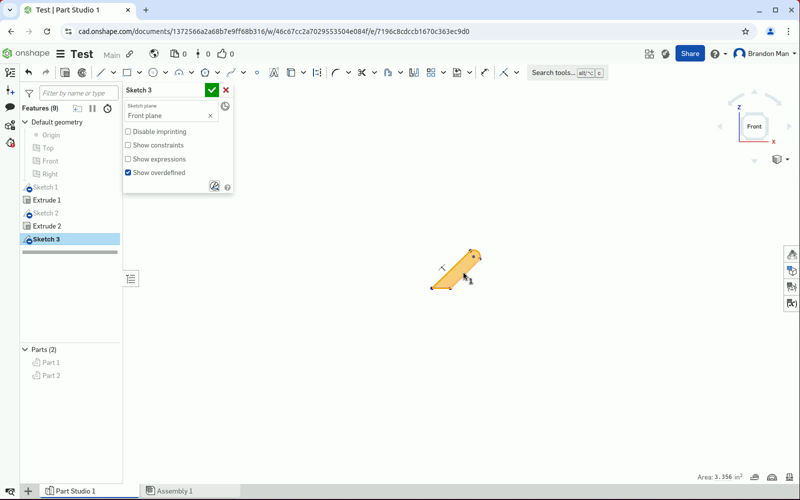
scroll(-6)
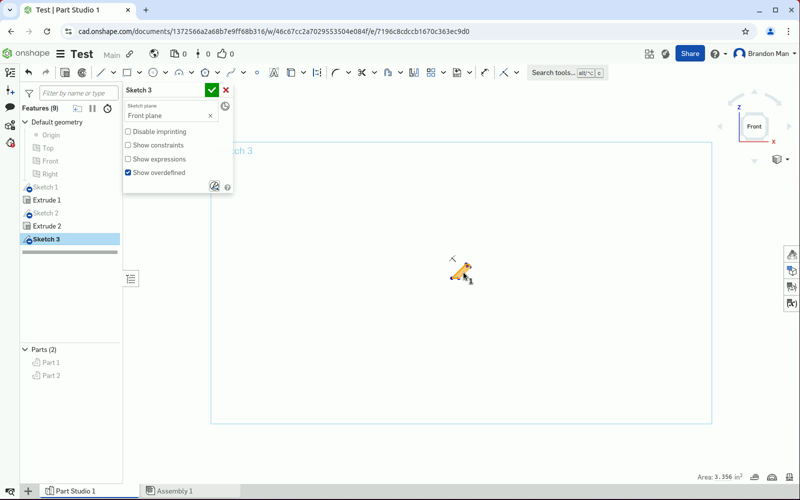
mouse_move(73, 352)
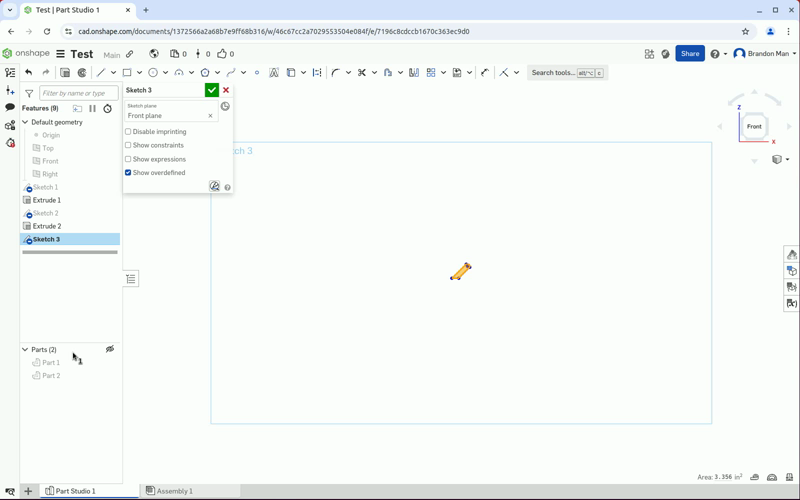
key(shift+y)
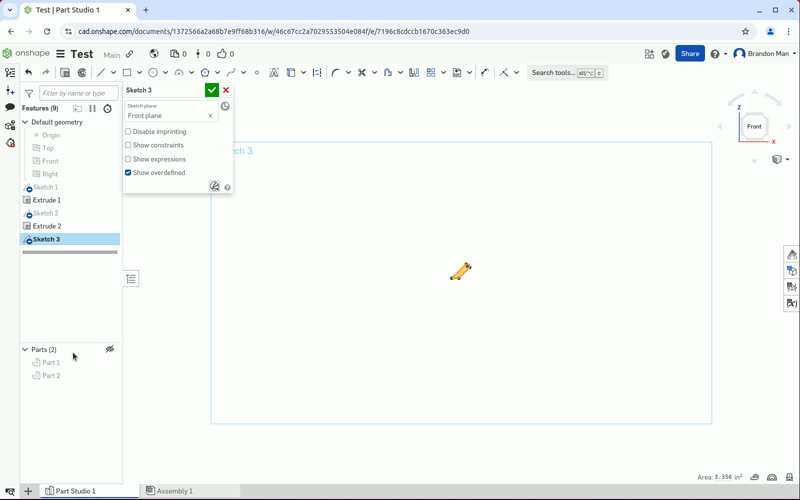
key(shift+e)
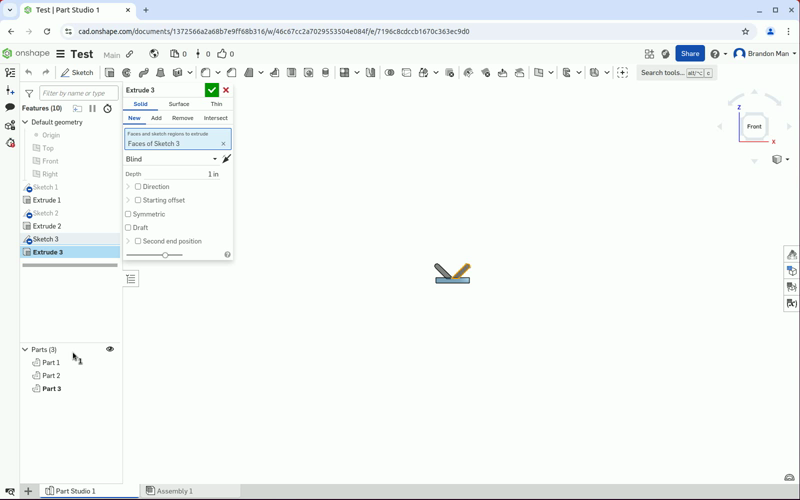
mouse_move(143, 106)
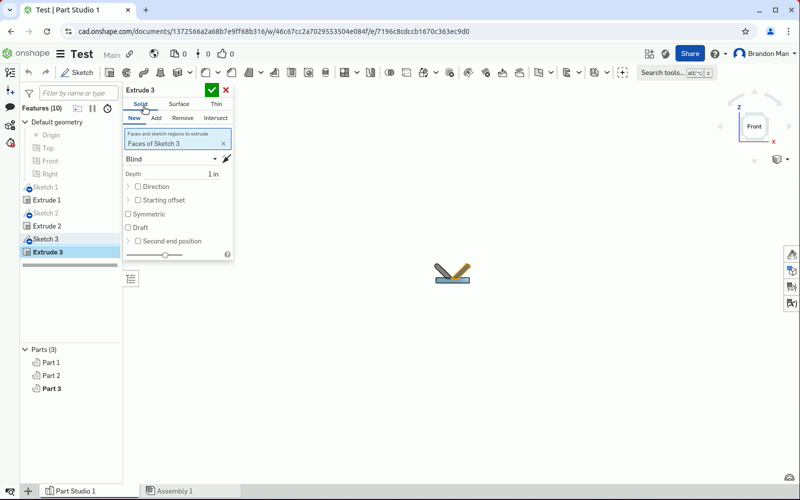
click(143, 106)
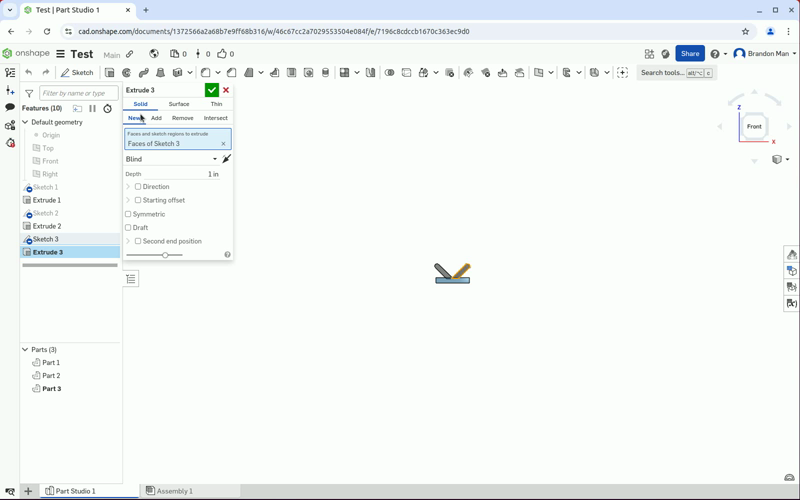
mouse_move(137, 120)
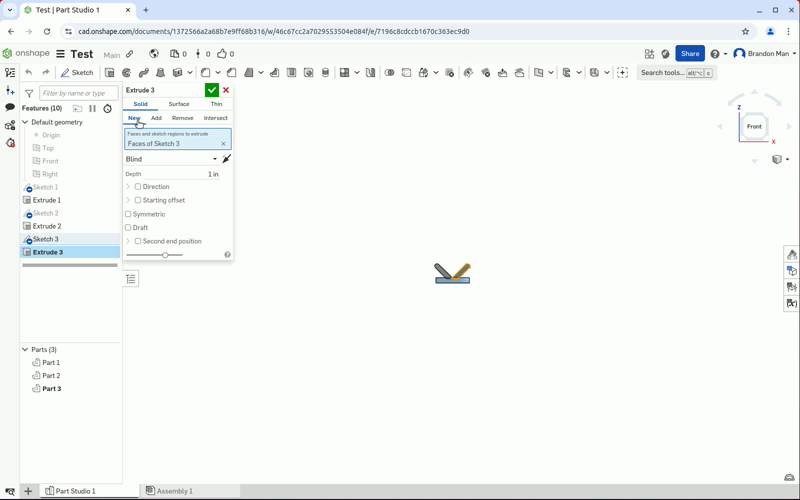
click(137, 120)
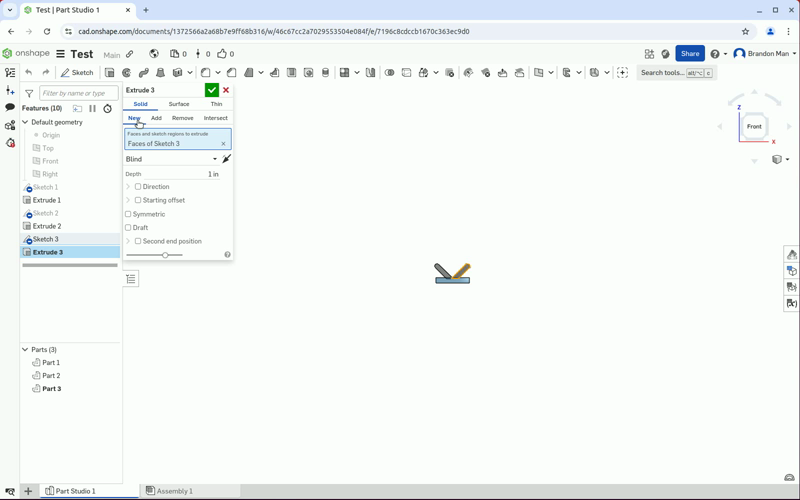
key(tab, 4)
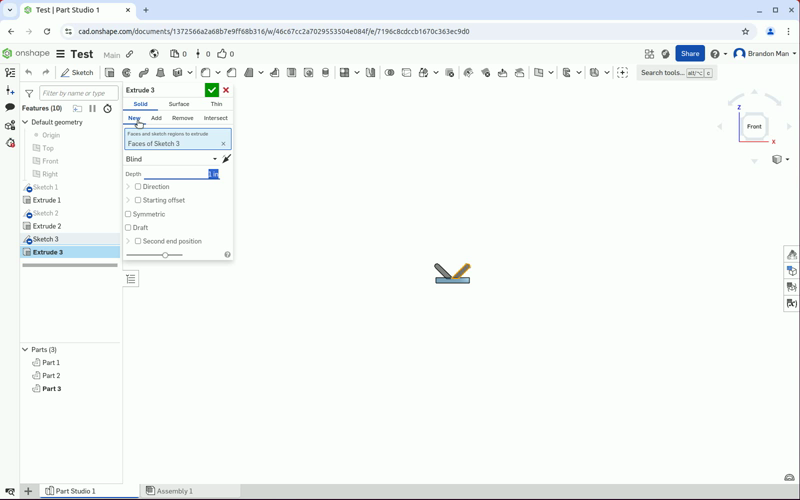
text(23.108)
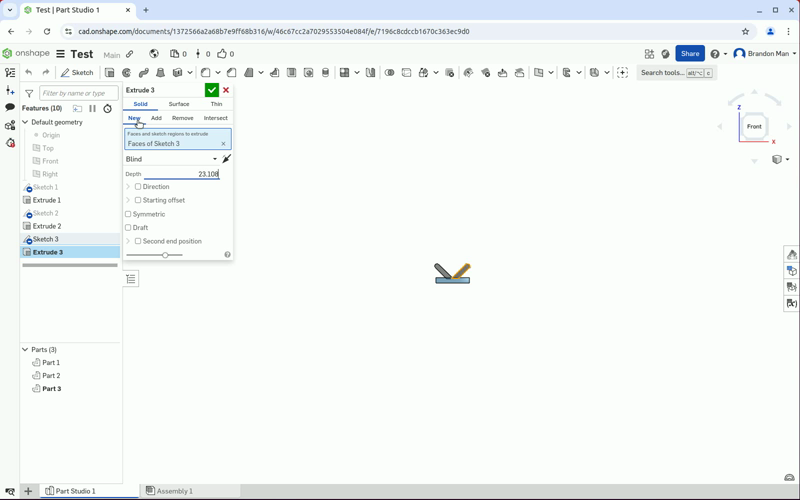
key(enter)
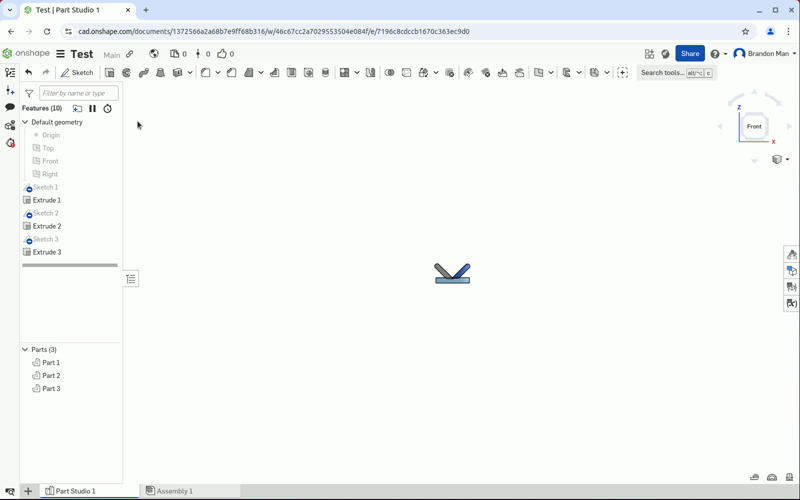
key(shift+h)
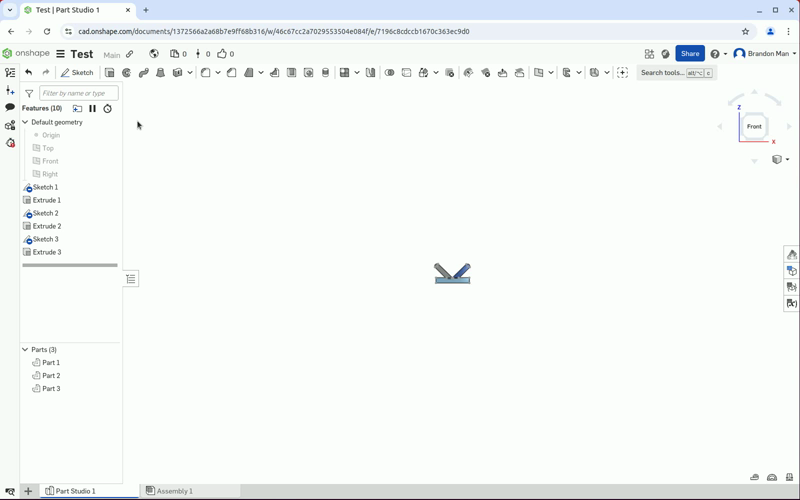
key(shift+h)
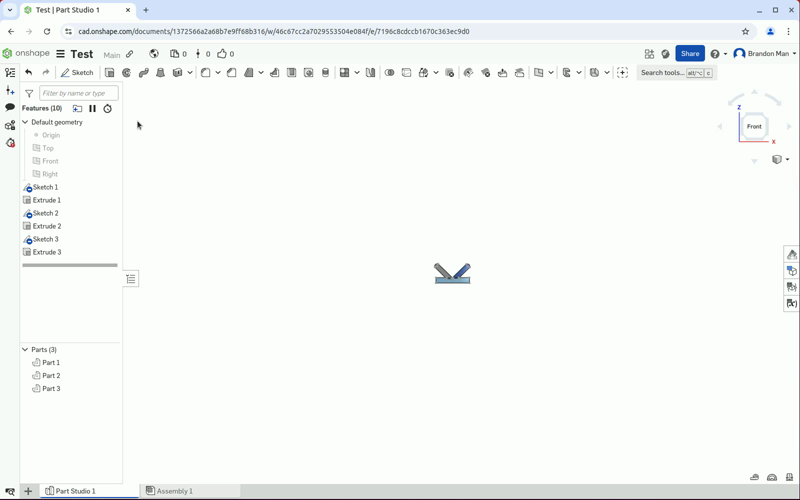
key(shift+7)
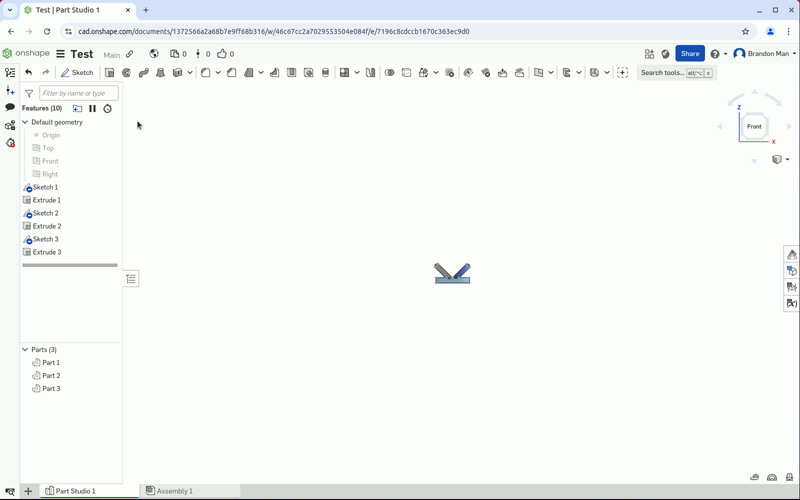
key(left, 2)
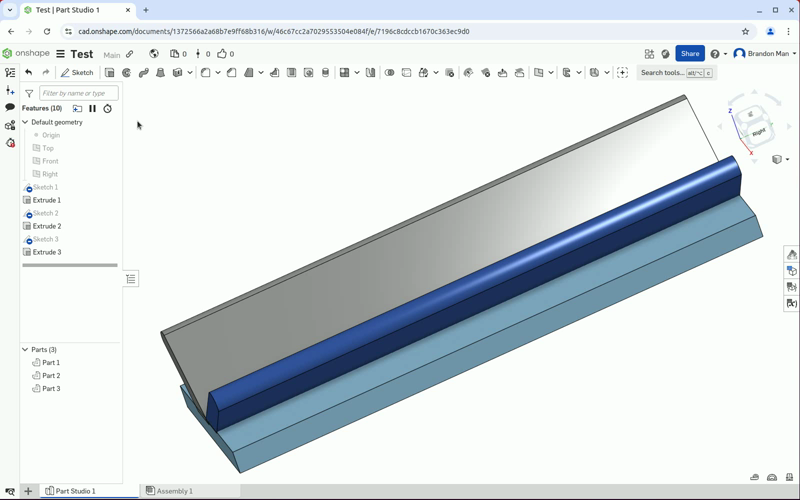
key(down, 2)
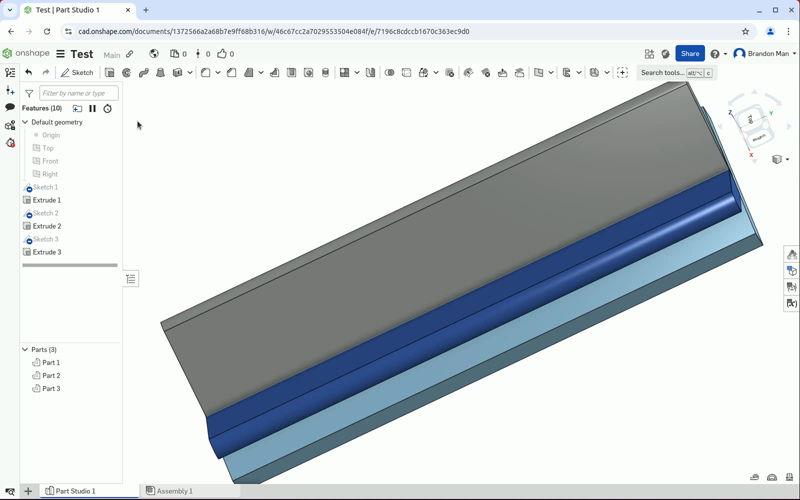
key(up, 2)
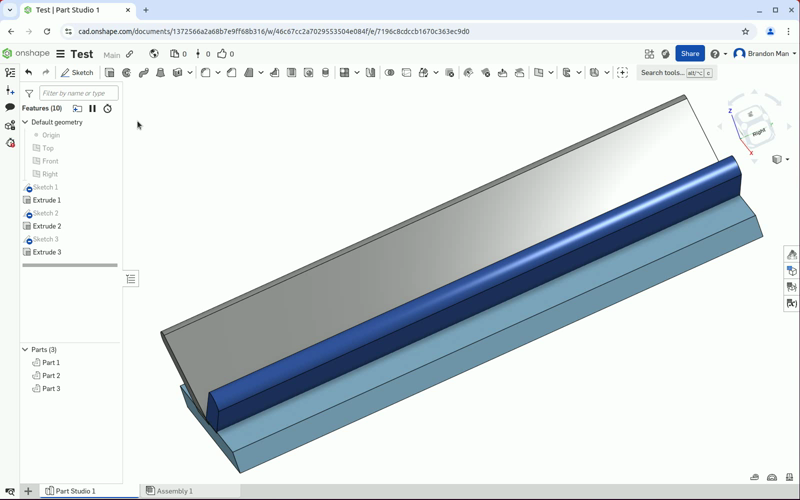
key(right, 2)
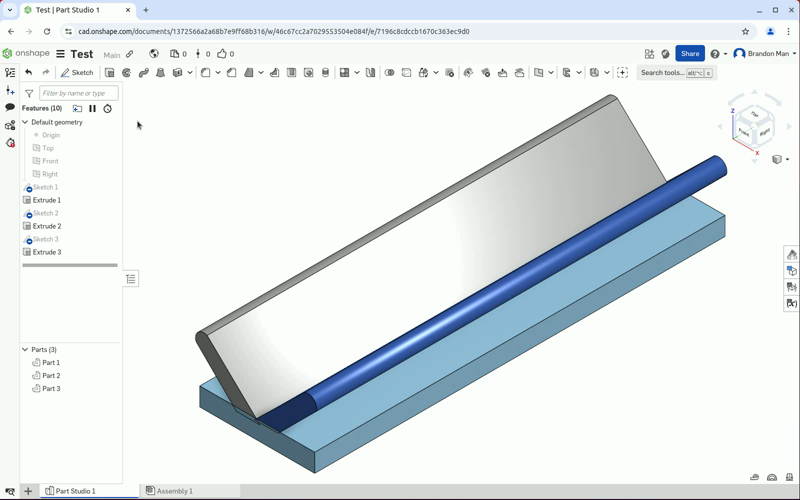
mouse_move(73, 189)
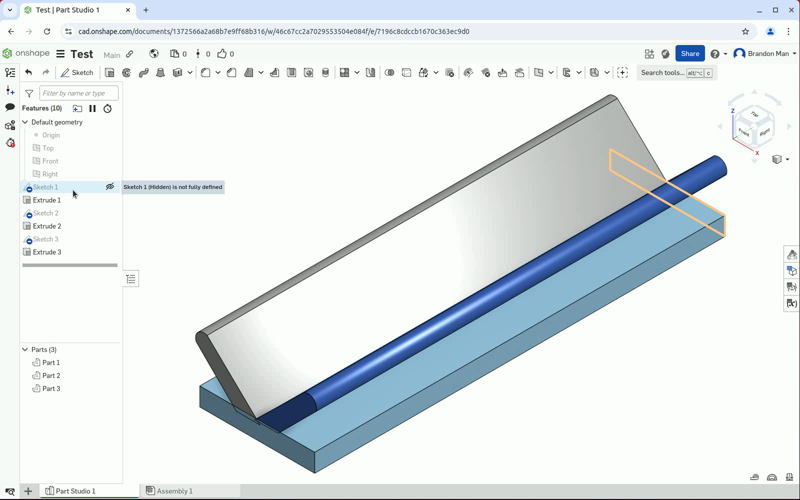
click(73, 189)